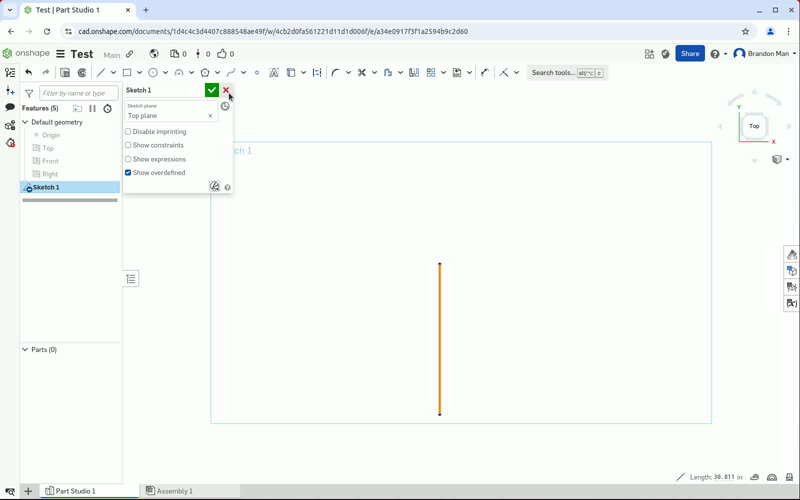
key(shift+h)
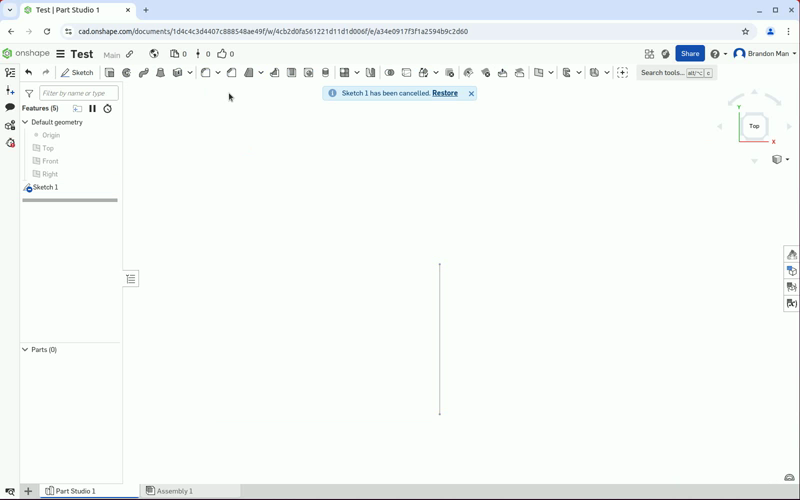
key(shift+s)
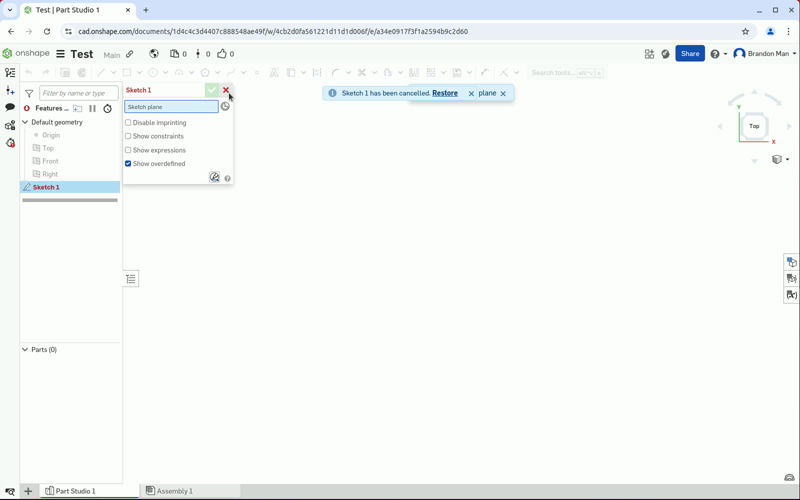
mouse_move(73, 150)
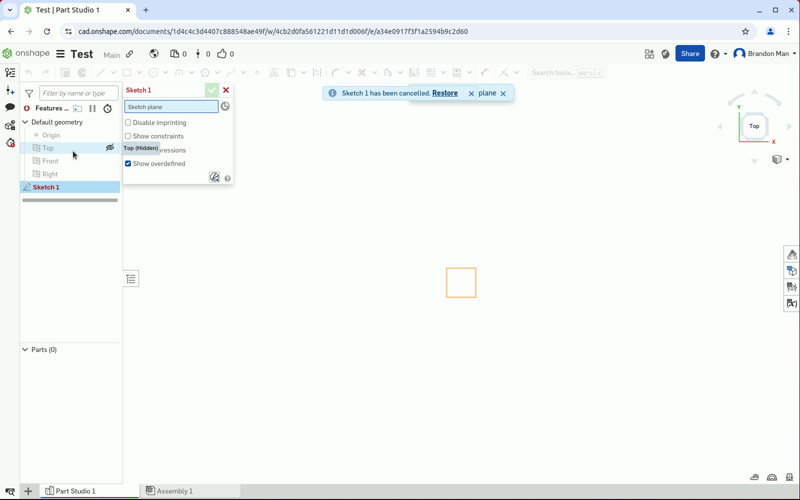
click(73, 150)
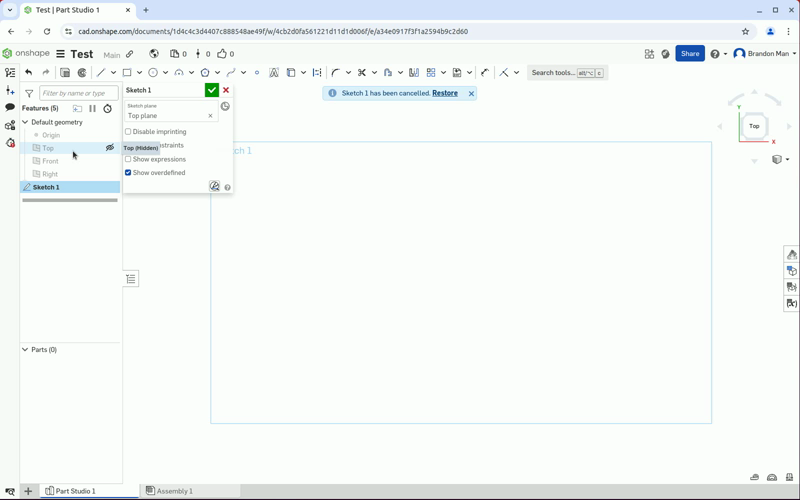
mouse_move(73, 352)
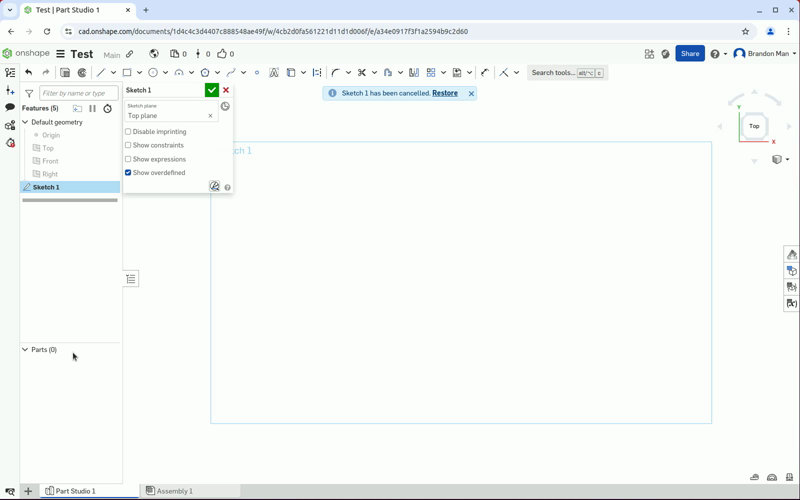
key(y)
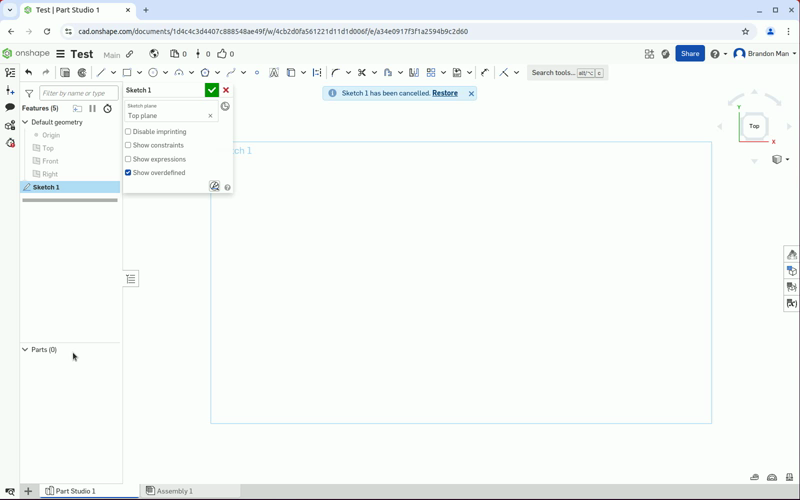
key(c)
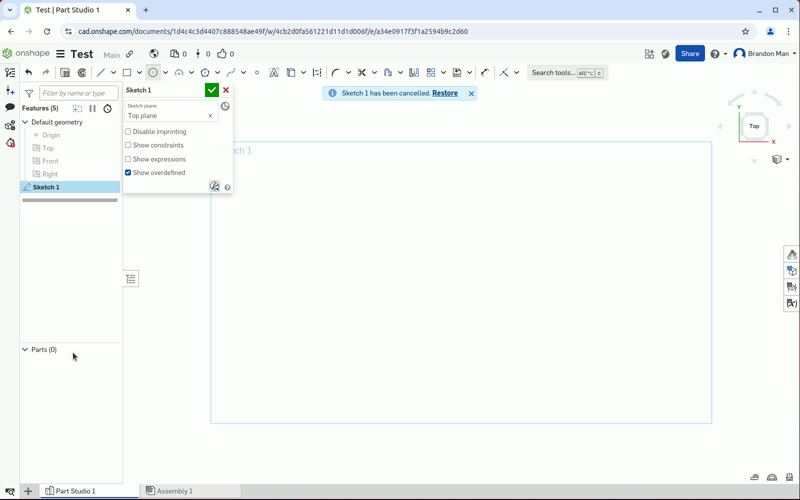
key_down(shift)
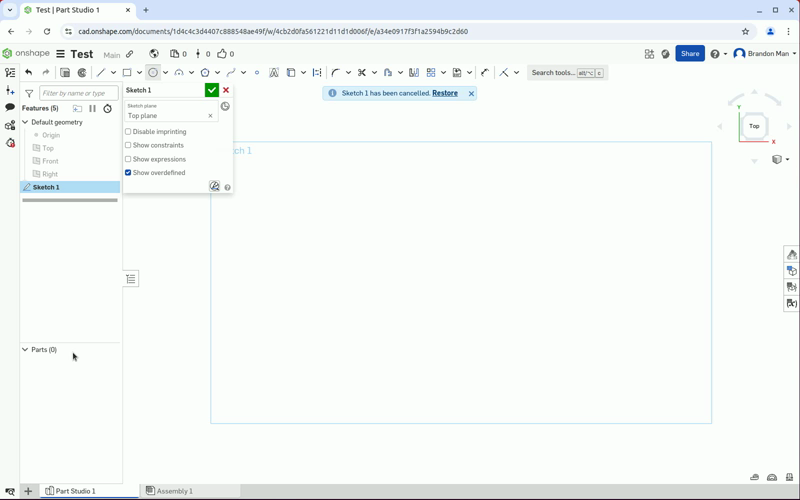
mouse_move(461, 275)
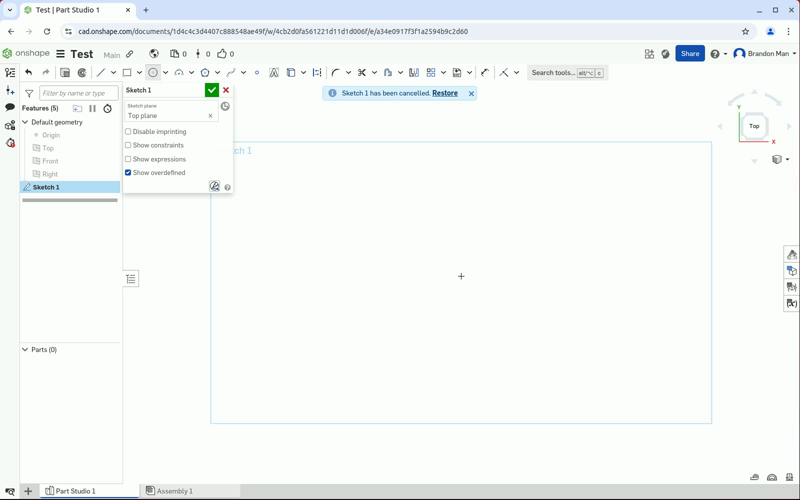
click(461, 275)
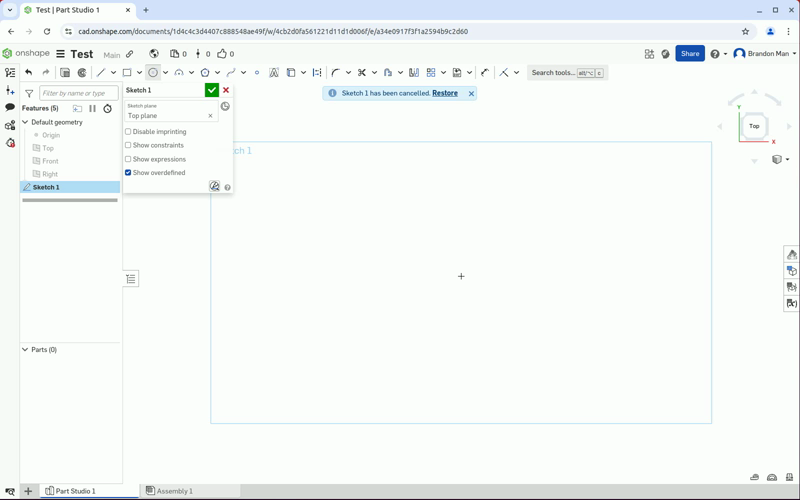
key_up(shift)
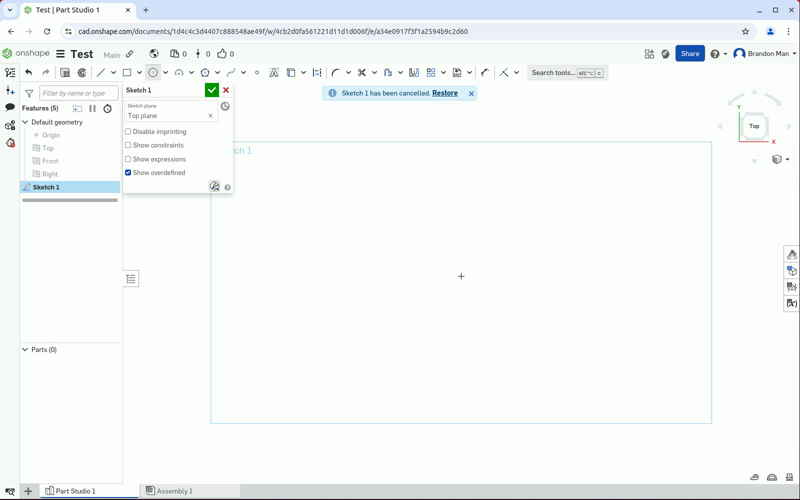
mouse_move(498, 275)
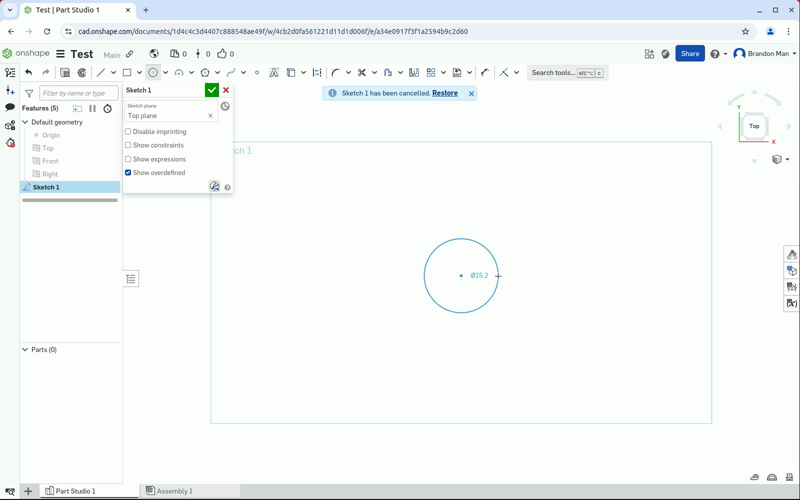
click(498, 275)
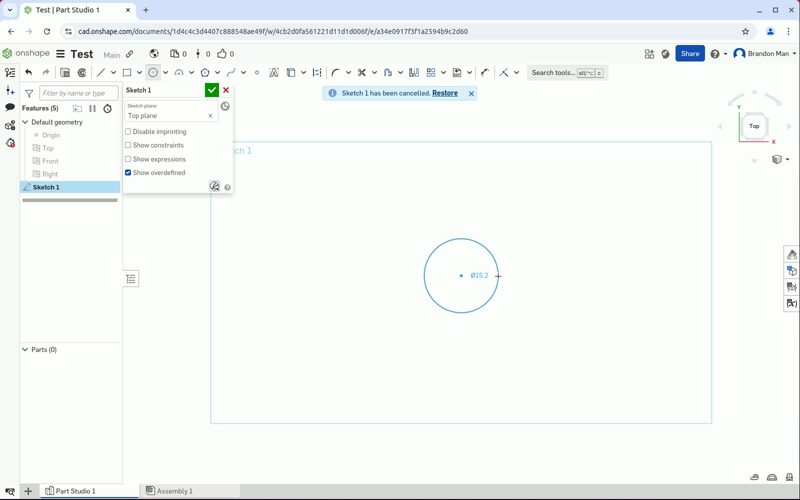
key(esc)
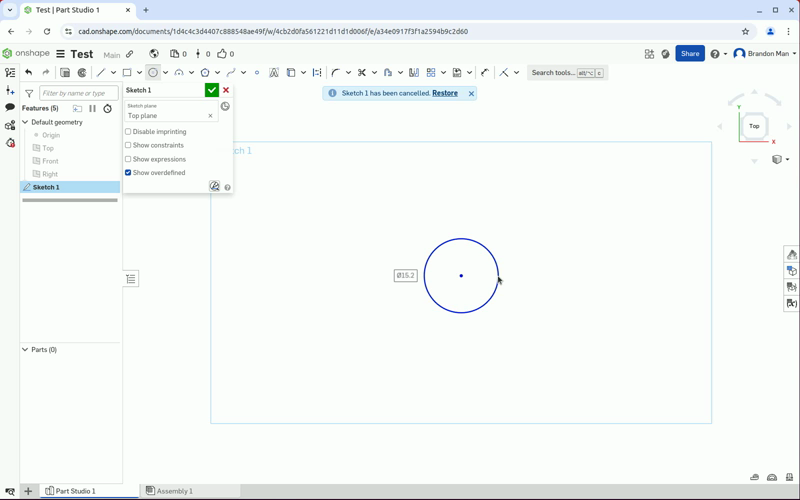
key(l)
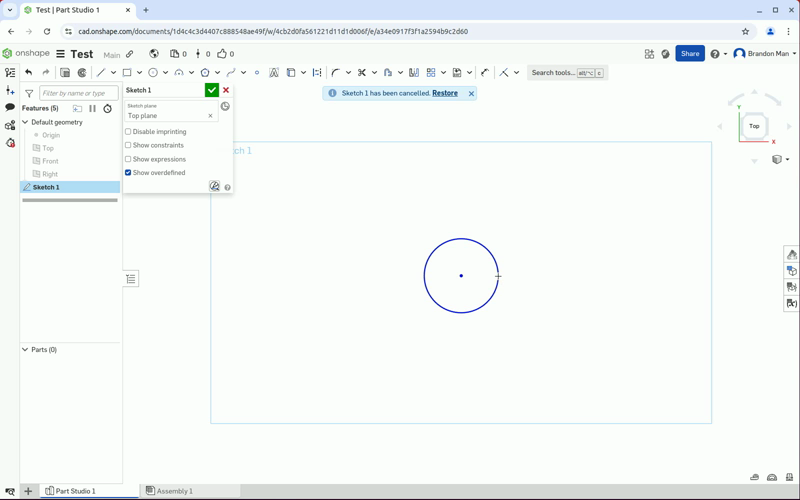
key_down(shift)
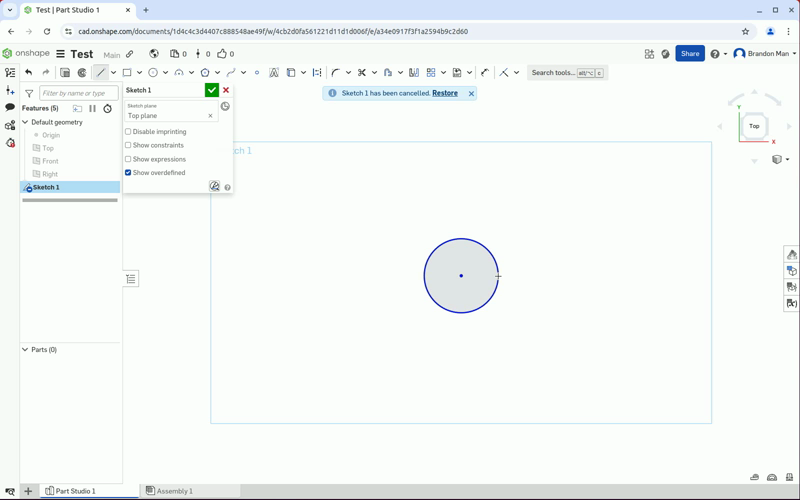
mouse_move(443, 269)
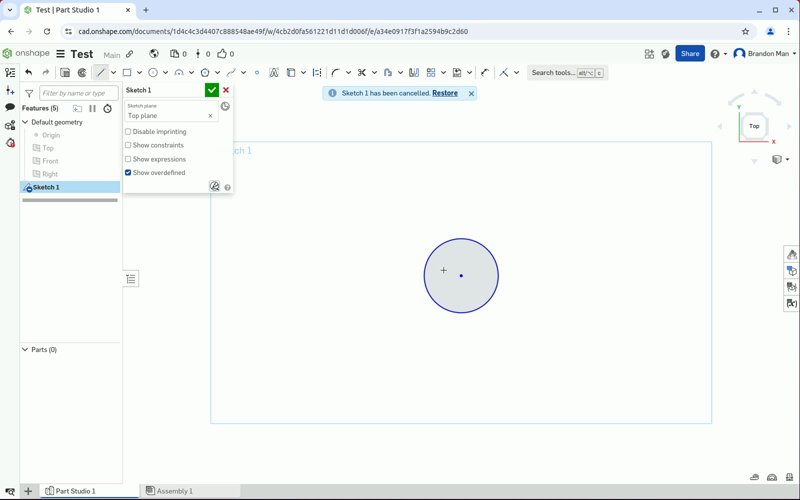
click(443, 269)
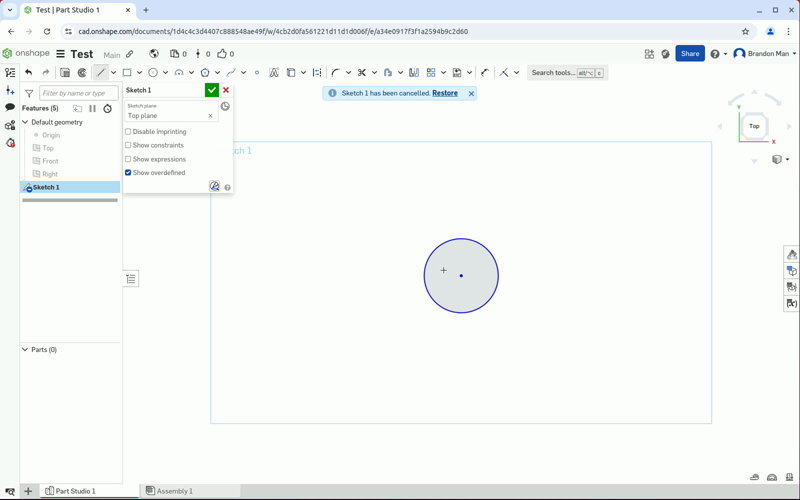
key_up(shift)
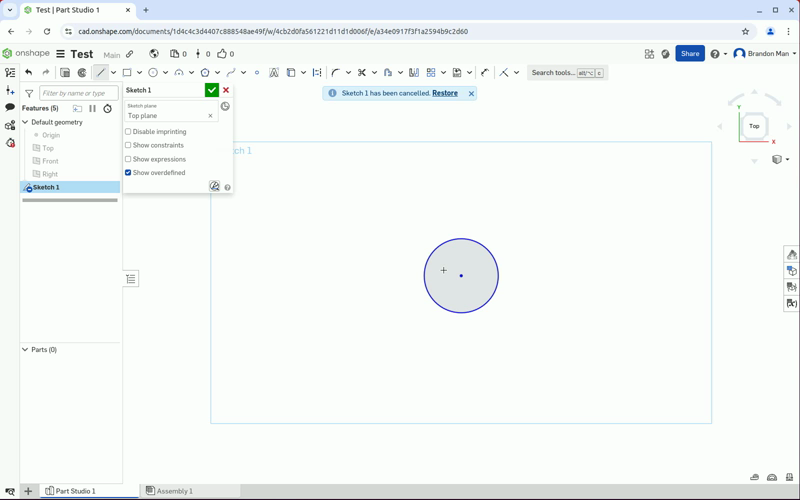
key_down(shift)
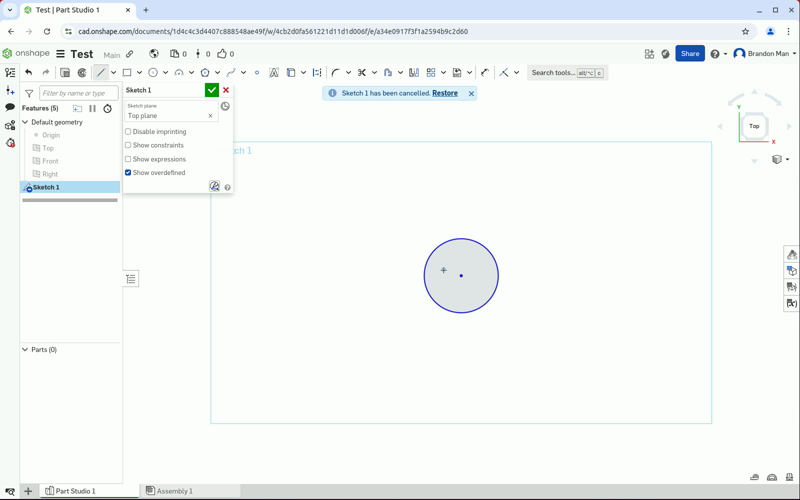
mouse_move(473, 269)
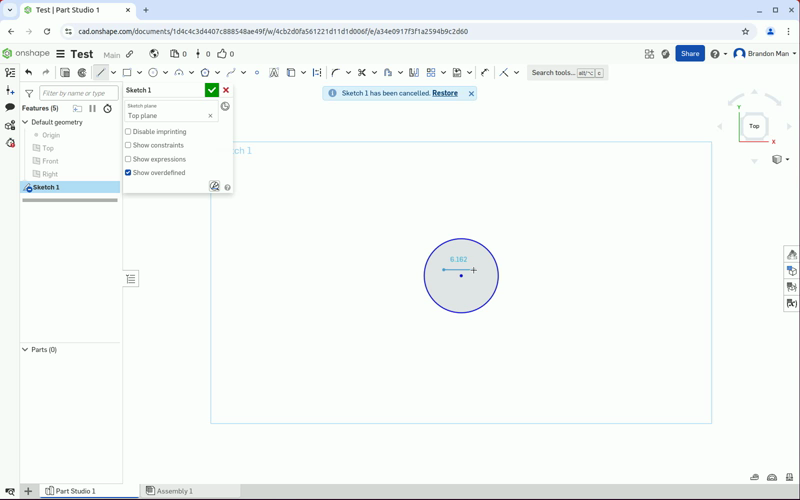
mouse_move(478, 269)
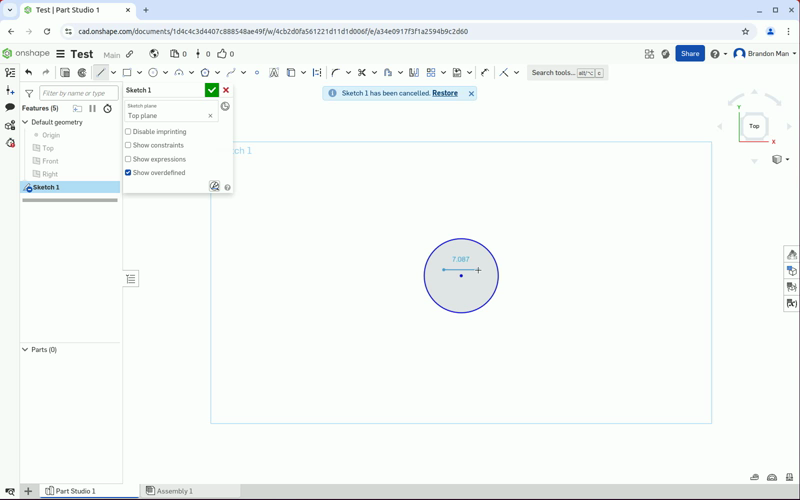
click(478, 269)
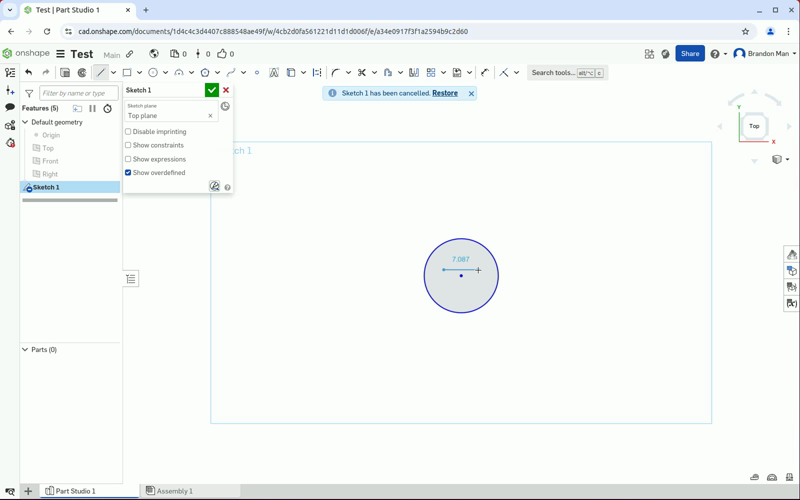
key_up(shift)
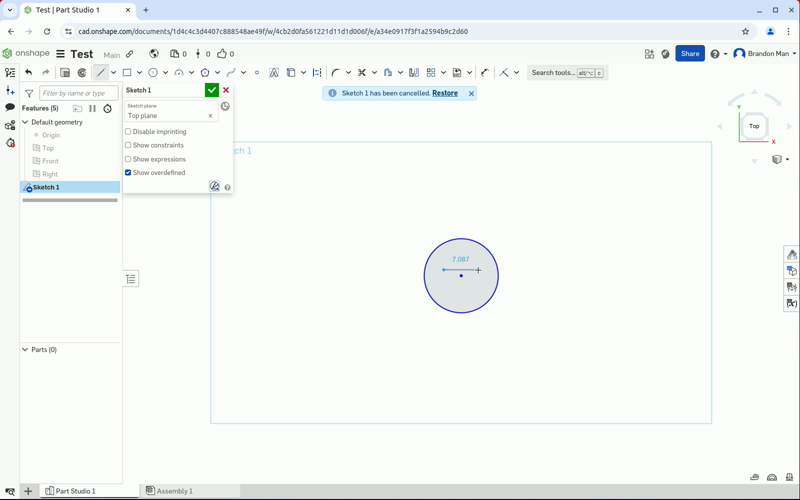
key_down(shift)
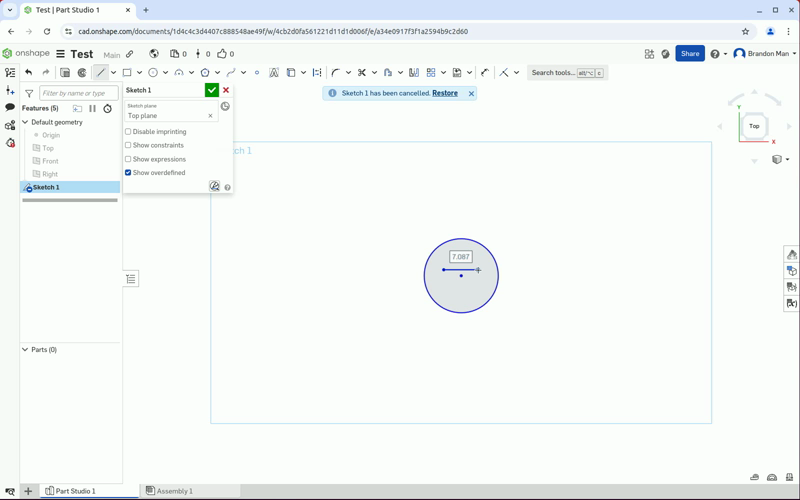
mouse_move(508, 269)
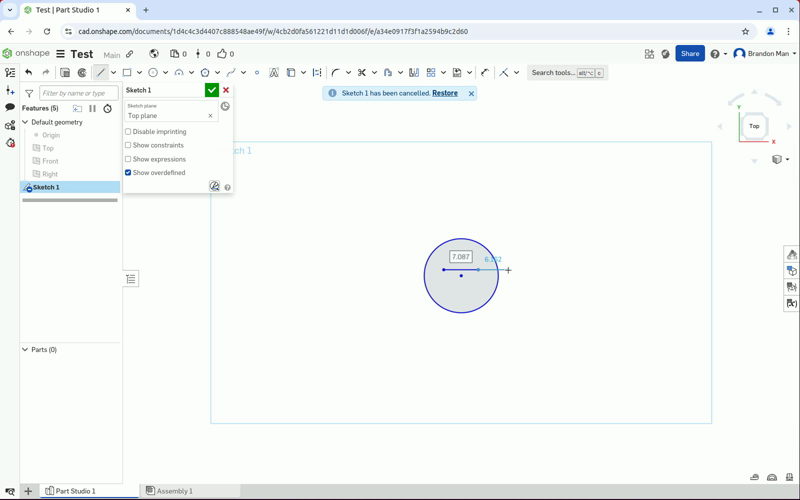
mouse_move(478, 258)
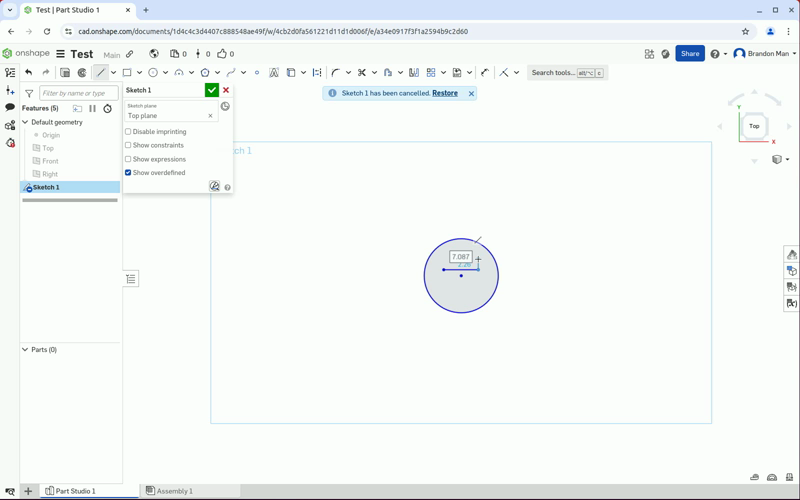
click(478, 258)
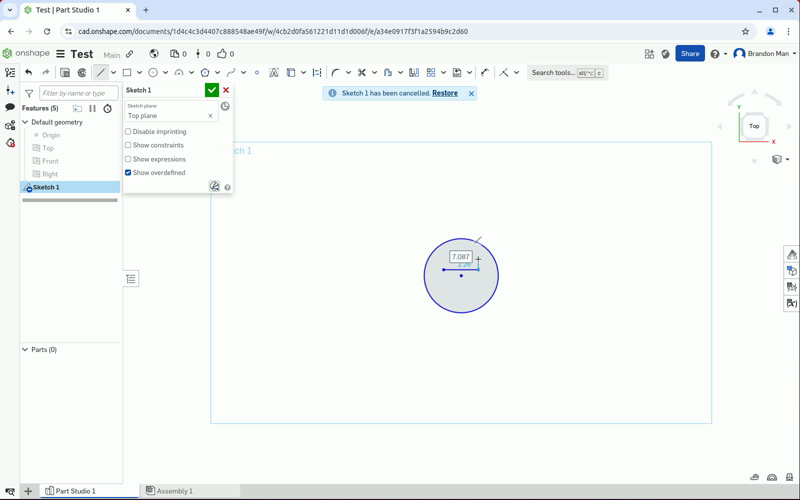
key_up(shift)
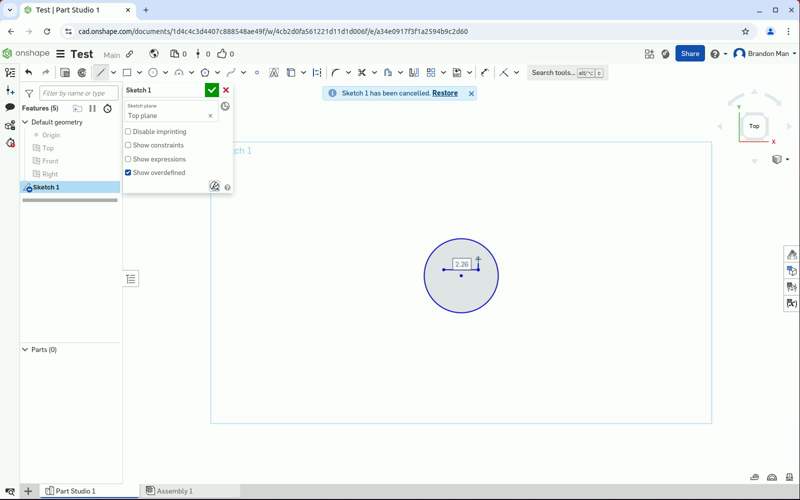
key_down(shift)
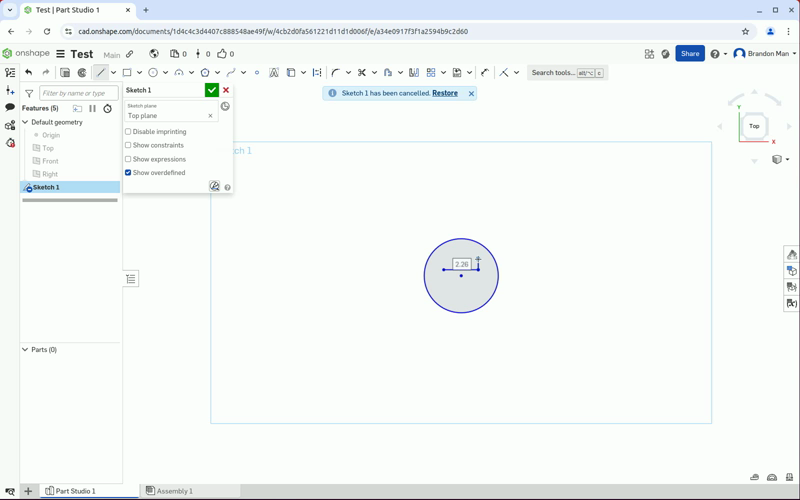
mouse_move(508, 258)
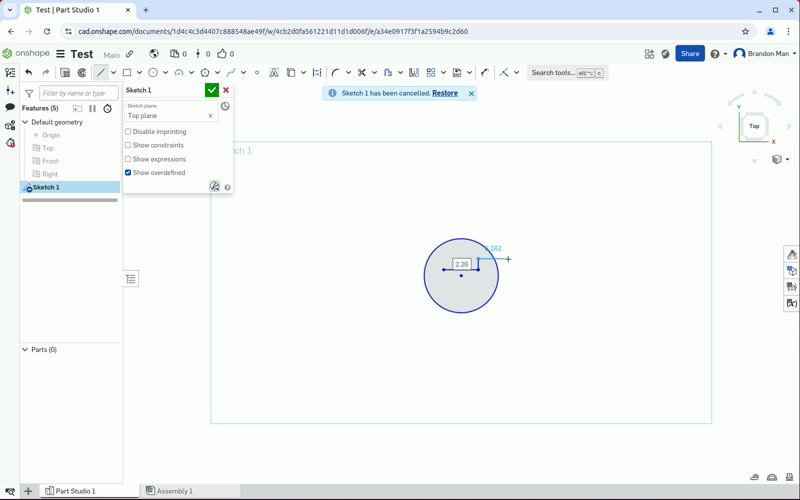
mouse_move(443, 258)
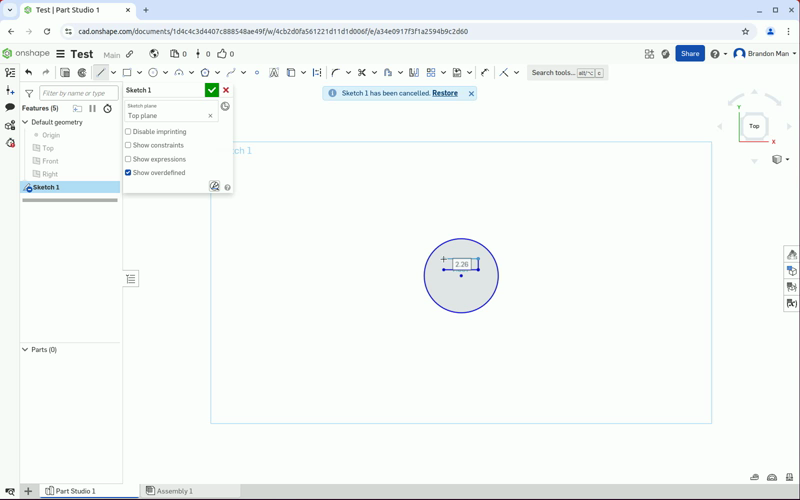
click(443, 258)
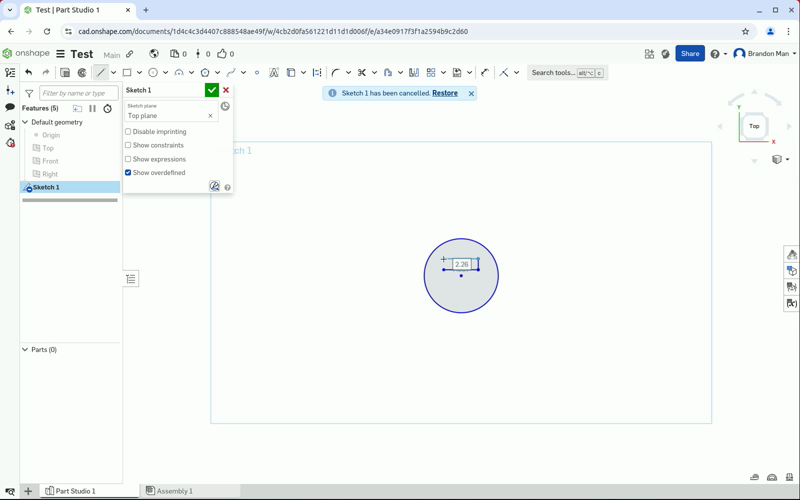
key_up(shift)
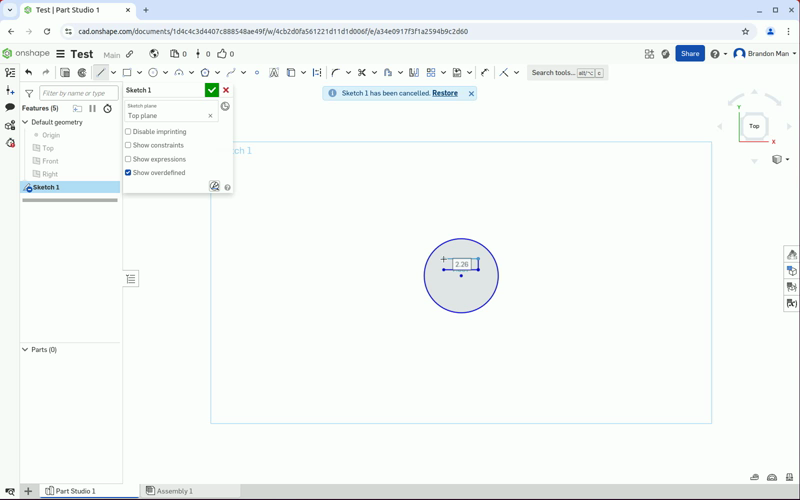
mouse_move(473, 258)
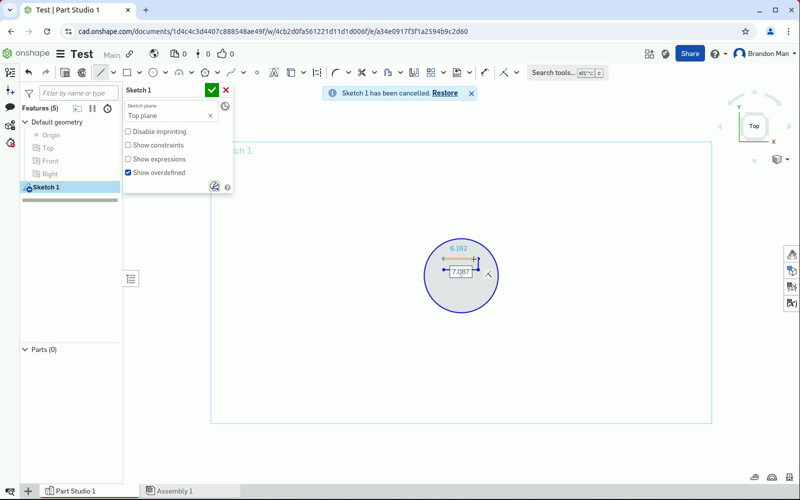
key_down(shift)
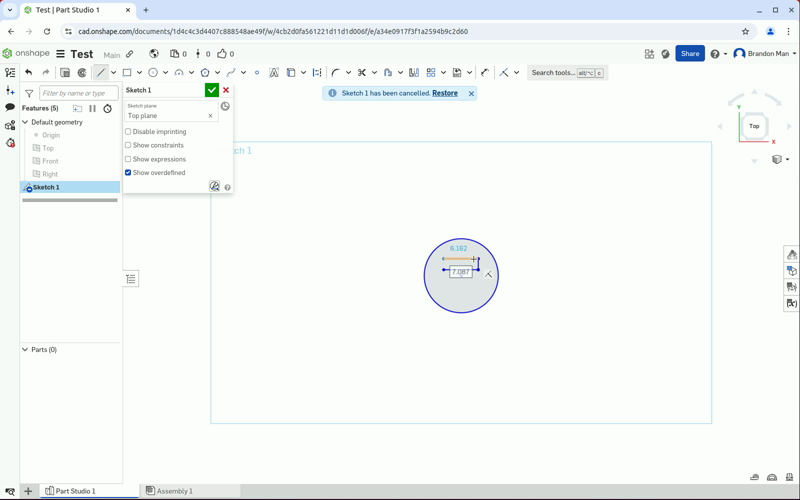
mouse_move(443, 269)
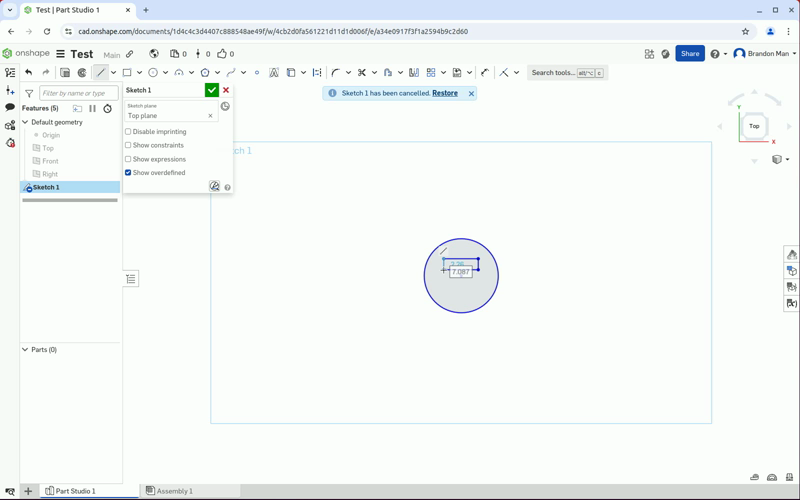
key_up(shift)
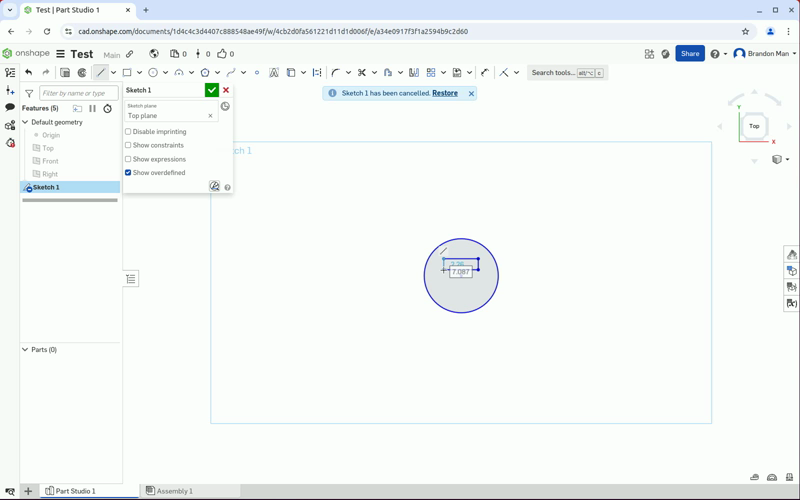
click(443, 269)
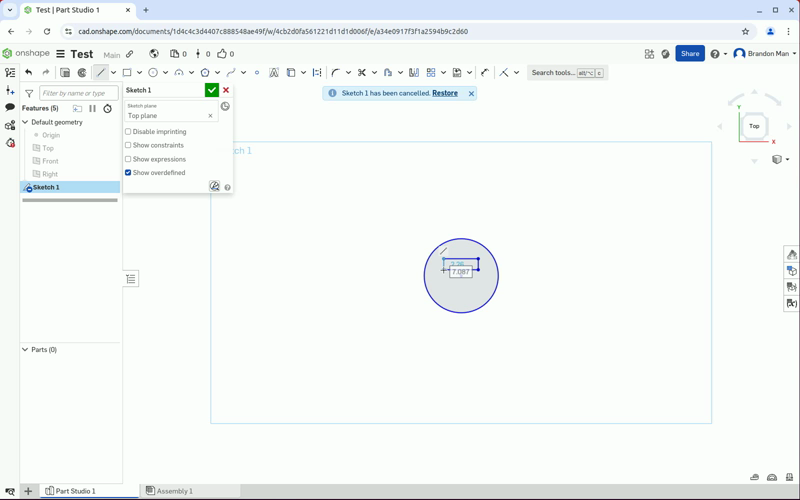
key(esc)
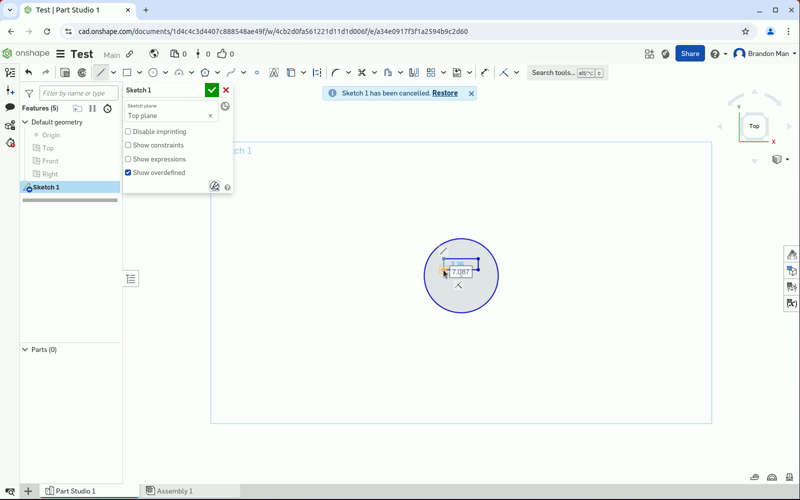
key(a)
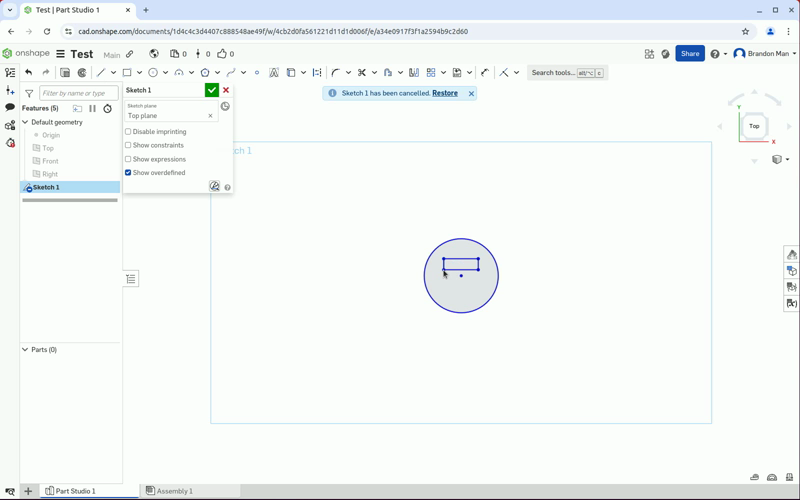
key_down(shift)
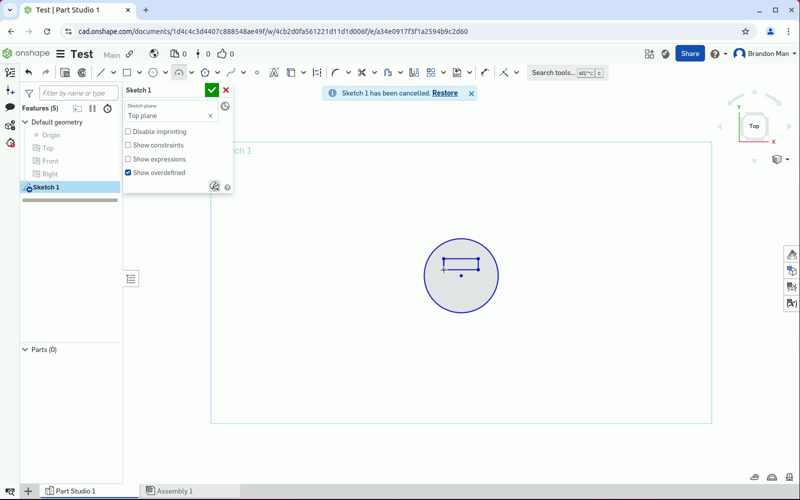
mouse_move(451, 294)
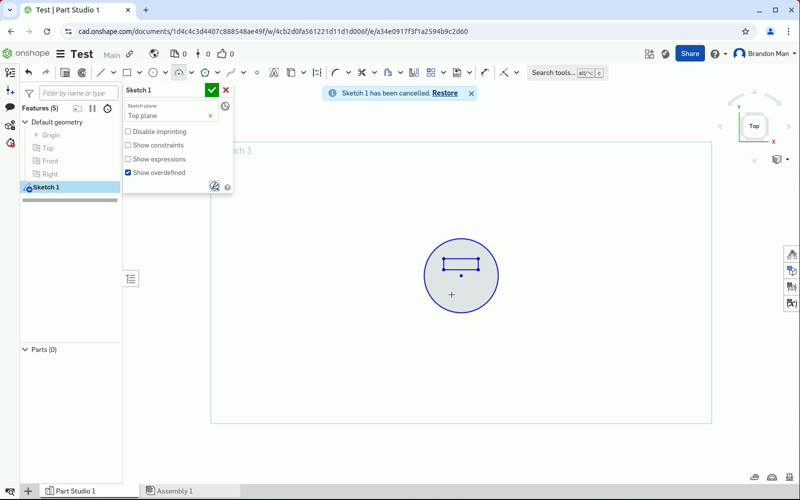
click(451, 294)
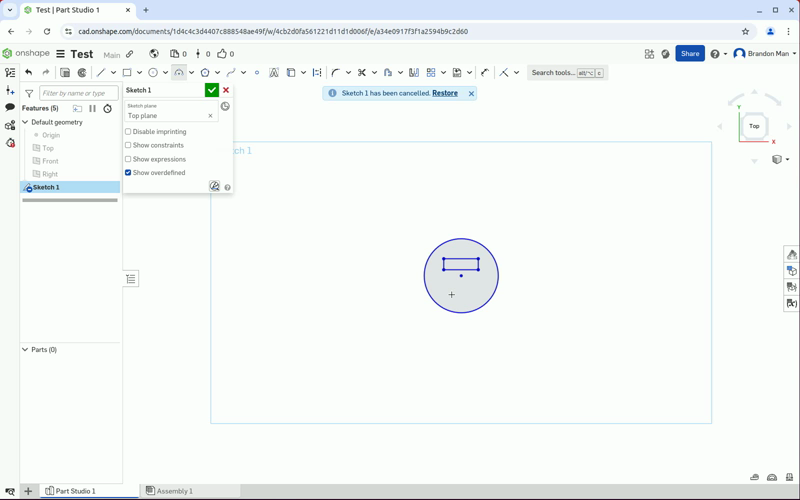
key_up(shift)
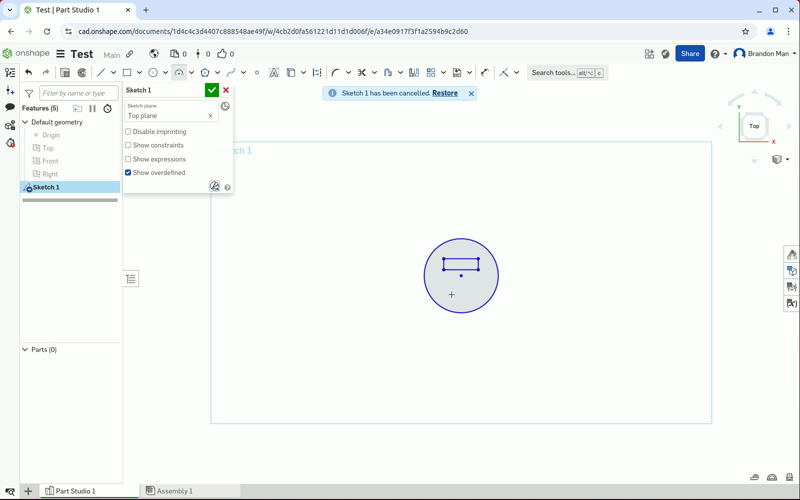
key_down(shift)
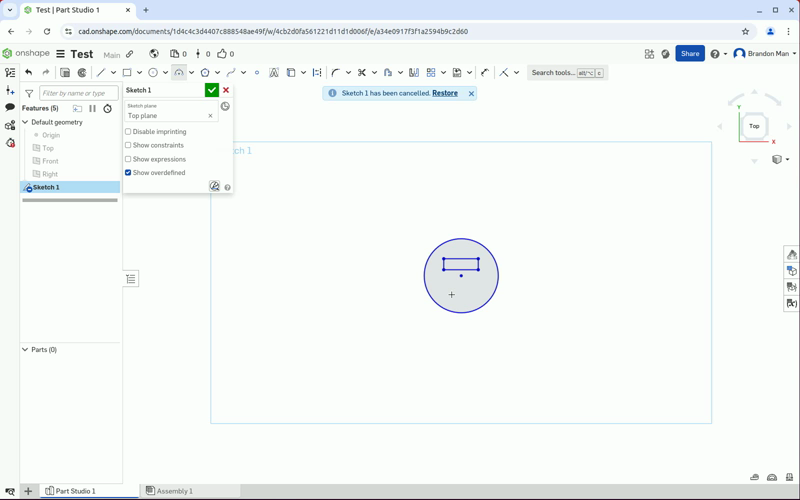
mouse_move(456, 298)
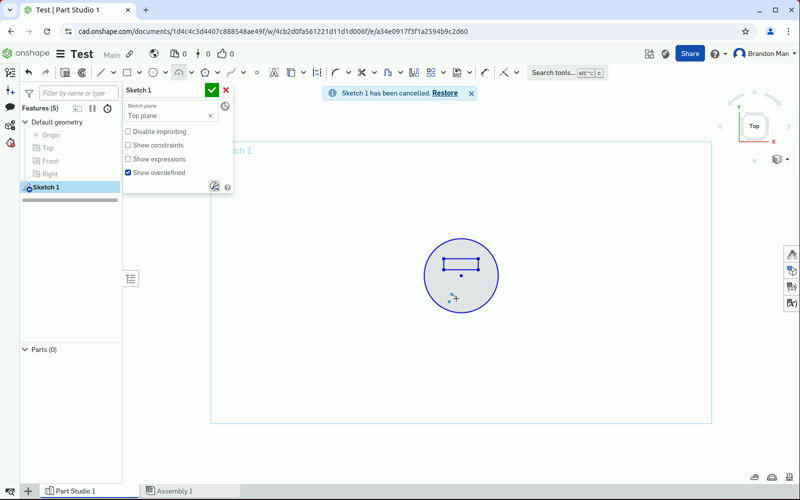
scroll(6)
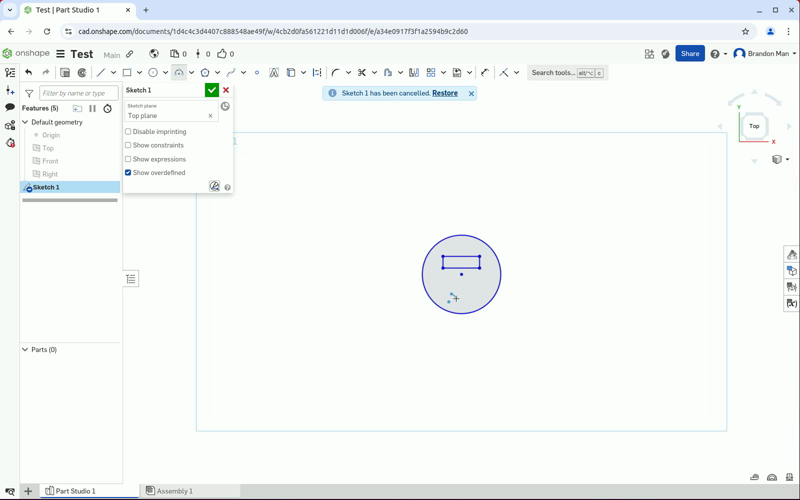
scroll(6)
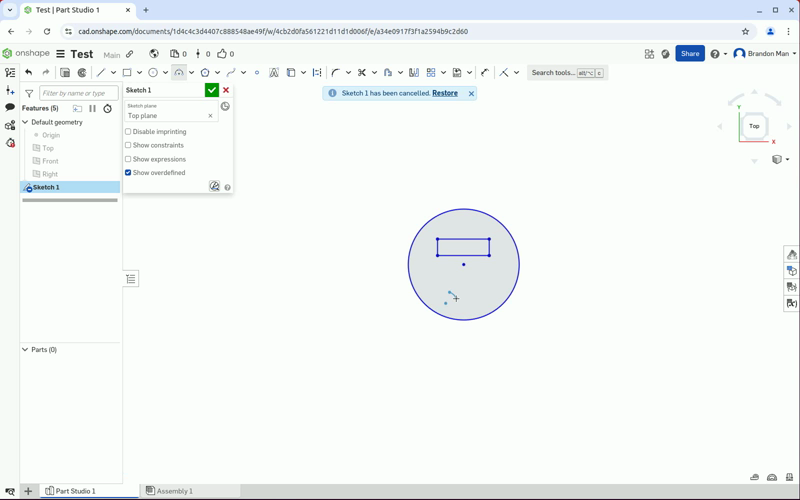
scroll(6)
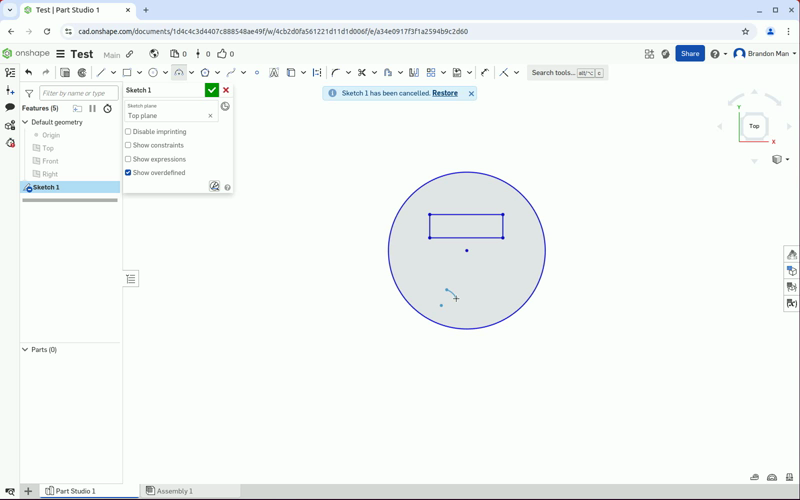
scroll(6)
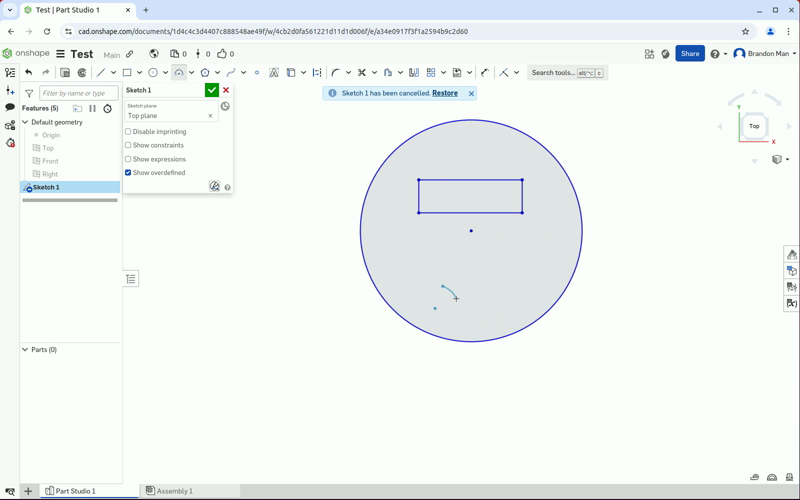
scroll(6)
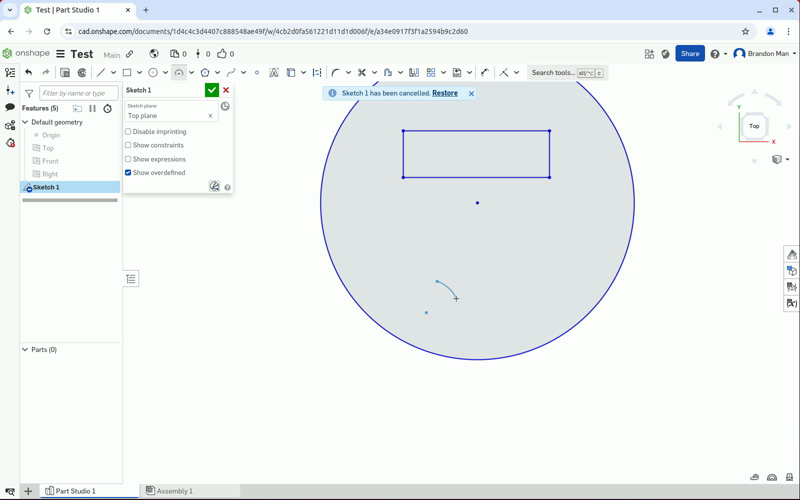
scroll(6)
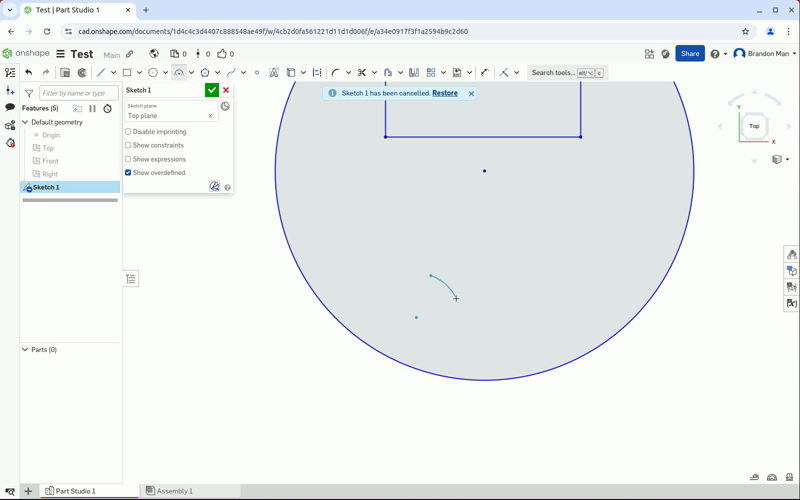
scroll(6)
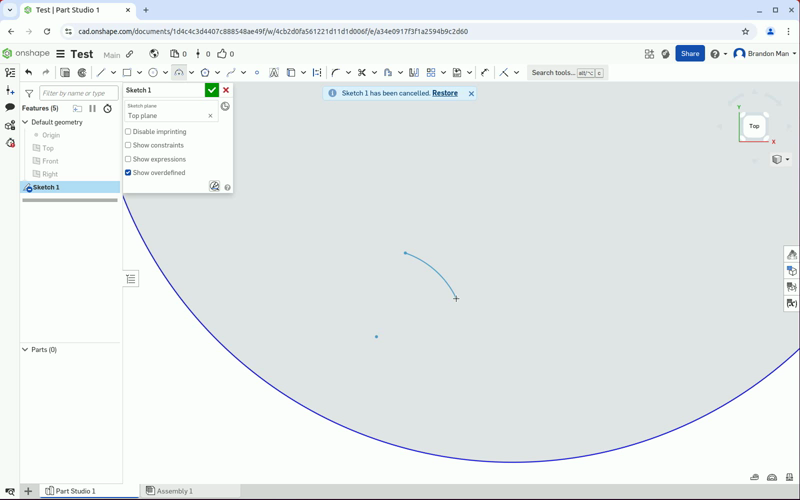
click(456, 298)
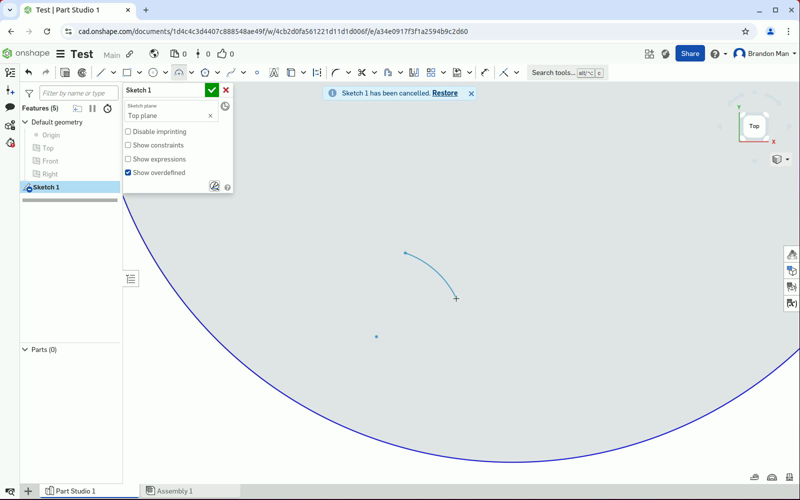
scroll(-6)
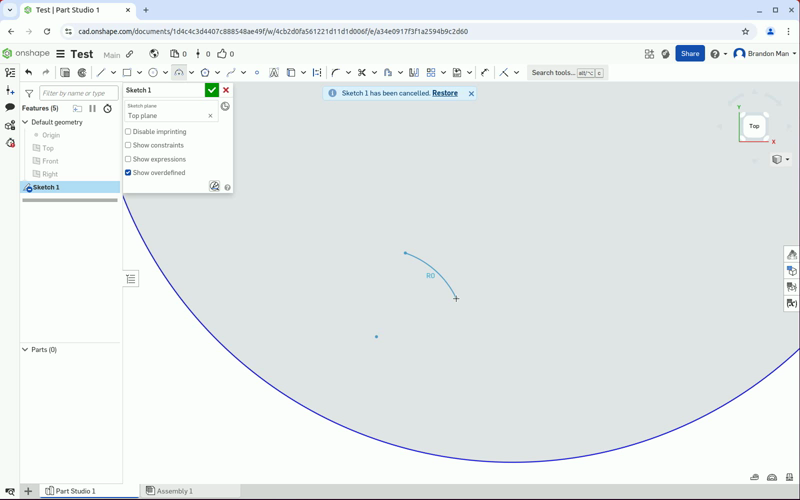
scroll(-6)
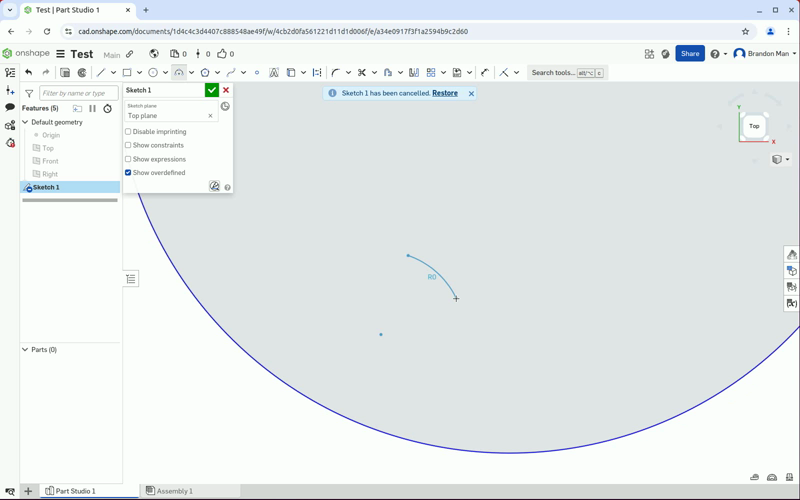
scroll(-6)
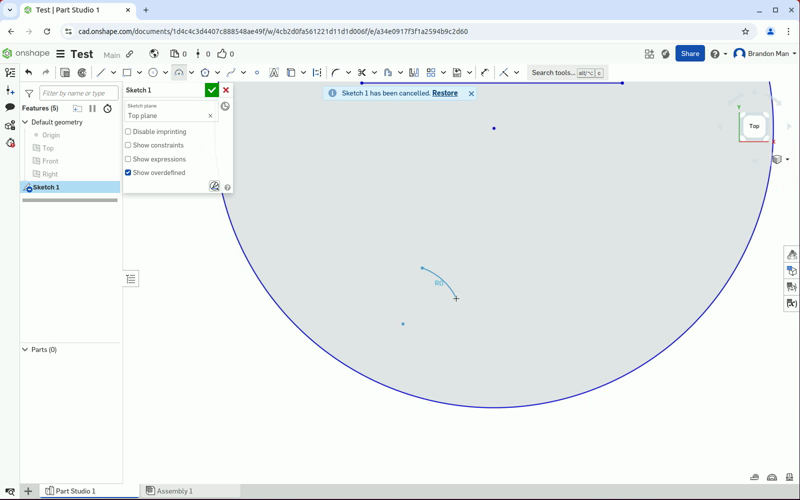
scroll(-6)
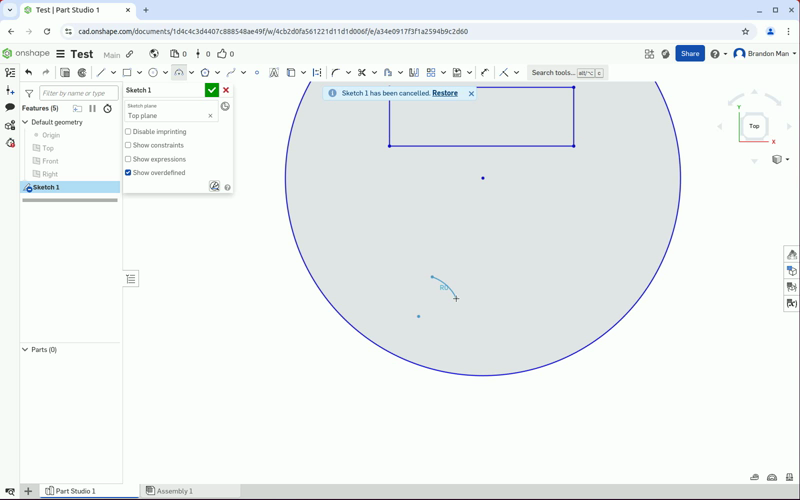
scroll(-6)
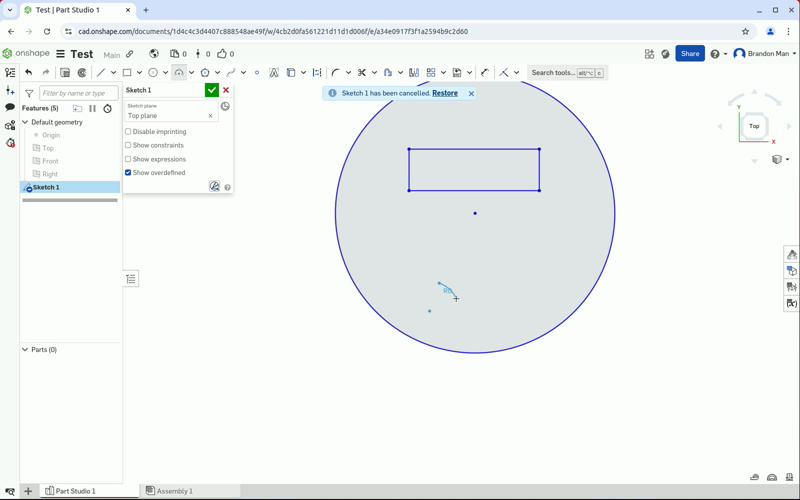
scroll(-6)
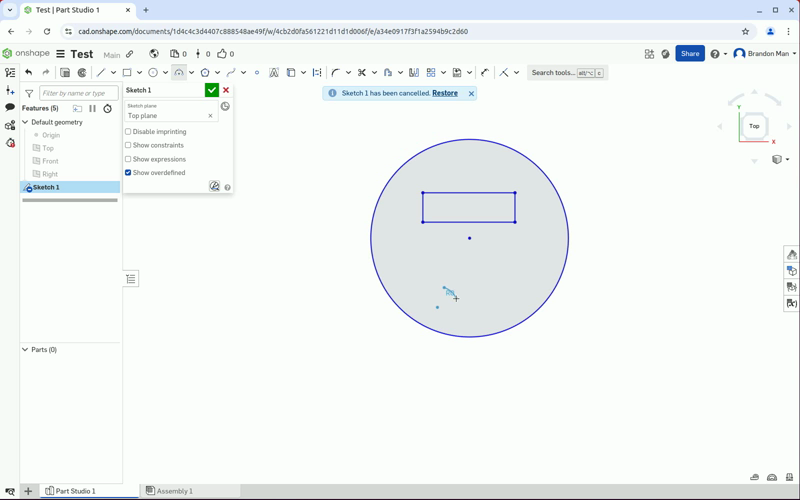
scroll(-6)
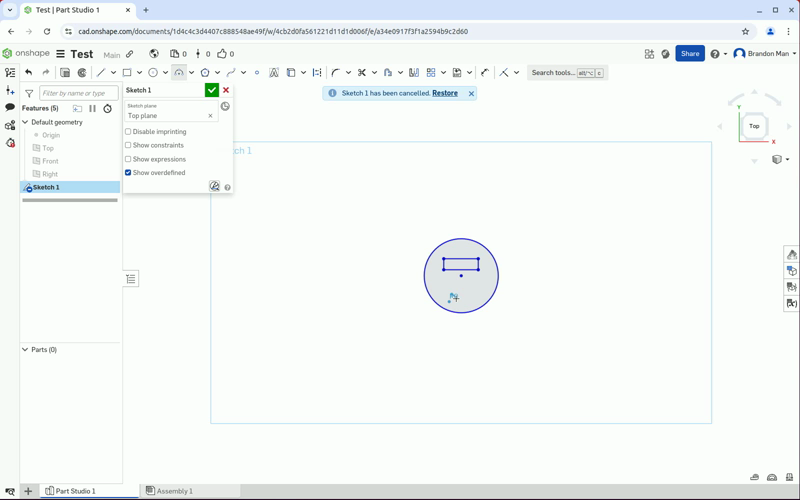
mouse_move(453, 297)
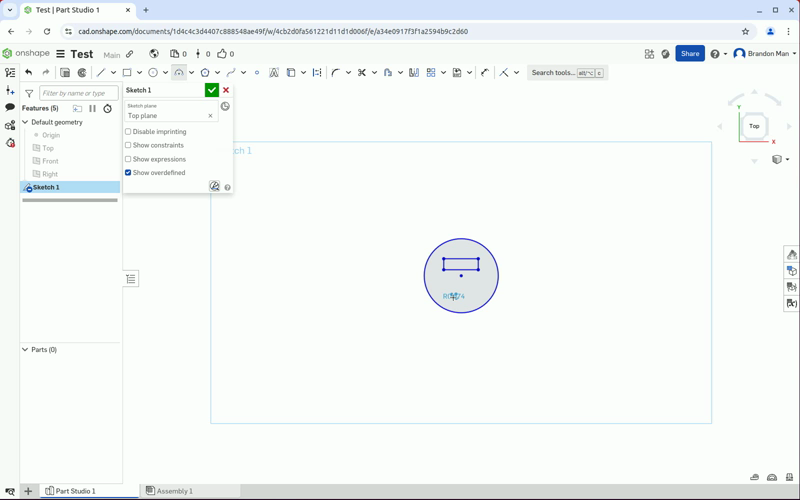
scroll(6)
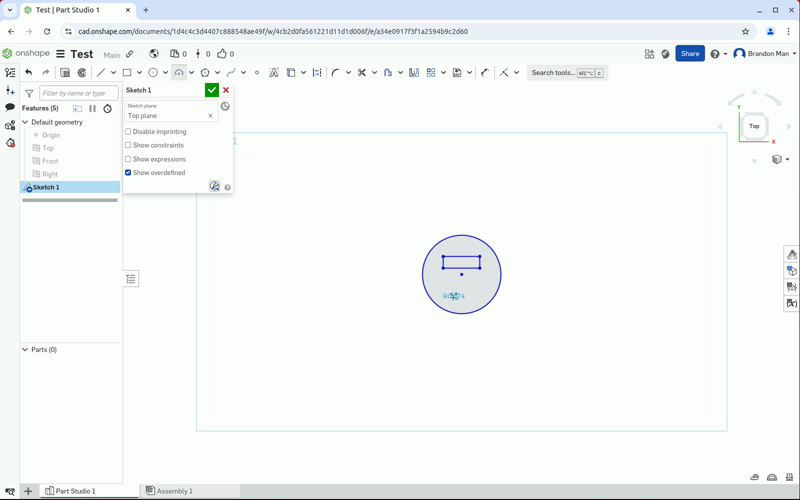
scroll(6)
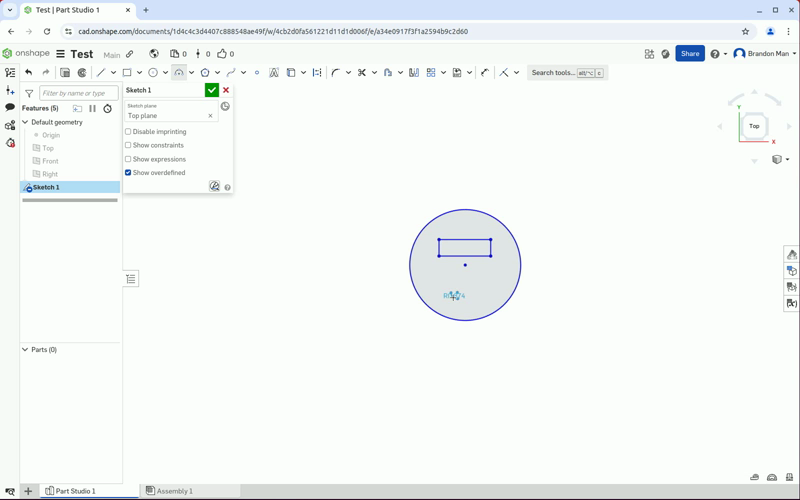
scroll(6)
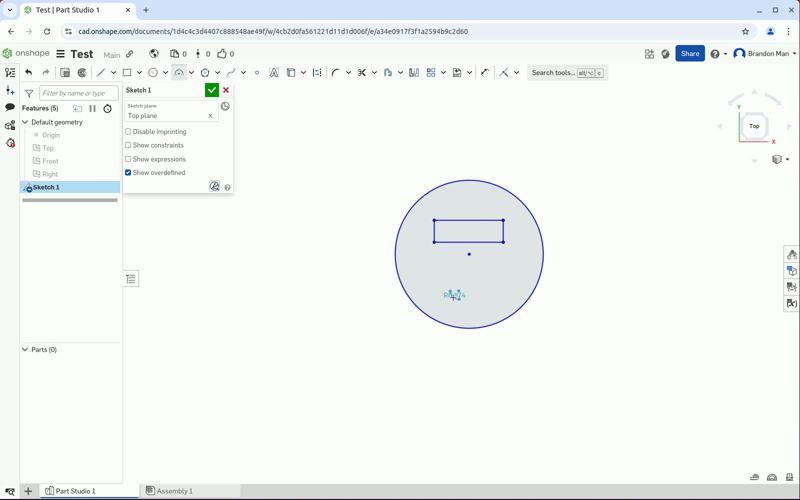
scroll(6)
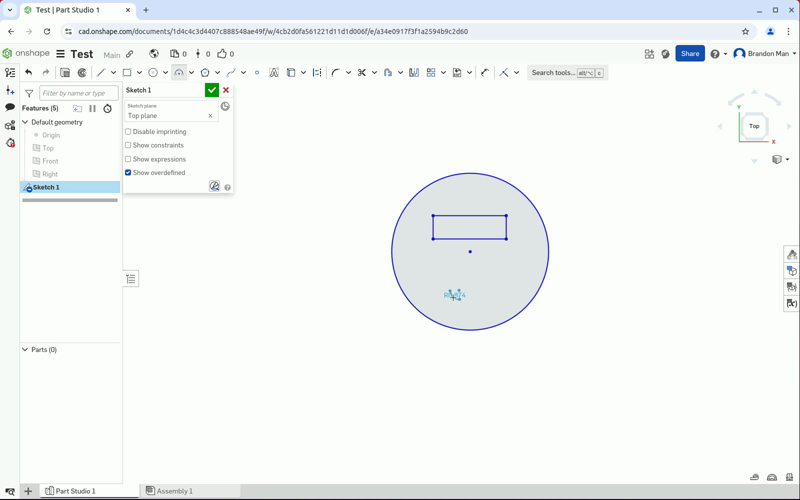
scroll(6)
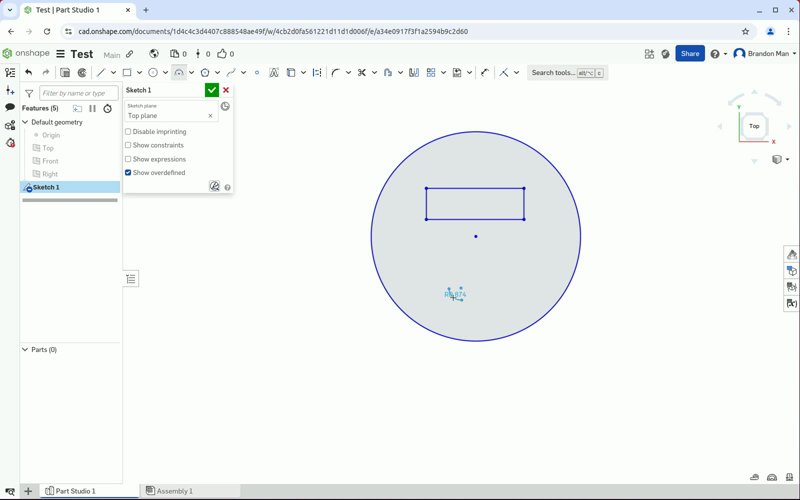
scroll(6)
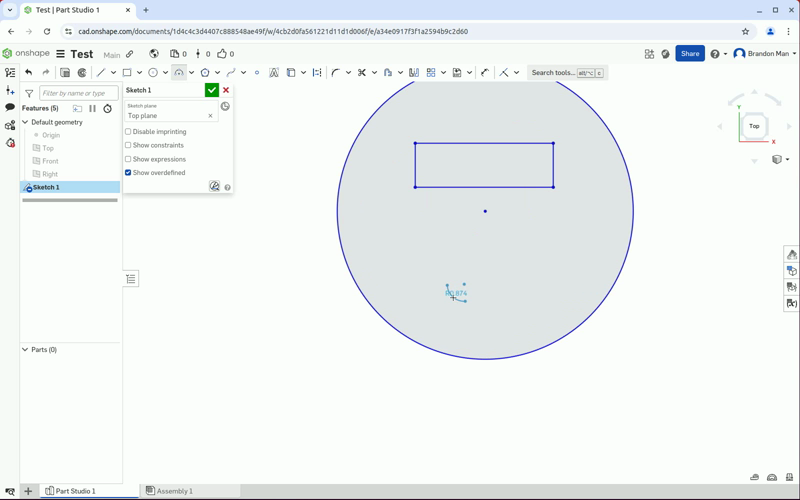
scroll(6)
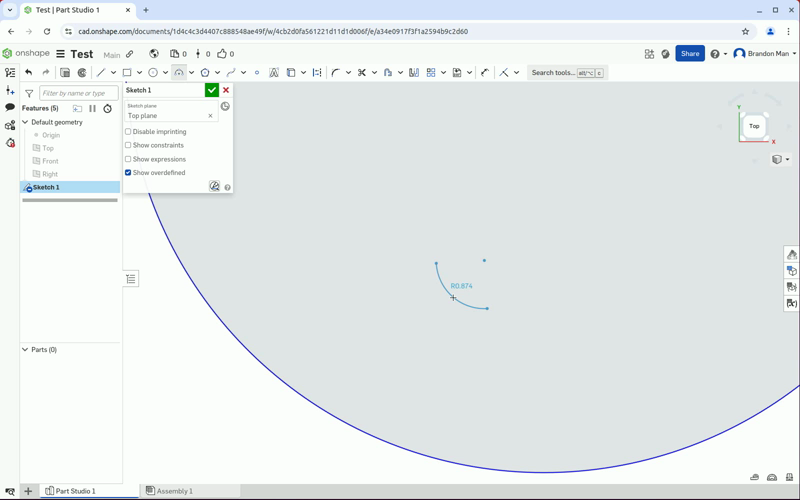
click(453, 297)
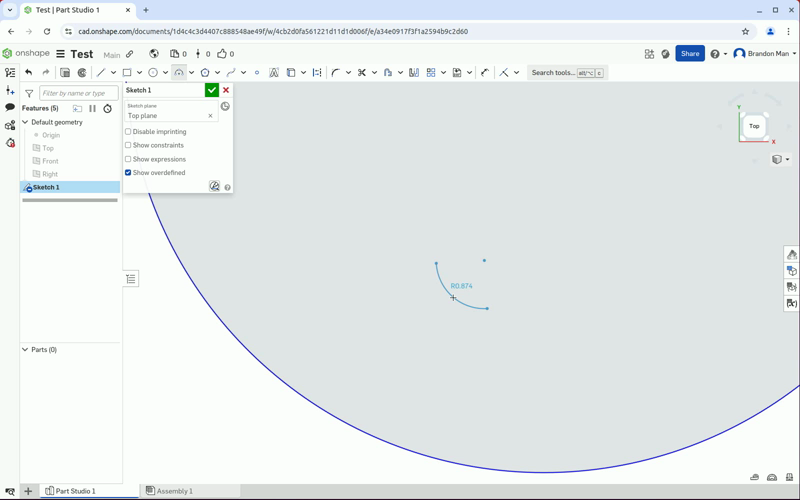
scroll(-6)
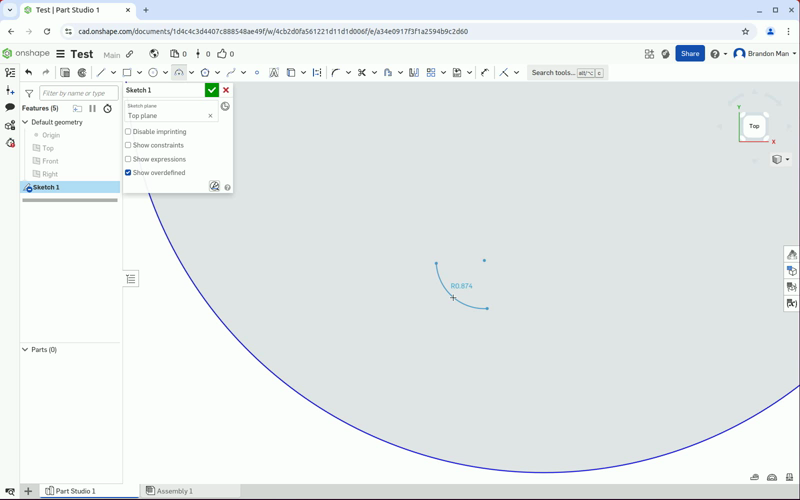
scroll(-6)
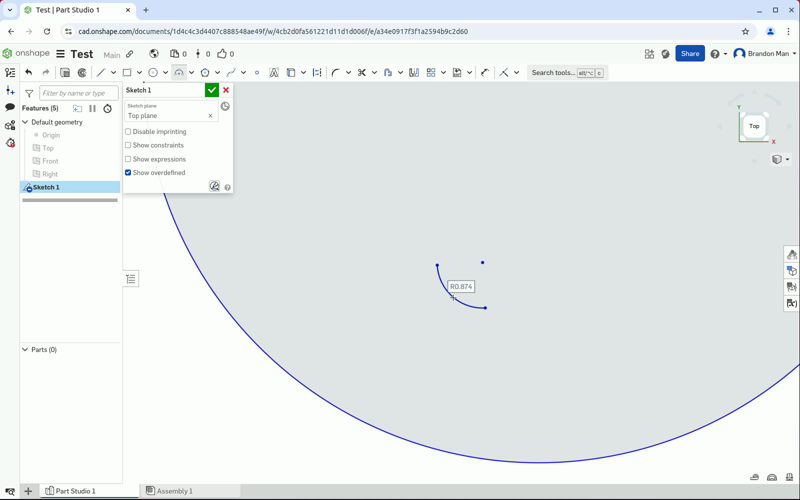
scroll(-6)
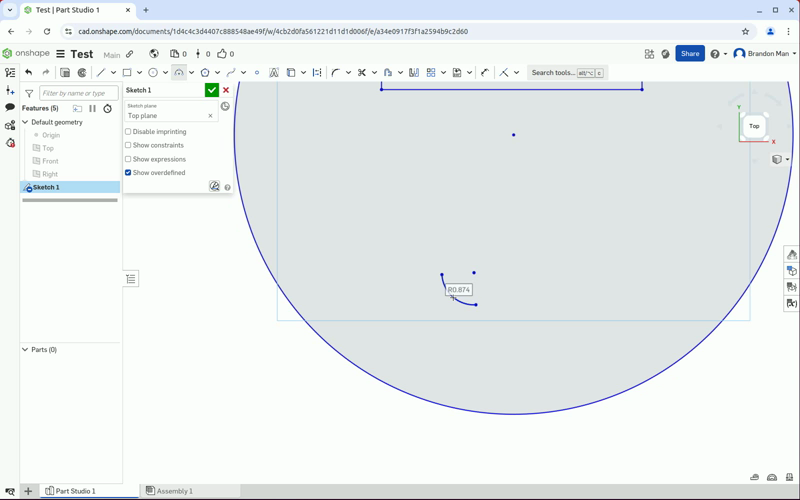
scroll(-6)
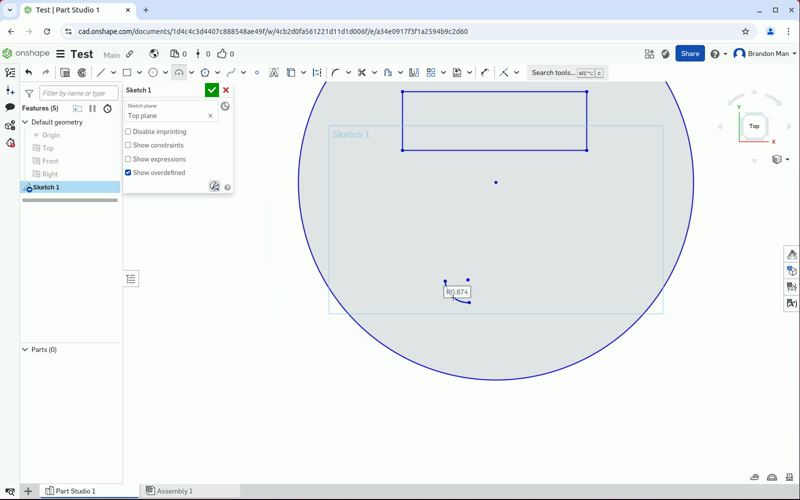
scroll(-6)
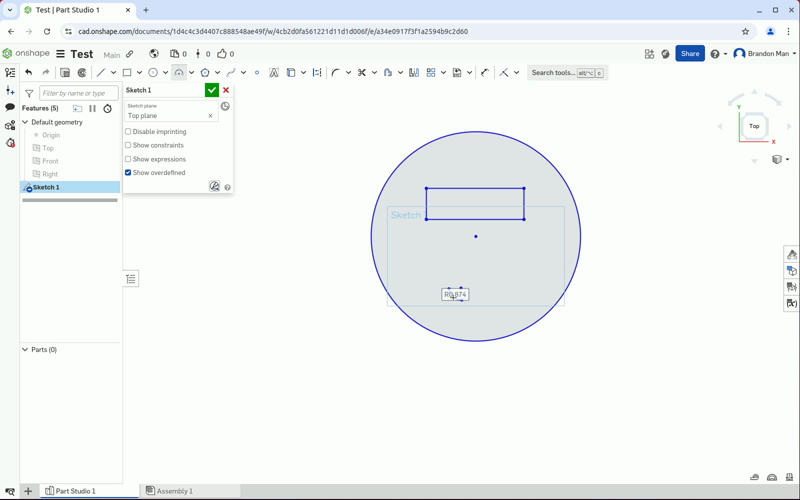
scroll(-6)
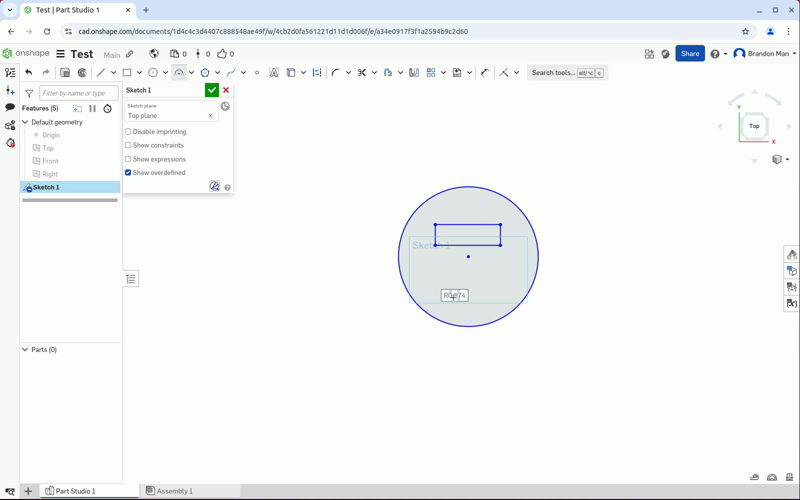
scroll(-6)
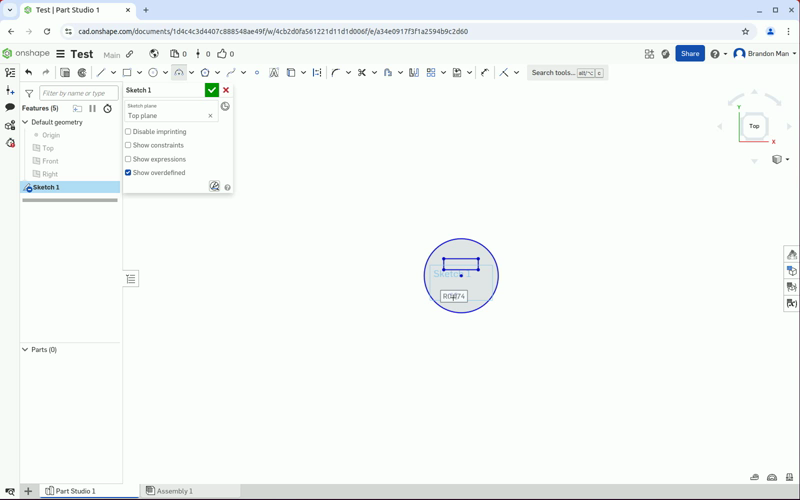
key_up(shift)
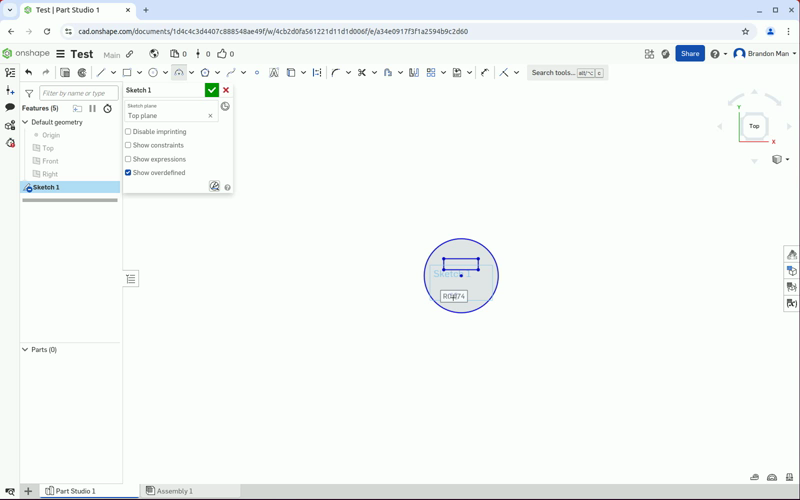
key(esc)
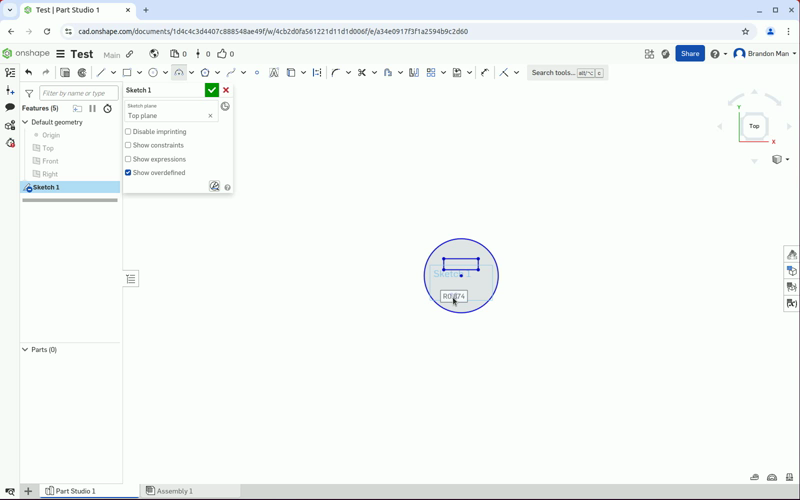
key(l)
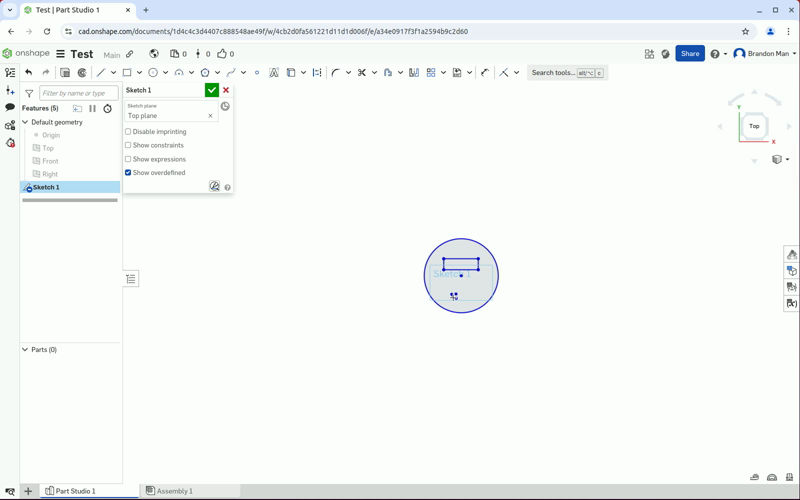
mouse_move(456, 298)
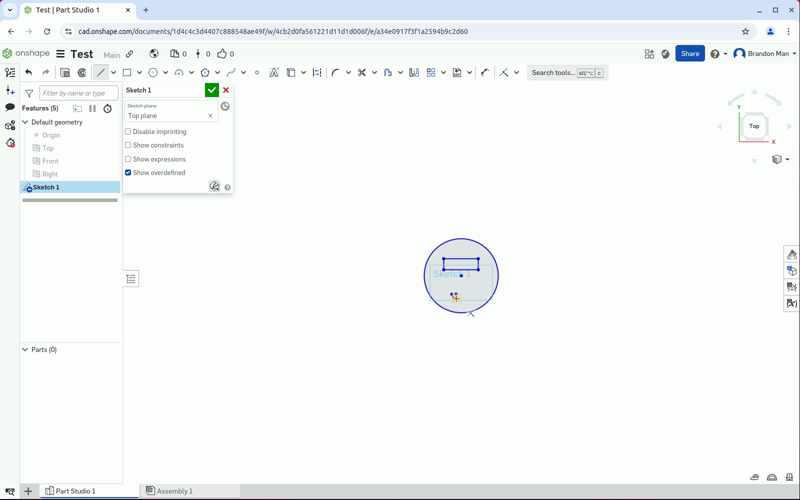
scroll(6)
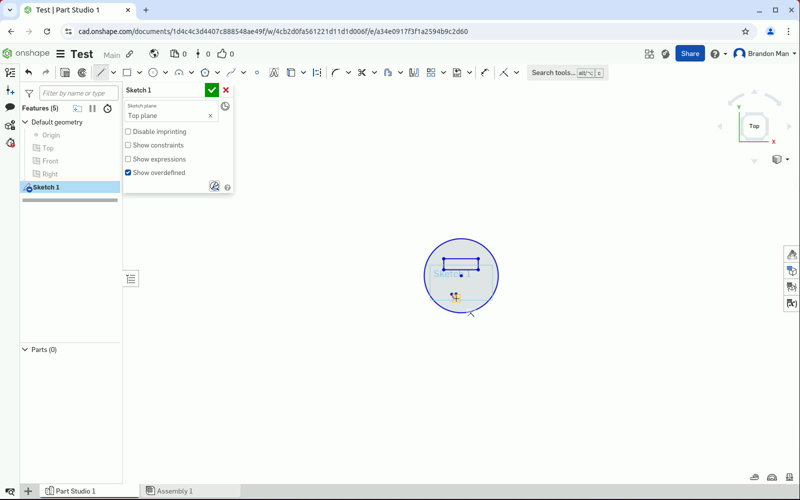
scroll(6)
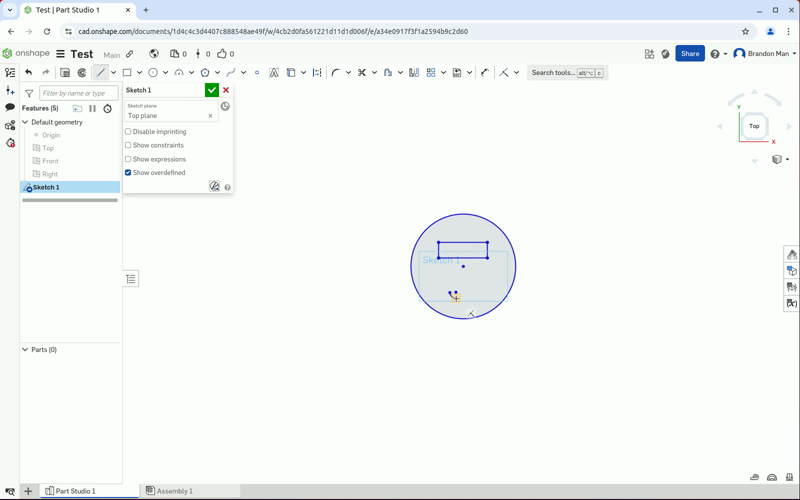
scroll(6)
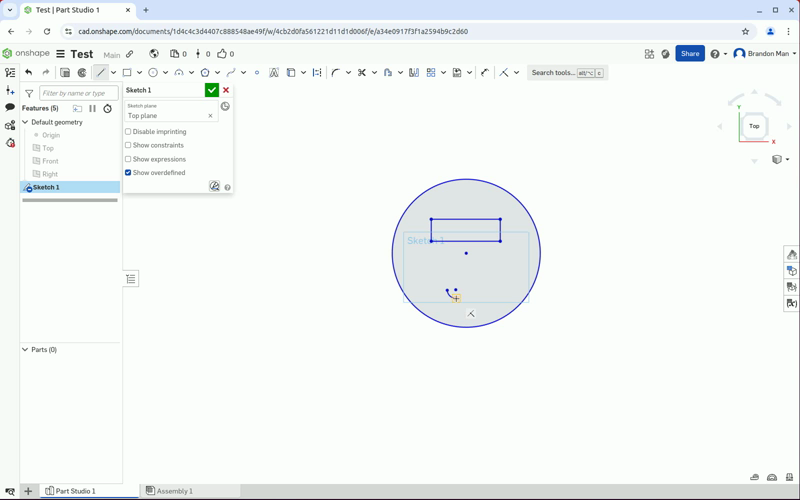
scroll(6)
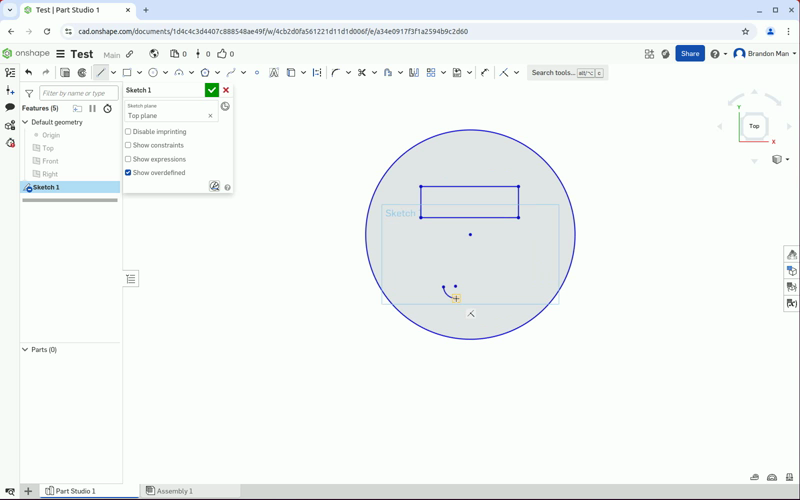
scroll(6)
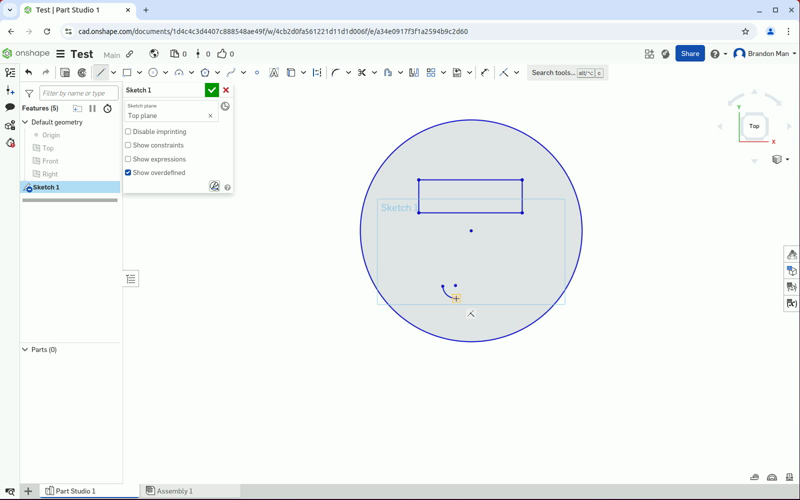
scroll(6)
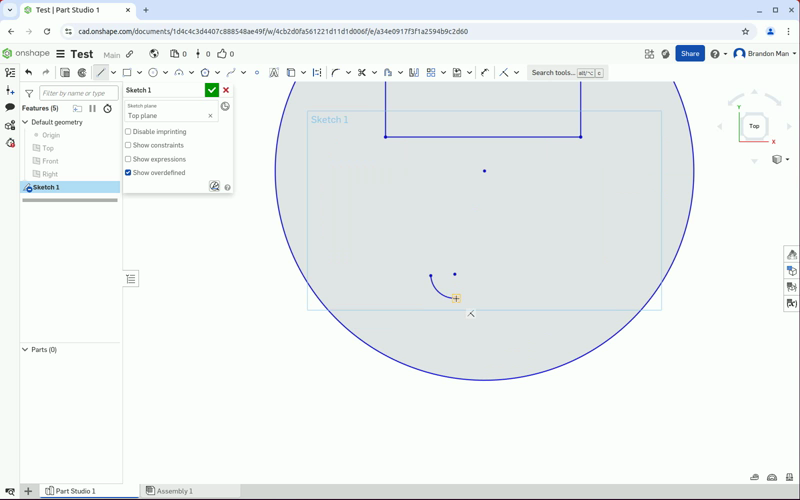
scroll(6)
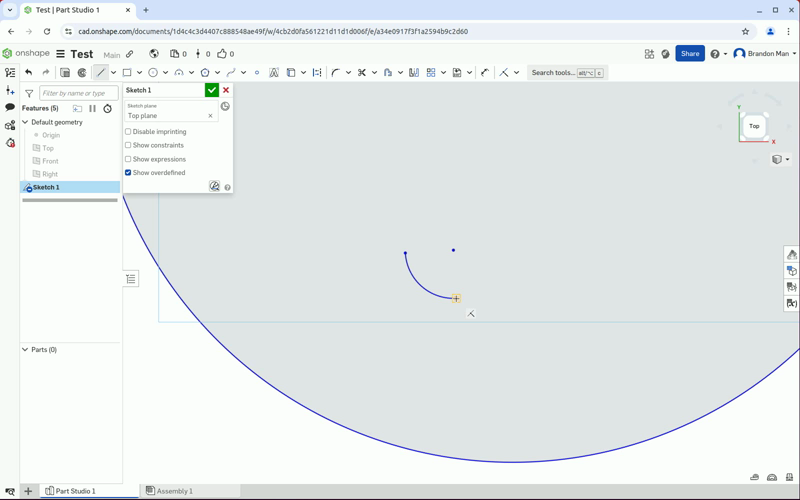
click(456, 298)
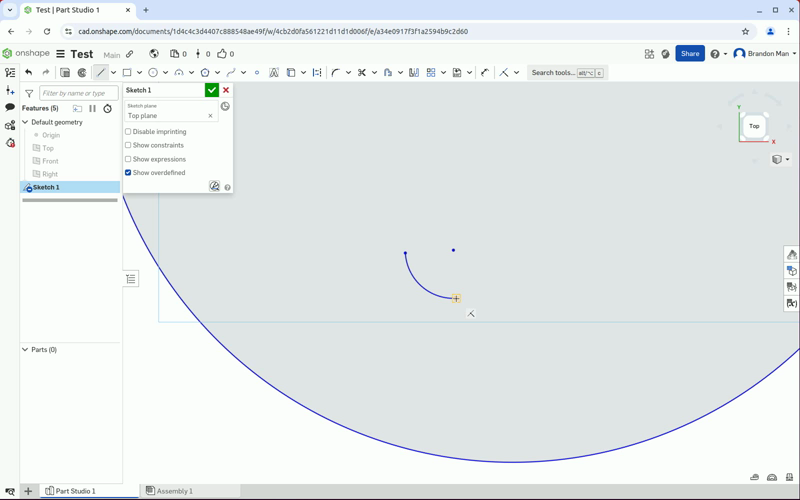
scroll(-6)
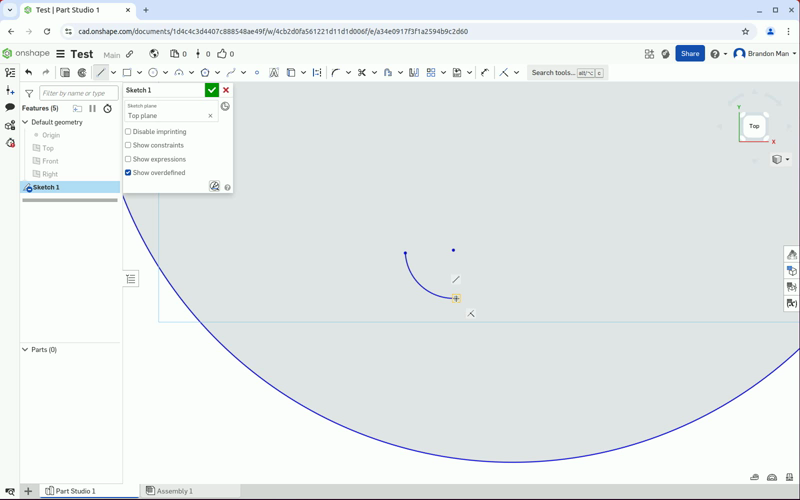
scroll(-6)
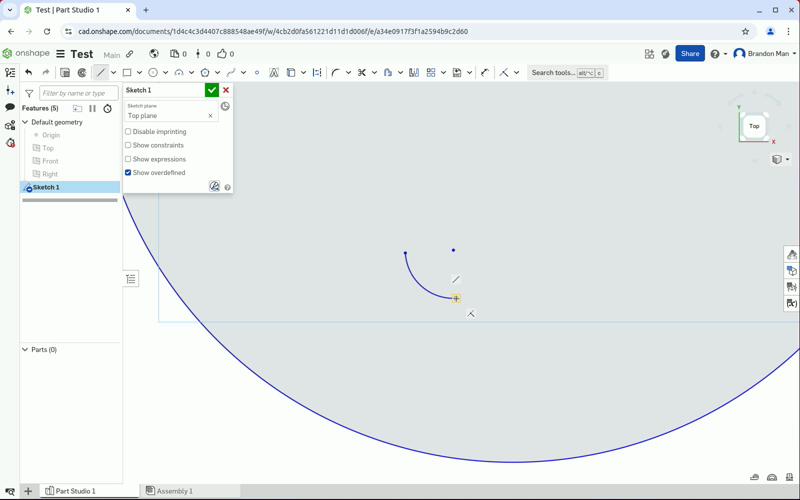
scroll(-6)
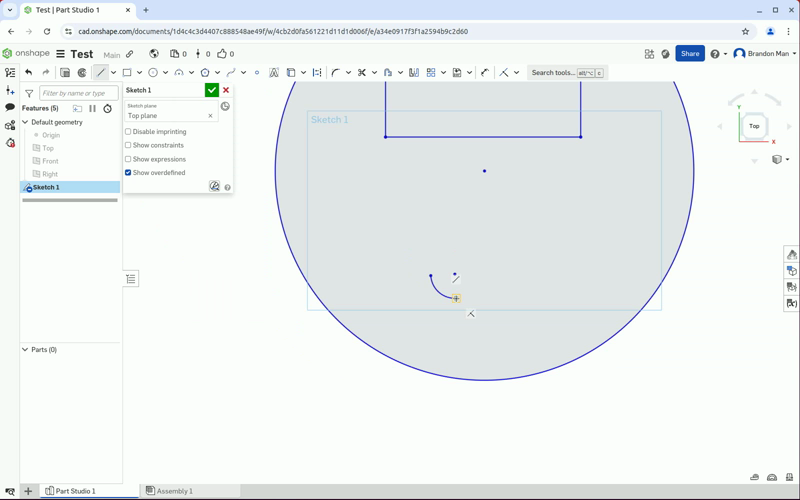
scroll(-6)
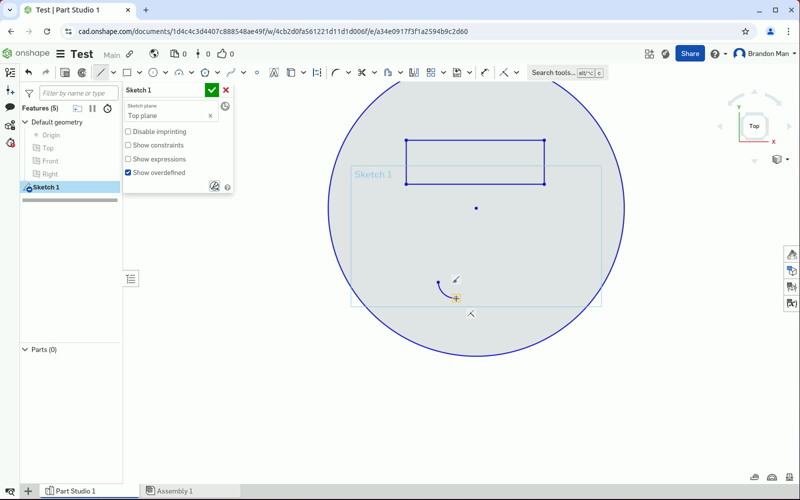
scroll(-6)
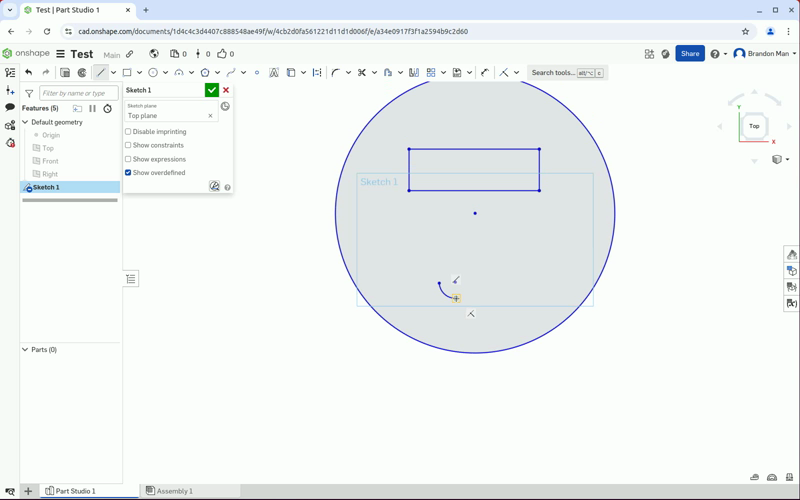
scroll(-6)
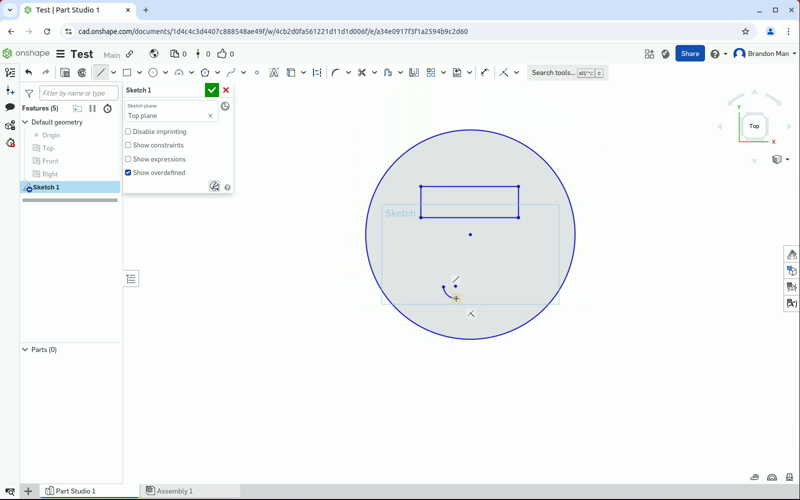
scroll(-6)
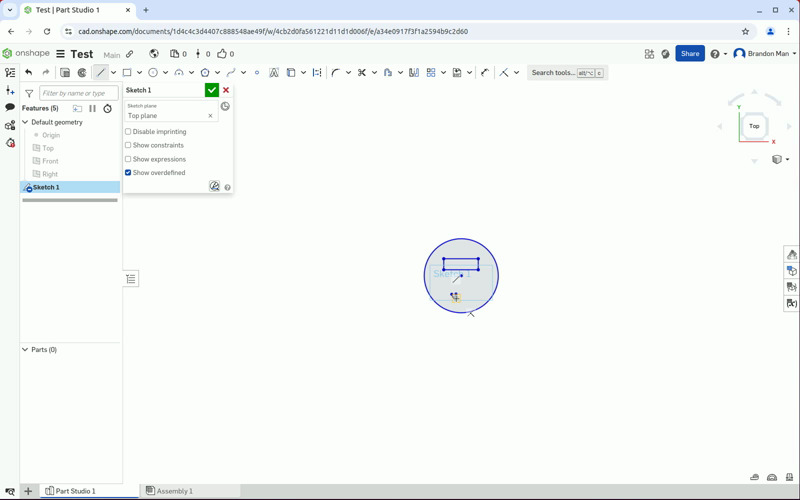
key_down(shift)
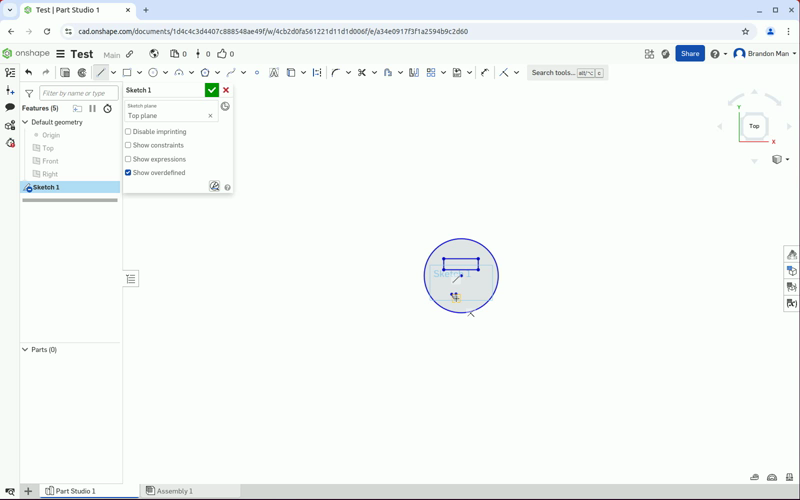
mouse_move(486, 298)
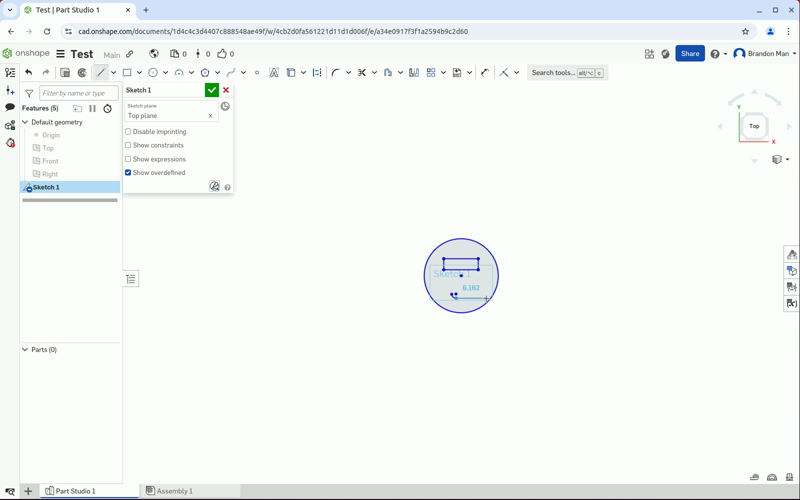
mouse_move(466, 298)
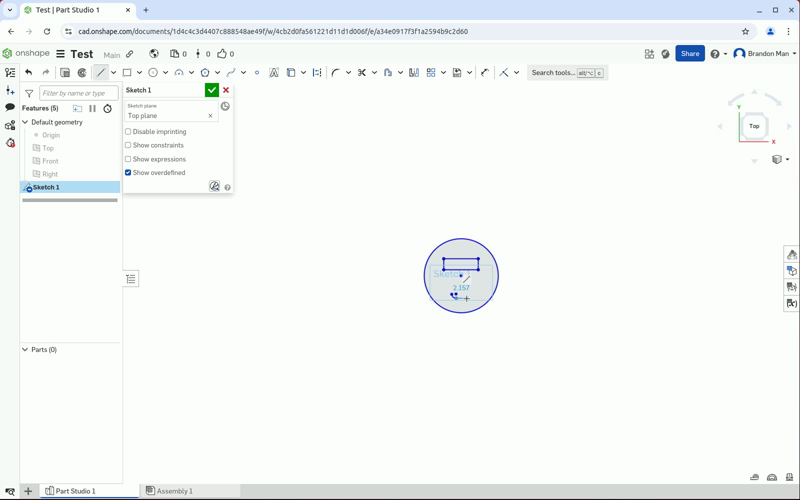
click(466, 298)
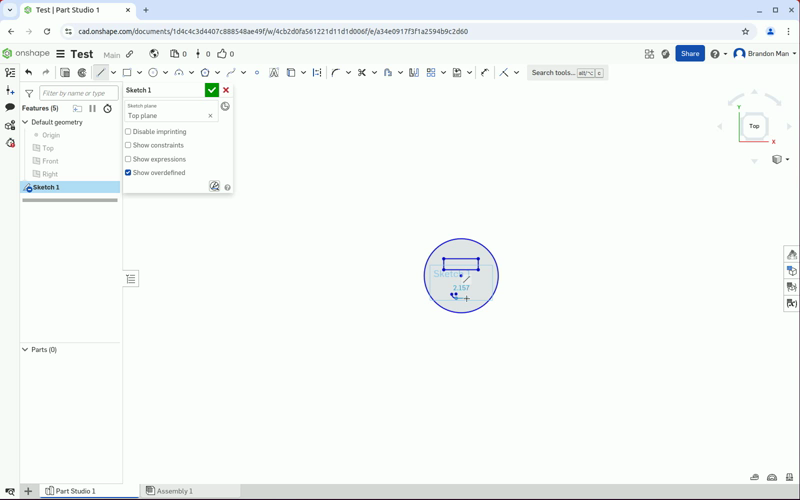
key_up(shift)
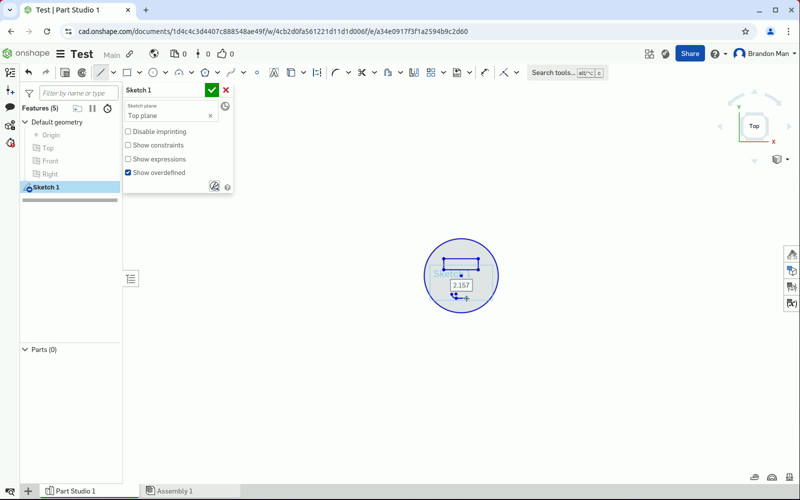
key(esc)
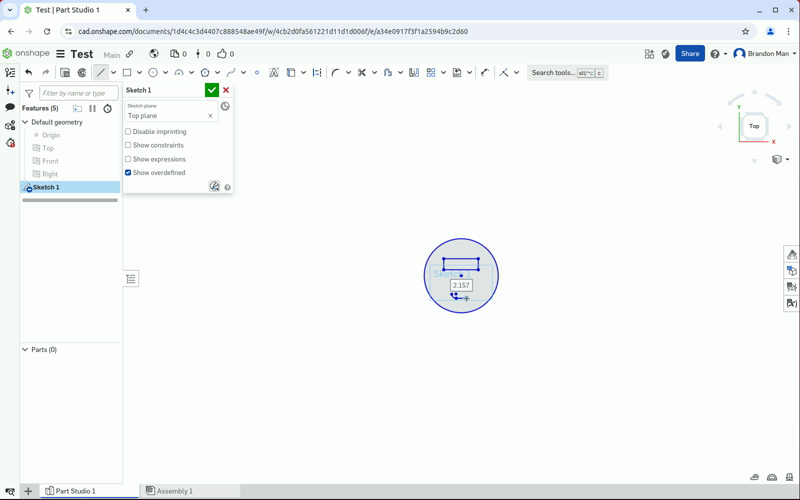
key(a)
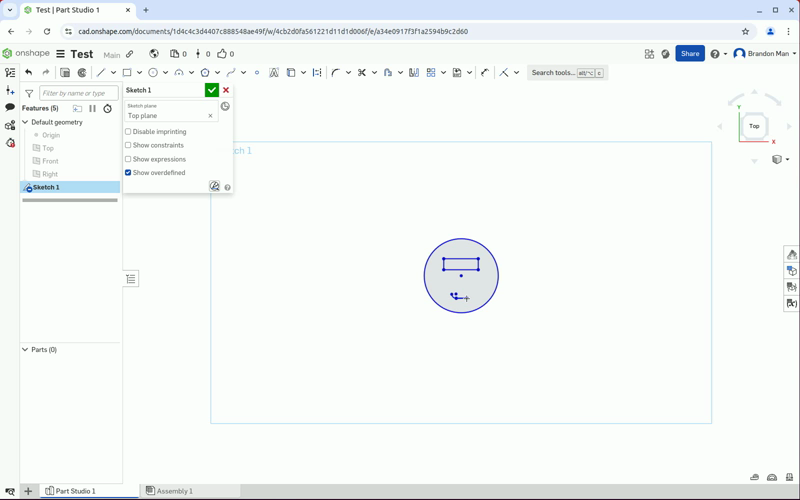
mouse_move(466, 298)
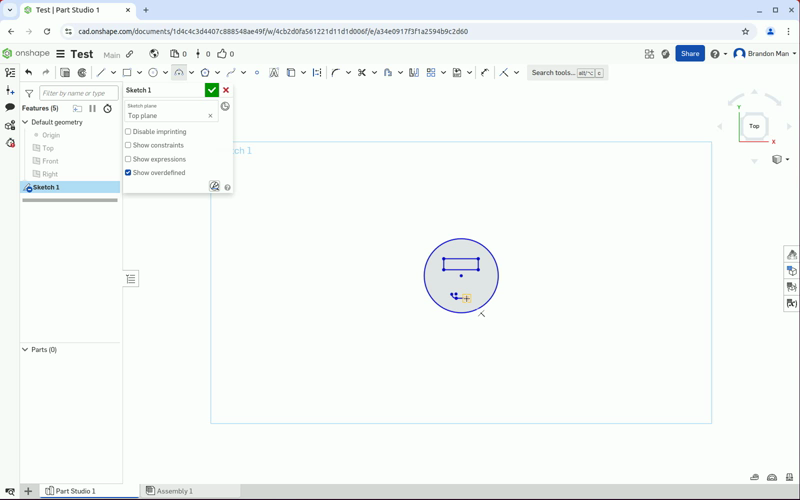
click(466, 298)
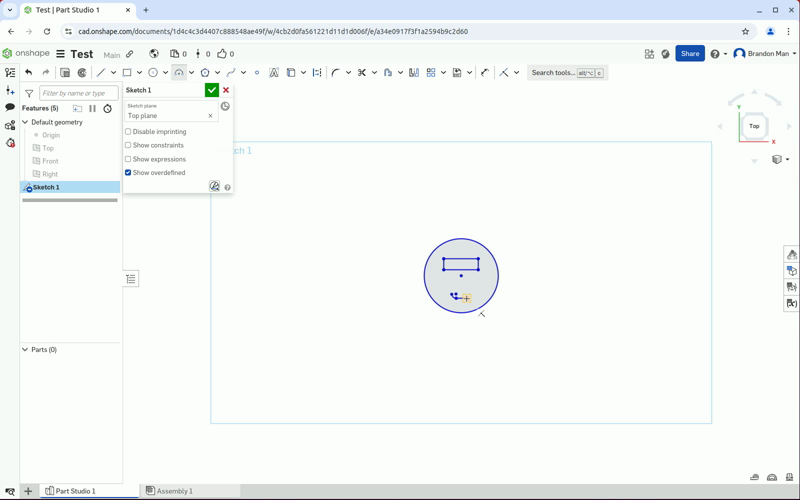
key_down(shift)
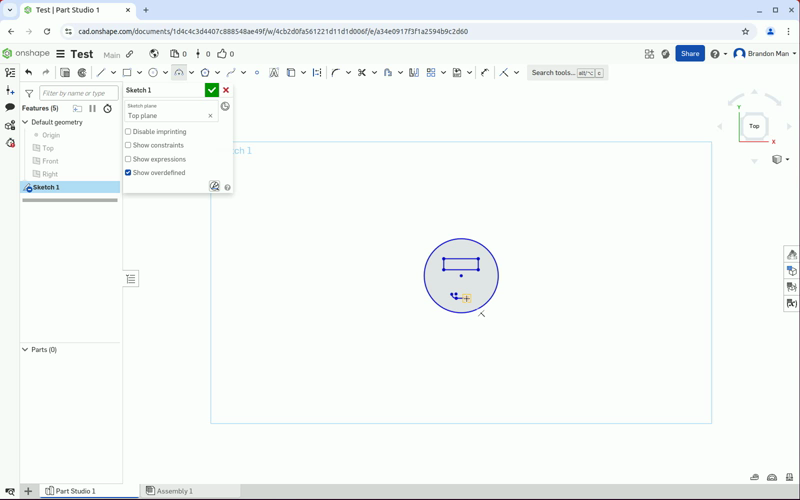
mouse_move(471, 294)
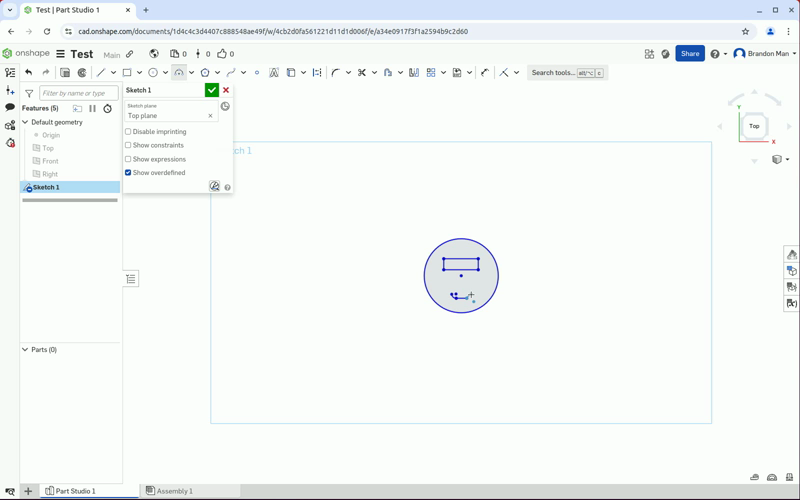
scroll(6)
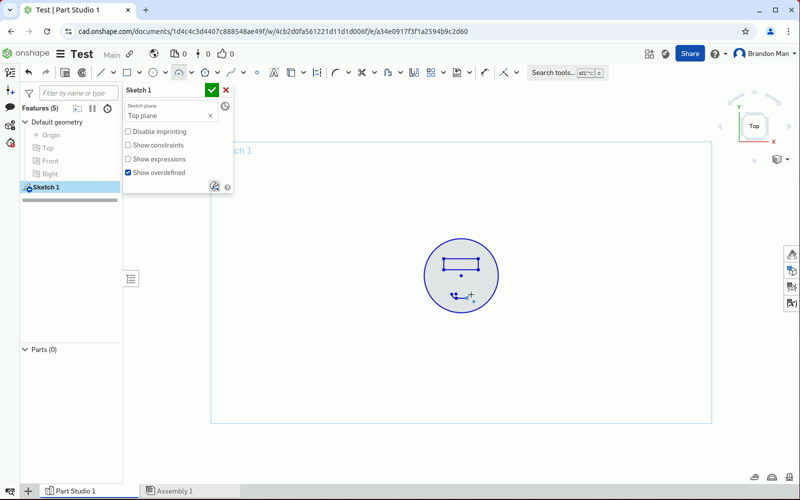
scroll(6)
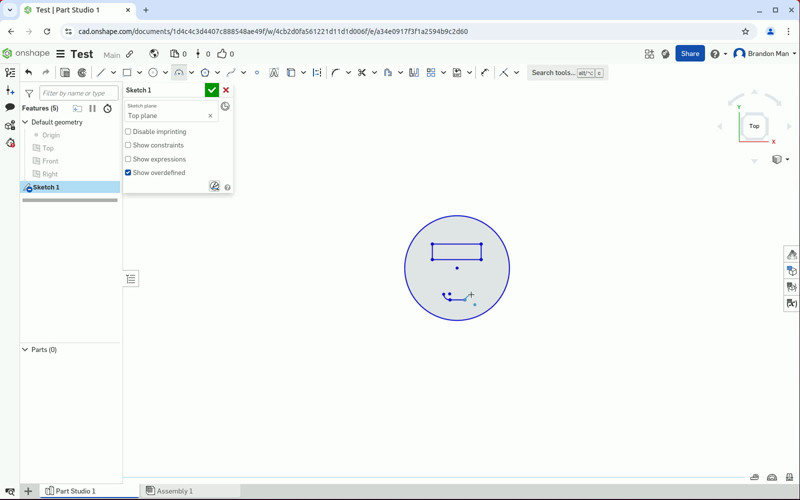
scroll(6)
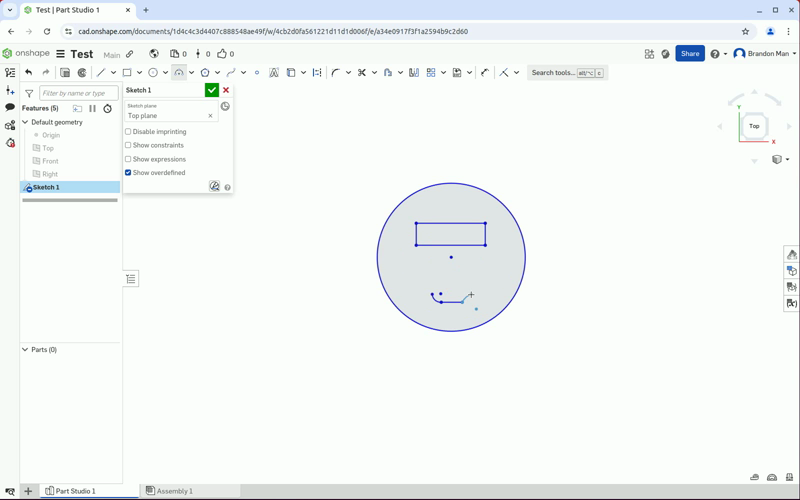
scroll(6)
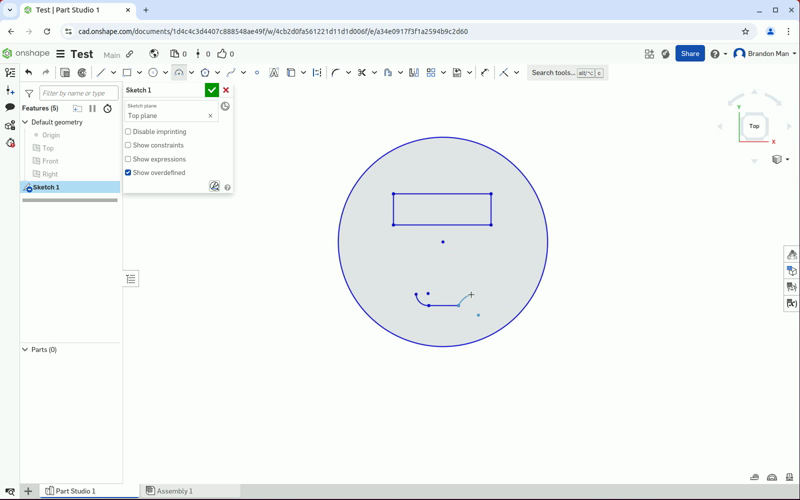
scroll(6)
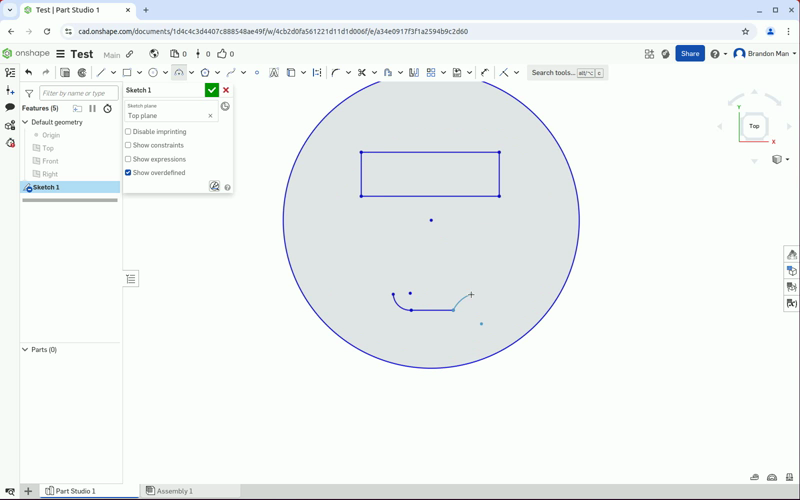
scroll(6)
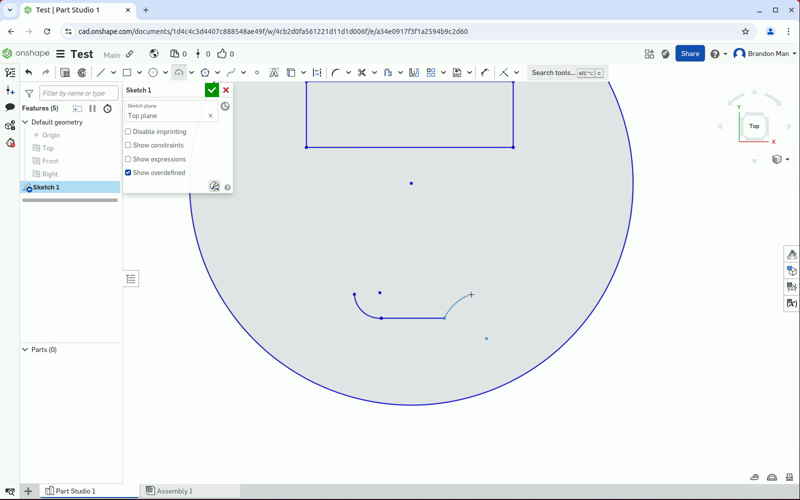
scroll(6)
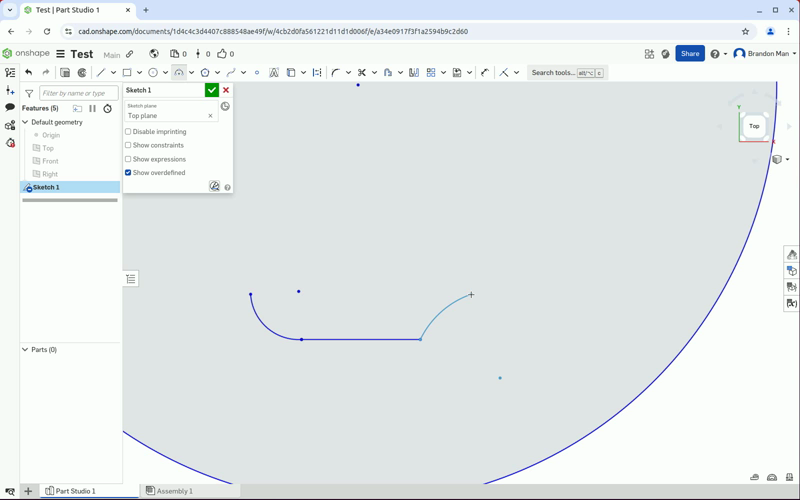
click(471, 294)
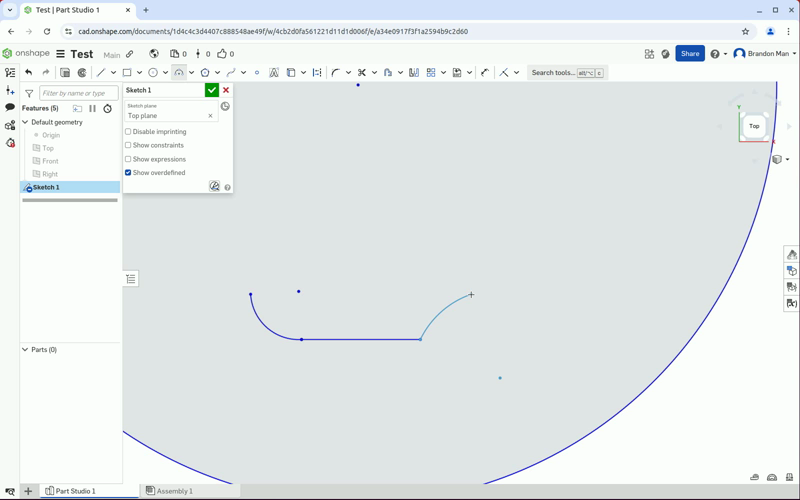
scroll(-6)
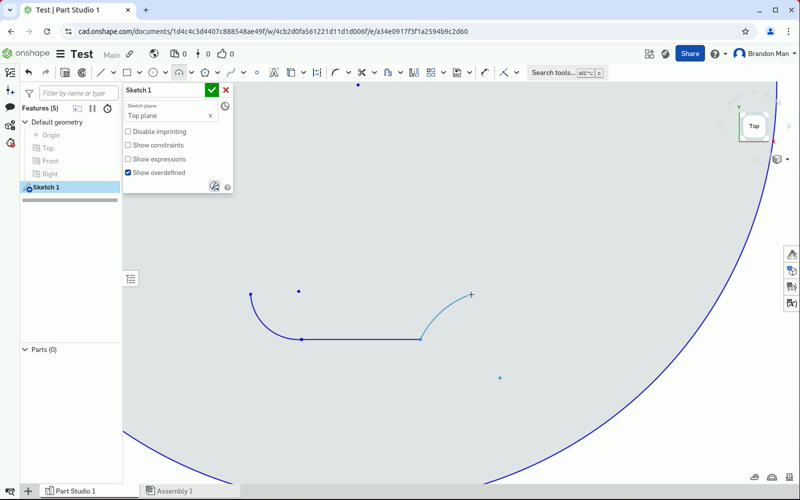
scroll(-6)
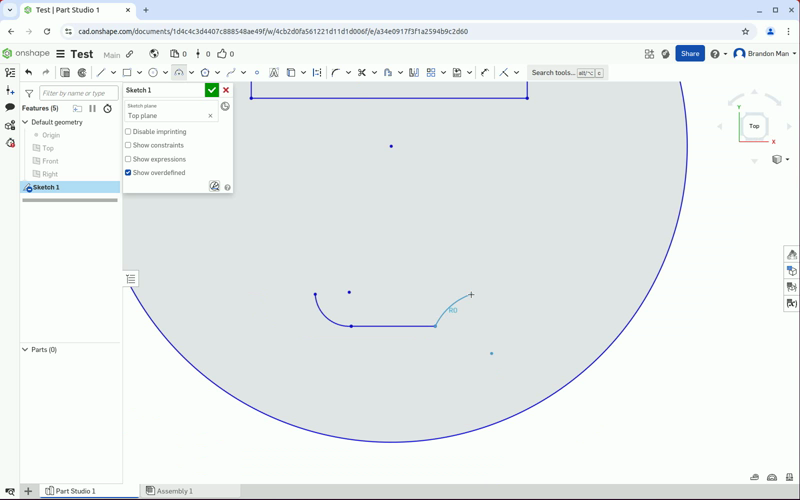
scroll(-6)
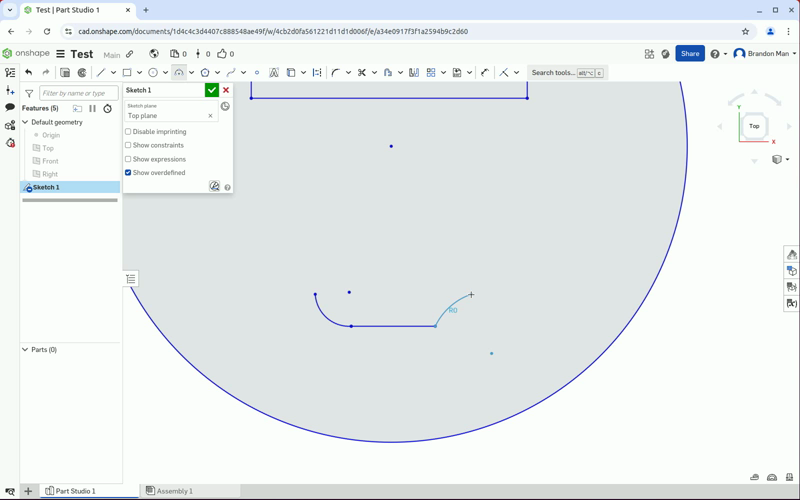
scroll(-6)
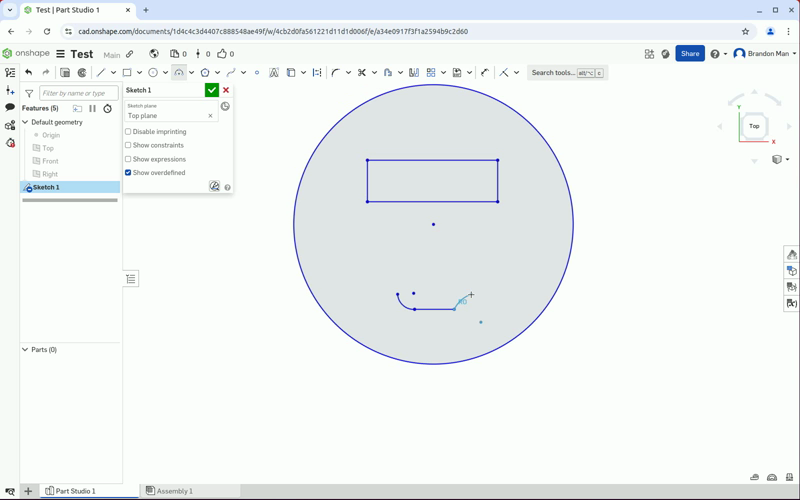
scroll(-6)
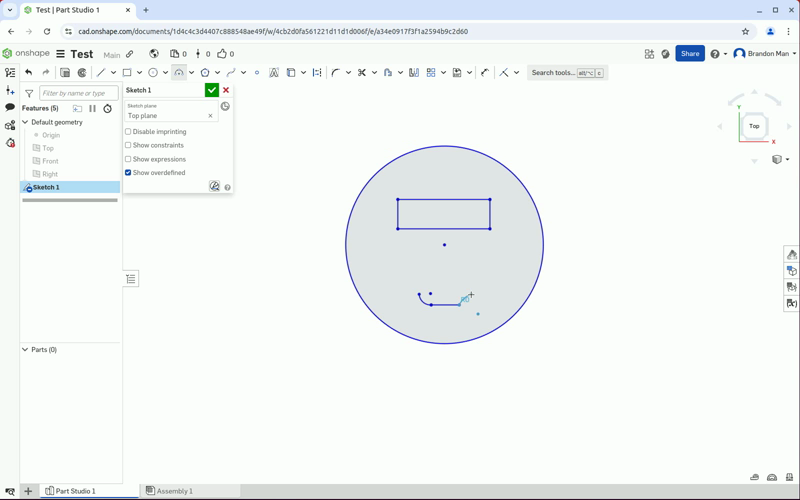
scroll(-6)
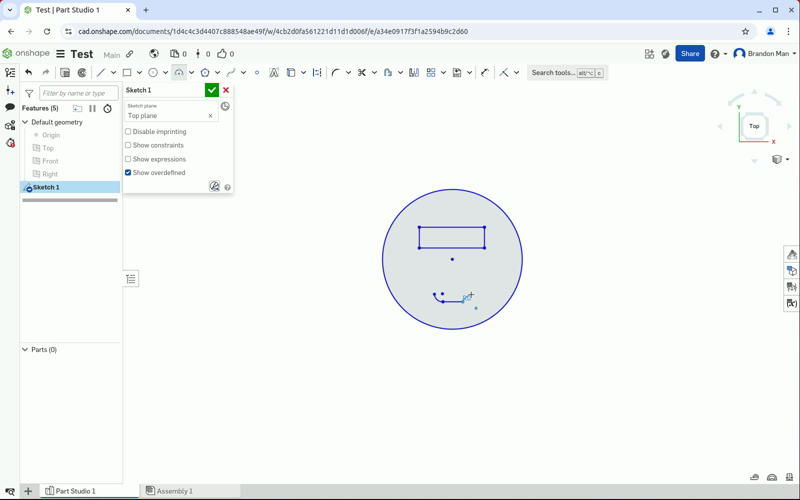
scroll(-6)
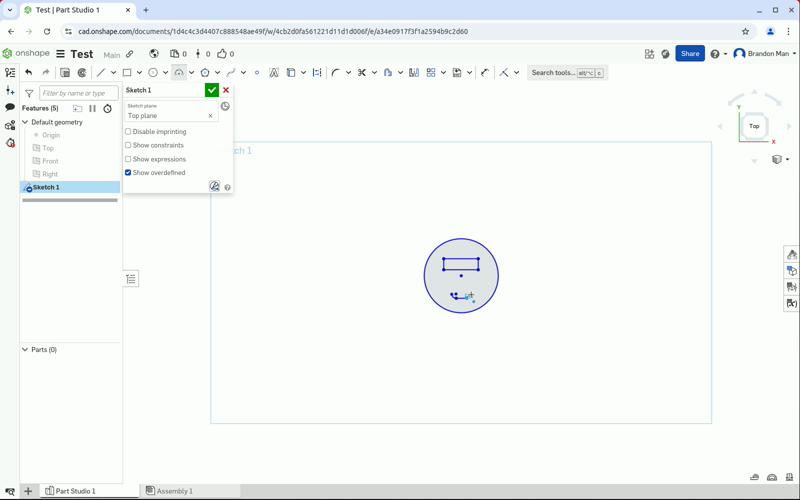
mouse_move(469, 297)
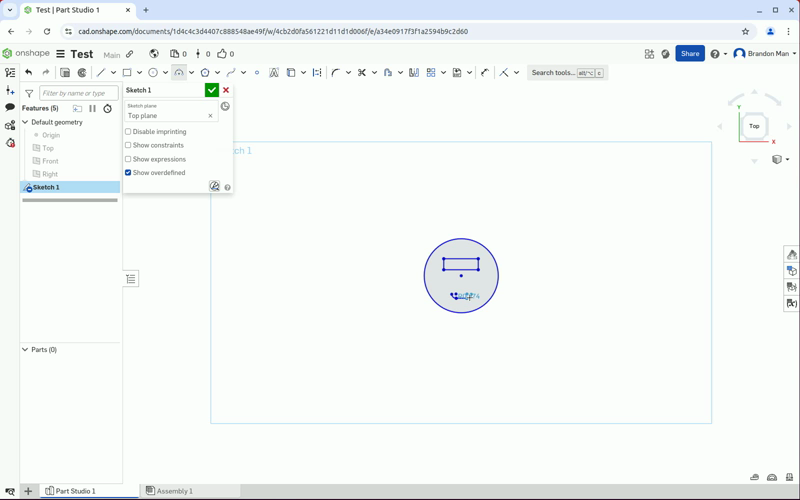
scroll(6)
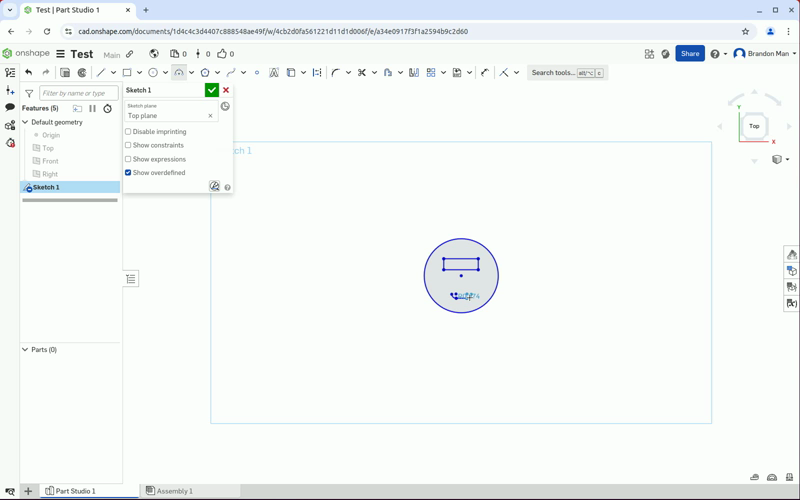
scroll(6)
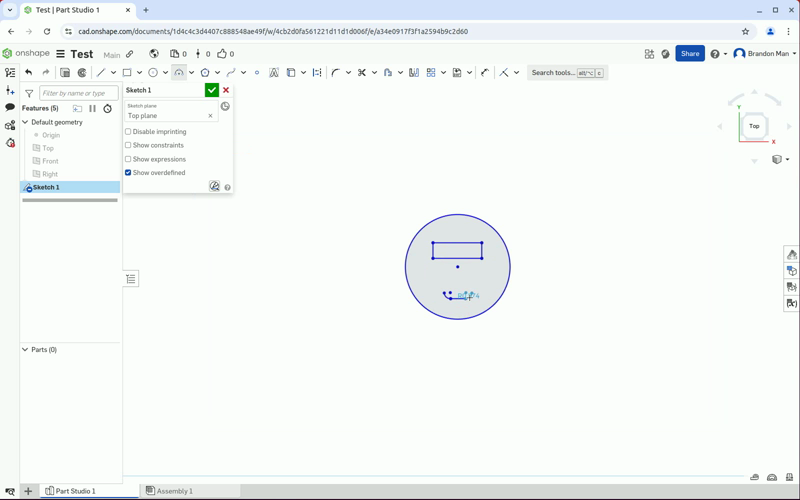
scroll(6)
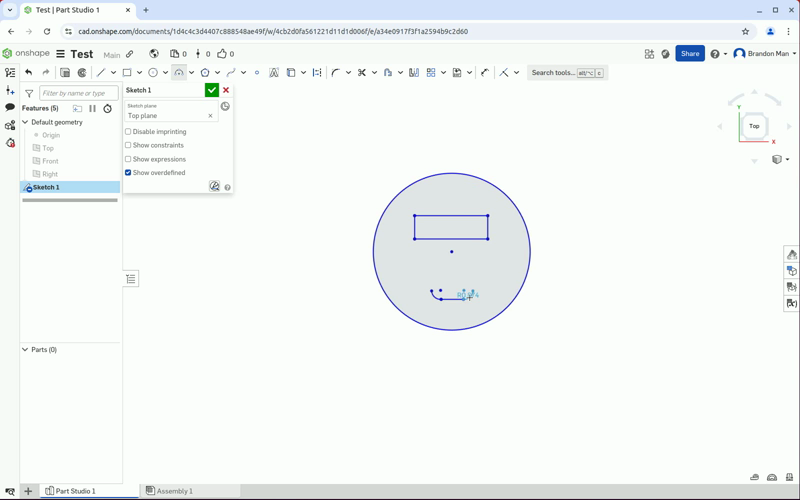
scroll(6)
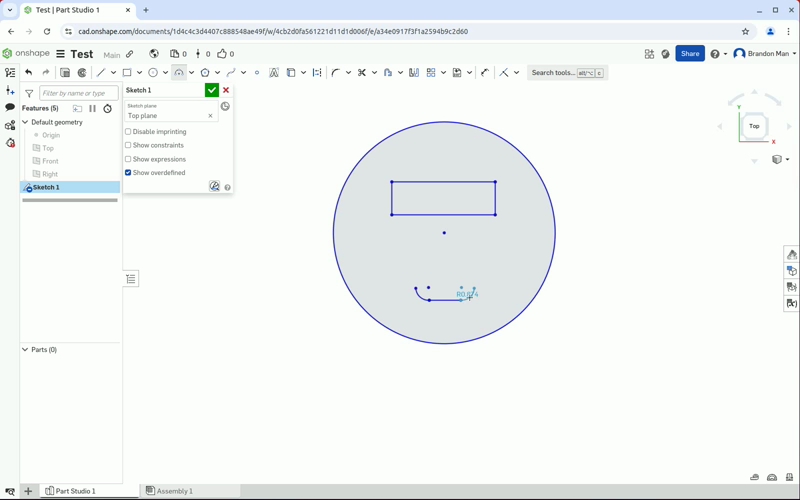
scroll(6)
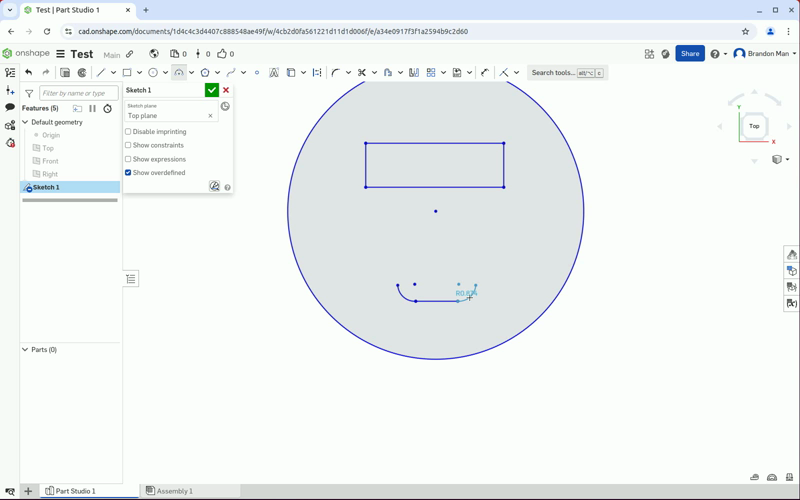
scroll(6)
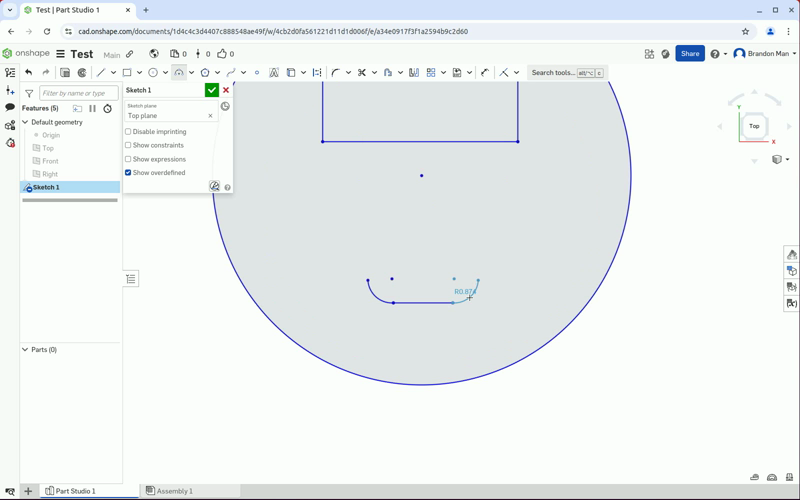
scroll(6)
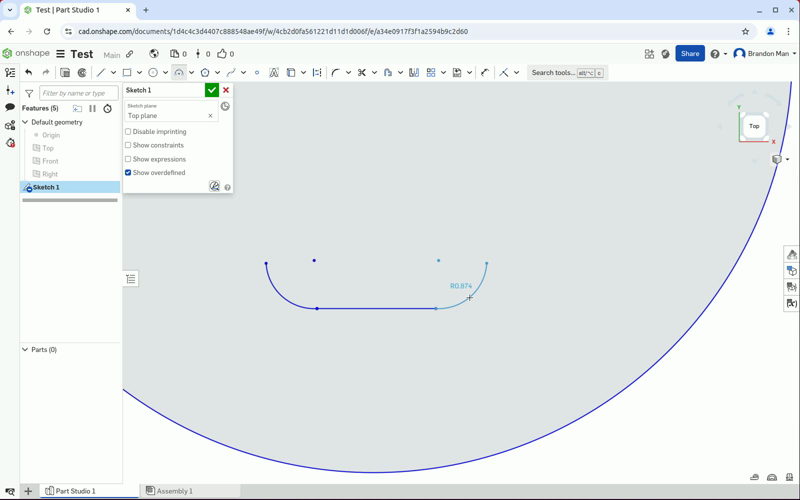
click(469, 297)
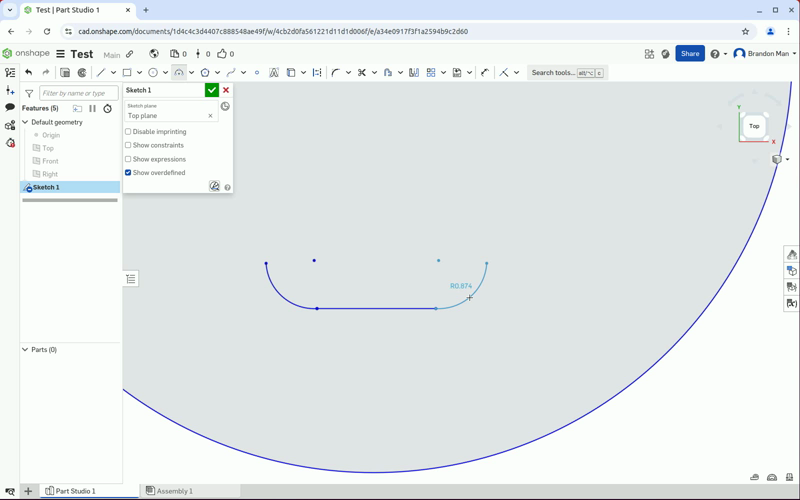
scroll(-6)
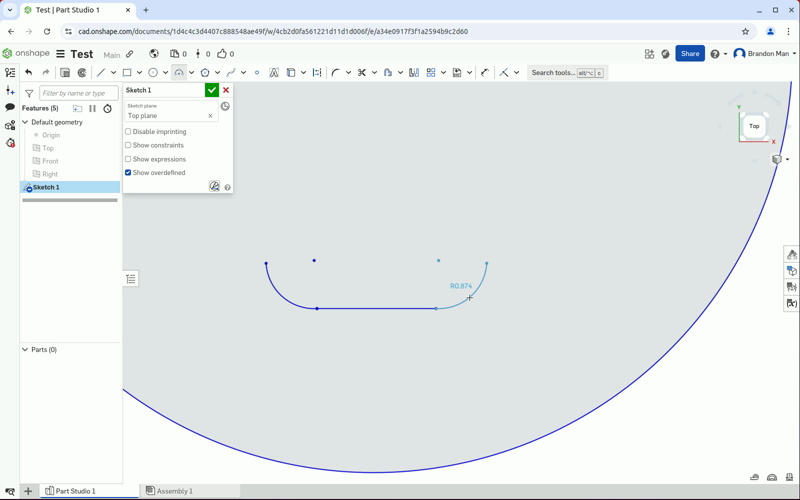
scroll(-6)
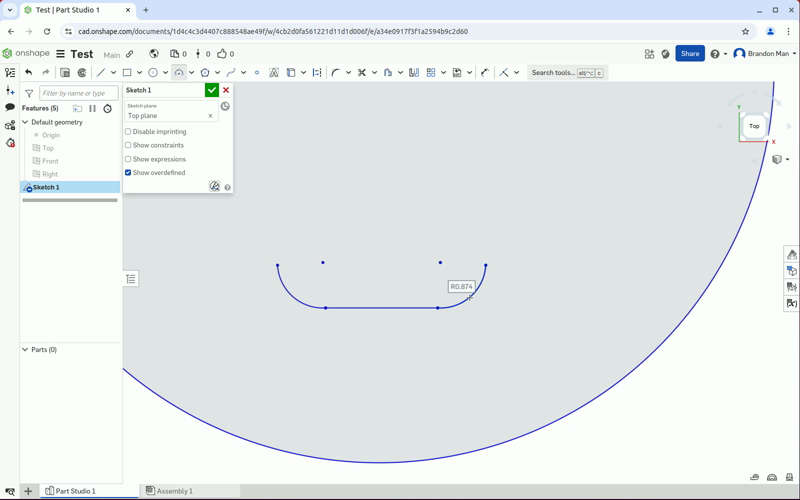
scroll(-6)
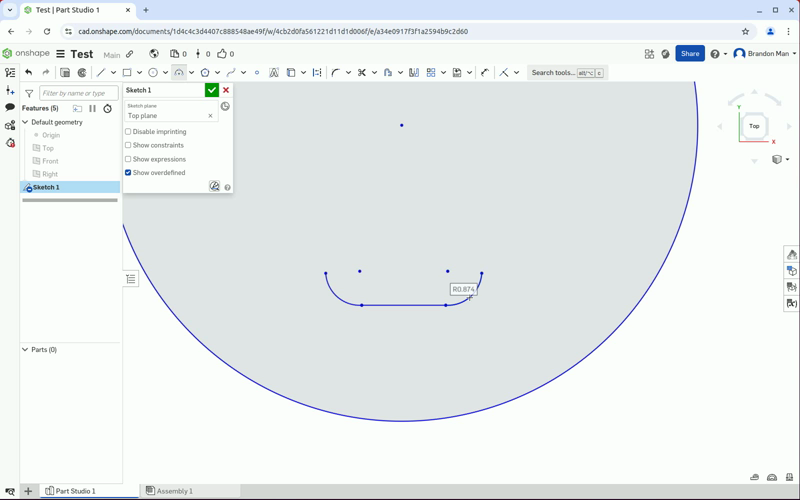
scroll(-6)
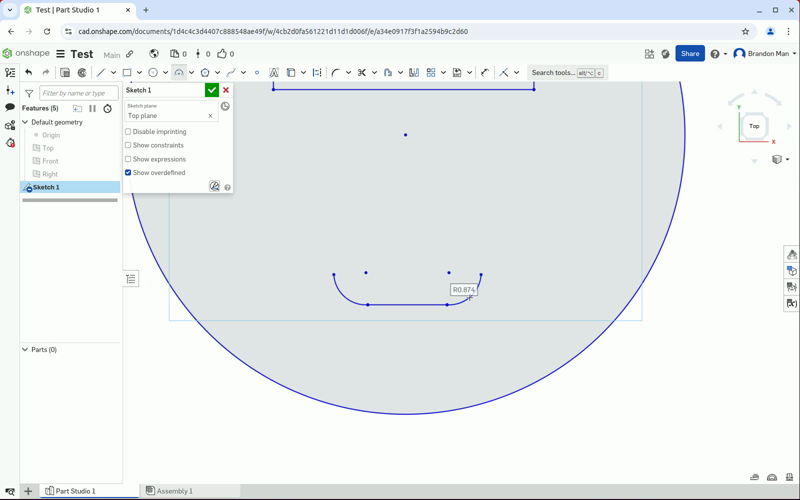
scroll(-6)
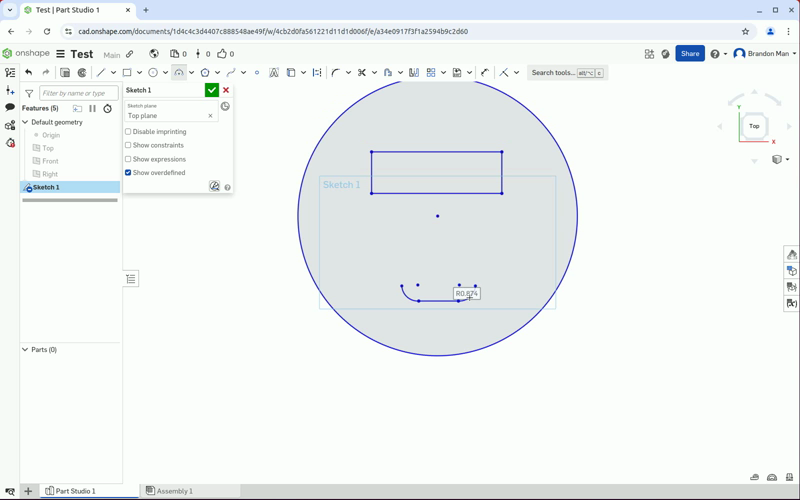
scroll(-6)
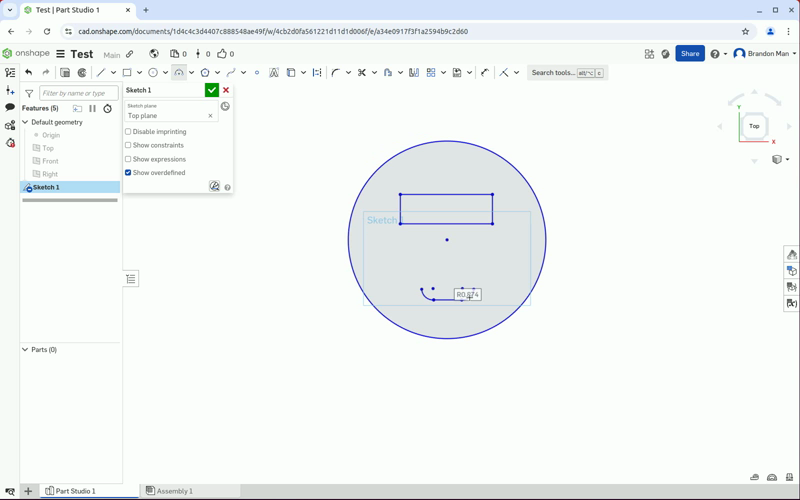
scroll(-6)
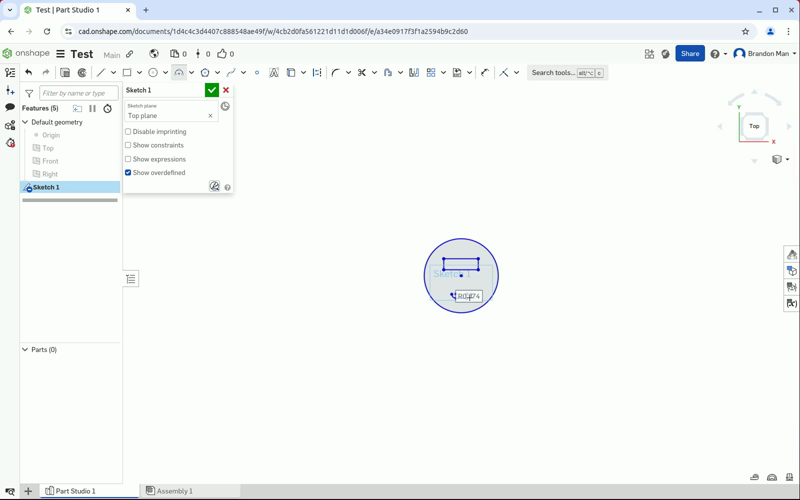
key_up(shift)
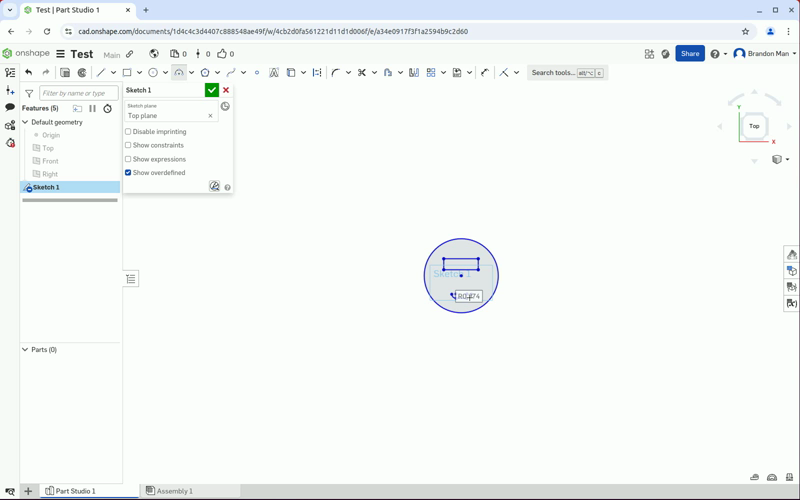
key(esc)
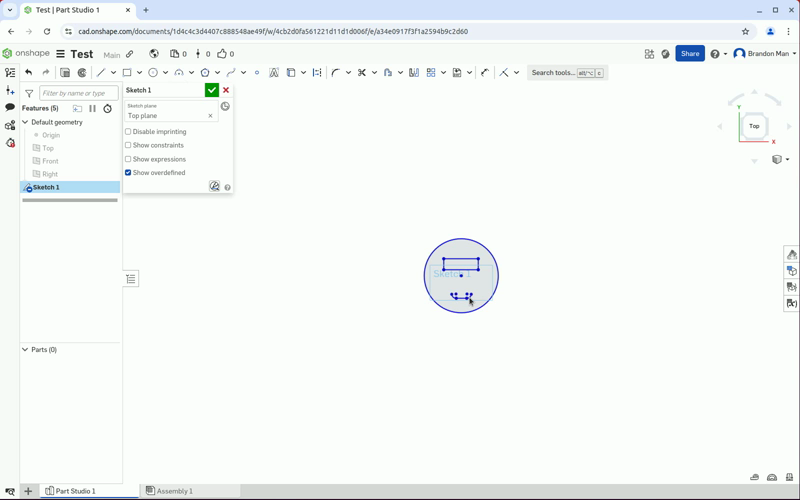
key(l)
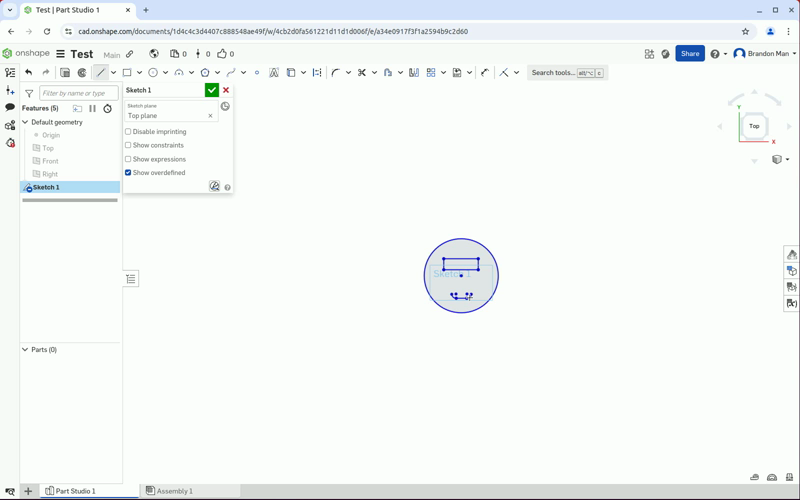
mouse_move(471, 294)
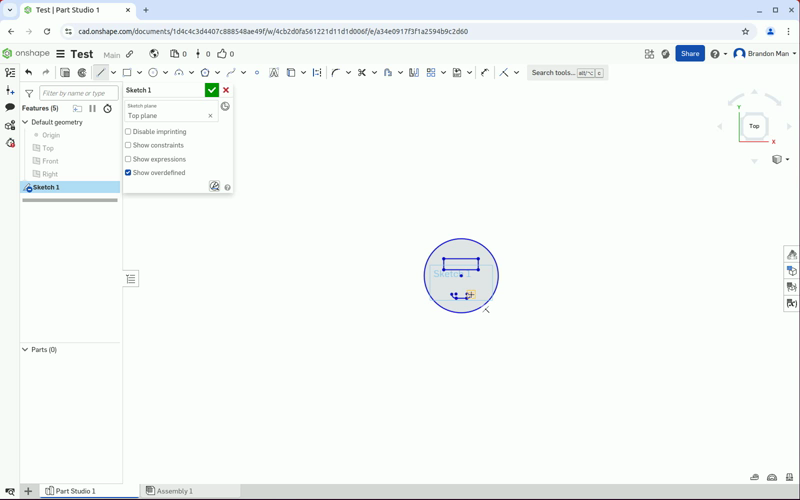
scroll(6)
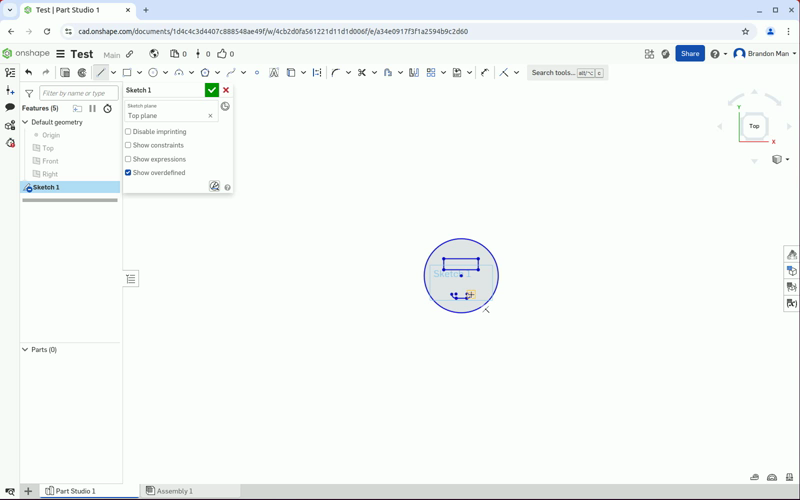
scroll(6)
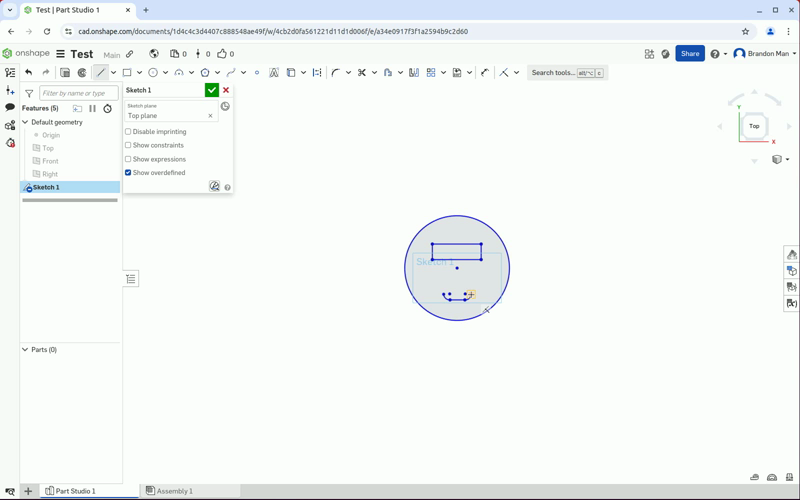
scroll(6)
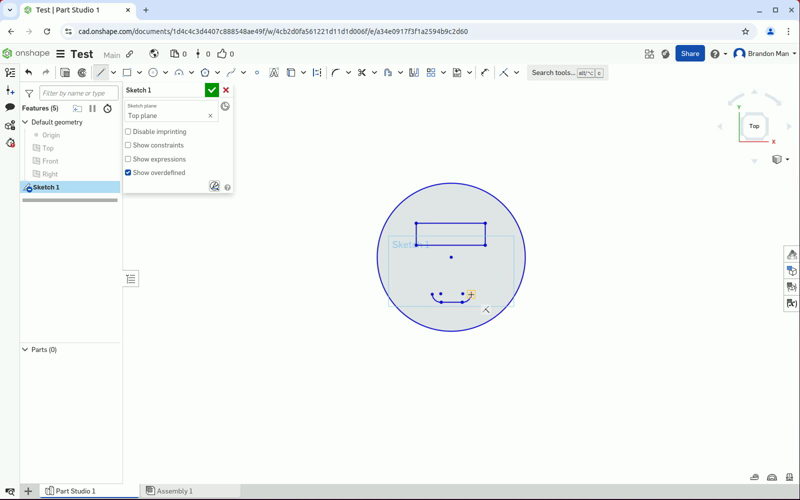
scroll(6)
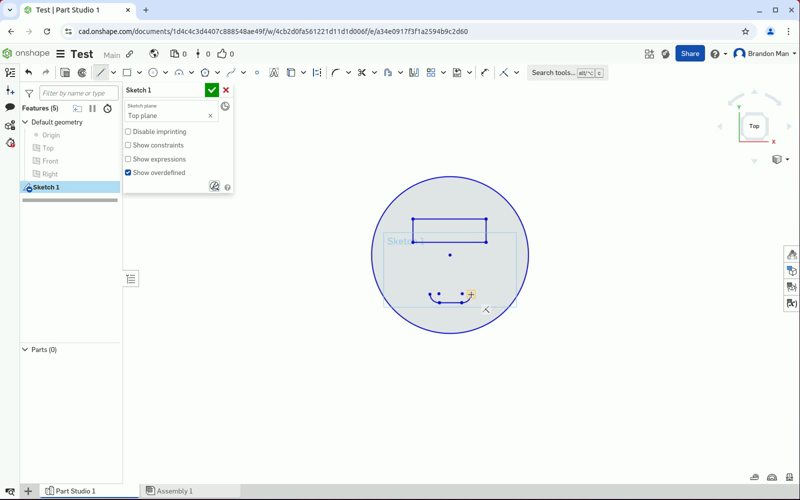
scroll(6)
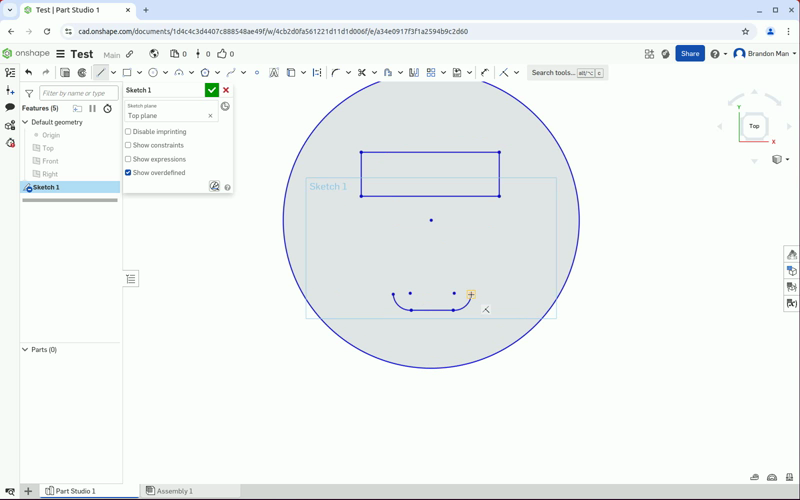
scroll(6)
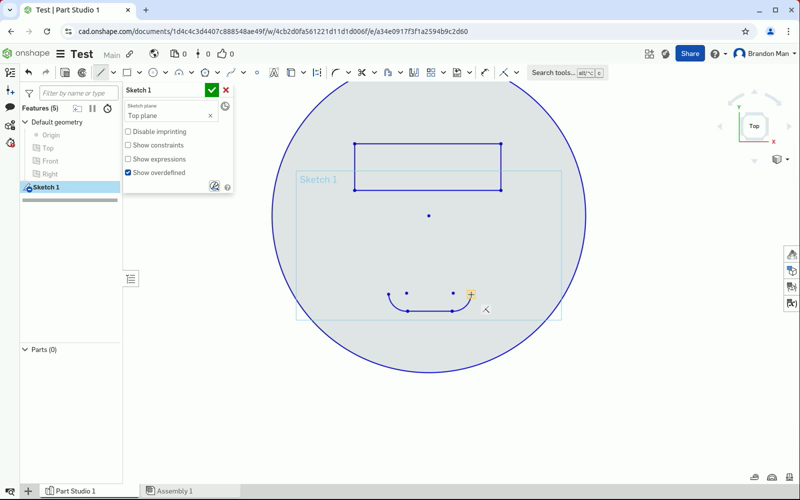
scroll(6)
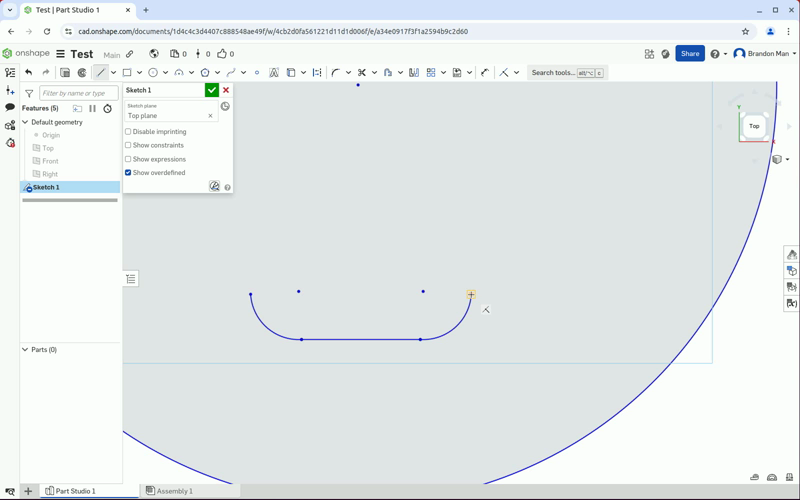
click(471, 294)
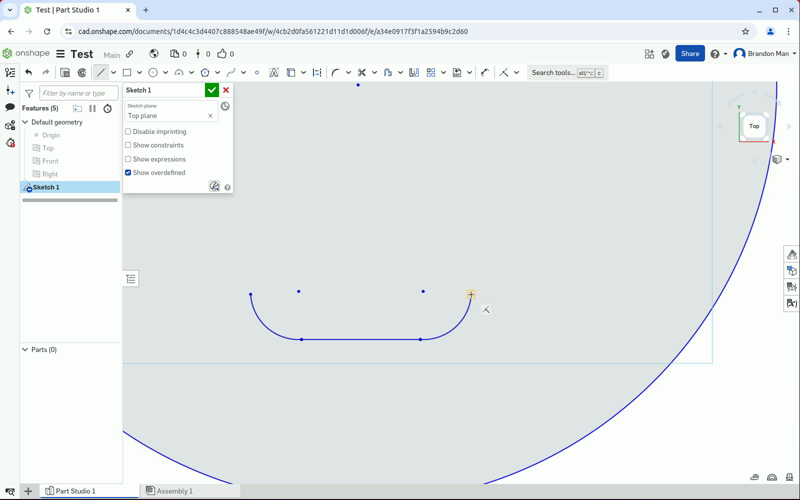
scroll(-6)
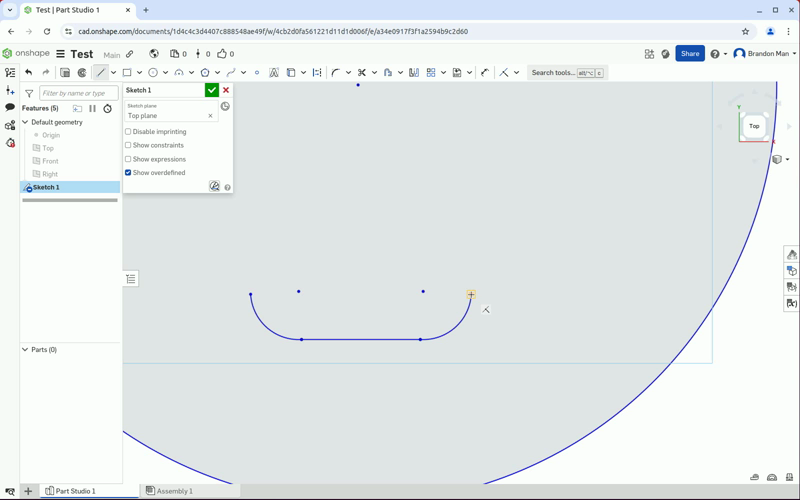
scroll(-6)
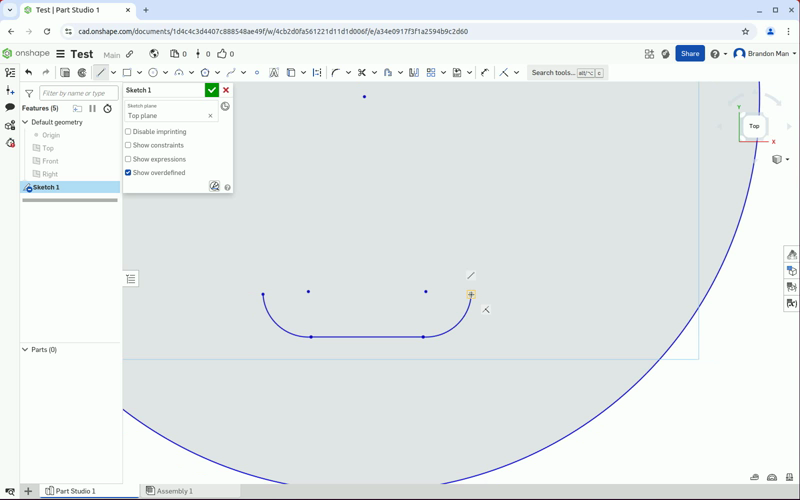
scroll(-6)
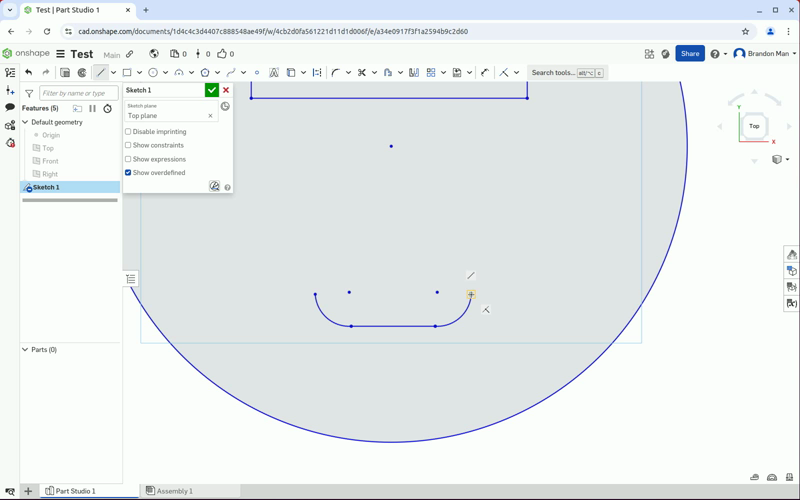
scroll(-6)
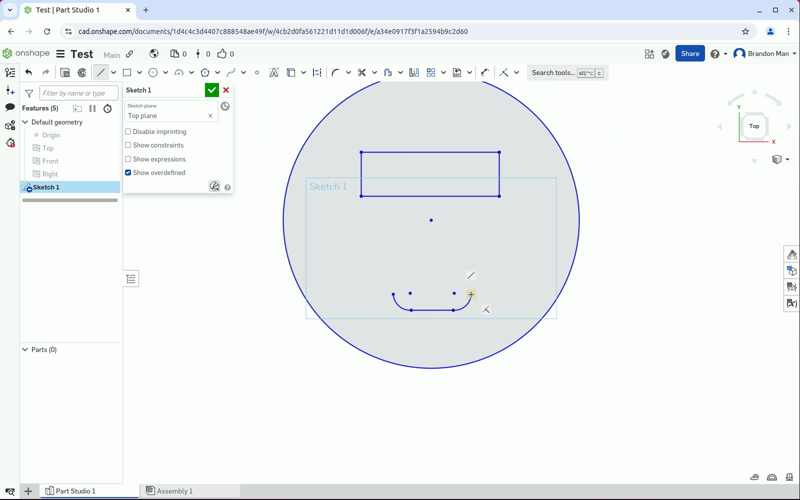
scroll(-6)
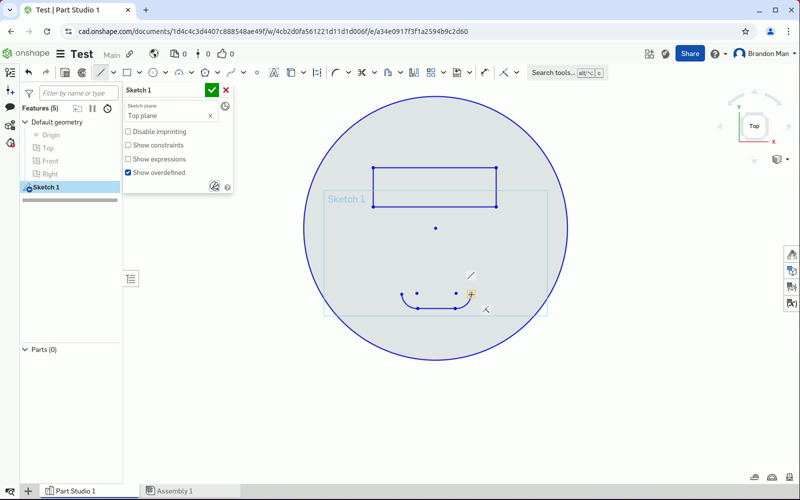
scroll(-6)
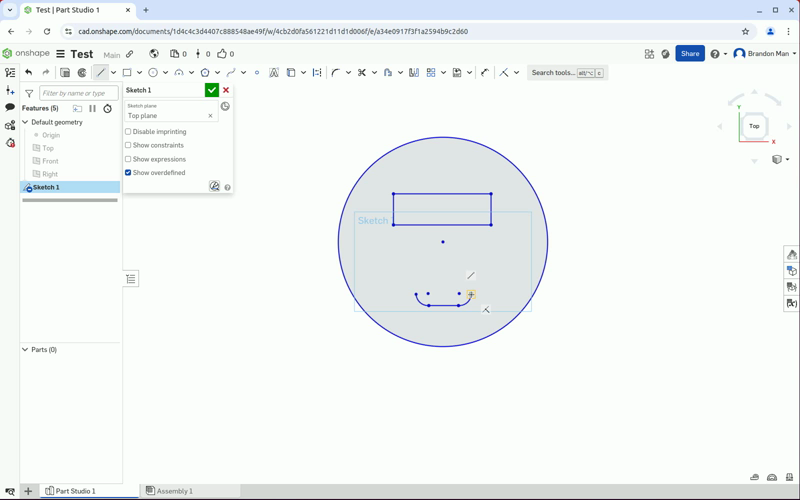
scroll(-6)
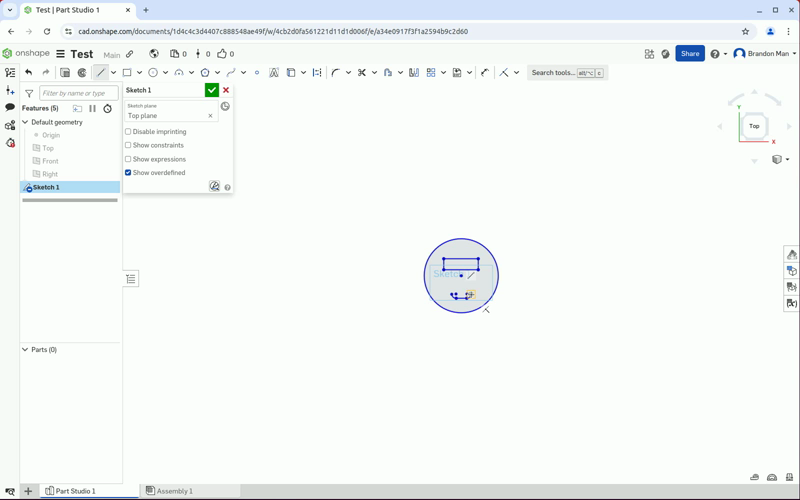
key_down(shift)
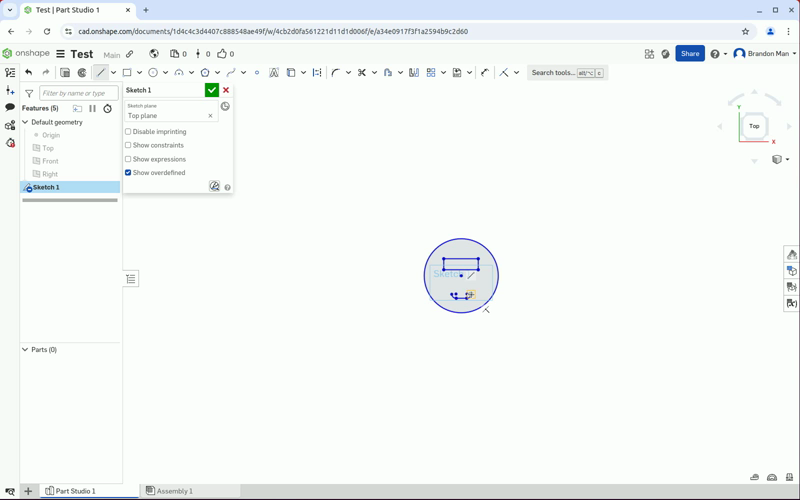
mouse_move(501, 294)
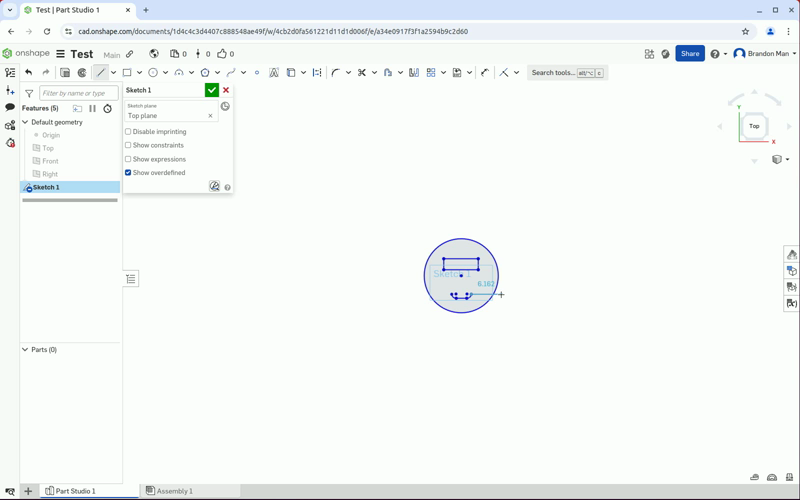
mouse_move(471, 283)
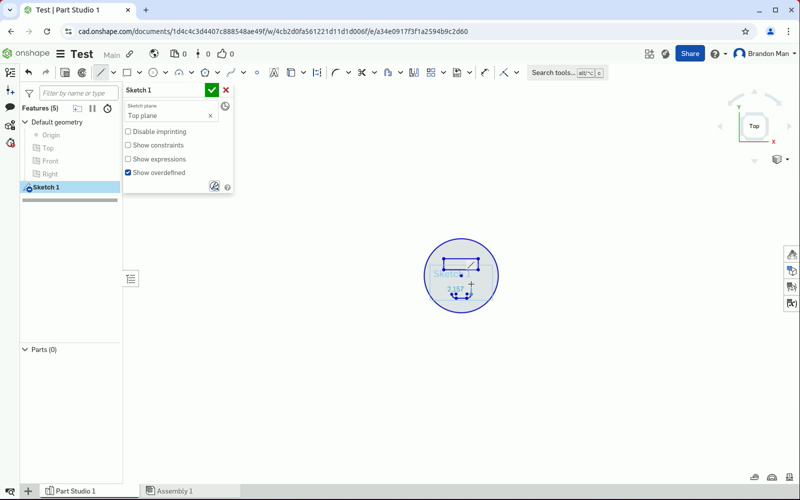
click(471, 283)
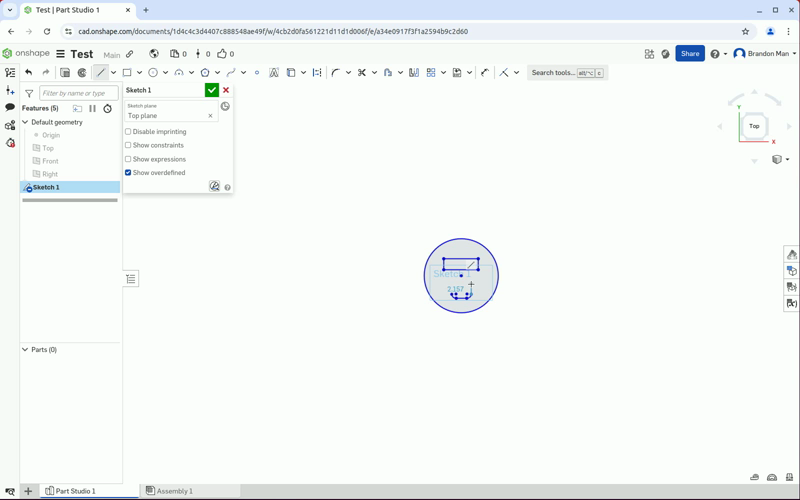
key_up(shift)
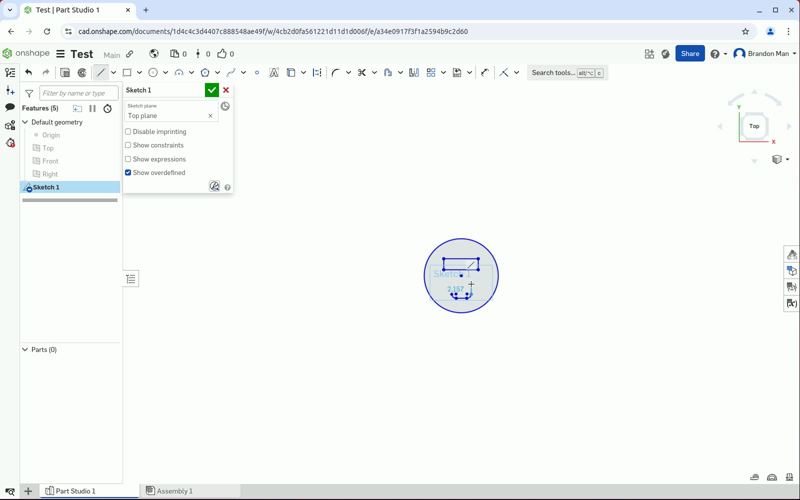
key_down(shift)
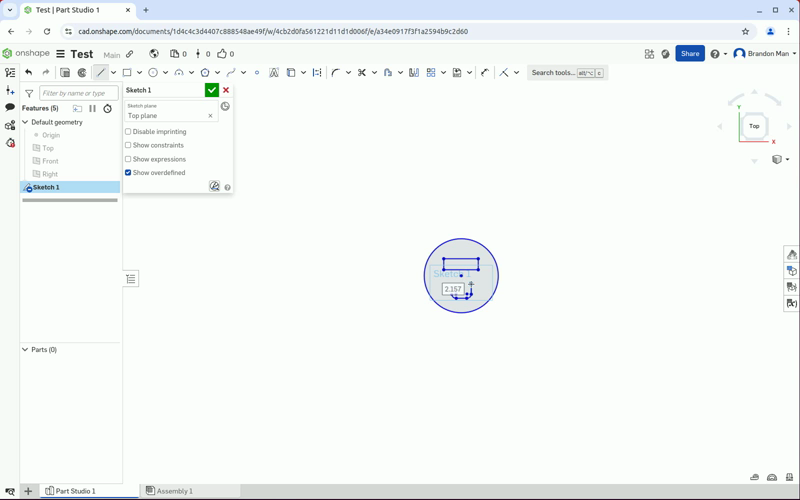
mouse_move(501, 283)
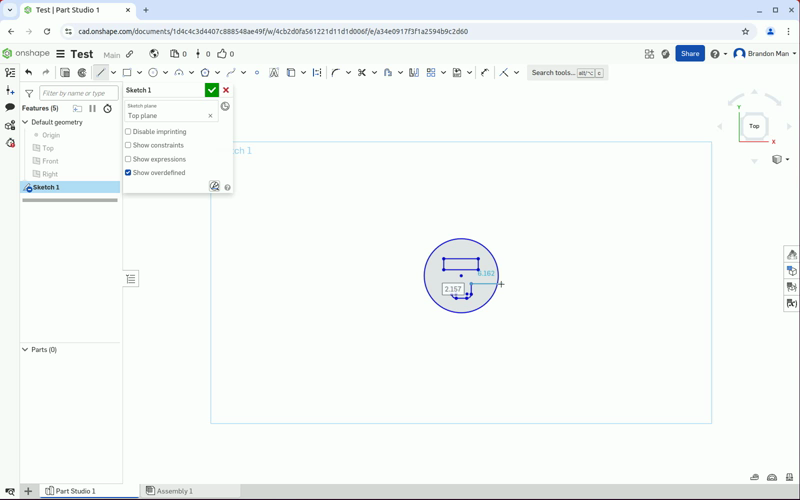
mouse_move(451, 283)
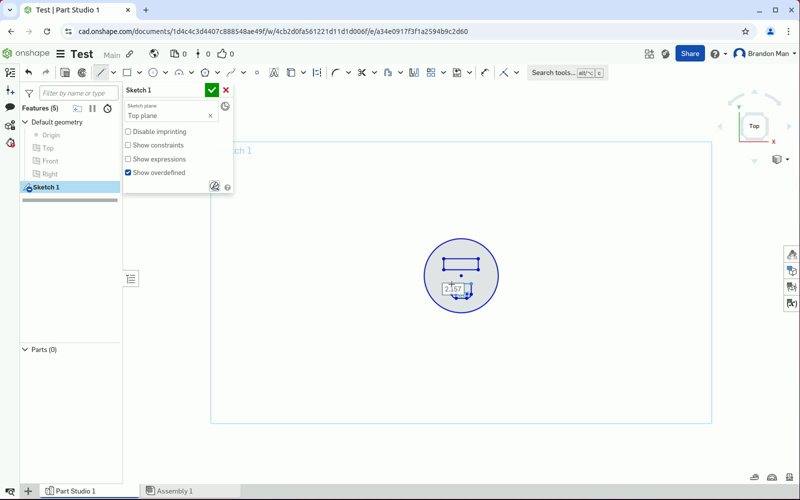
click(451, 283)
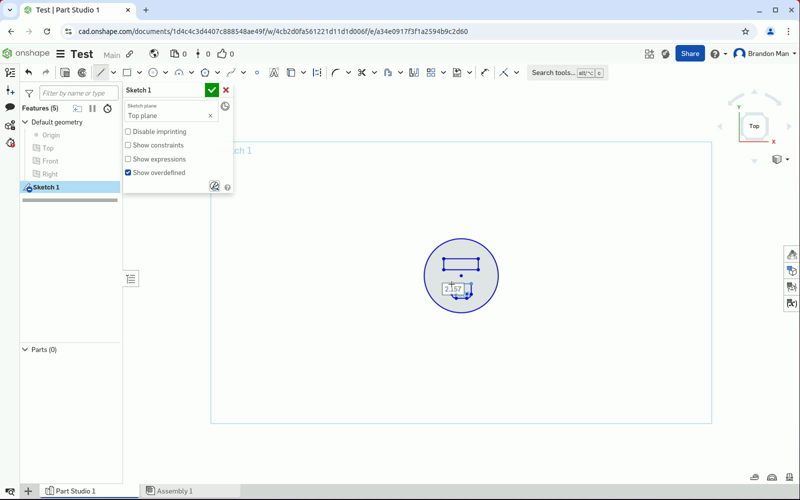
key_up(shift)
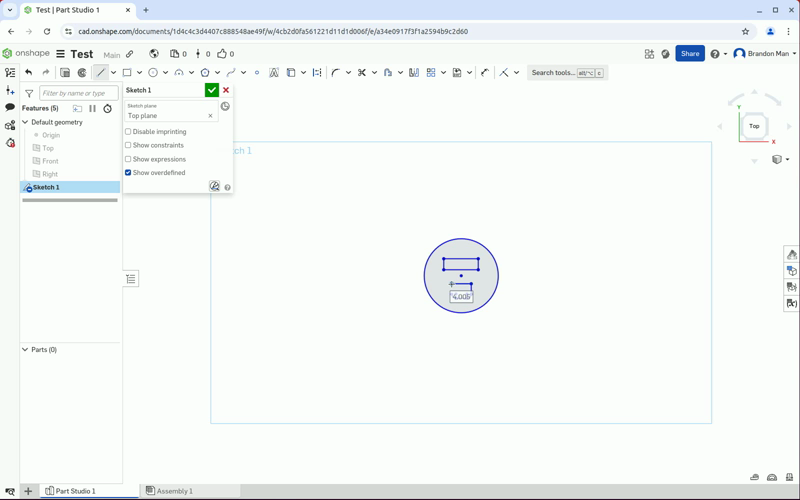
mouse_move(481, 283)
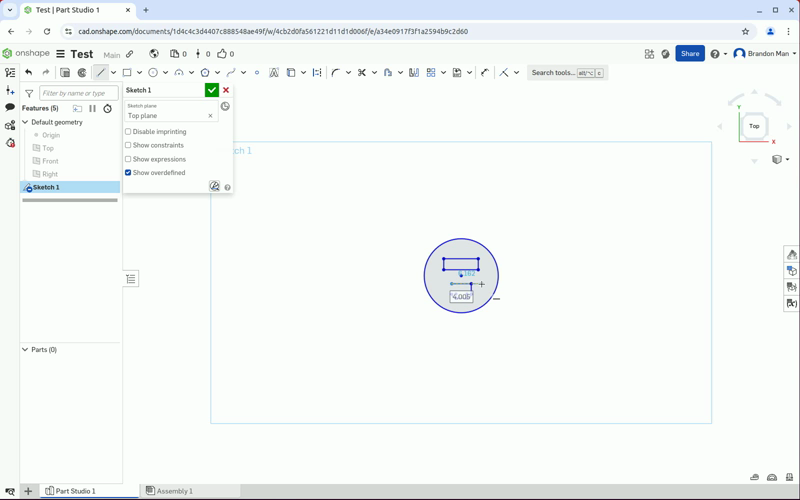
key_down(shift)
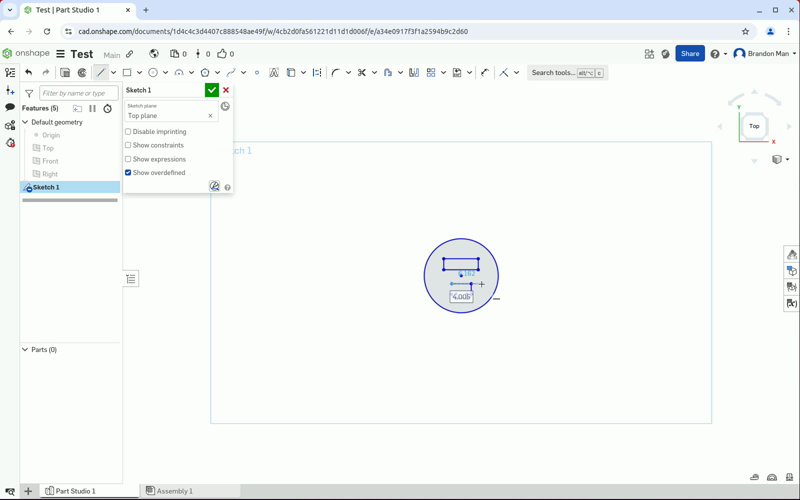
mouse_move(451, 294)
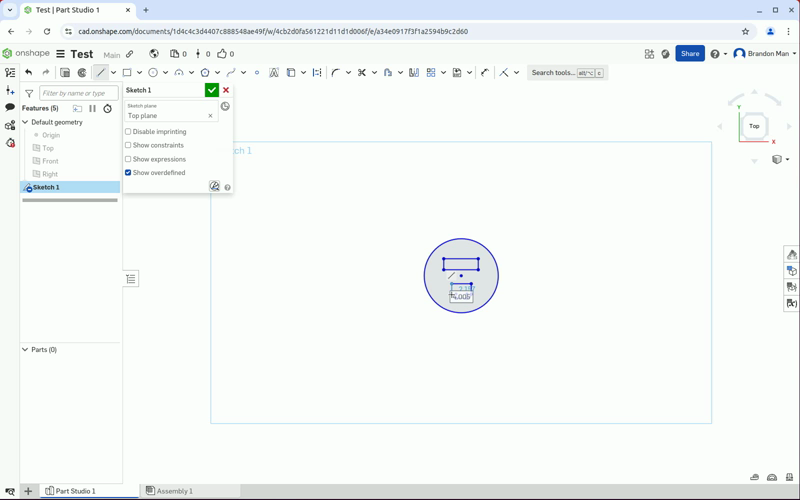
scroll(6)
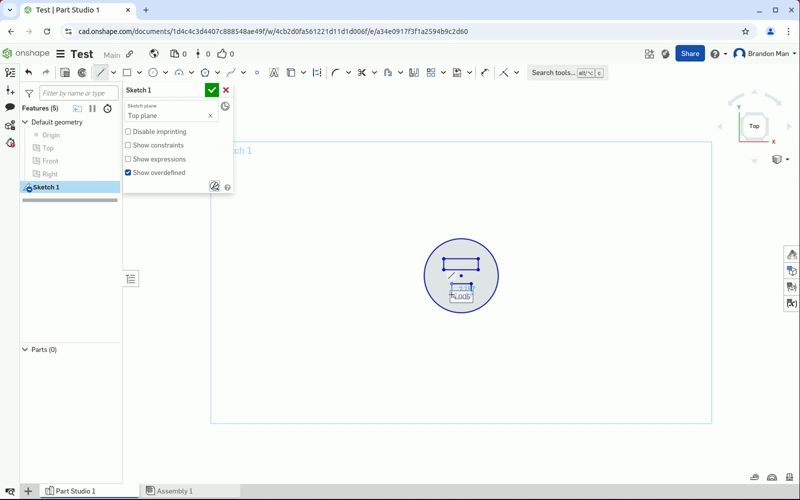
scroll(6)
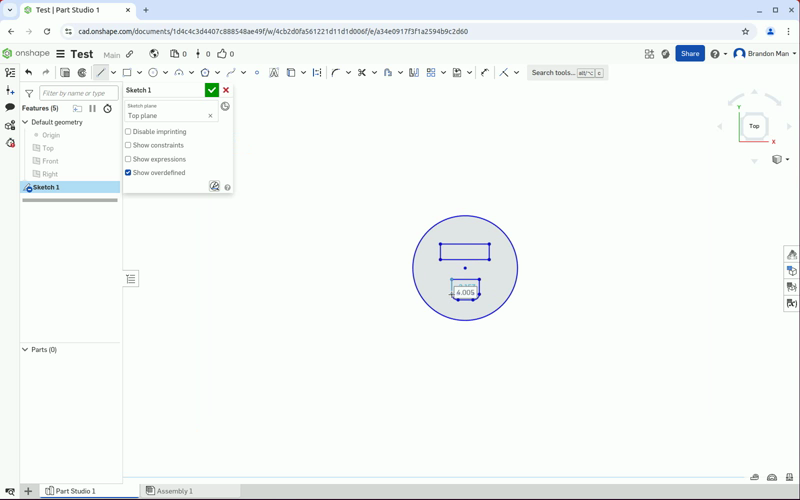
scroll(6)
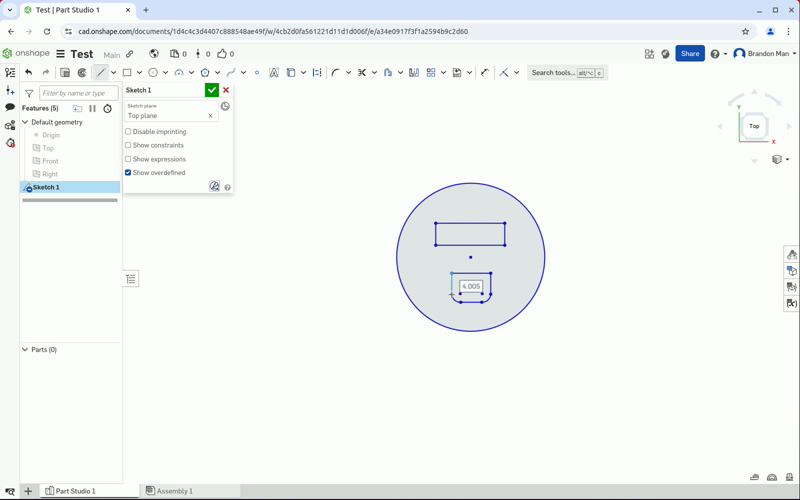
scroll(6)
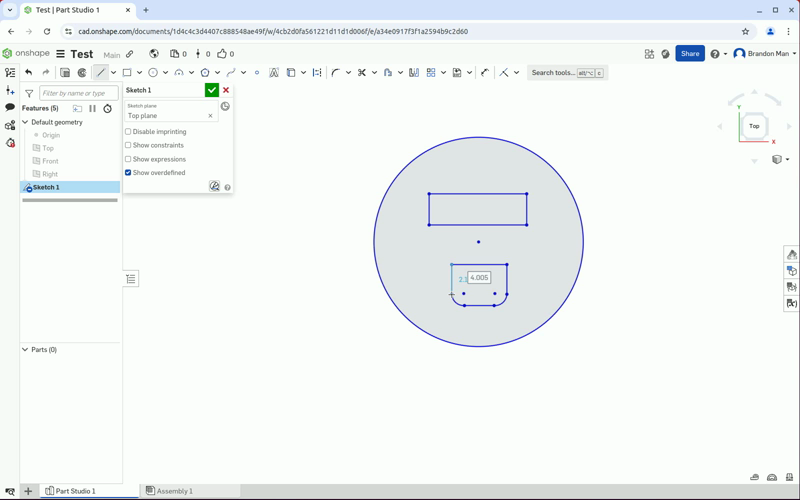
scroll(6)
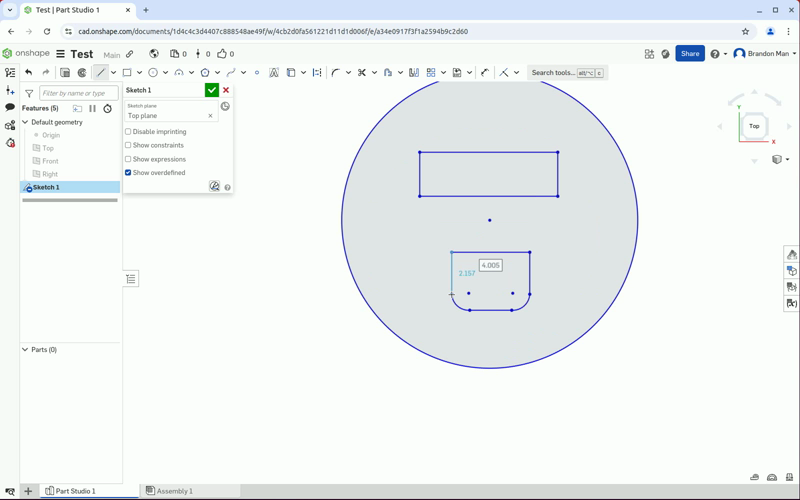
scroll(6)
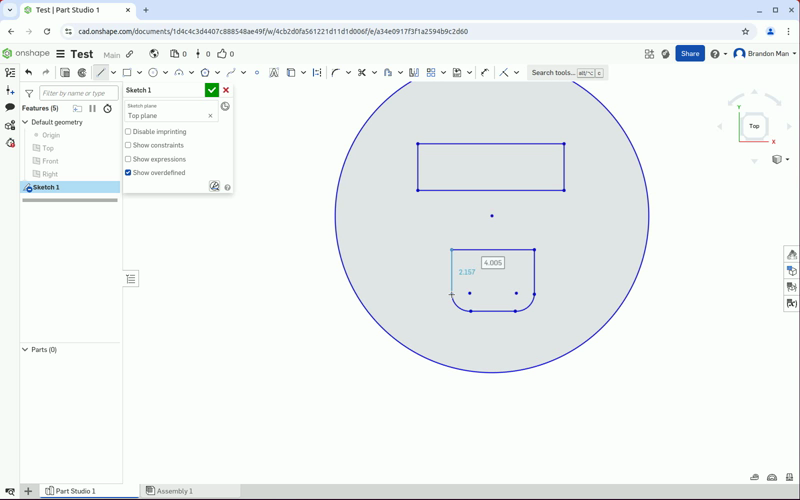
scroll(6)
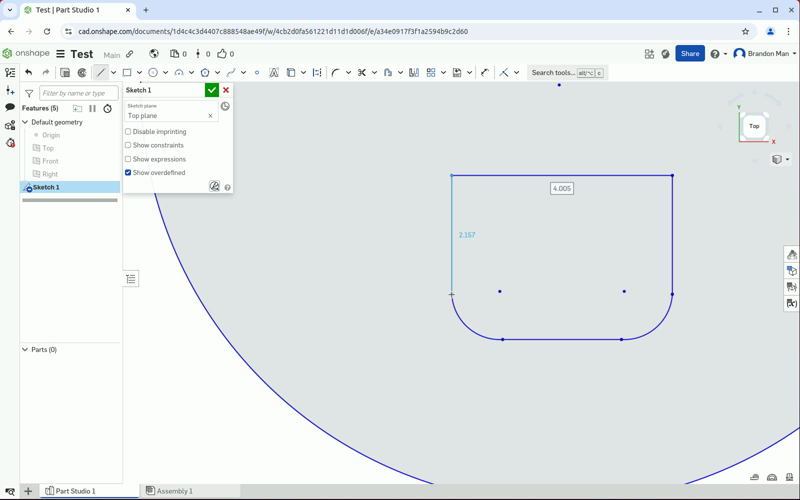
key_up(shift)
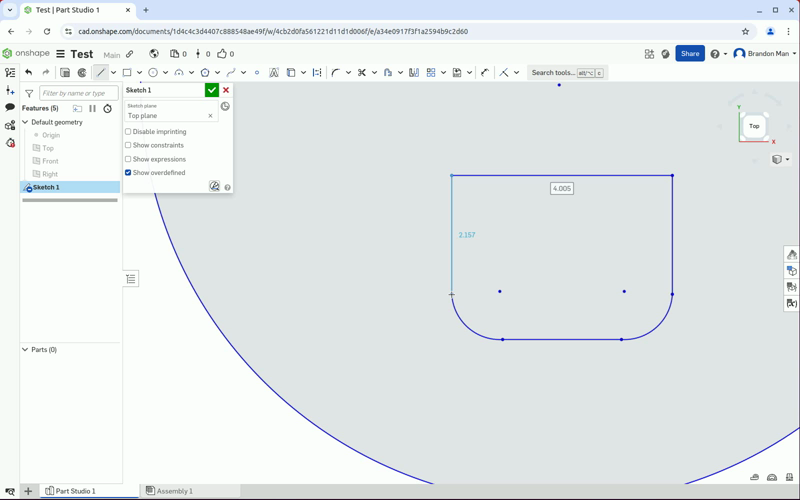
click(451, 294)
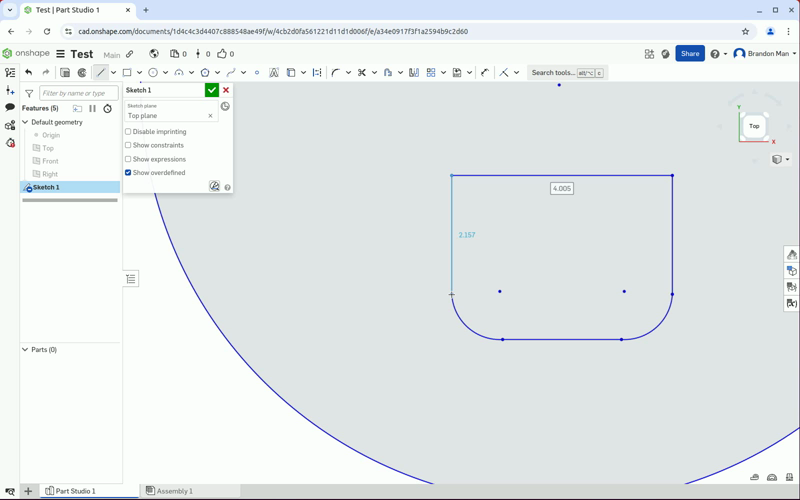
scroll(-6)
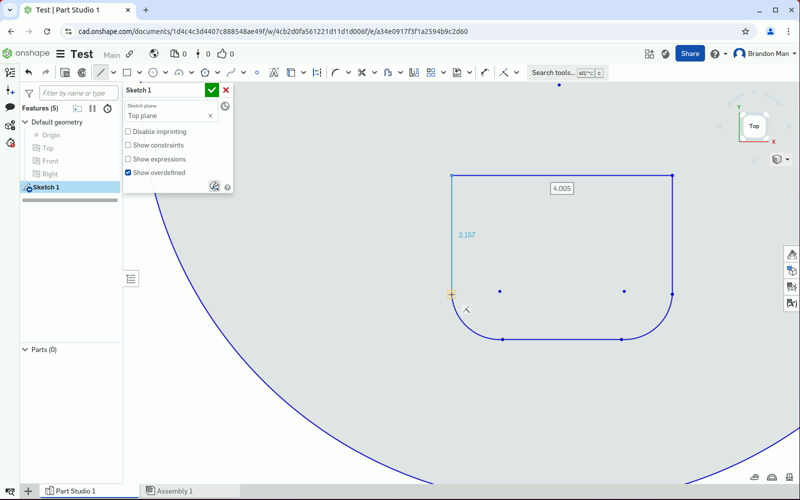
scroll(-6)
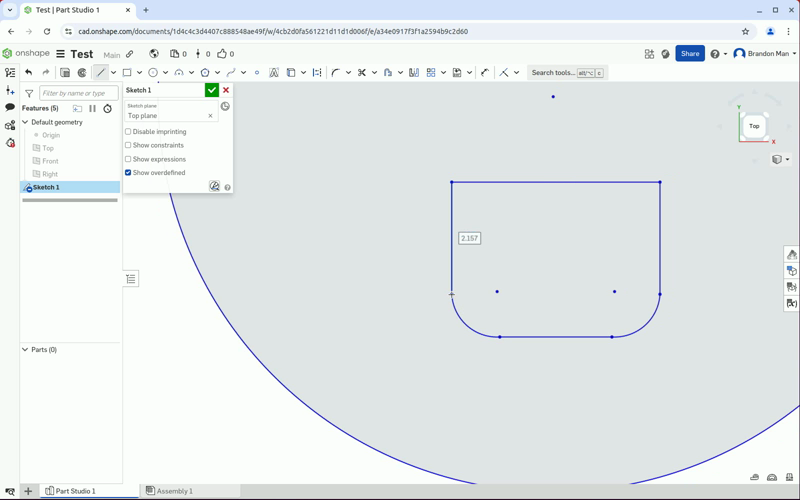
scroll(-6)
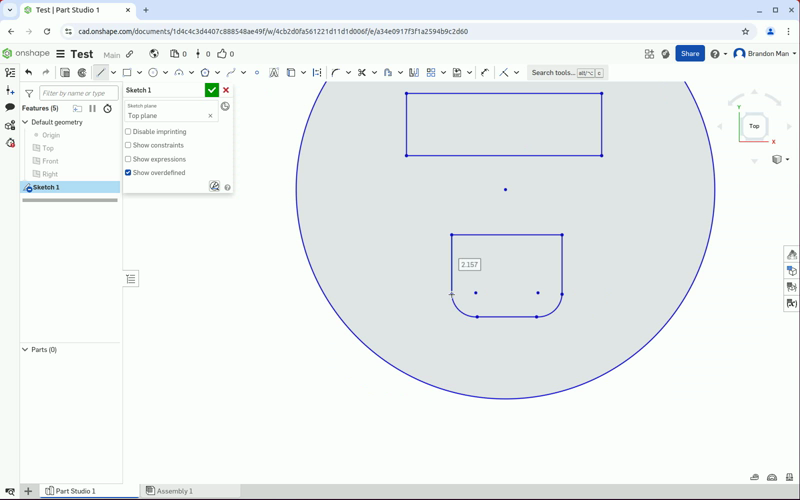
scroll(-6)
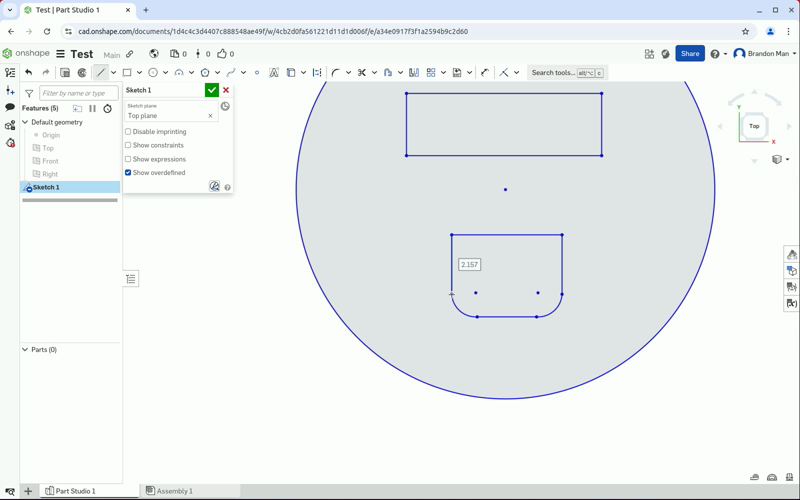
scroll(-6)
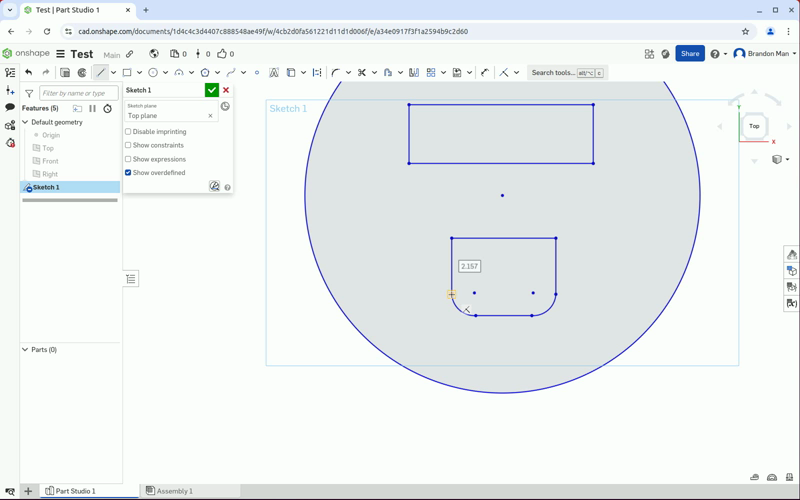
scroll(-6)
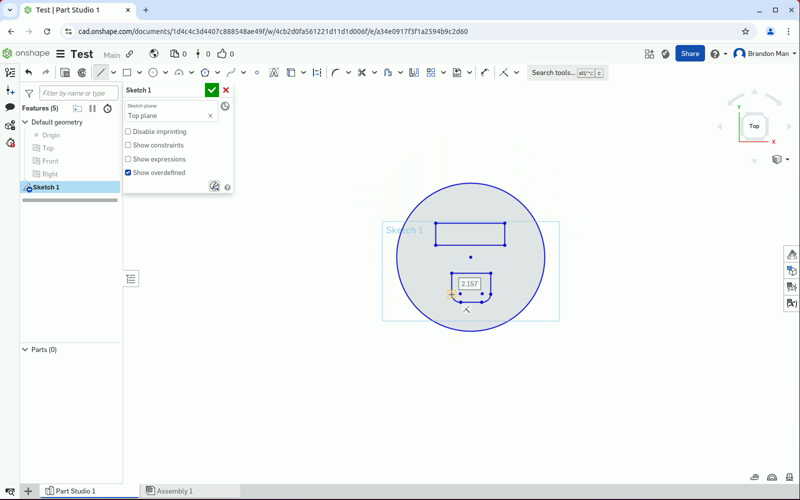
scroll(-6)
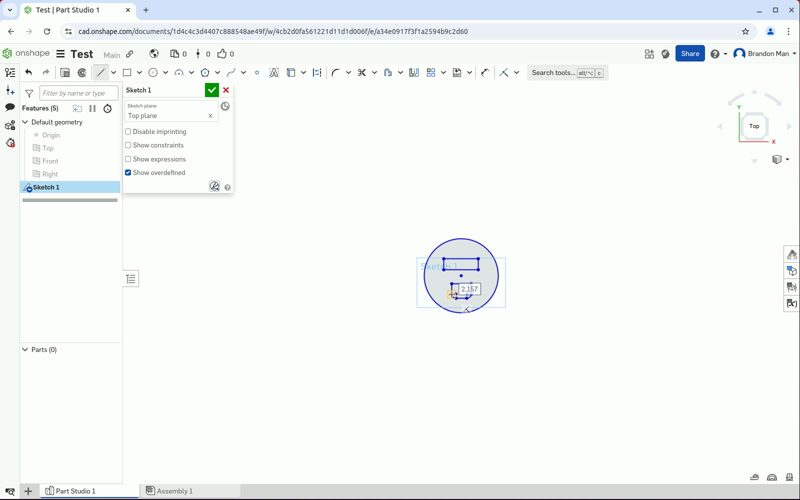
key(esc)
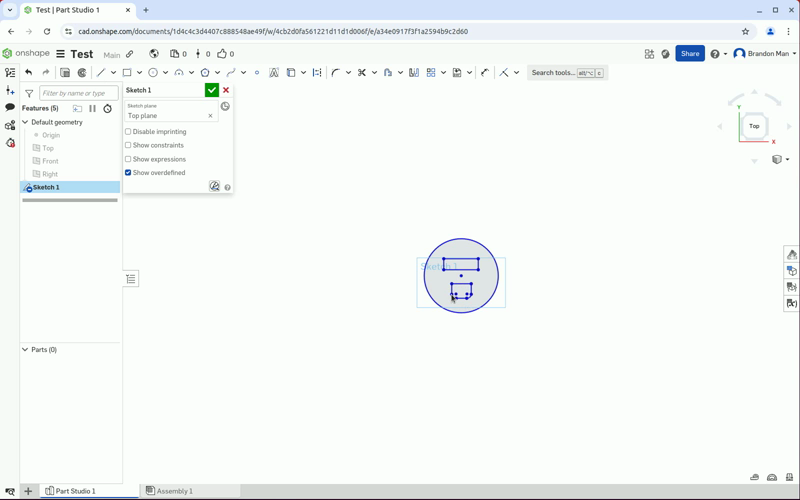
mouse_move(465, 276)
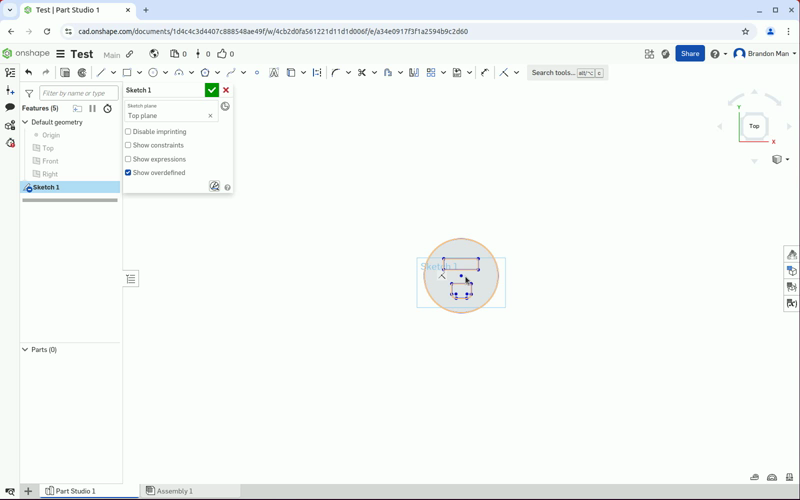
click(465, 276)
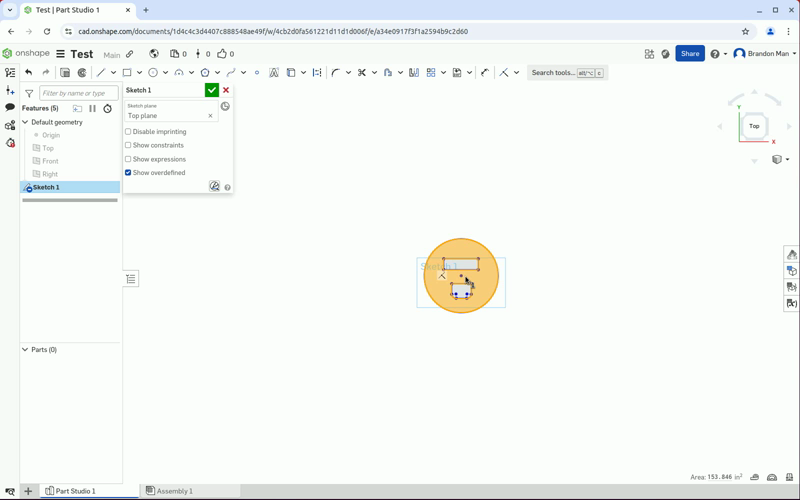
mouse_move(73, 352)
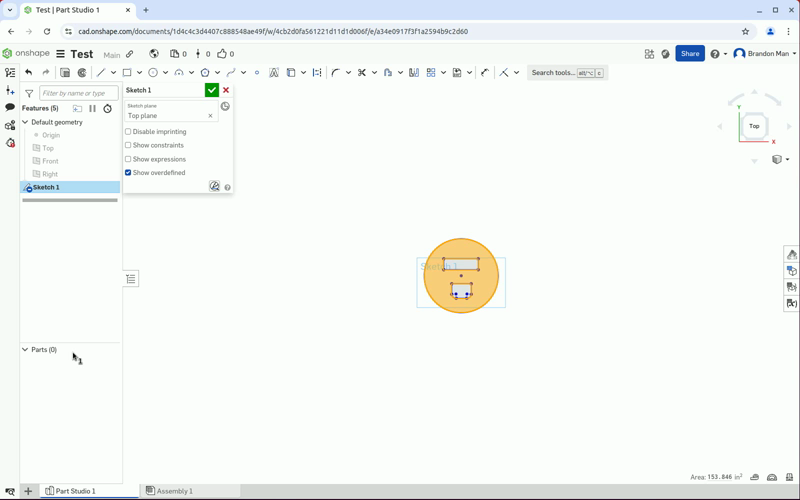
key(shift+y)
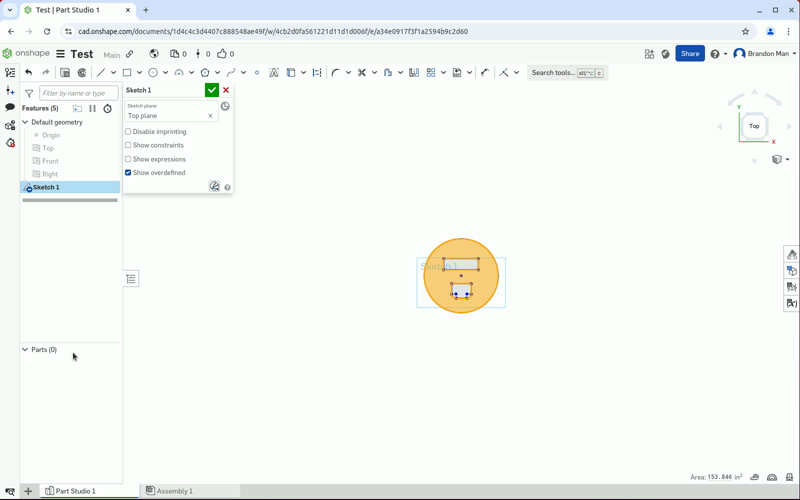
key(shift+e)
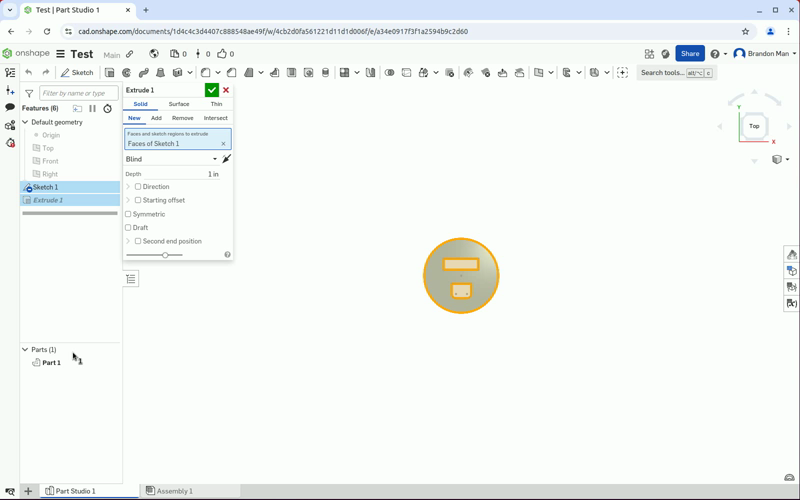
mouse_move(143, 106)
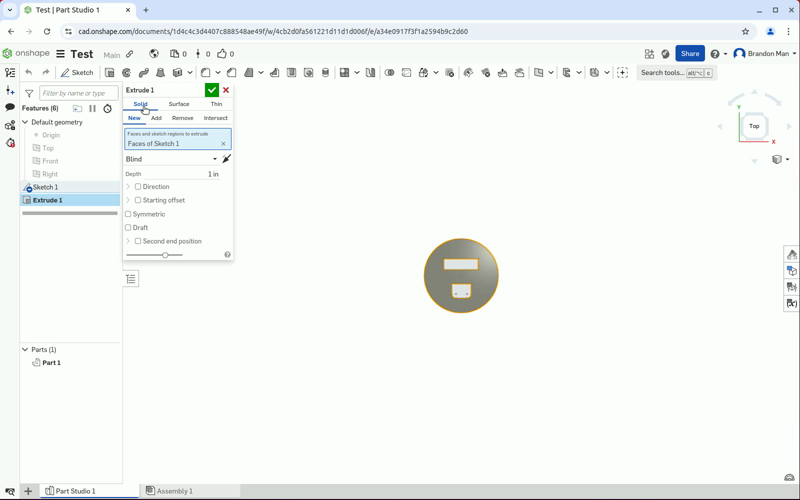
click(143, 106)
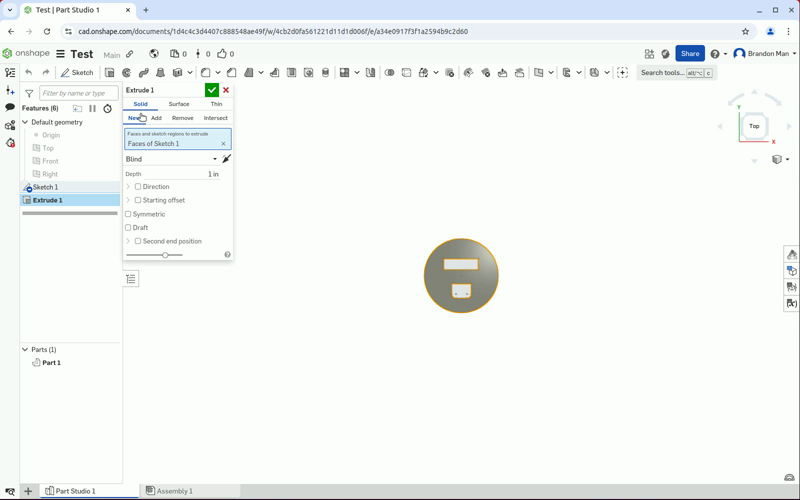
mouse_move(137, 120)
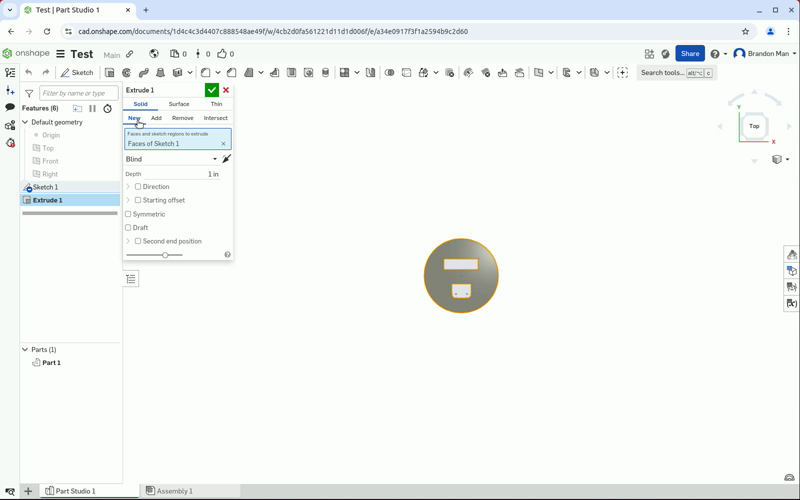
click(137, 120)
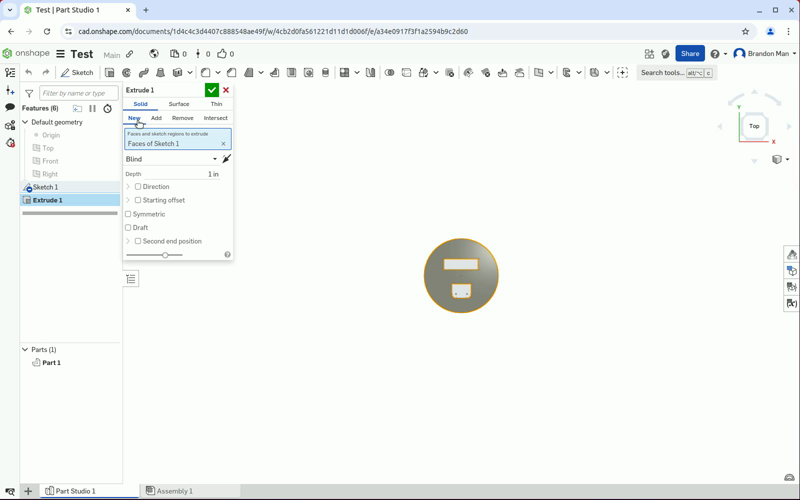
key(tab, 4)
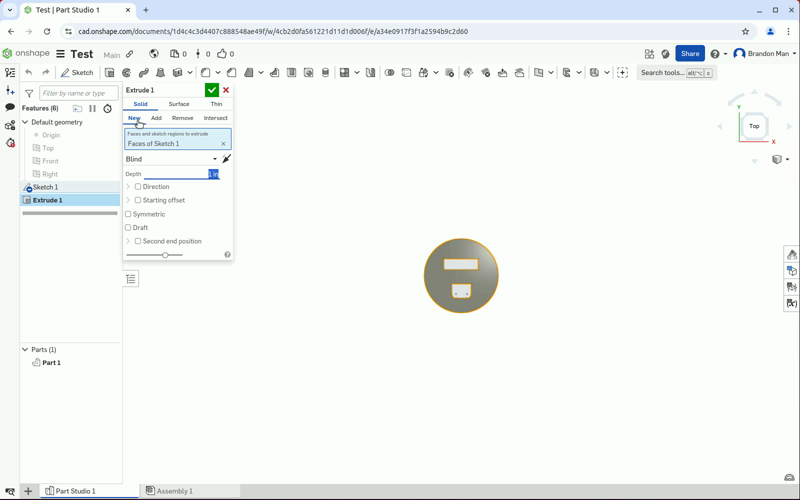
text(0.241)
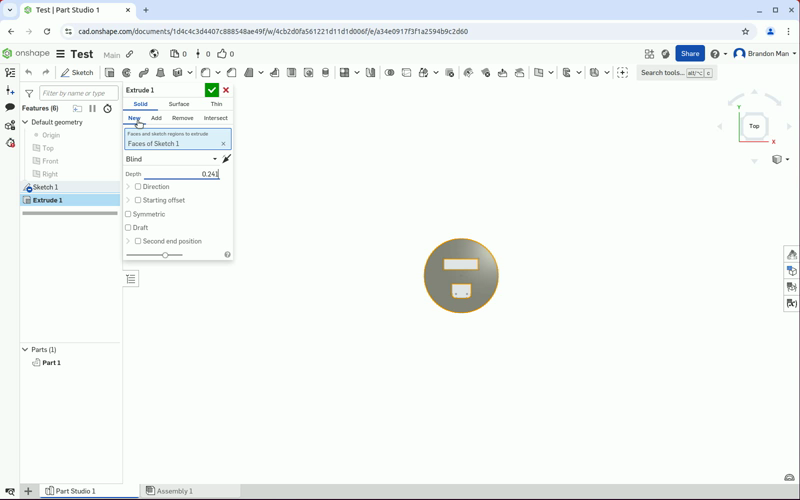
key(enter)
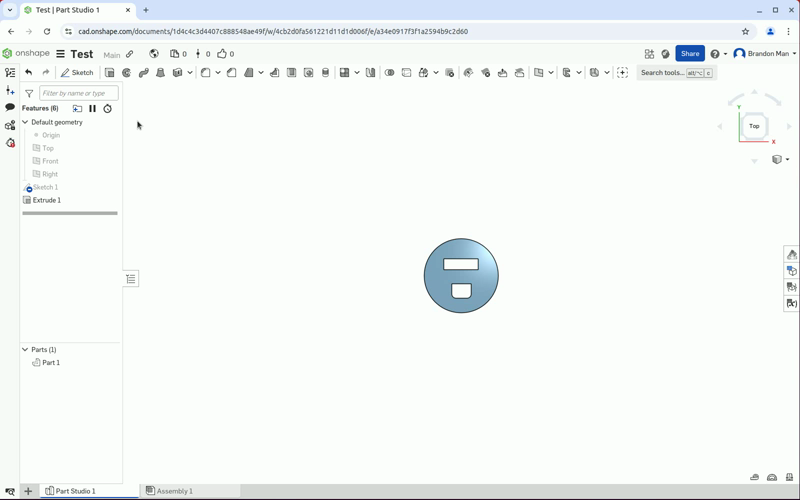
key(shift+h)
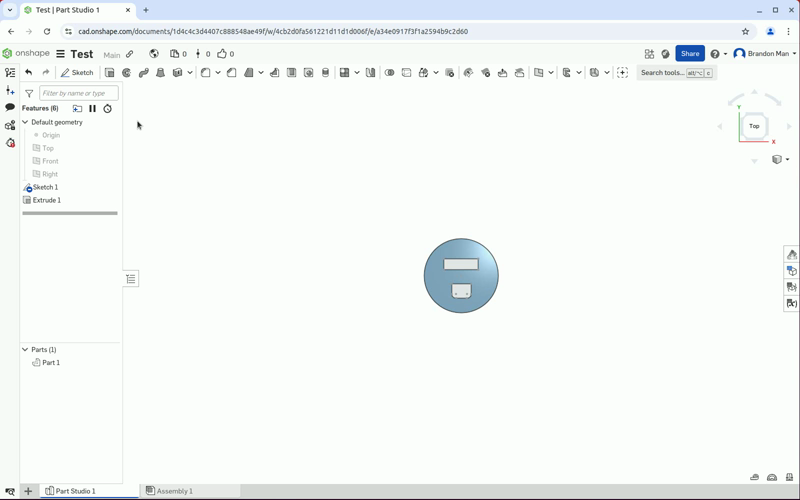
key(shift+h)
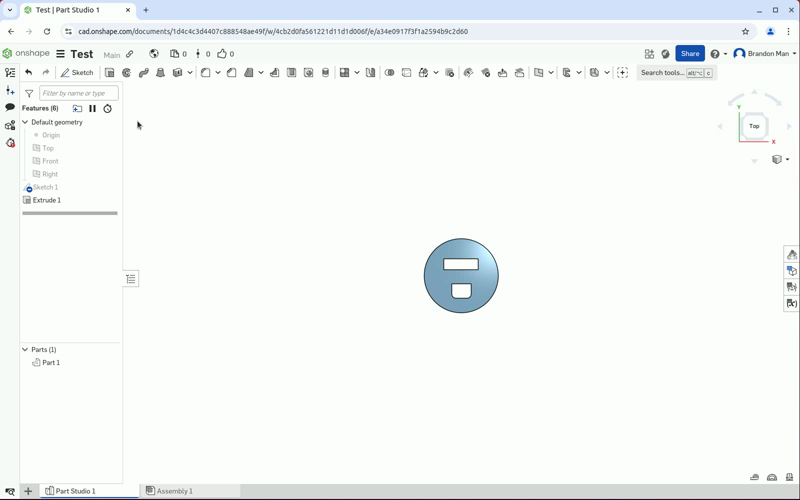
mouse_move(73, 189)
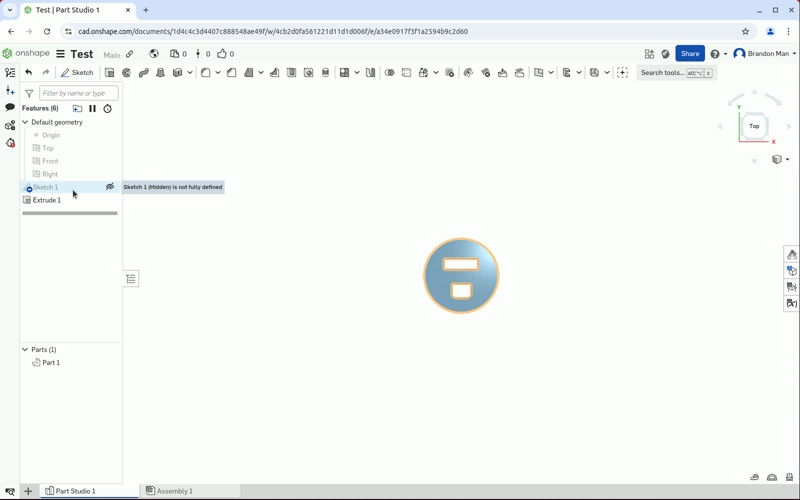
click(73, 189)
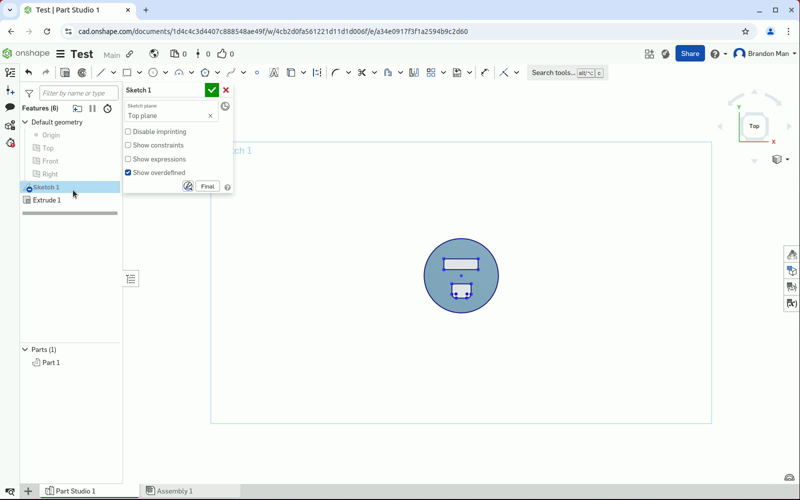
mouse_move(229, 92)
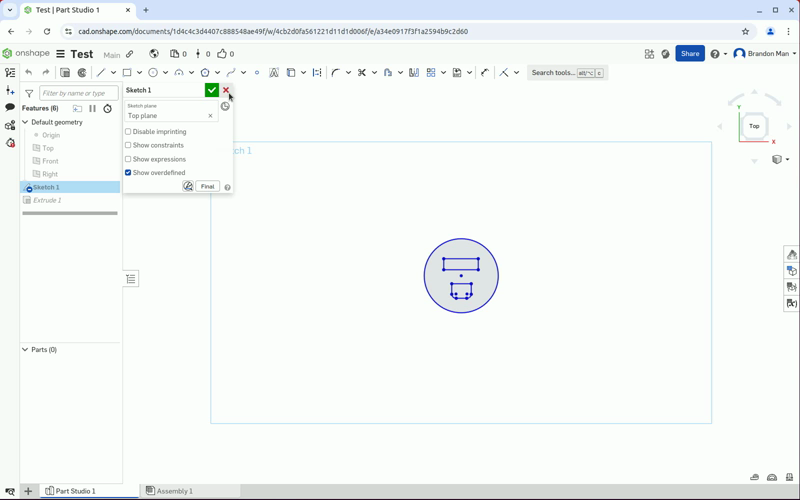
click(229, 92)
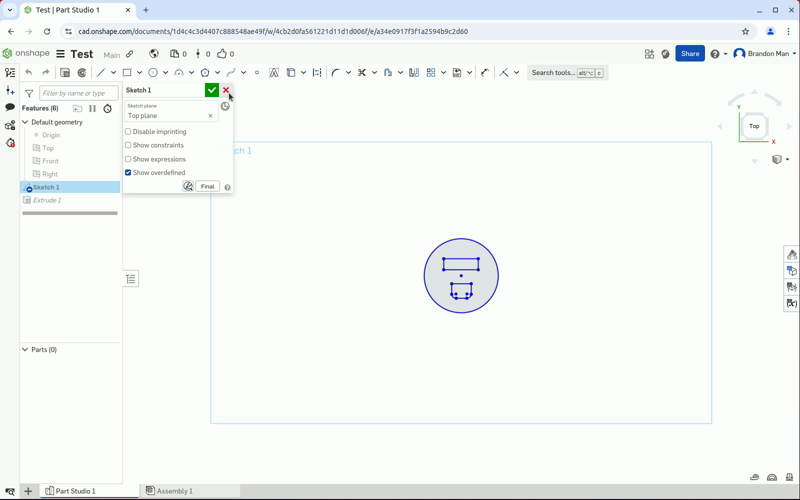
key(shift+s)
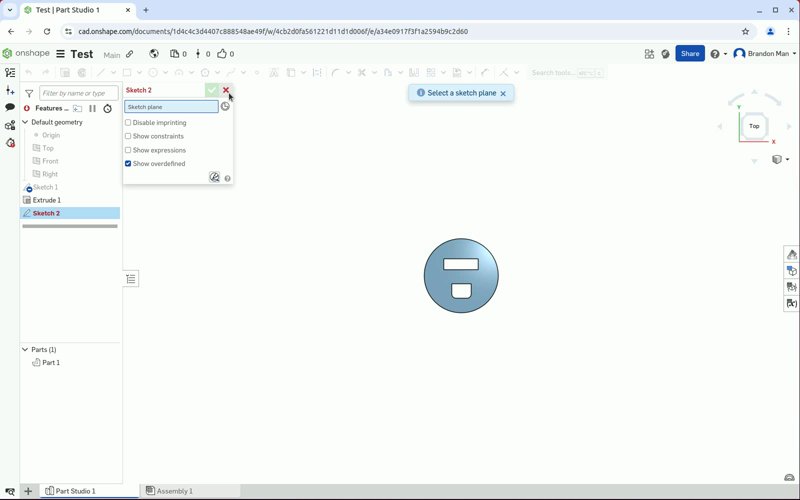
mouse_move(73, 150)
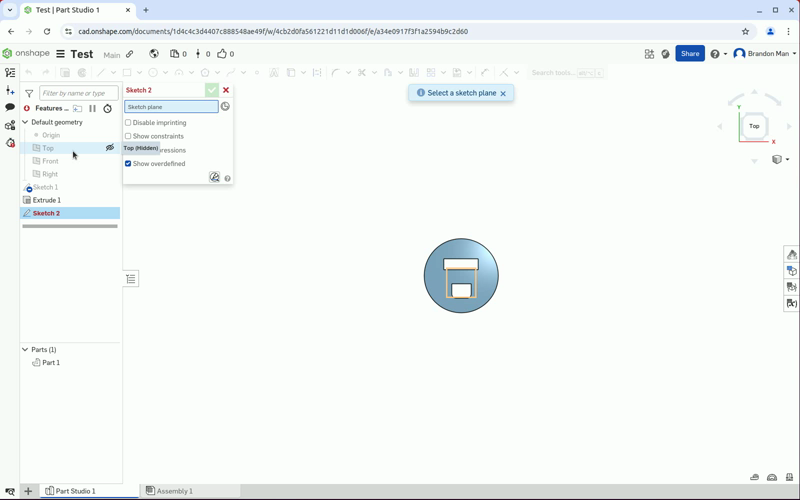
click(73, 150)
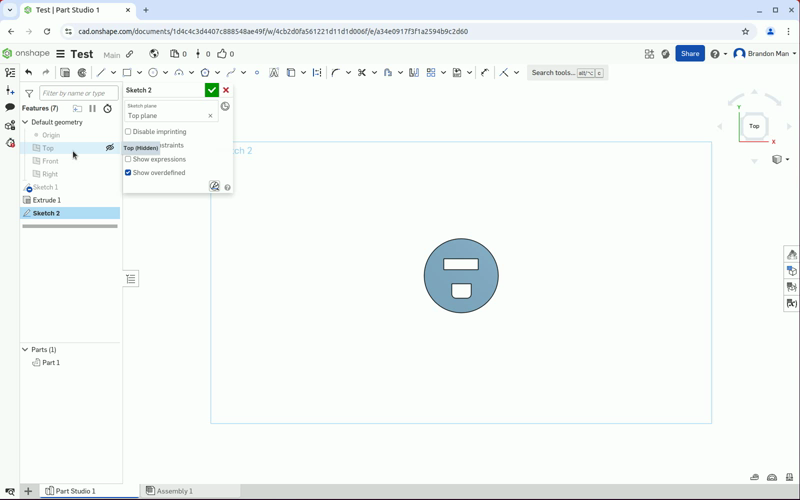
mouse_move(73, 352)
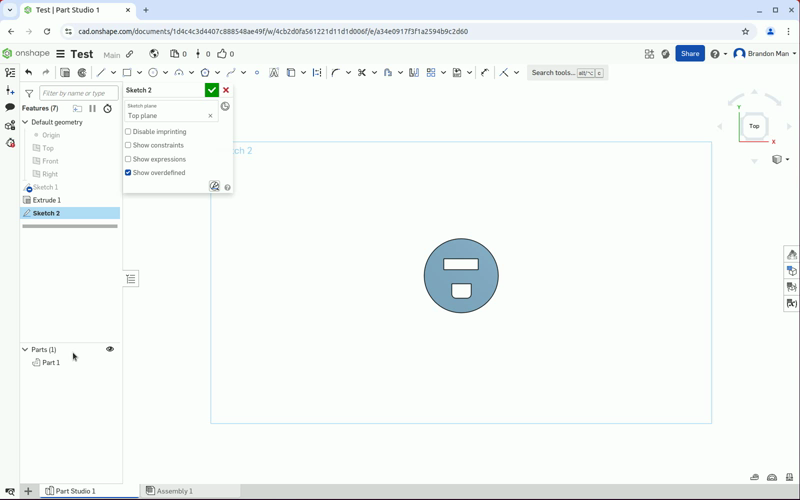
key(y)
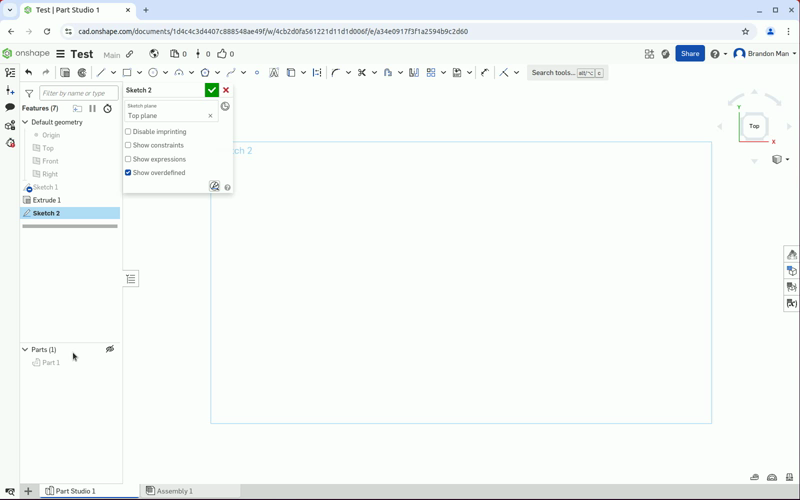
key(c)
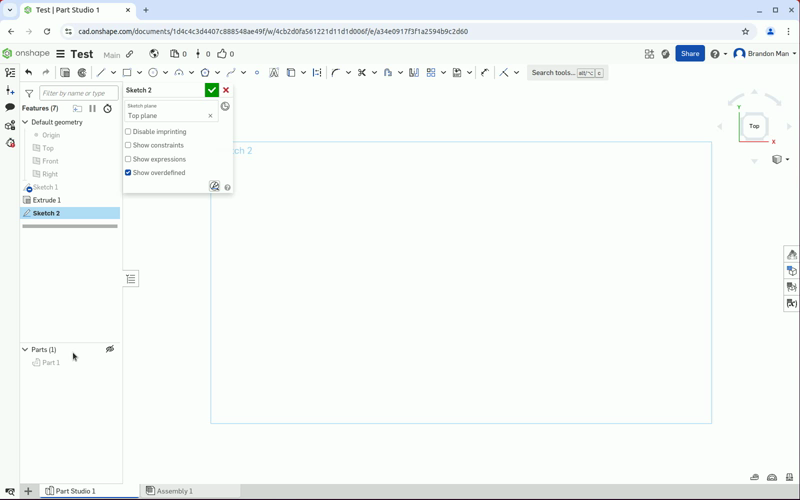
key_down(shift)
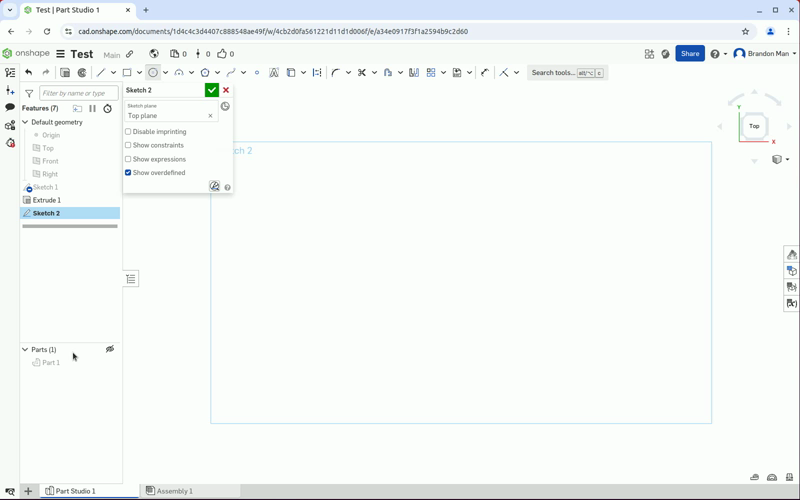
mouse_move(538, 275)
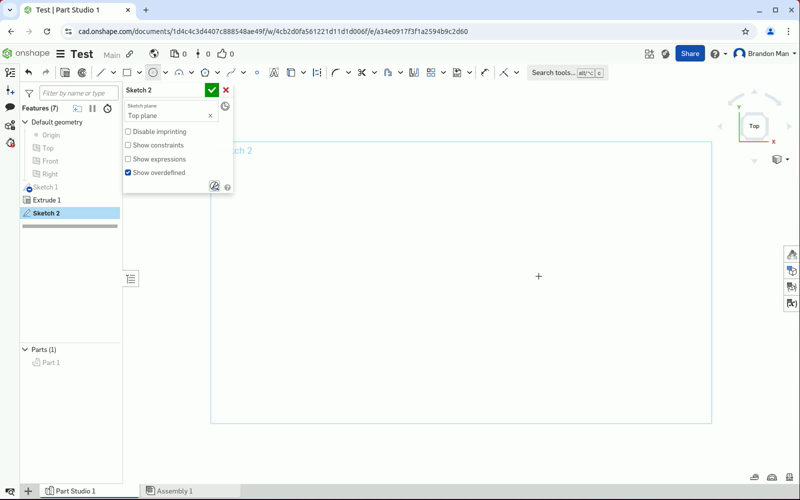
click(538, 275)
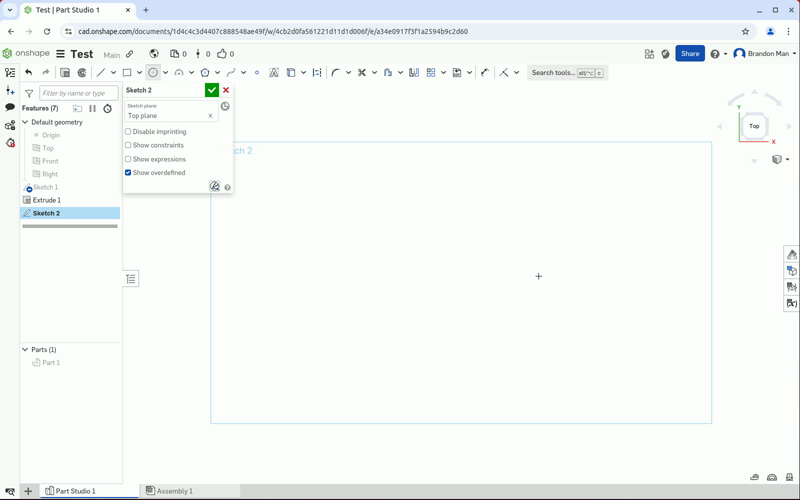
key_up(shift)
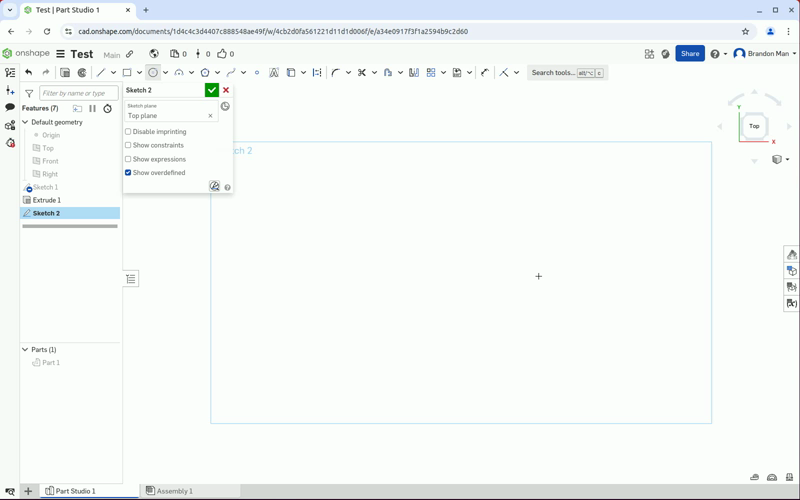
mouse_move(574, 275)
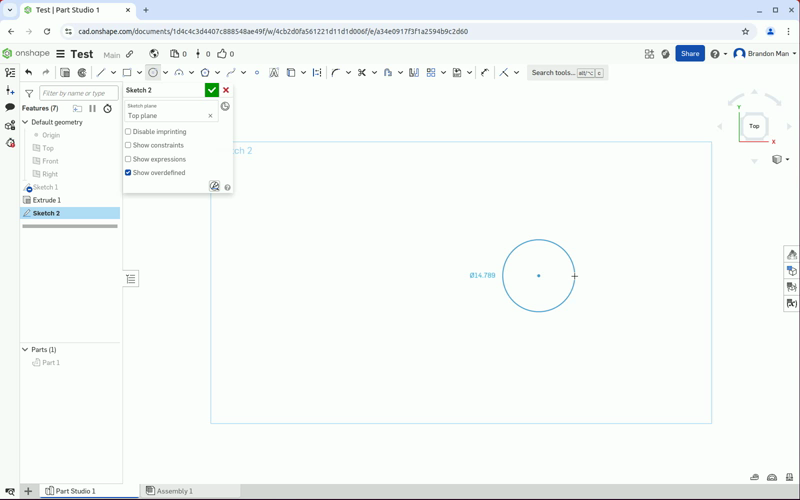
click(574, 275)
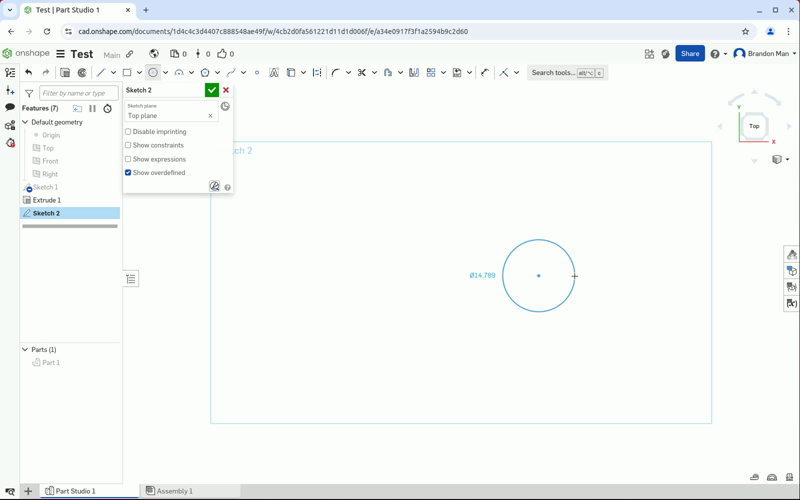
key(esc)
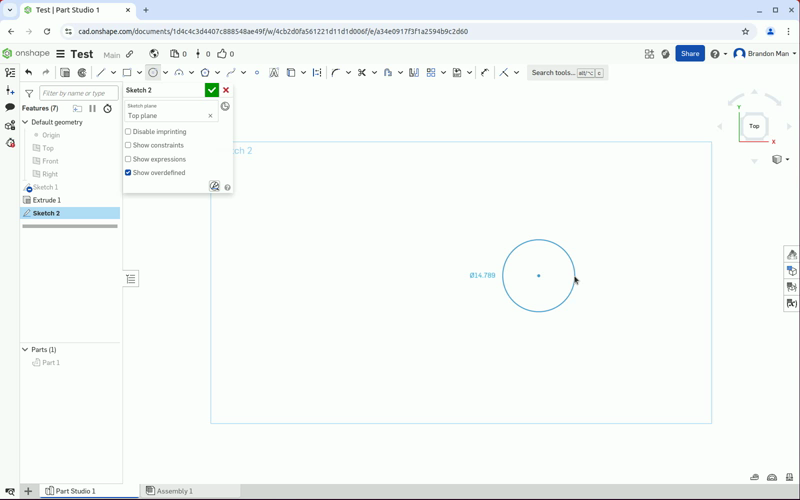
key(l)
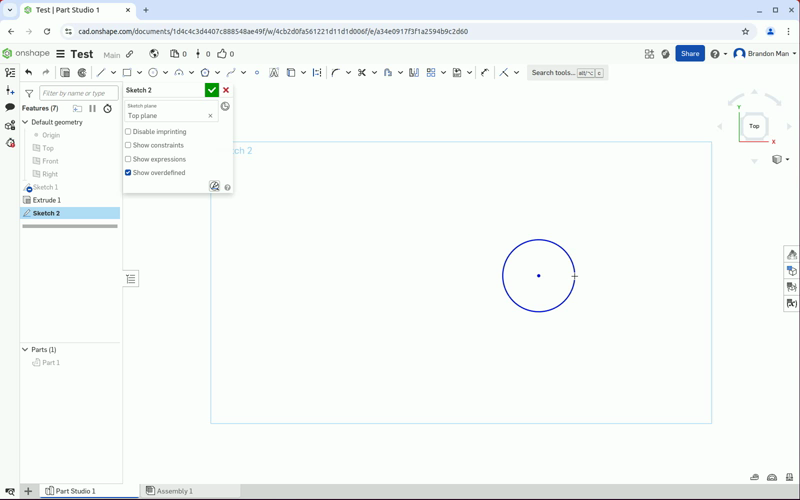
key_down(shift)
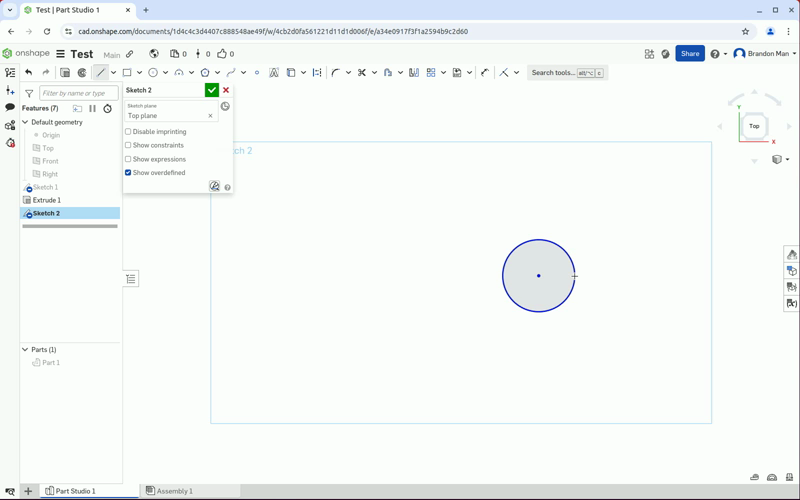
mouse_move(520, 269)
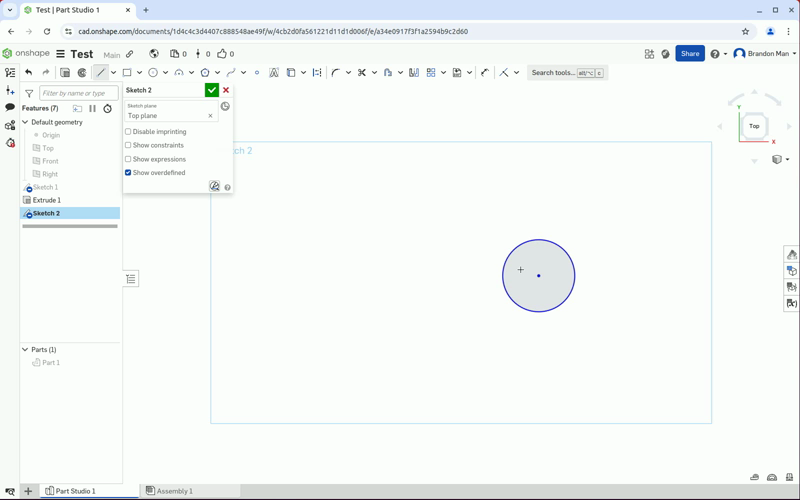
click(520, 269)
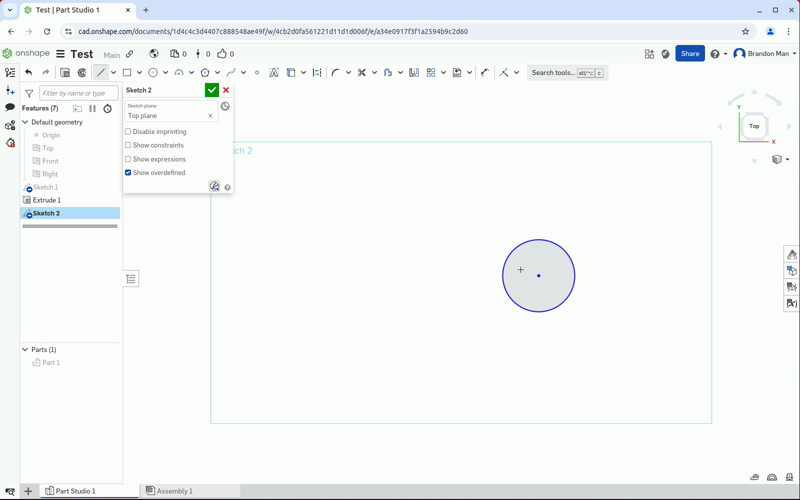
key_up(shift)
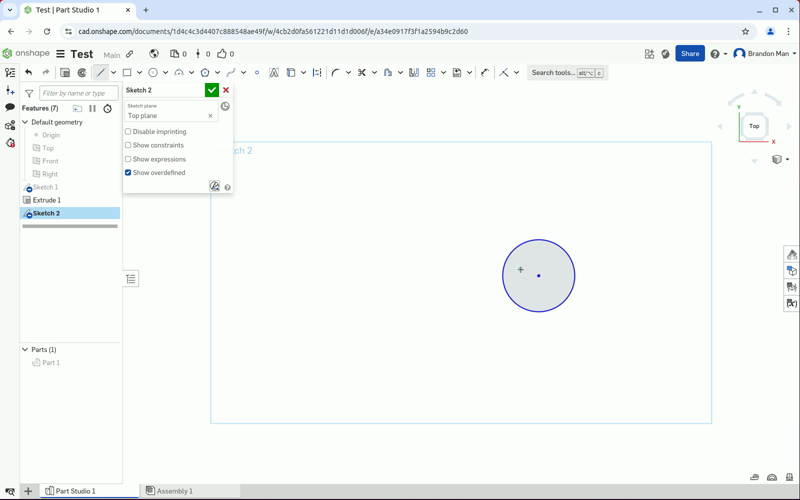
key_down(shift)
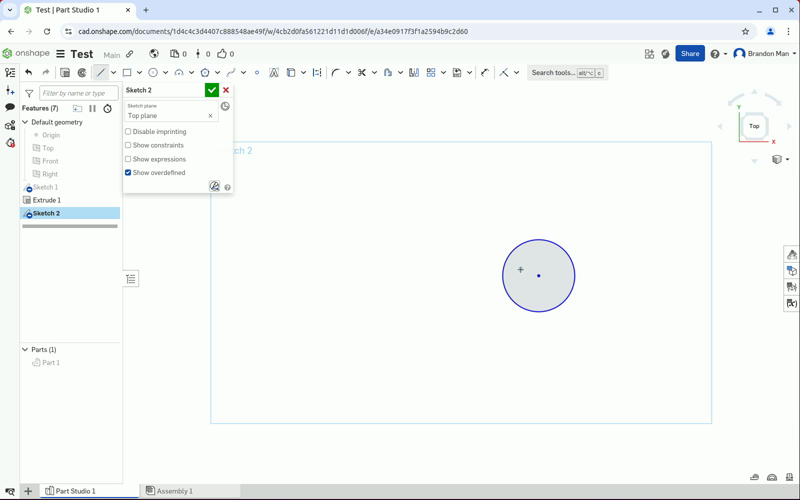
mouse_move(550, 269)
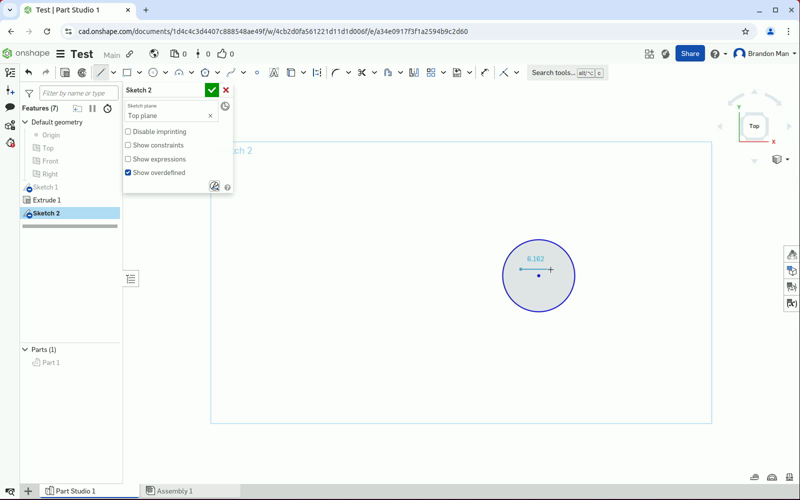
mouse_move(555, 269)
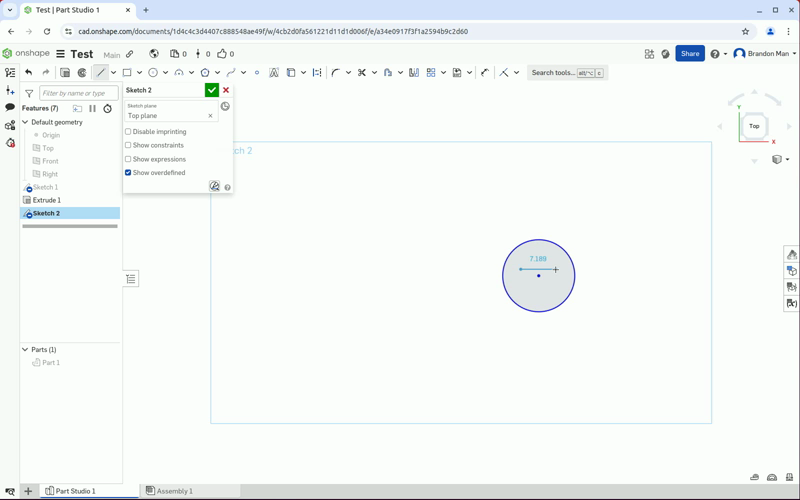
click(555, 269)
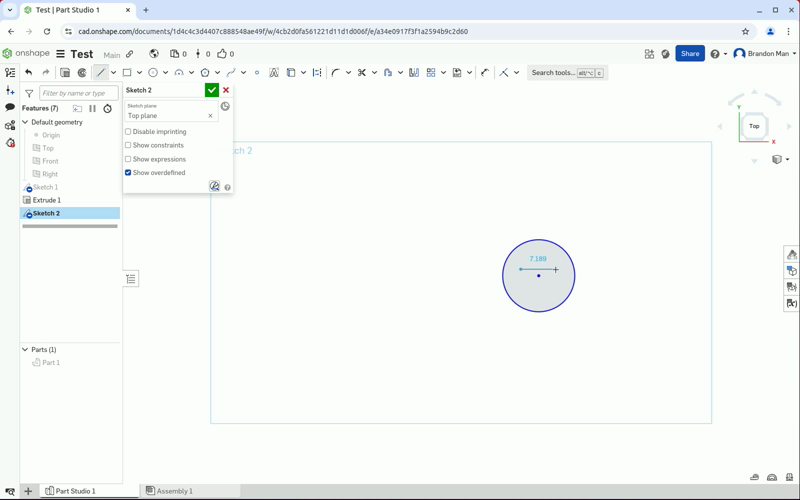
key_up(shift)
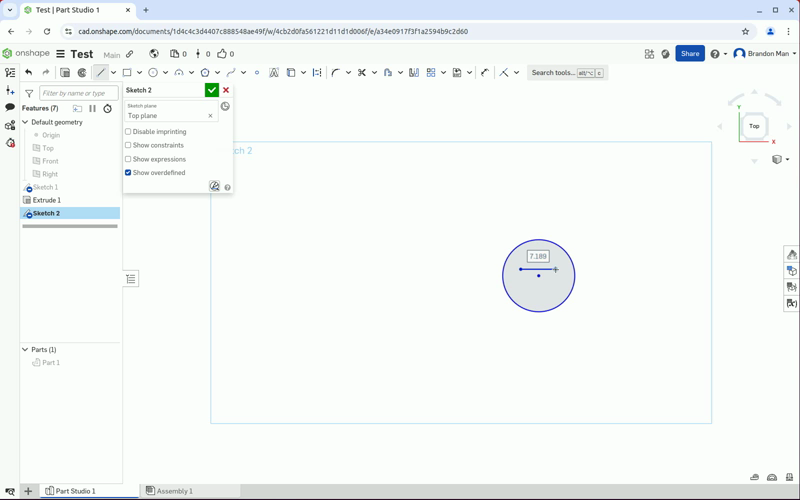
key_down(shift)
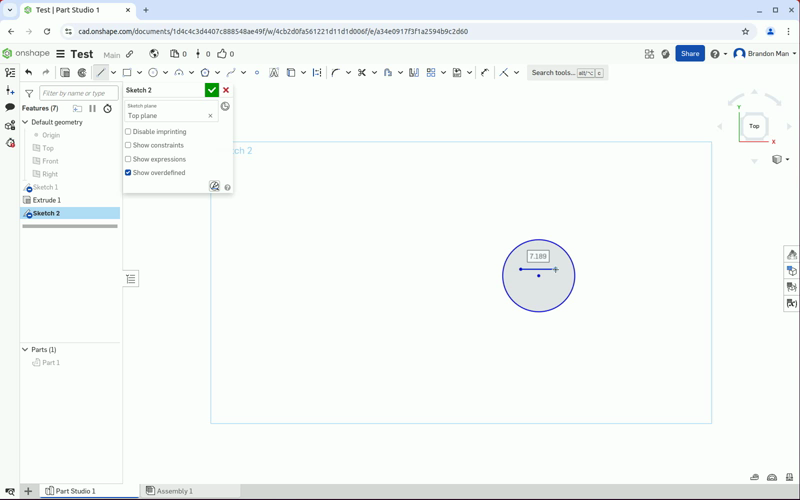
mouse_move(585, 269)
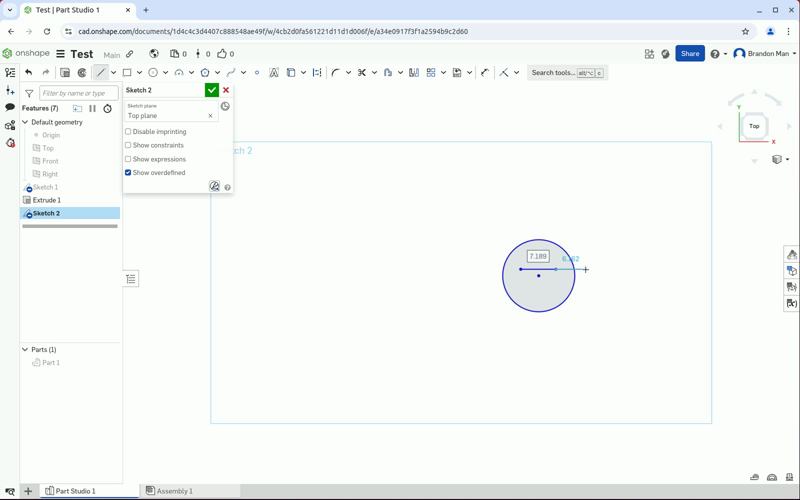
mouse_move(555, 258)
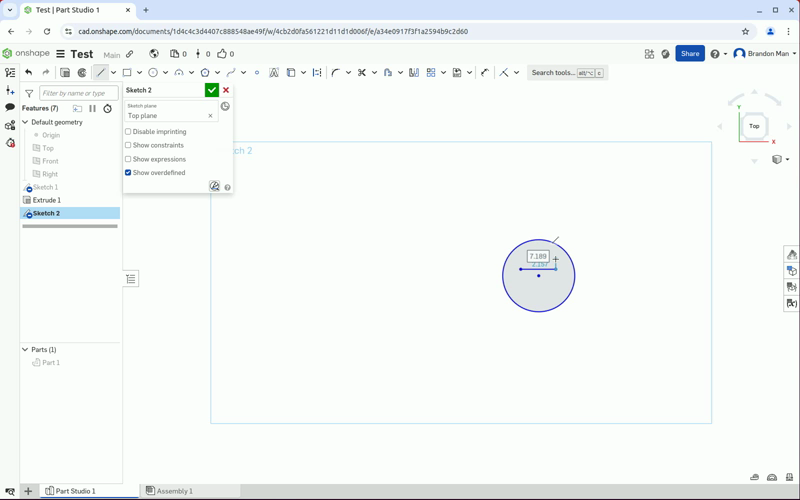
click(555, 258)
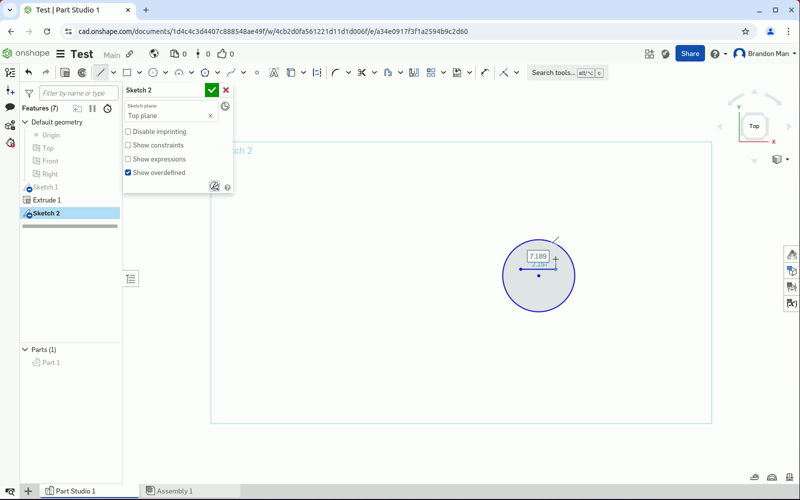
key_up(shift)
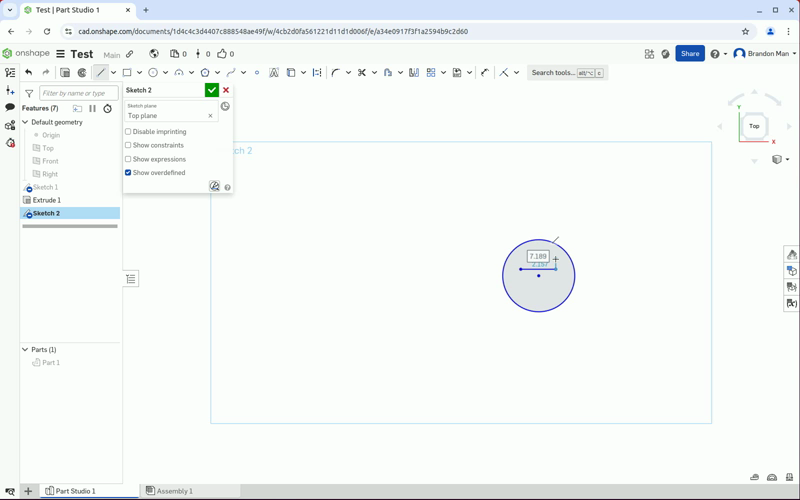
key_down(shift)
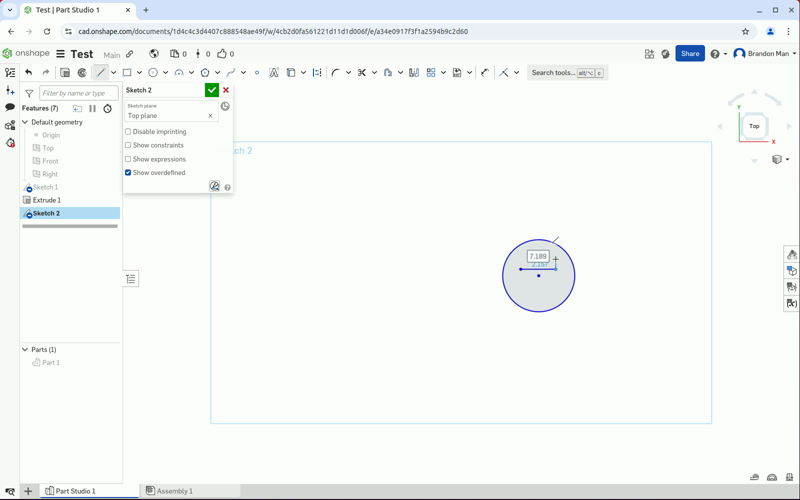
mouse_move(585, 258)
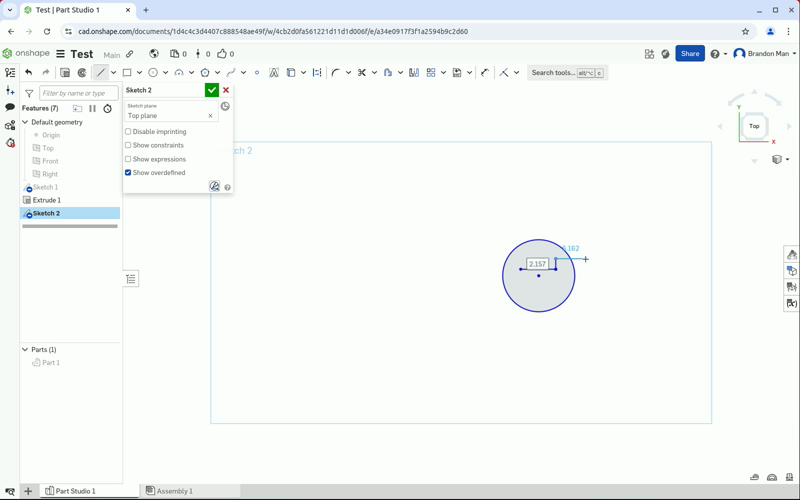
mouse_move(520, 258)
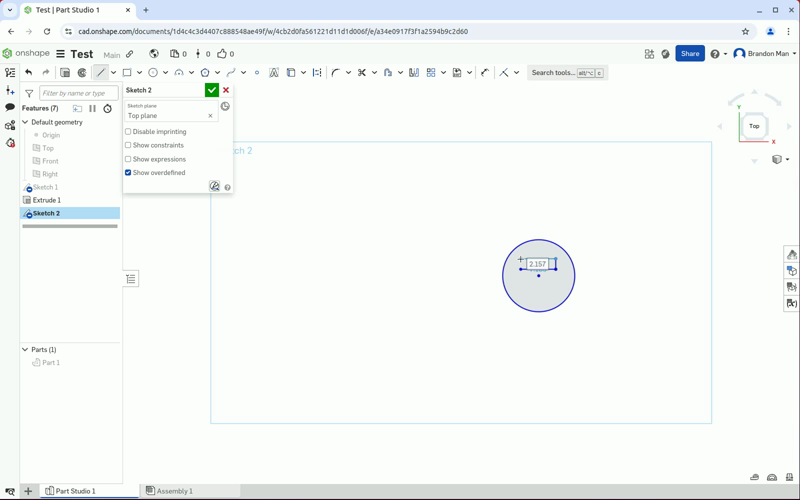
click(520, 258)
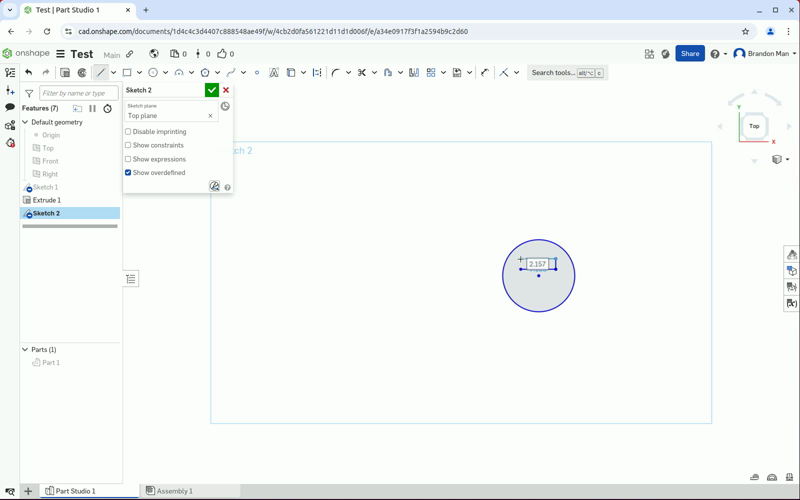
key_up(shift)
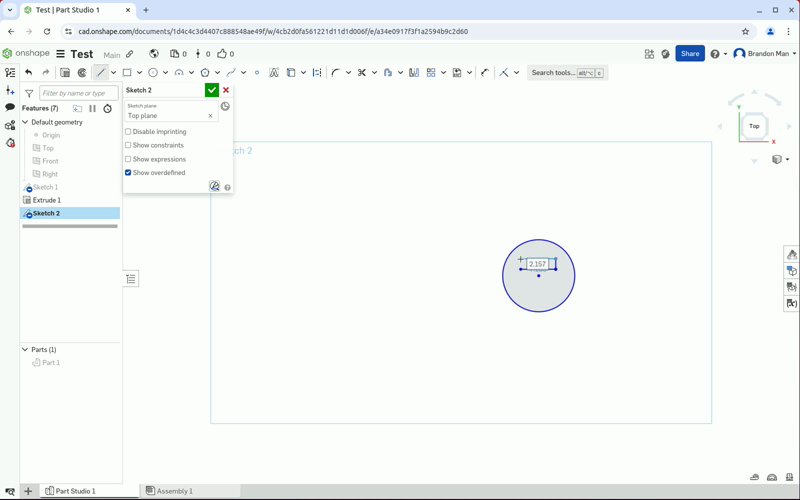
mouse_move(550, 258)
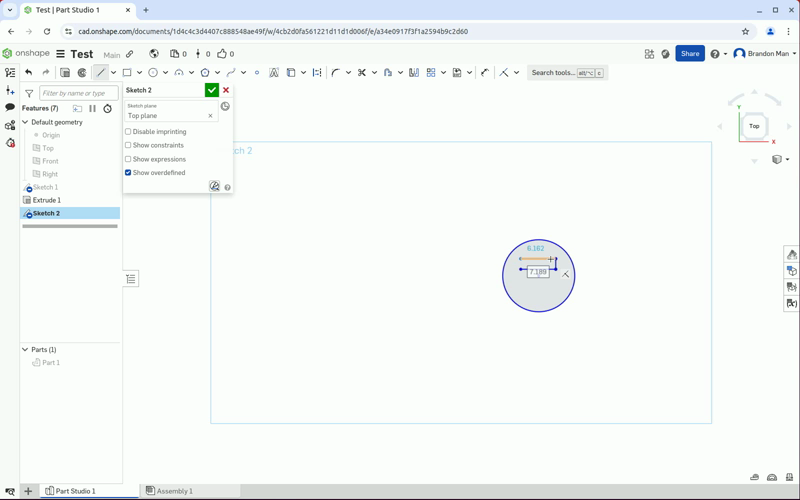
key_down(shift)
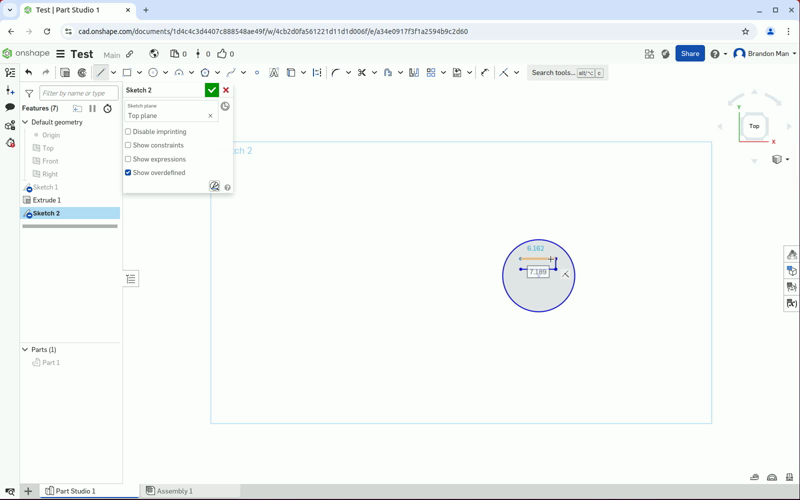
mouse_move(520, 269)
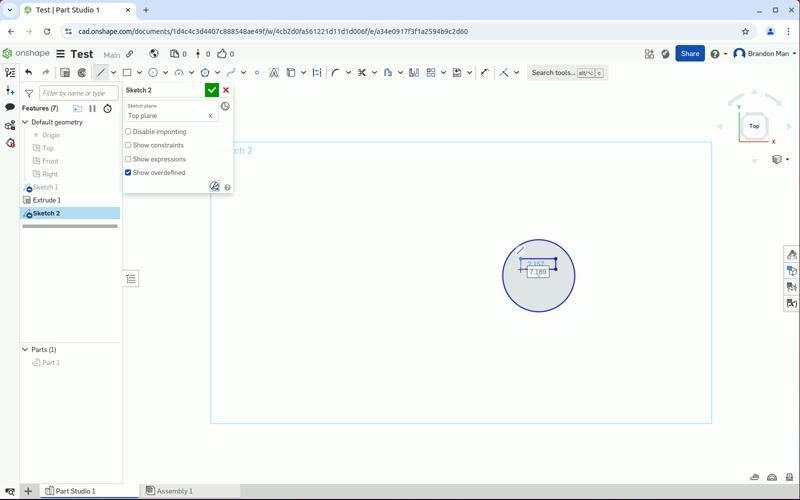
key_up(shift)
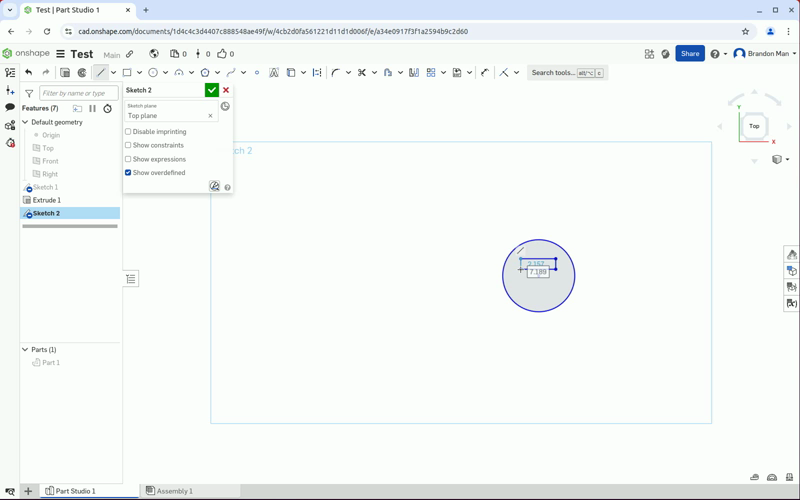
click(520, 269)
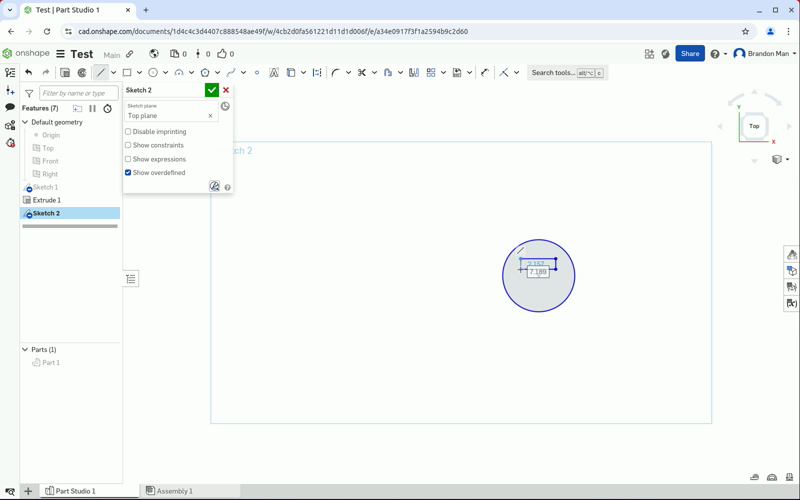
key(esc)
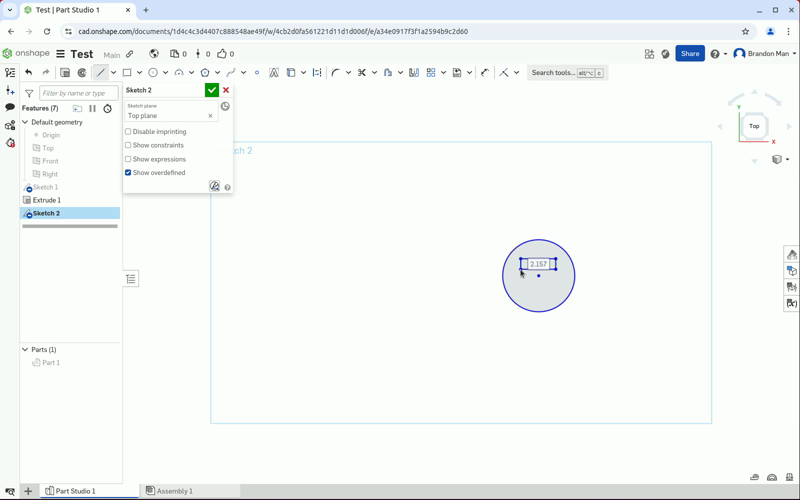
key(a)
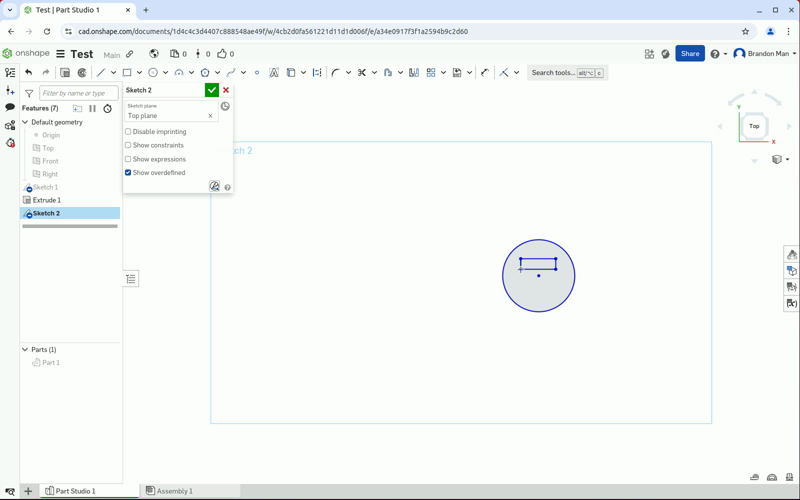
key_down(shift)
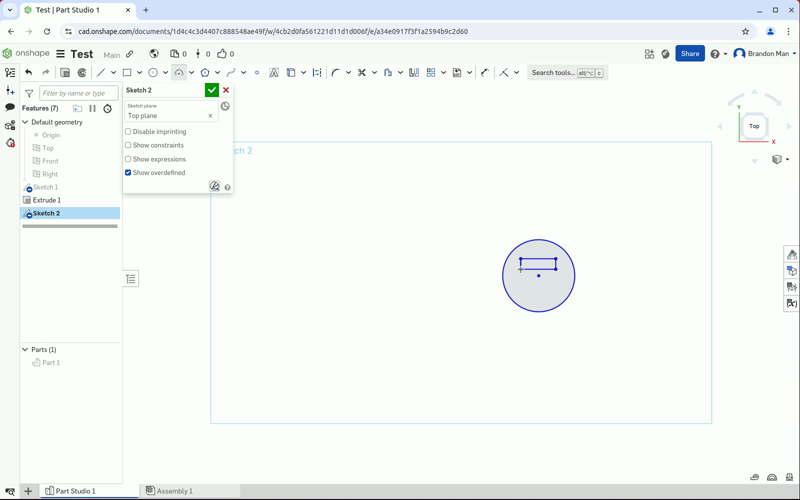
mouse_move(525, 293)
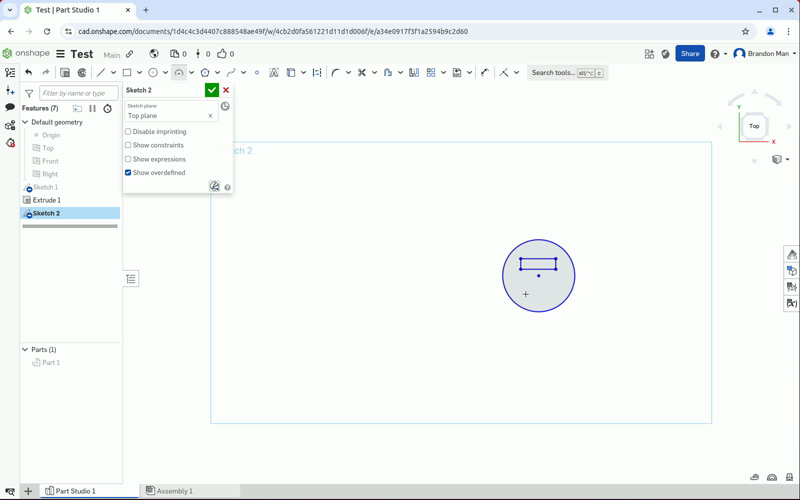
click(525, 293)
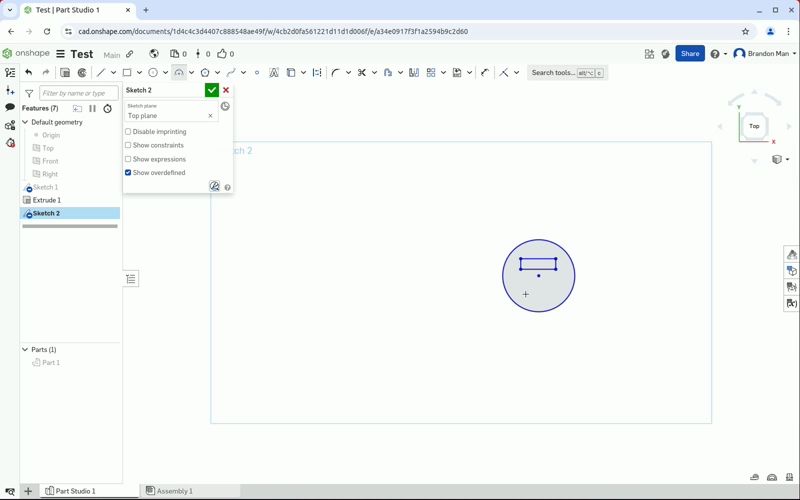
key_up(shift)
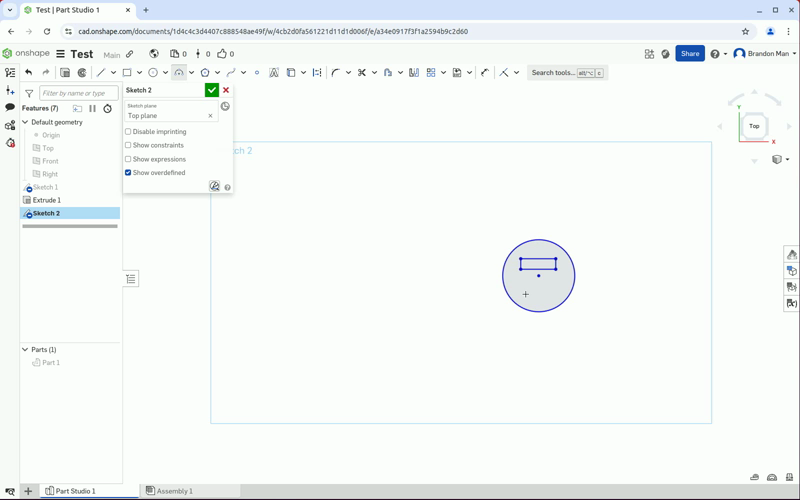
key_down(shift)
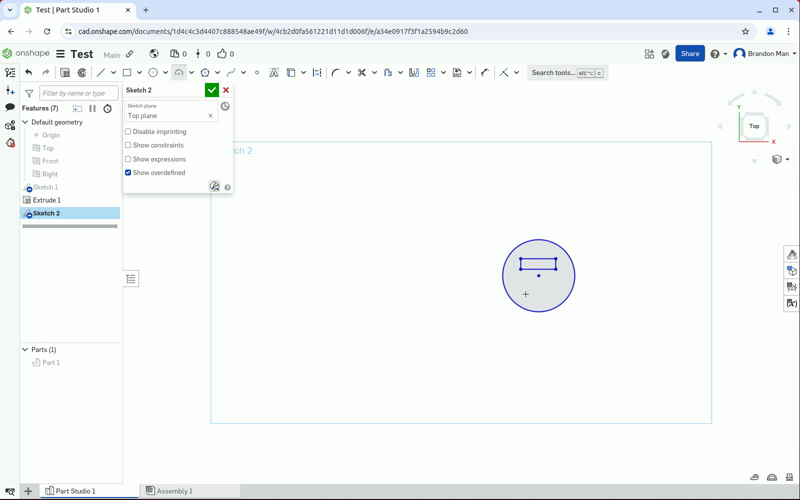
mouse_move(528, 296)
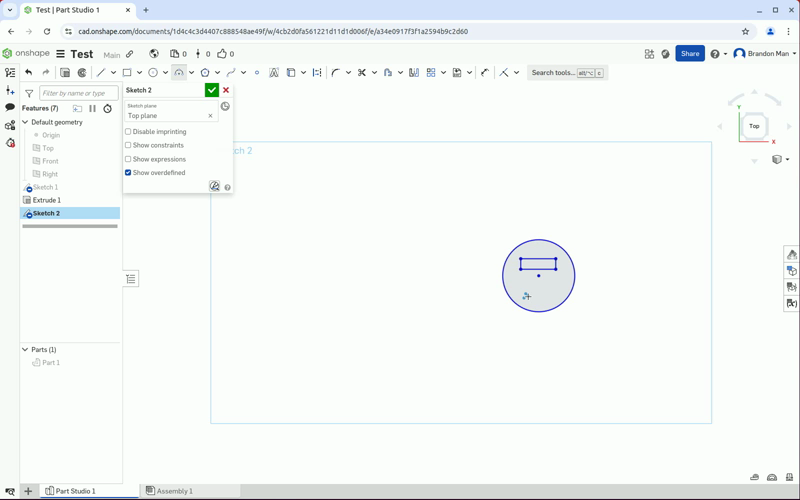
scroll(6)
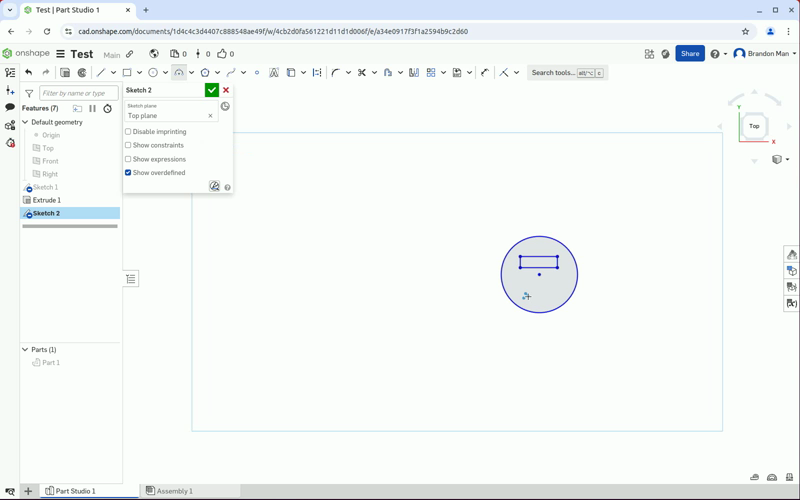
scroll(6)
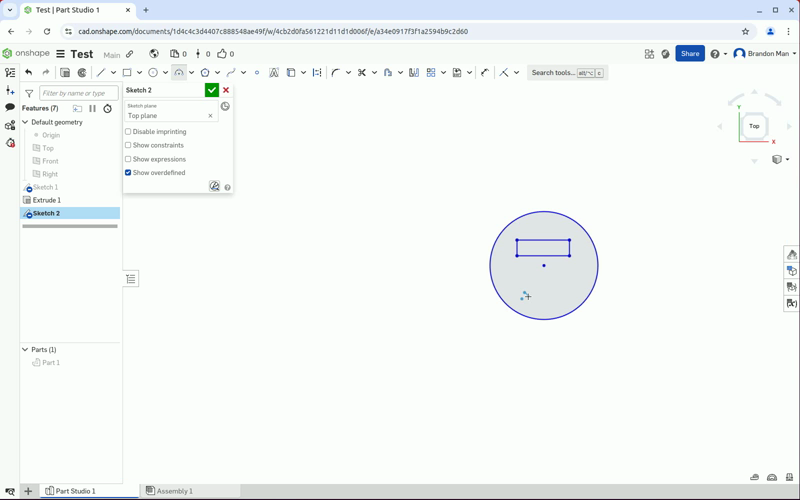
scroll(6)
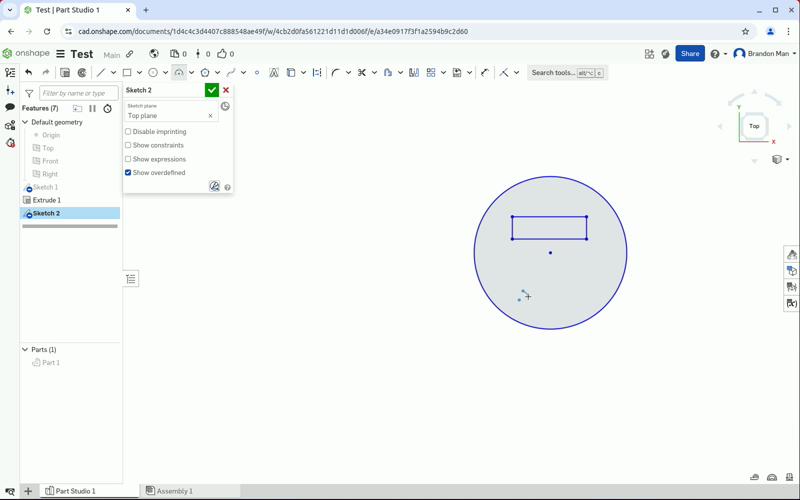
scroll(6)
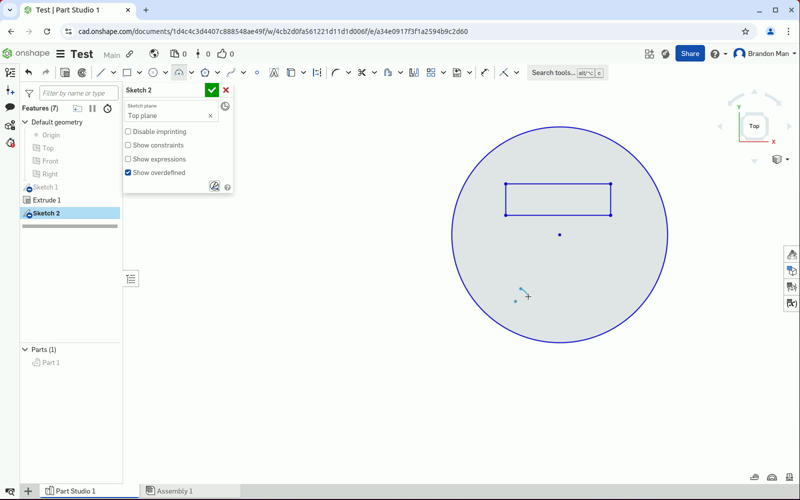
scroll(6)
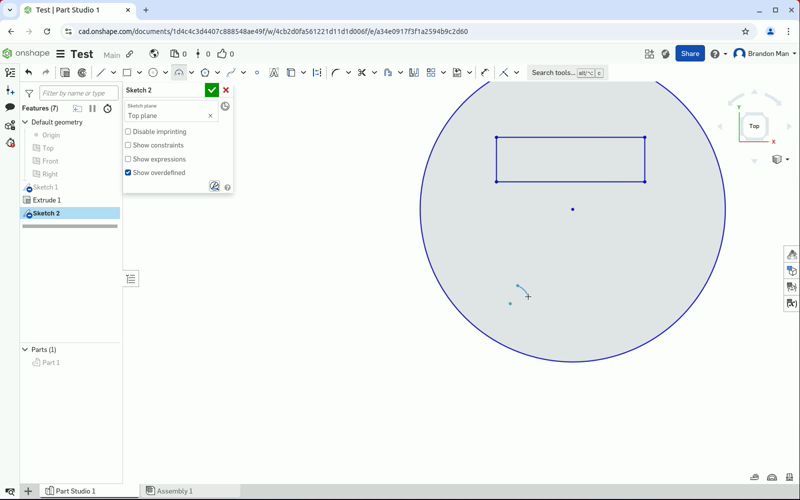
scroll(6)
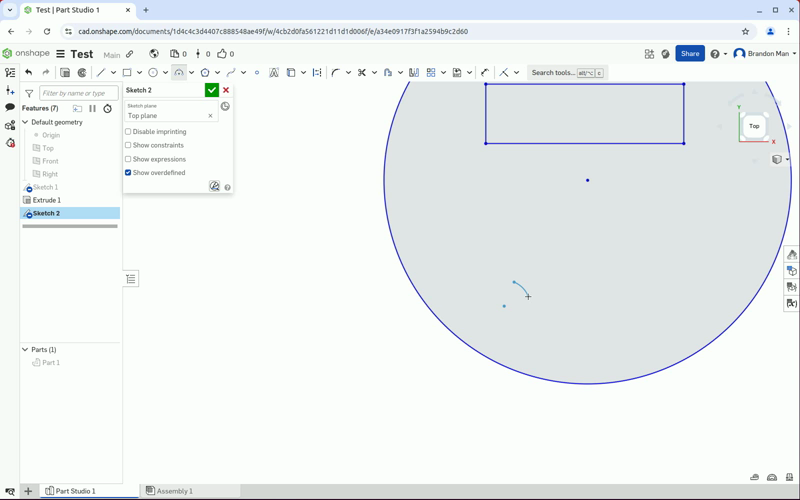
scroll(6)
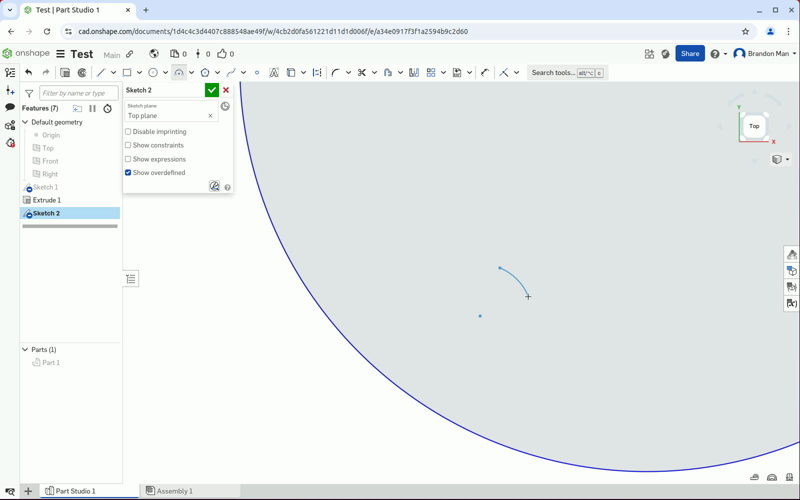
click(528, 296)
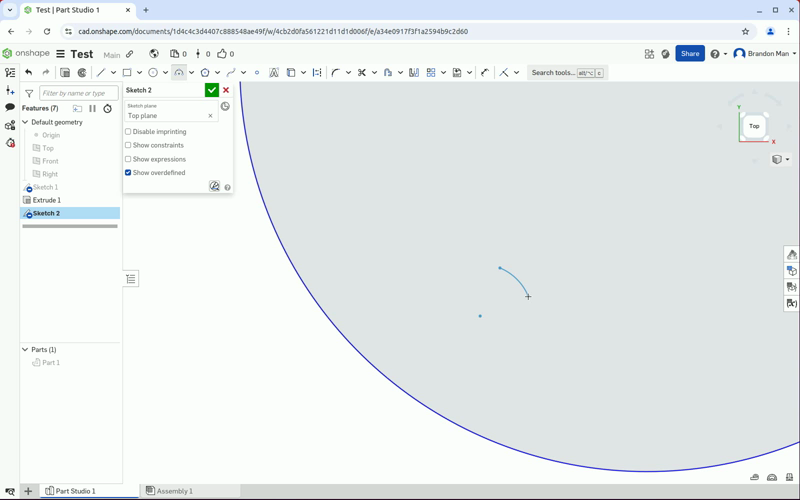
scroll(-6)
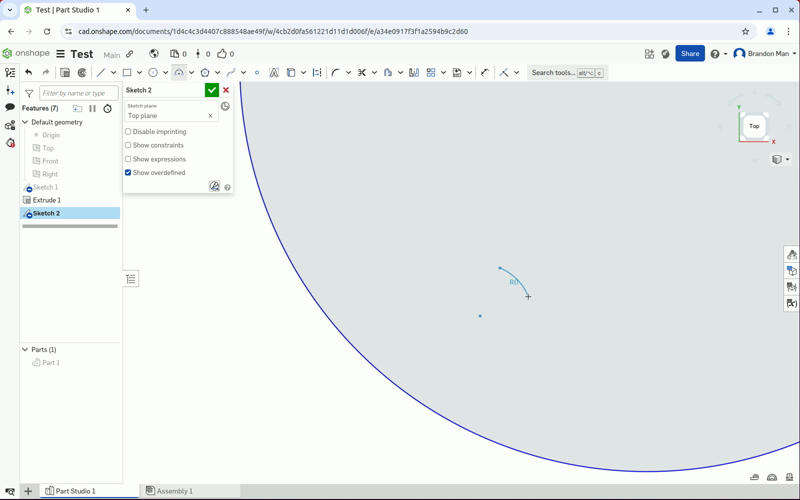
scroll(-6)
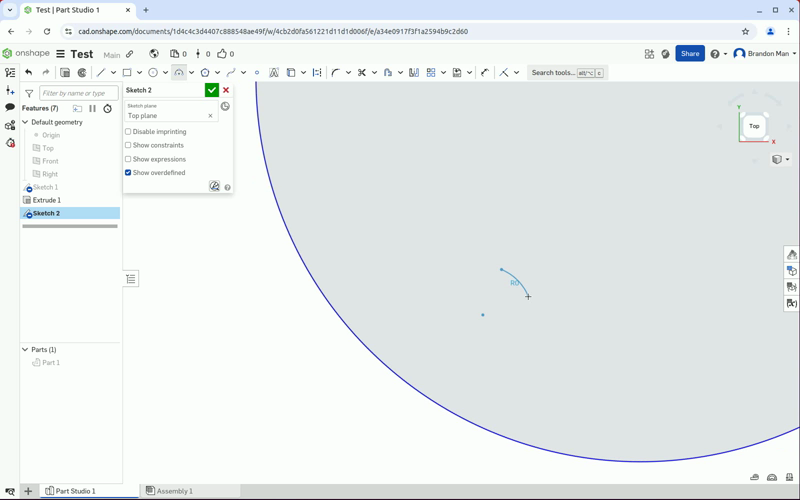
scroll(-6)
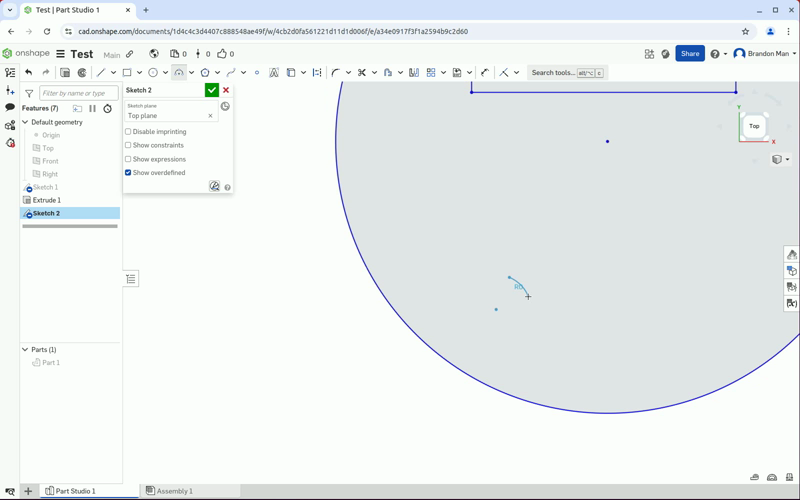
scroll(-6)
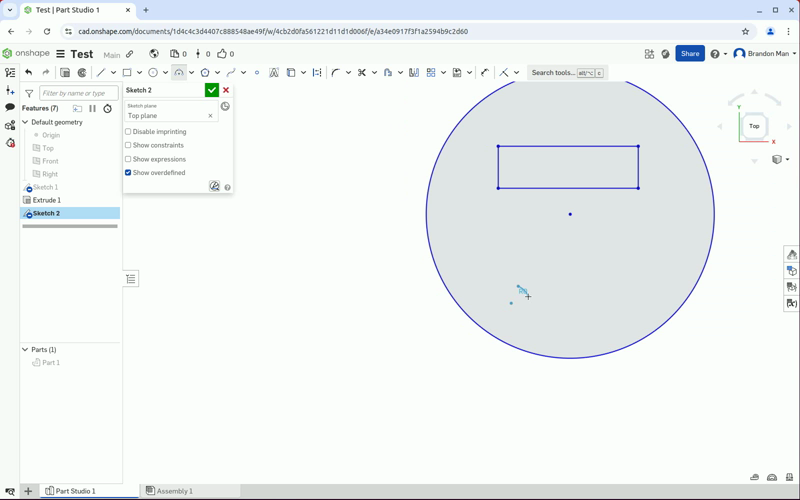
scroll(-6)
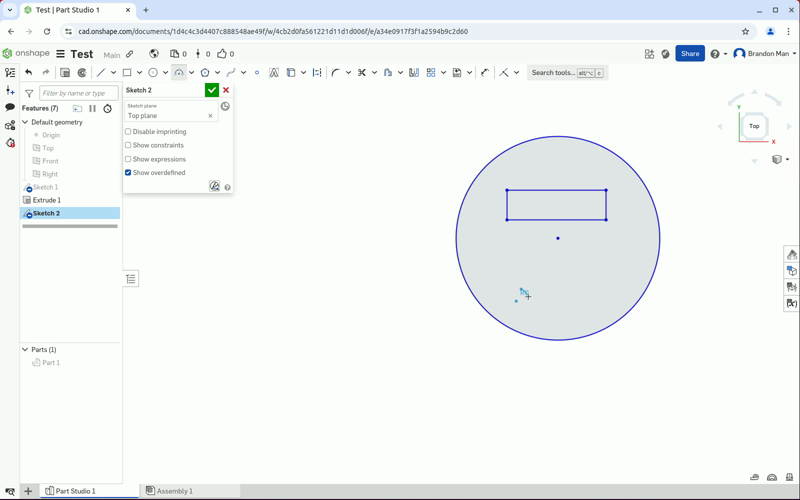
scroll(-6)
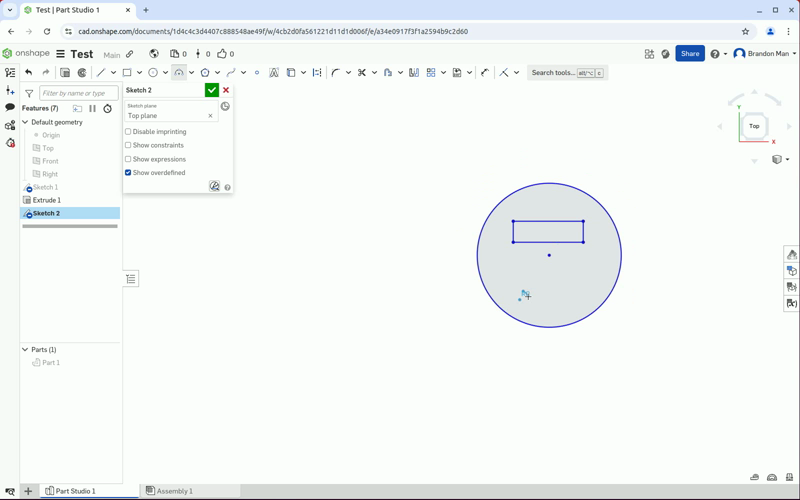
scroll(-6)
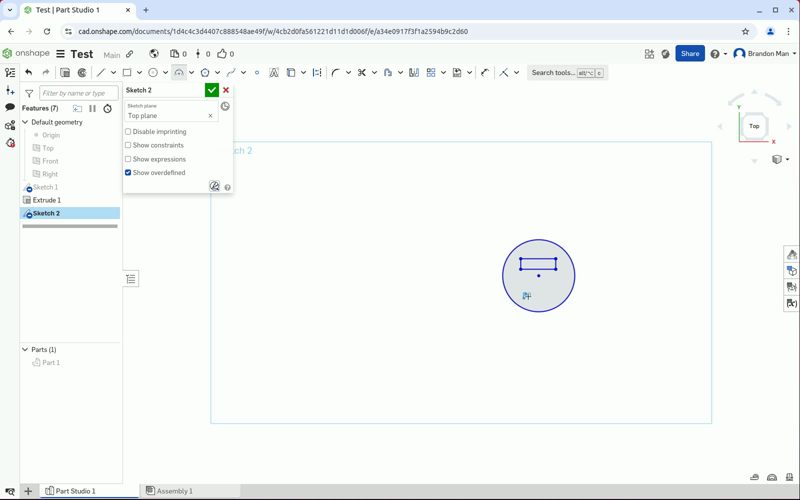
mouse_move(526, 295)
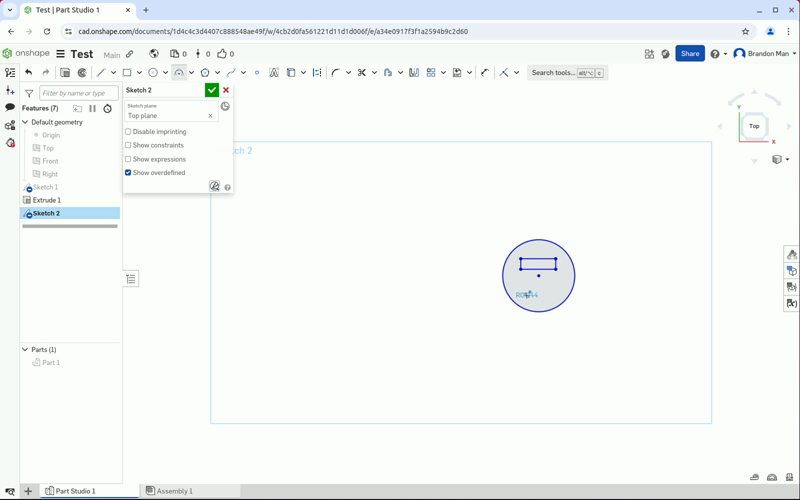
scroll(6)
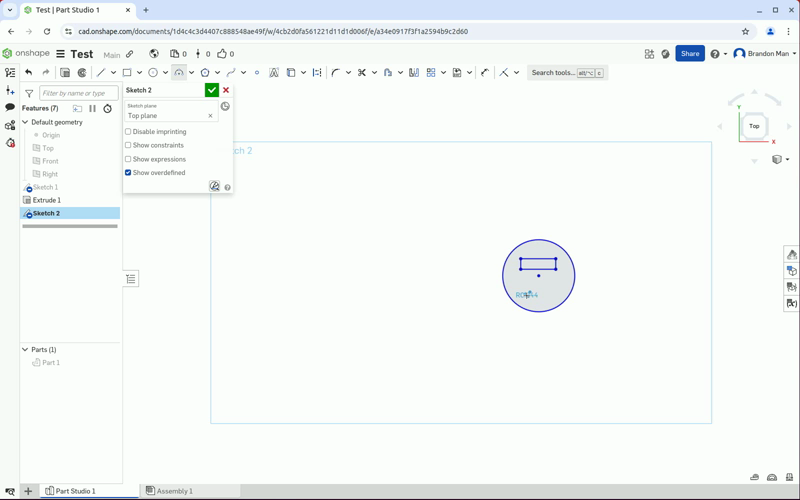
scroll(6)
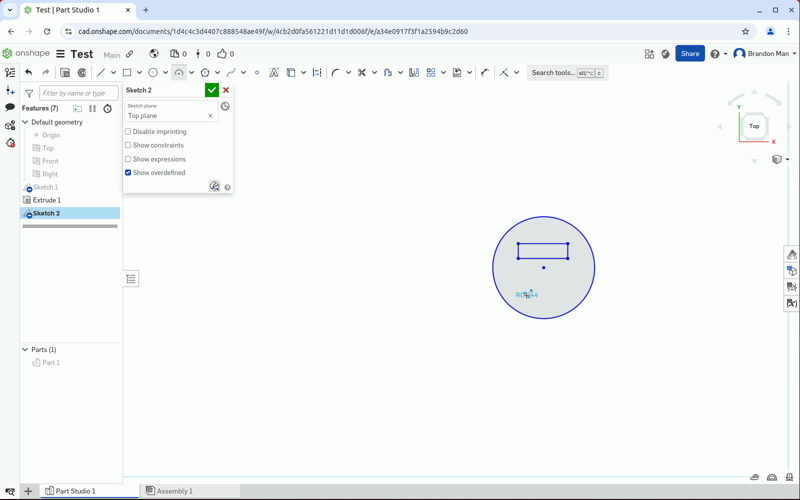
scroll(6)
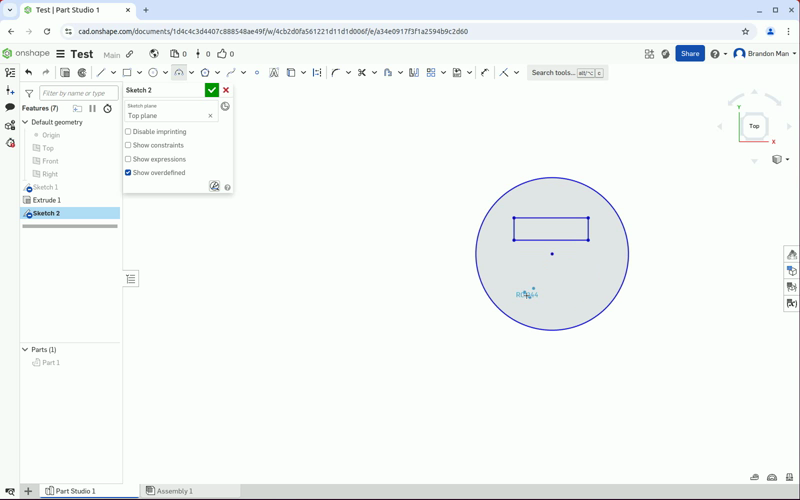
scroll(6)
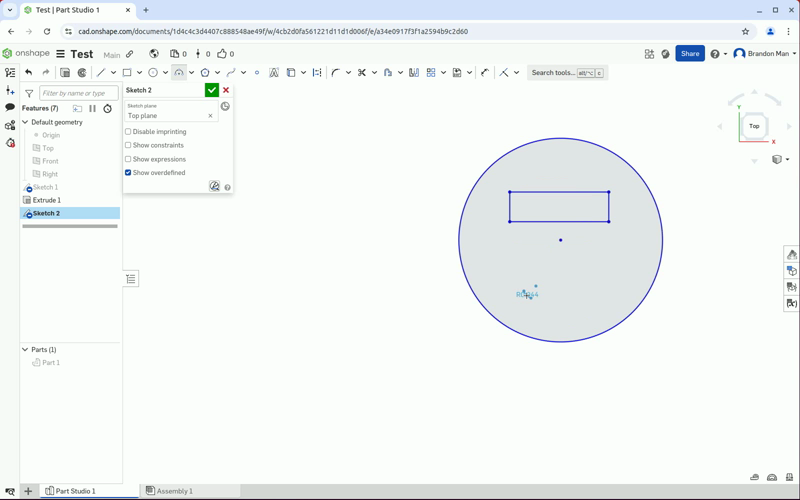
scroll(6)
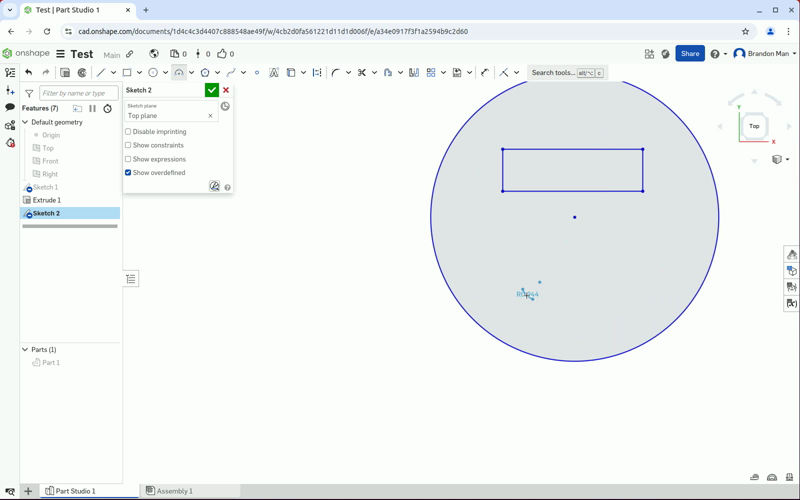
scroll(6)
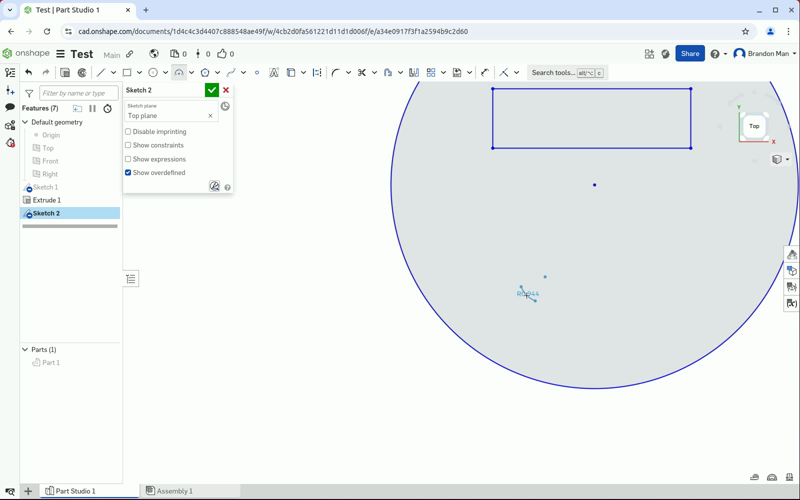
scroll(6)
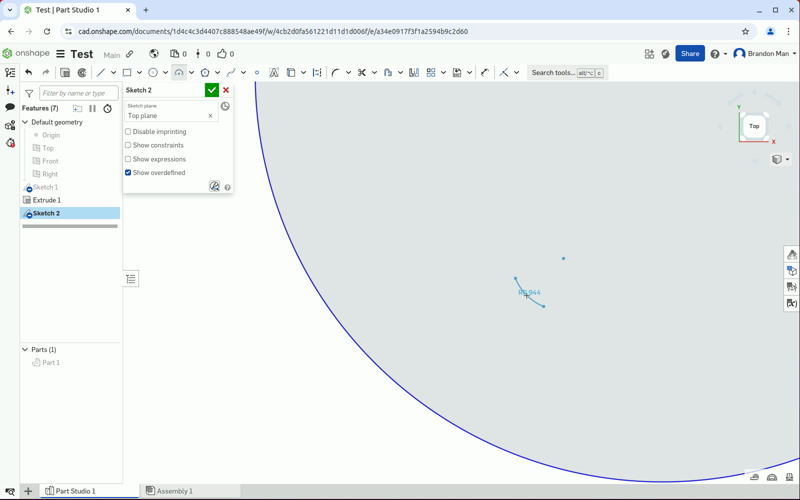
click(526, 295)
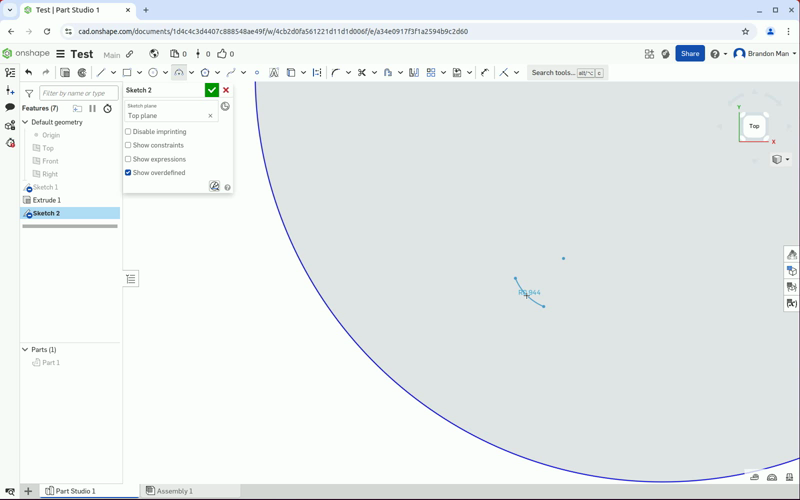
scroll(-6)
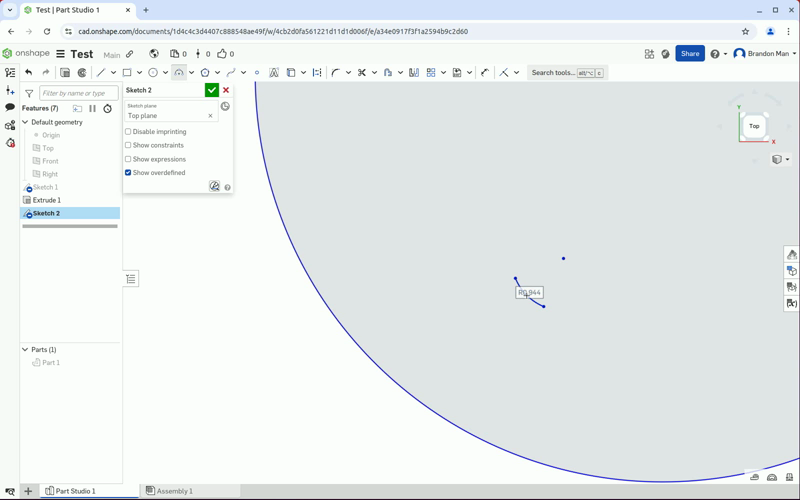
scroll(-6)
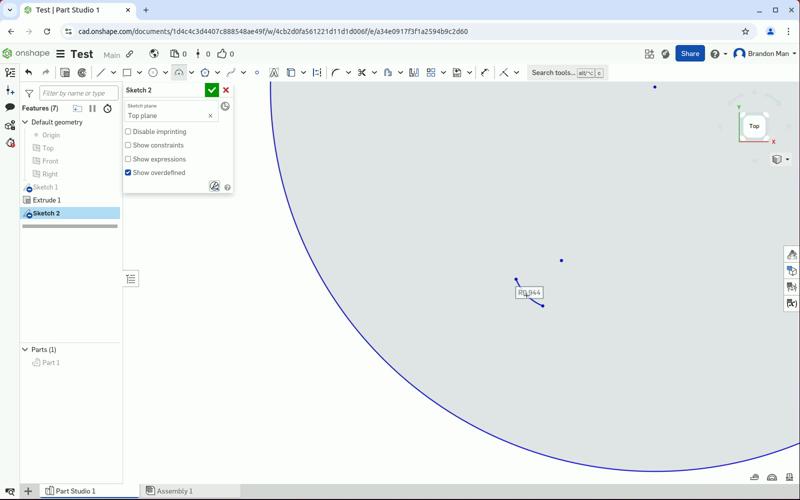
scroll(-6)
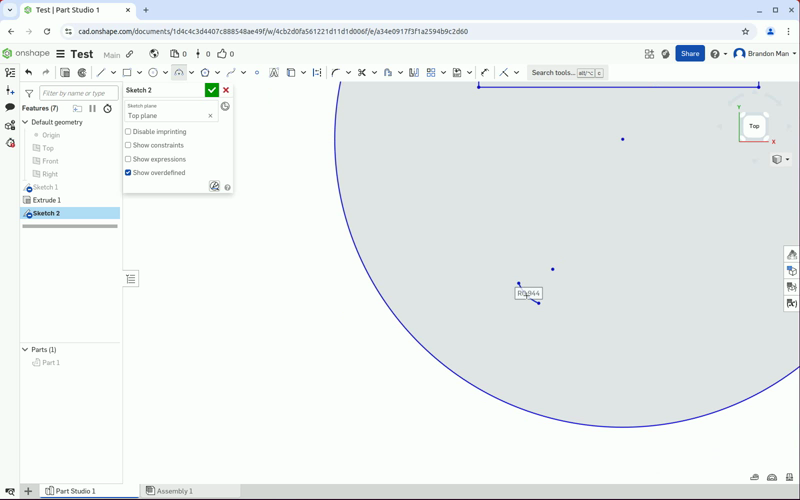
scroll(-6)
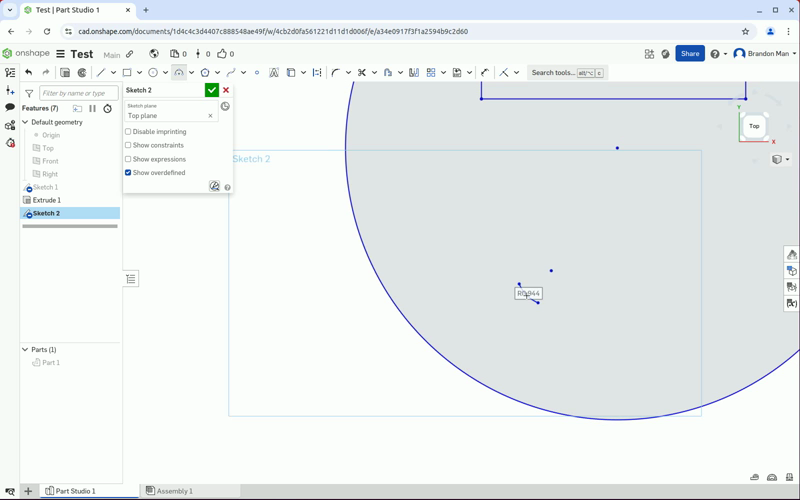
scroll(-6)
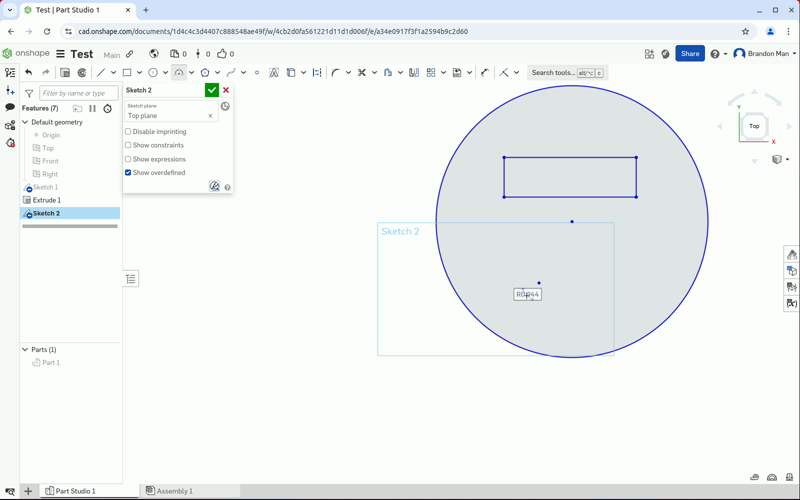
scroll(-6)
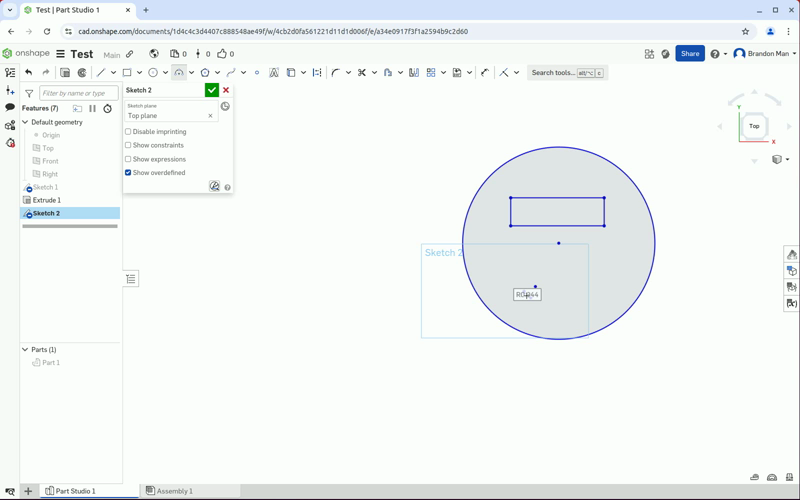
scroll(-6)
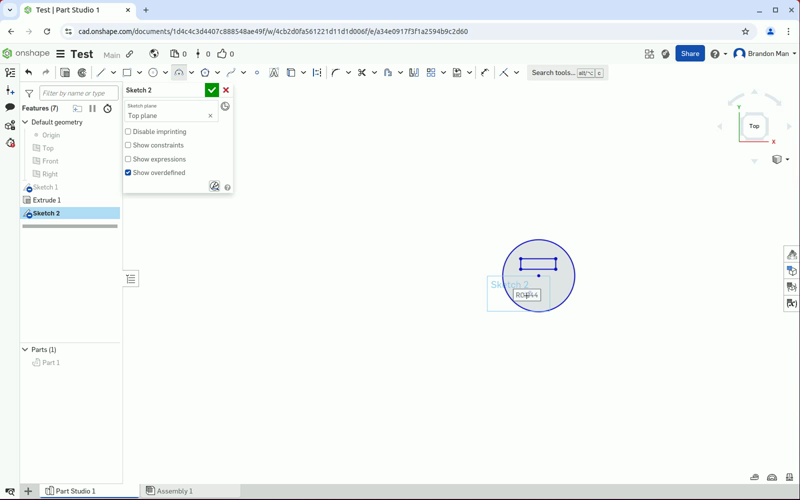
key_up(shift)
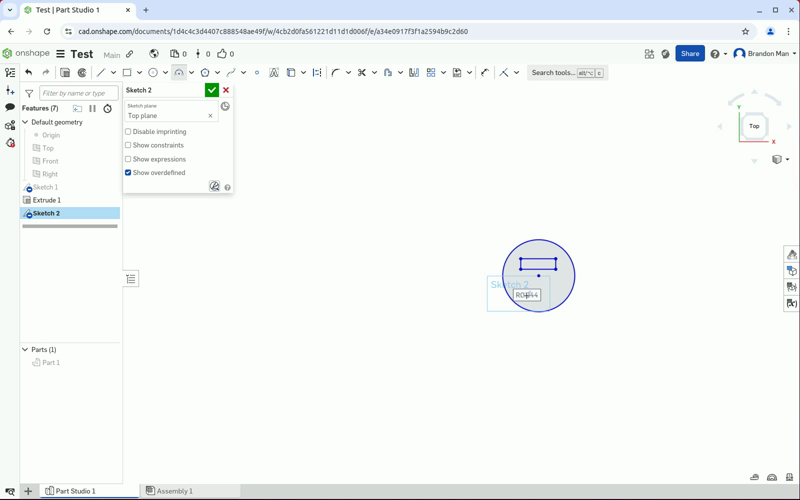
key(esc)
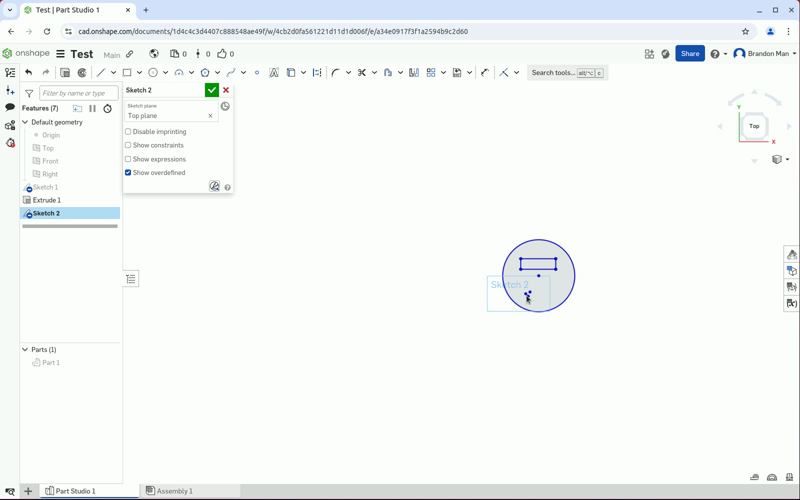
key(l)
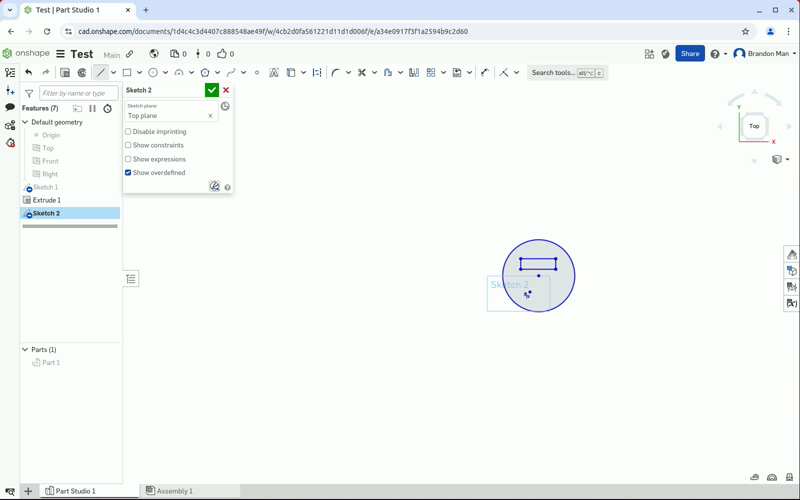
mouse_move(528, 296)
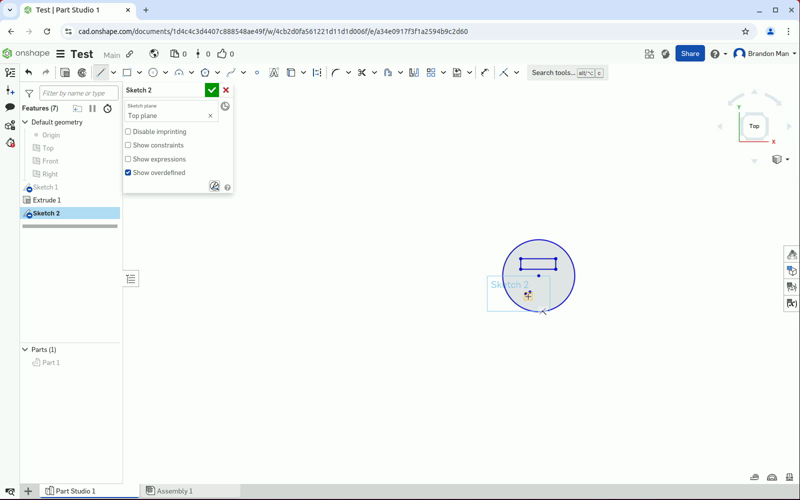
scroll(6)
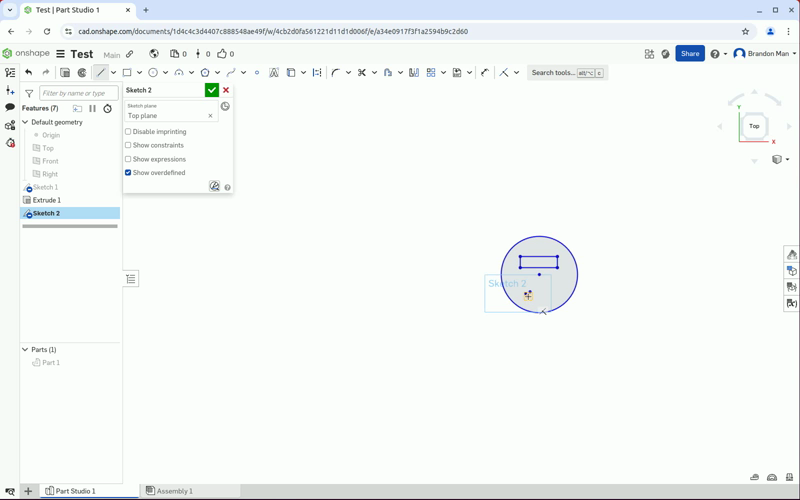
scroll(6)
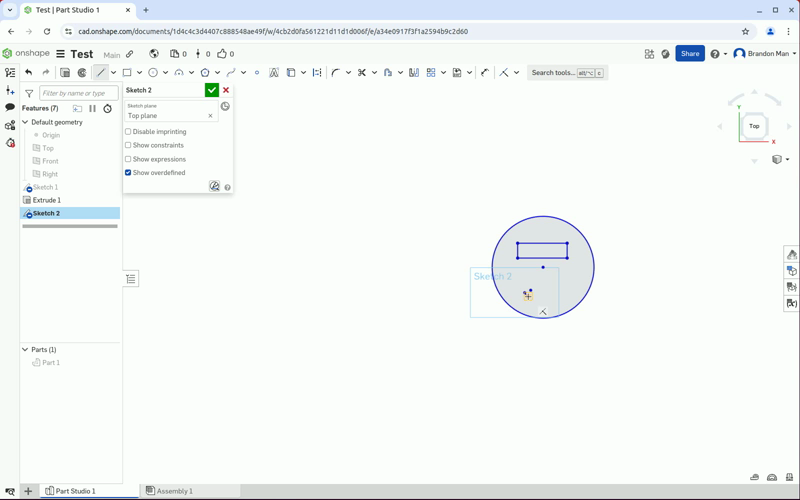
scroll(6)
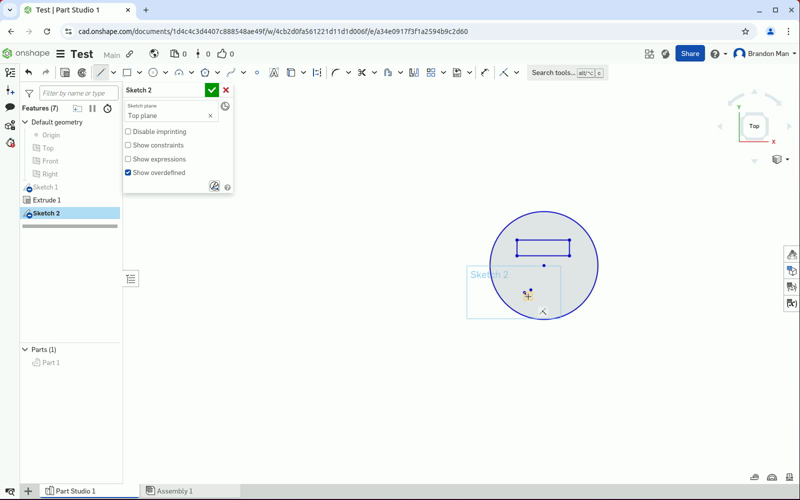
scroll(6)
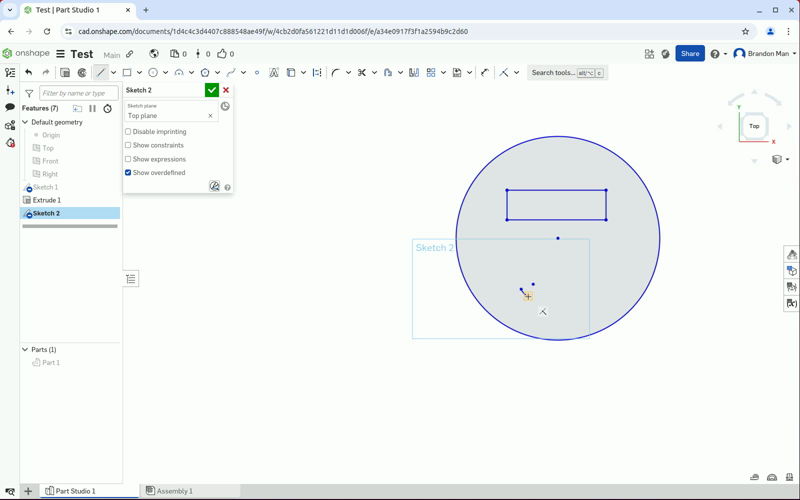
scroll(6)
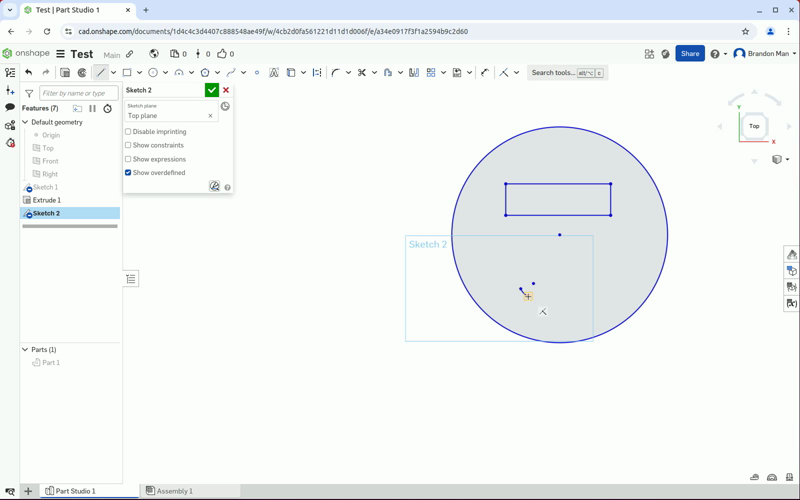
scroll(6)
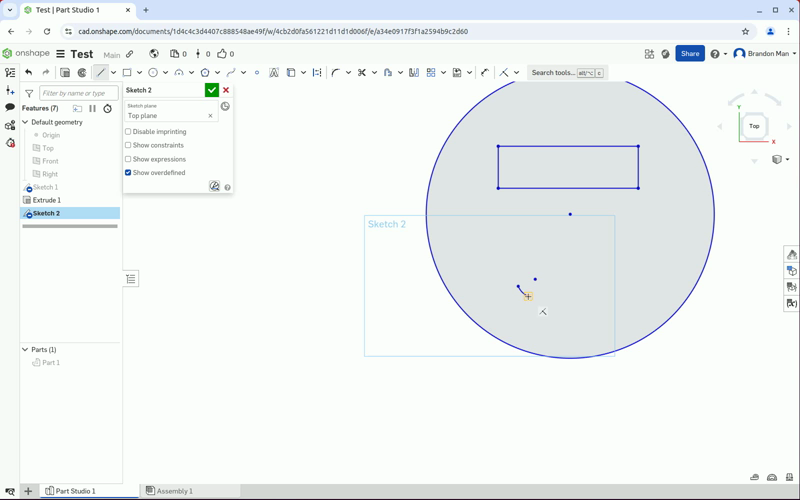
scroll(6)
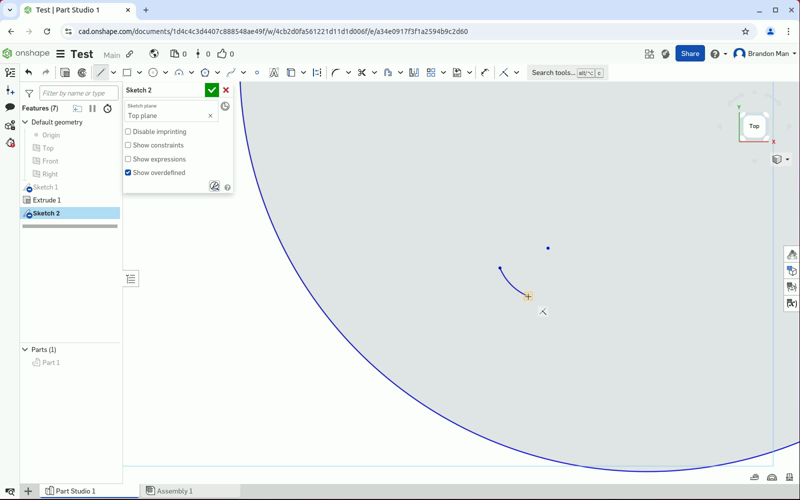
click(528, 296)
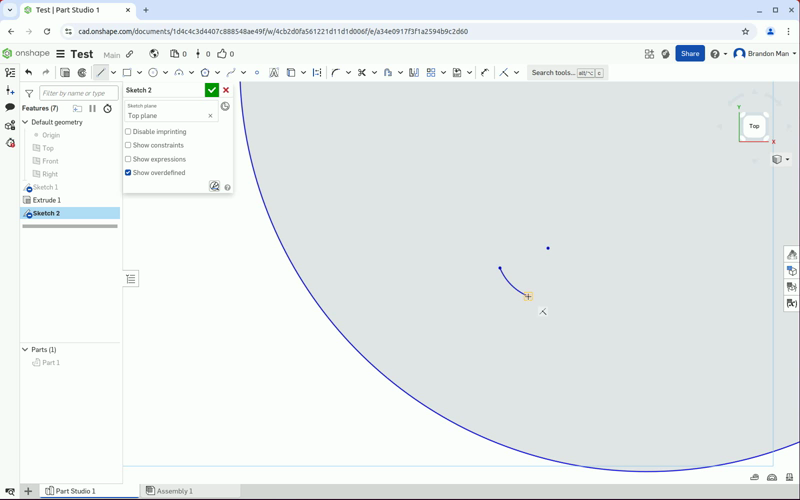
scroll(-6)
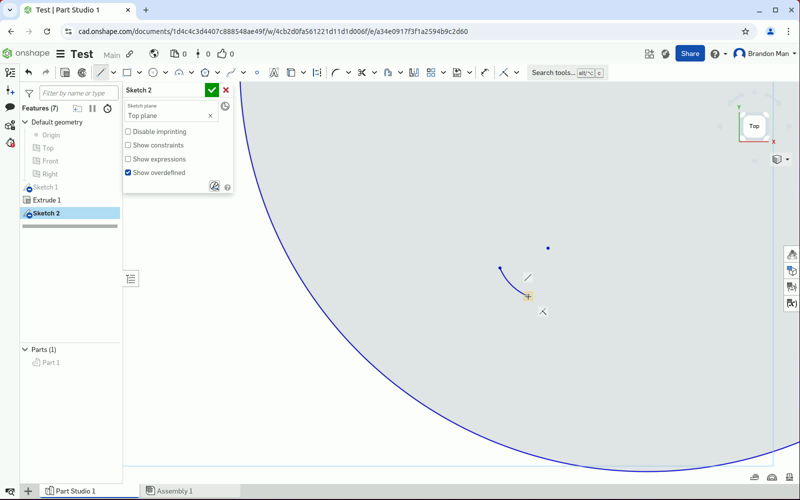
scroll(-6)
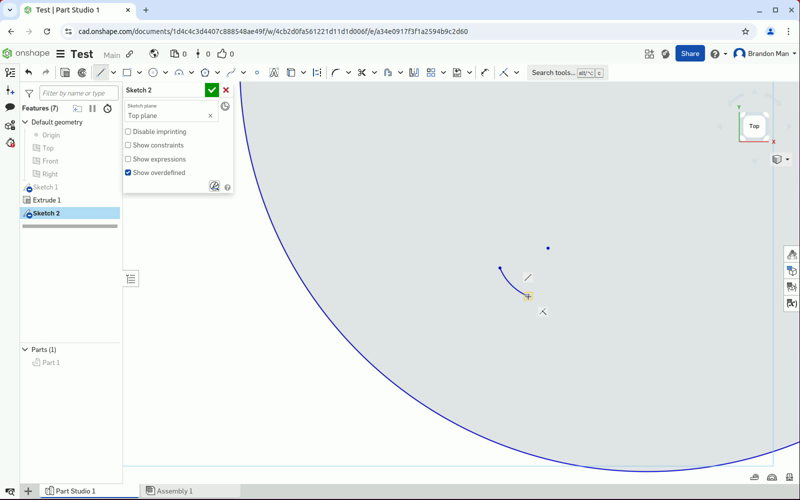
scroll(-6)
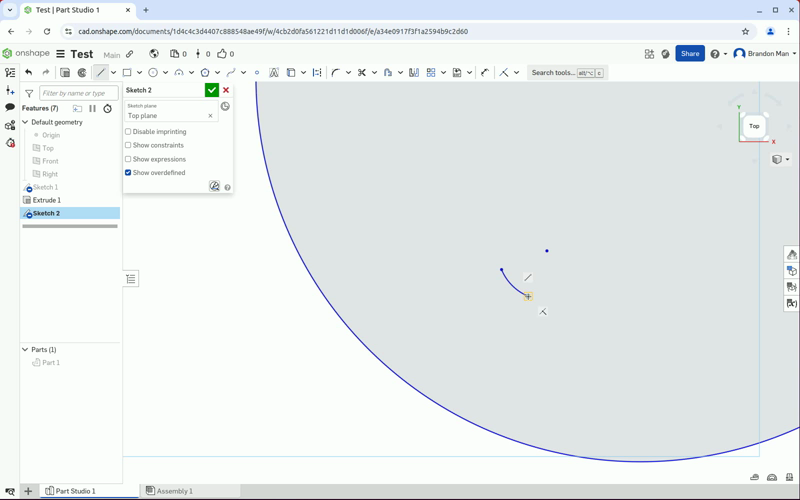
scroll(-6)
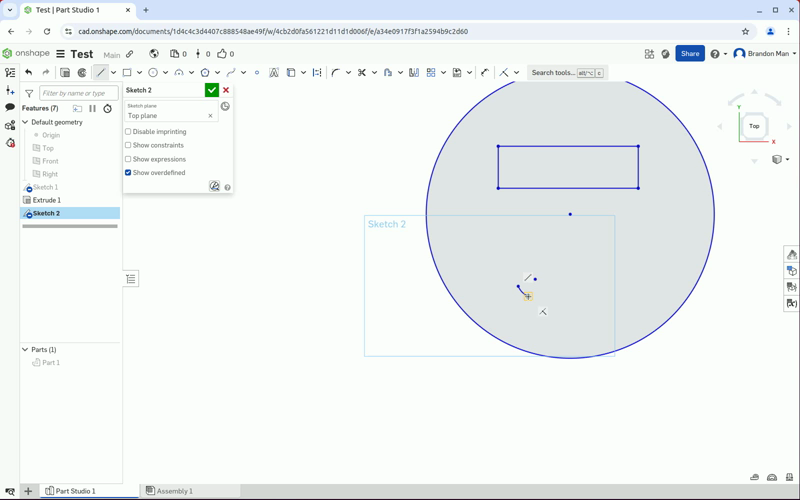
scroll(-6)
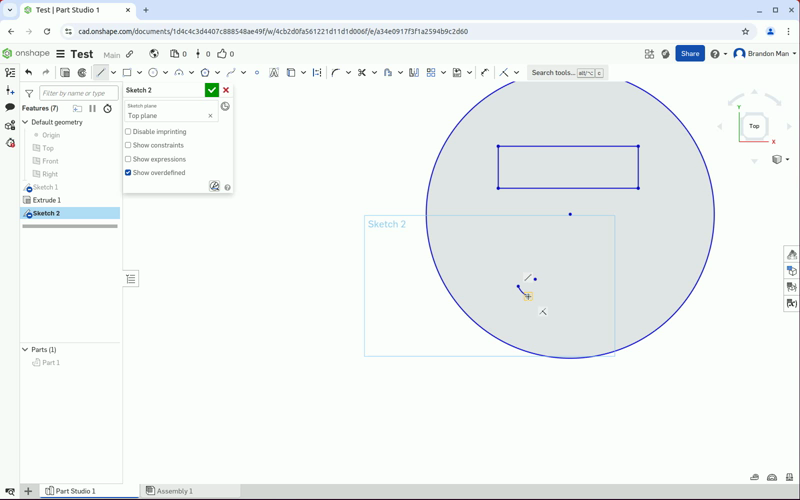
scroll(-6)
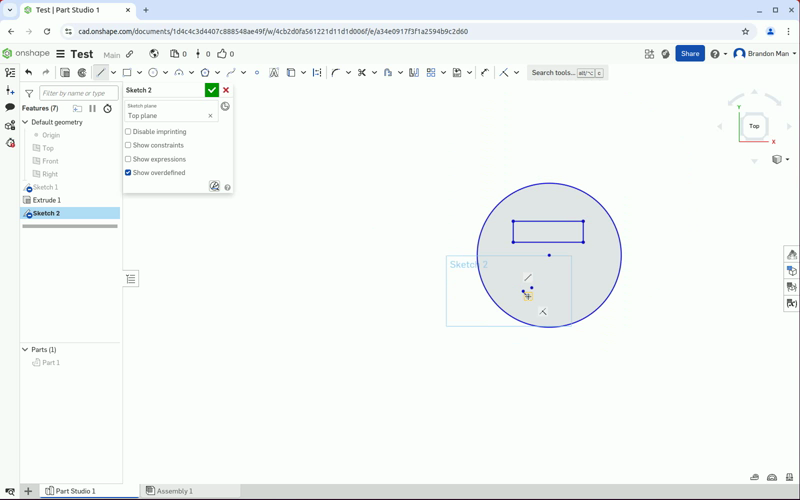
scroll(-6)
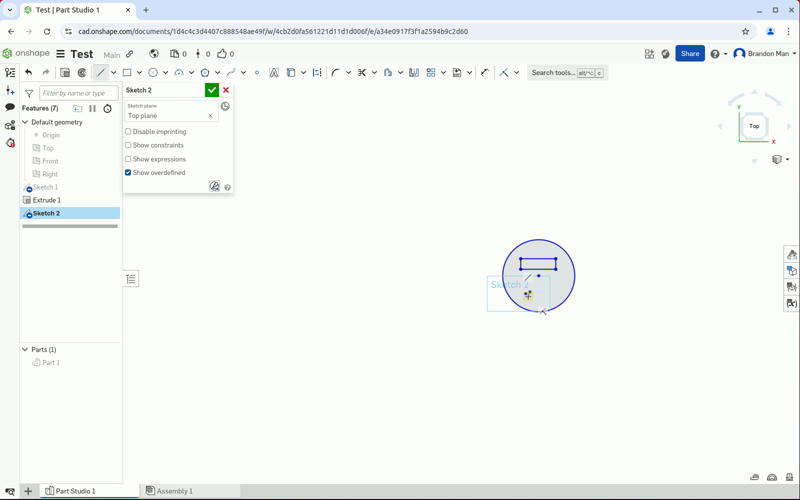
key_down(shift)
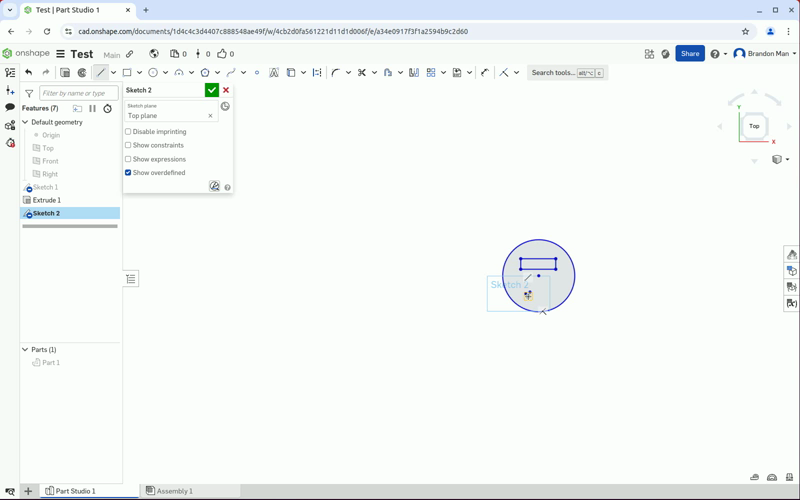
mouse_move(558, 296)
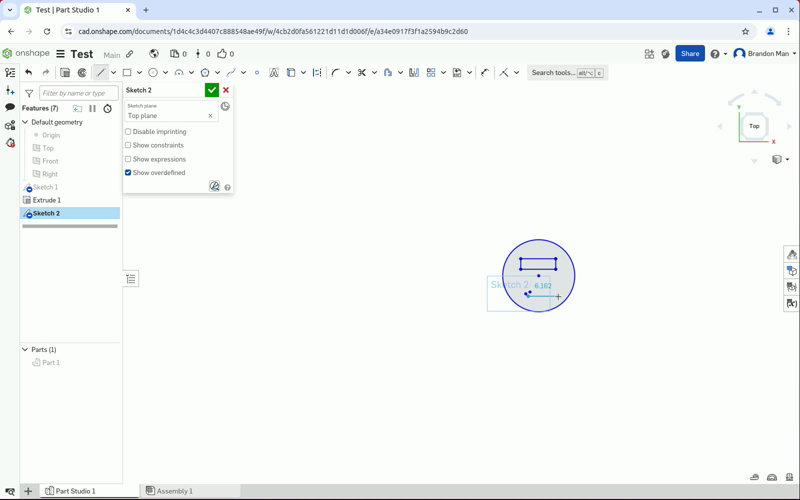
mouse_move(548, 296)
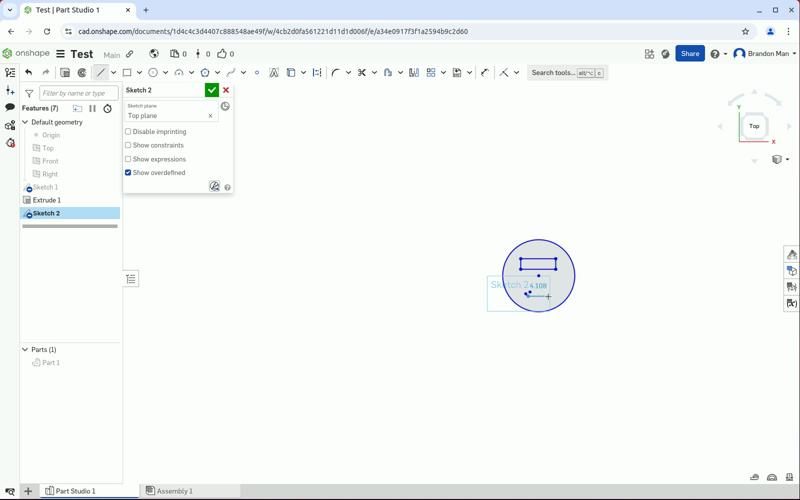
click(548, 296)
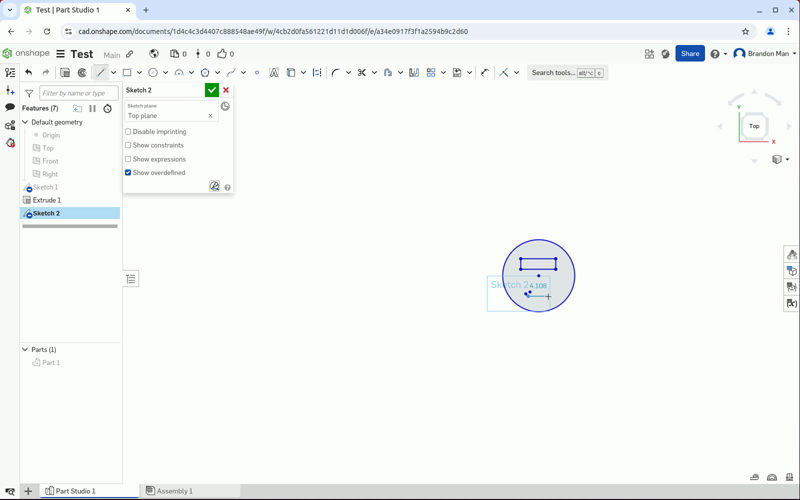
key_up(shift)
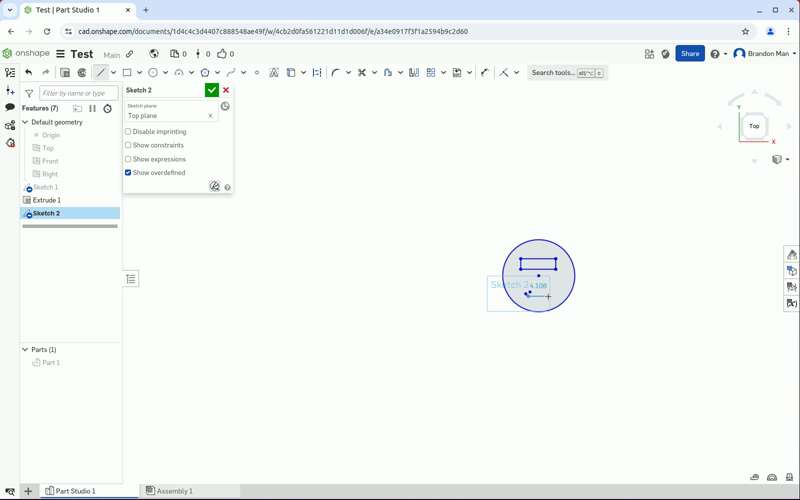
key(esc)
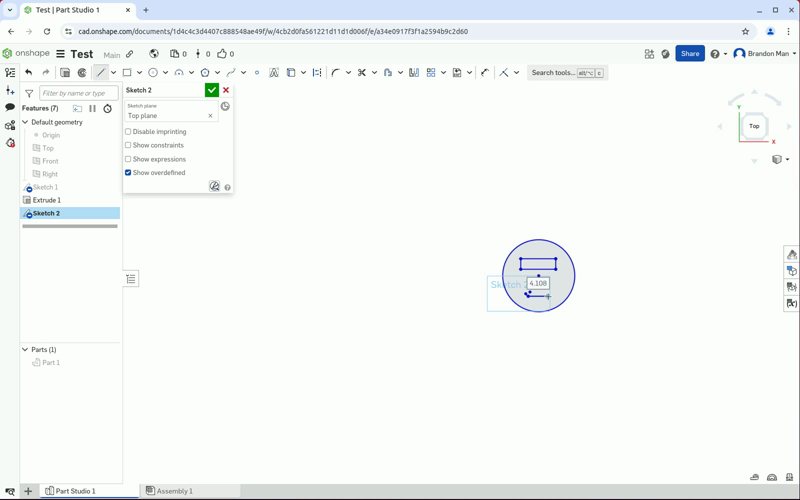
key(a)
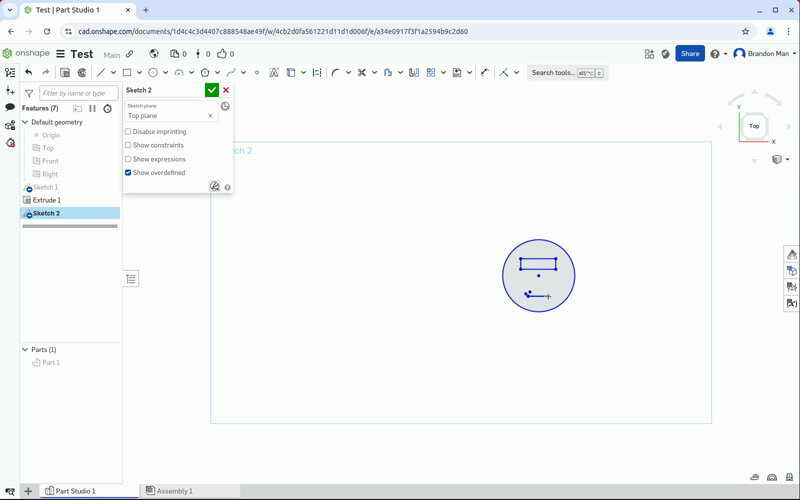
mouse_move(548, 296)
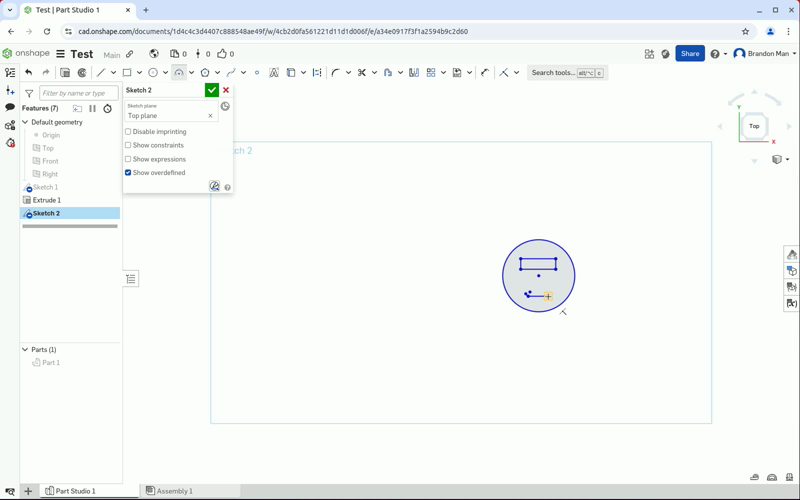
click(548, 296)
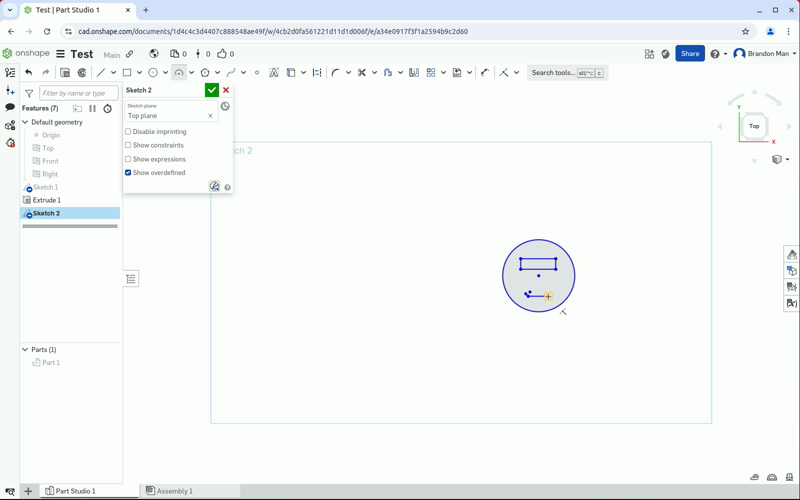
key_down(shift)
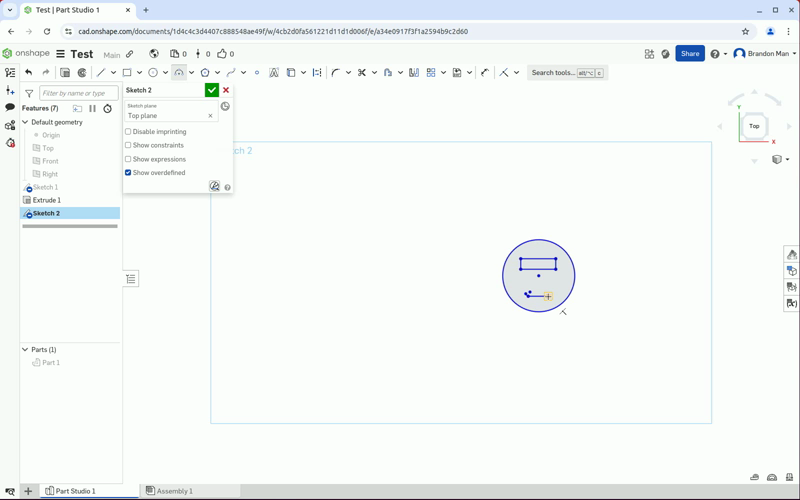
mouse_move(550, 293)
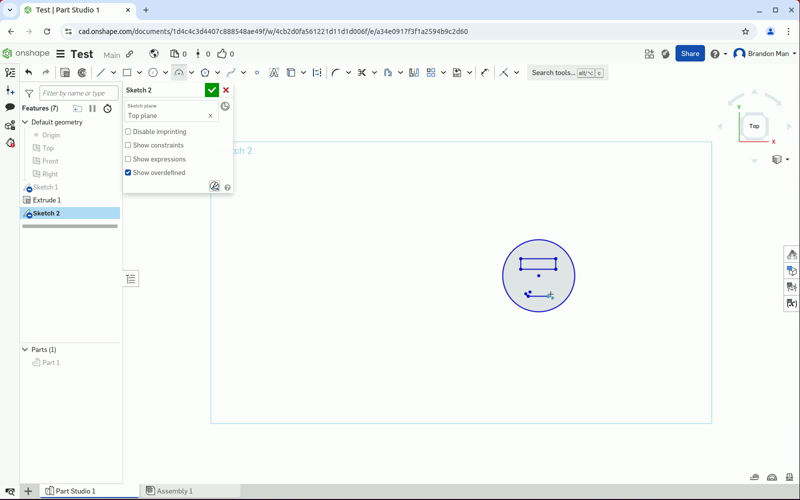
scroll(6)
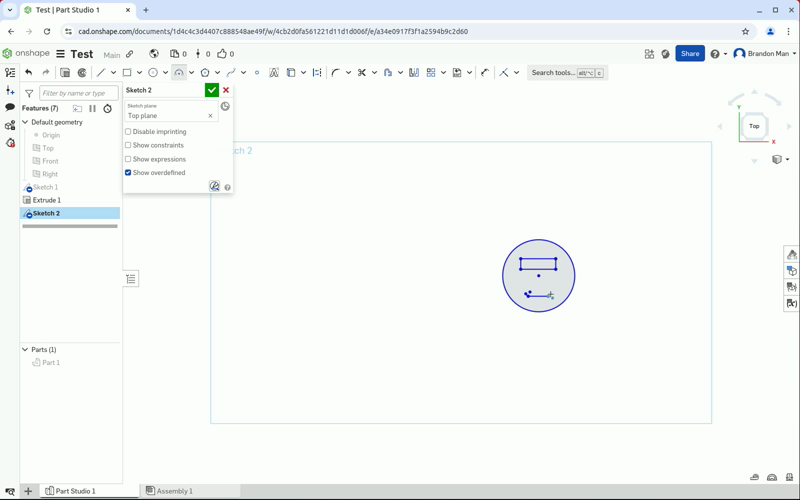
scroll(6)
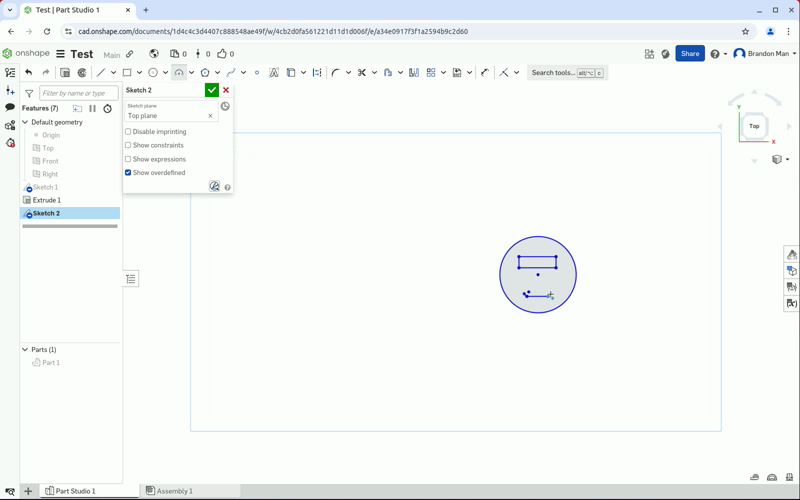
scroll(6)
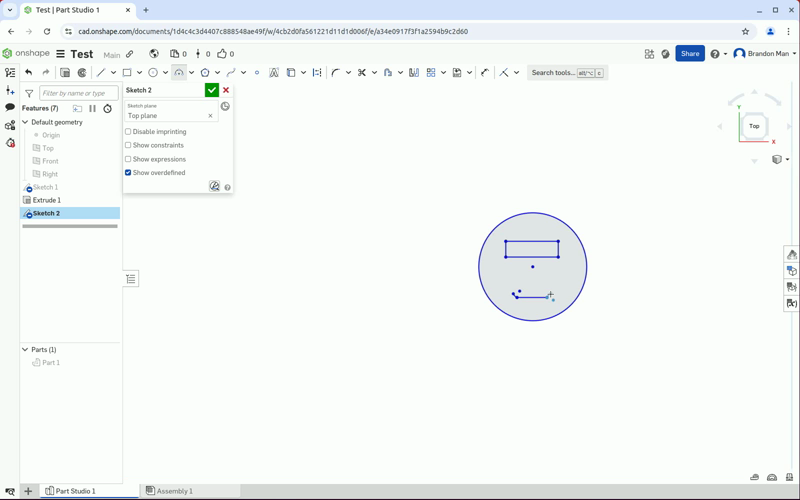
scroll(6)
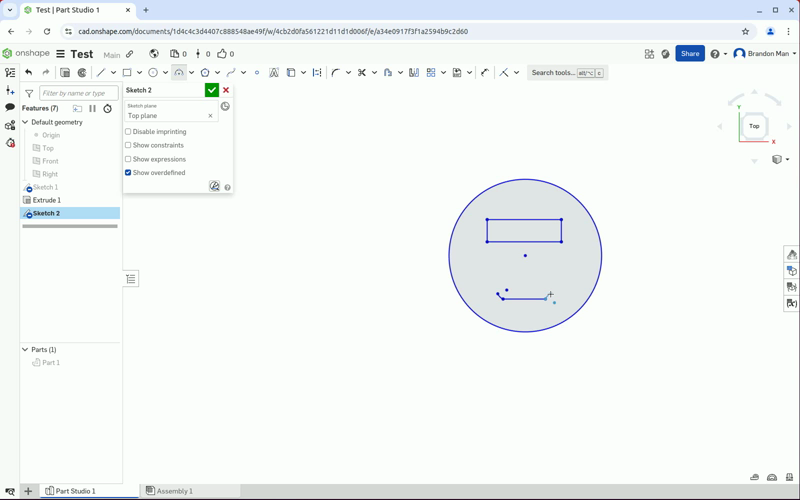
scroll(6)
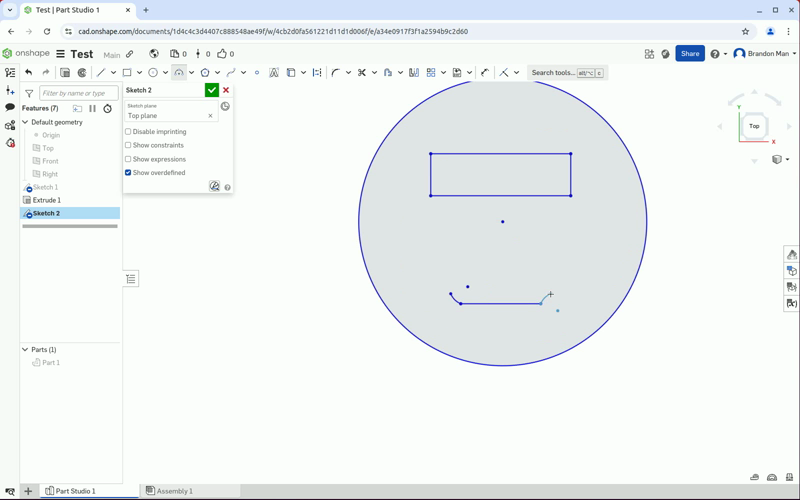
scroll(6)
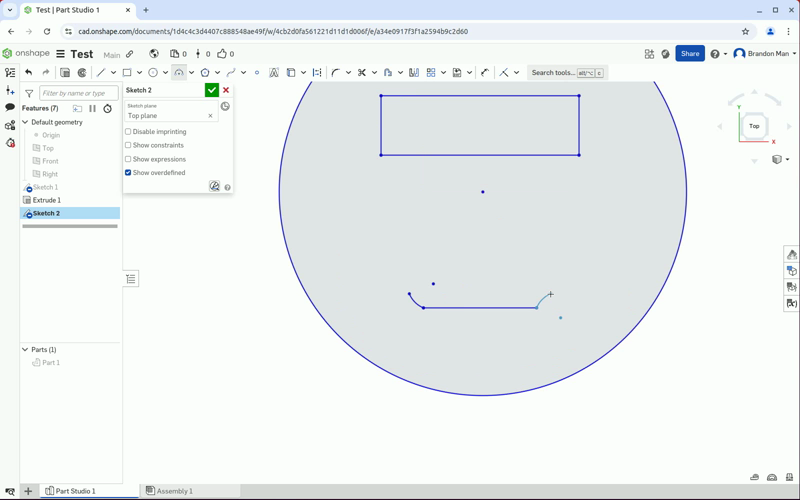
scroll(6)
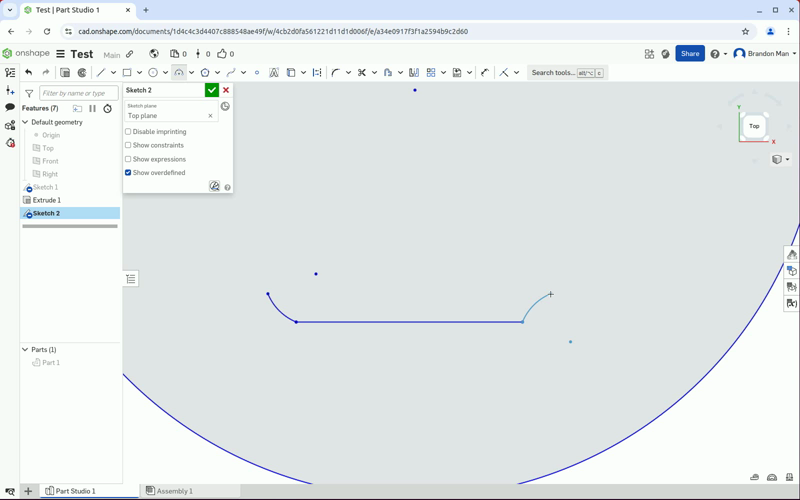
click(550, 293)
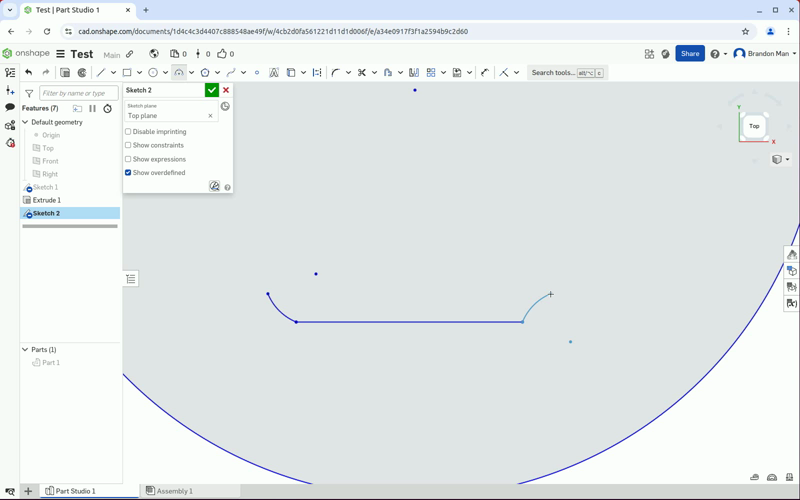
scroll(-6)
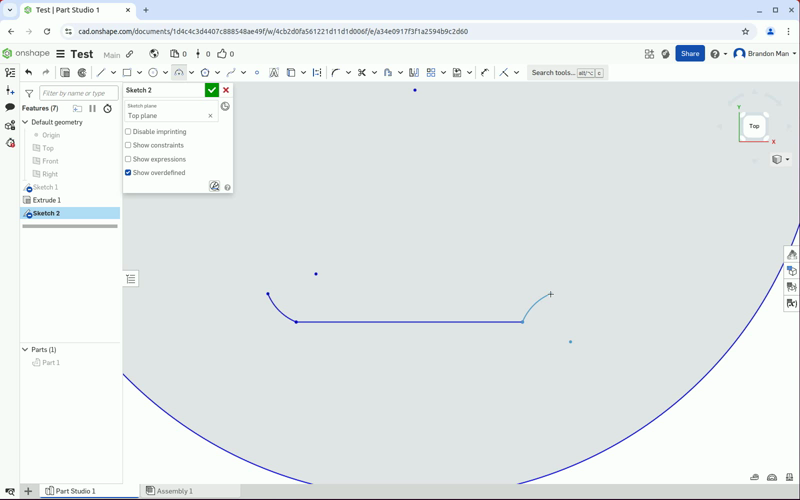
scroll(-6)
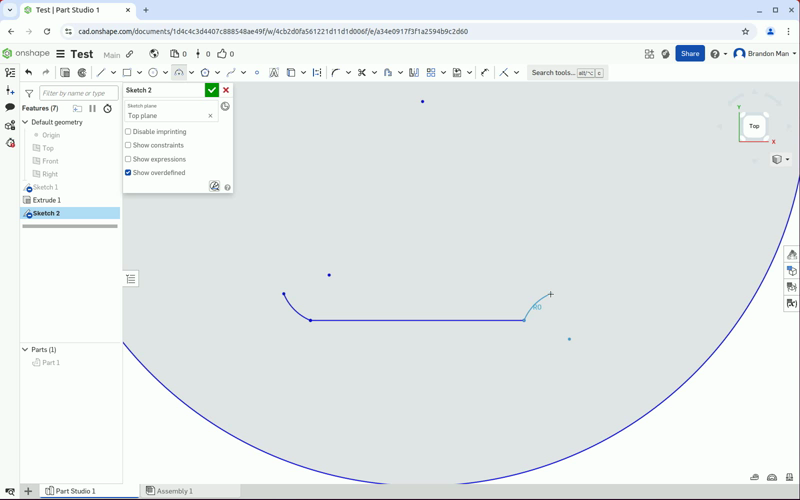
scroll(-6)
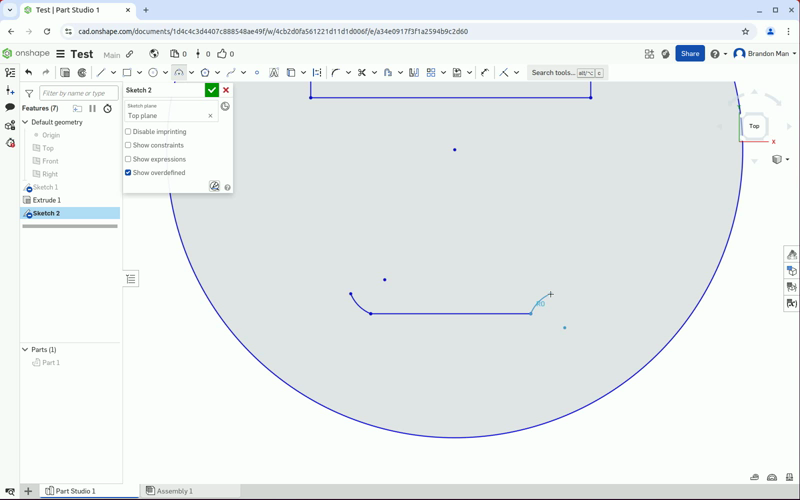
scroll(-6)
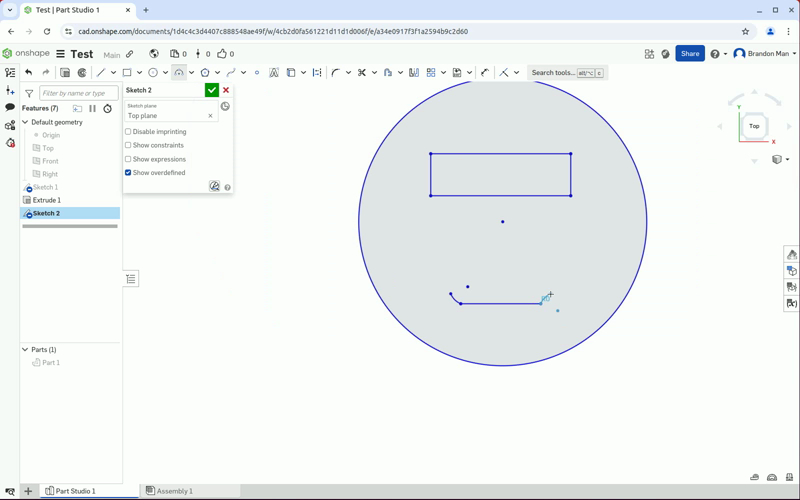
scroll(-6)
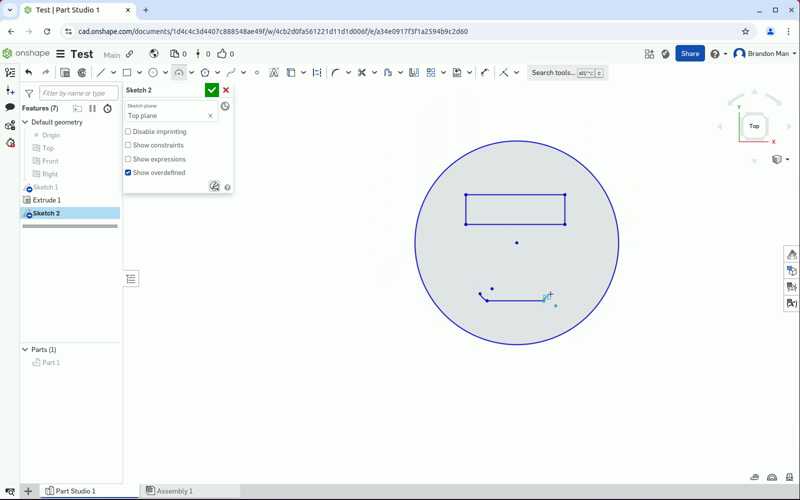
scroll(-6)
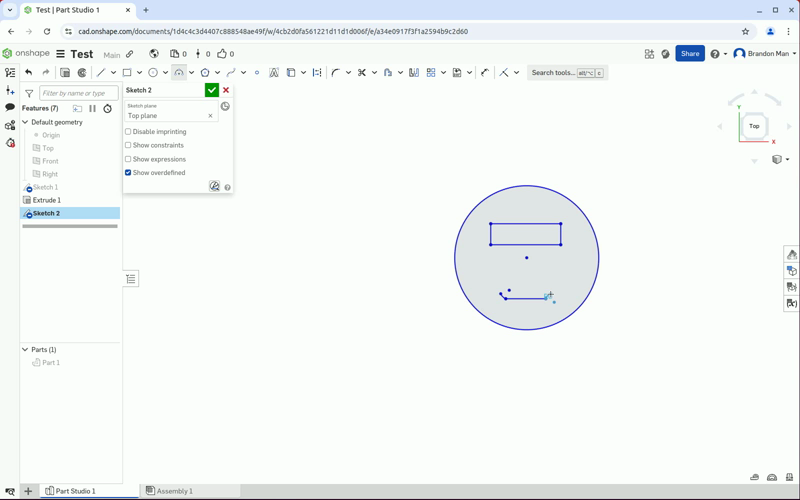
scroll(-6)
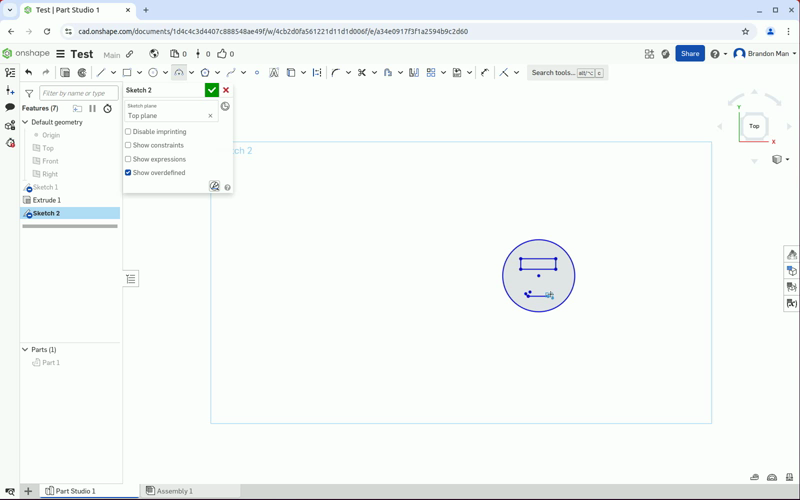
mouse_move(549, 295)
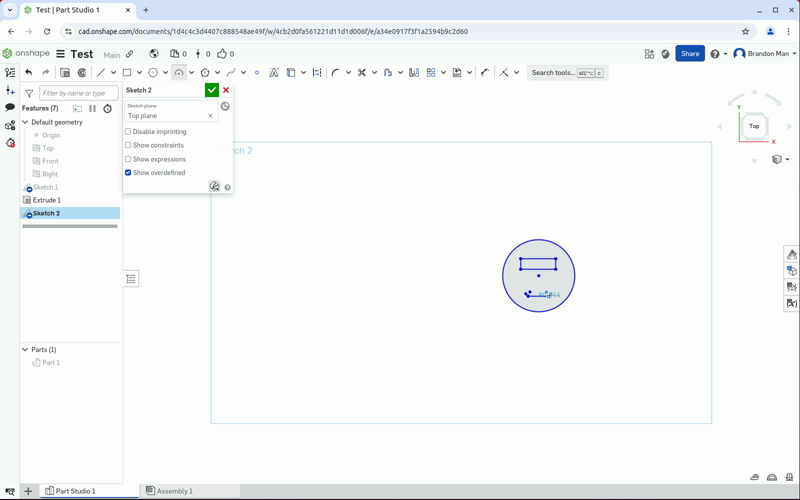
scroll(6)
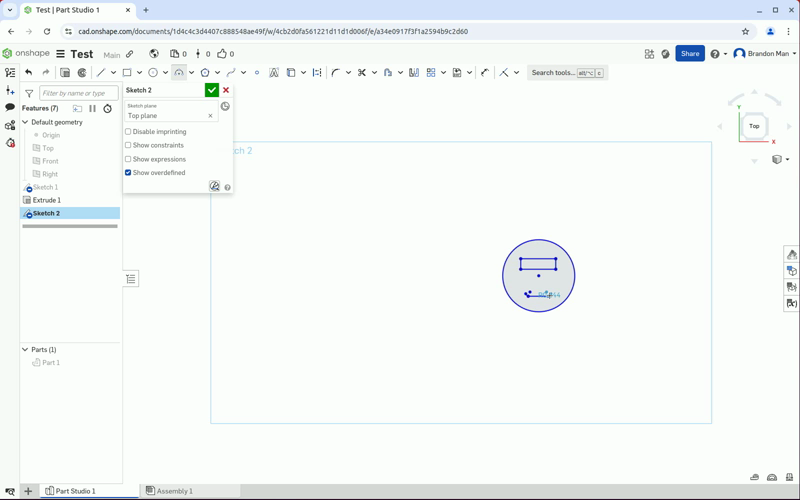
scroll(6)
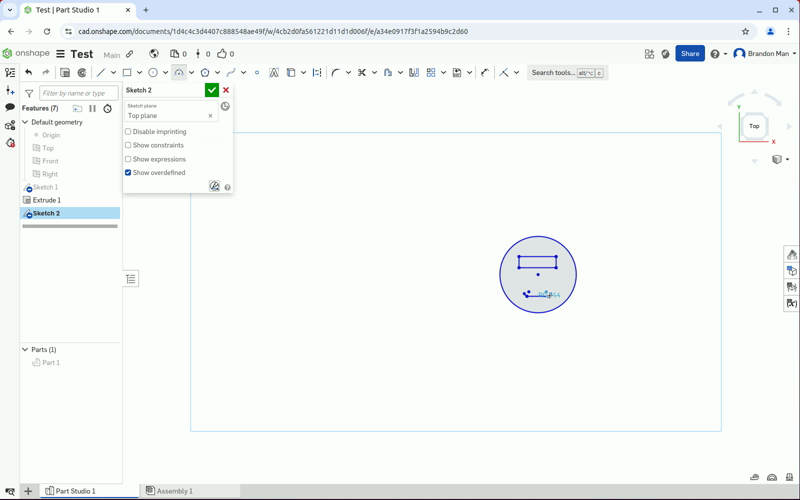
scroll(6)
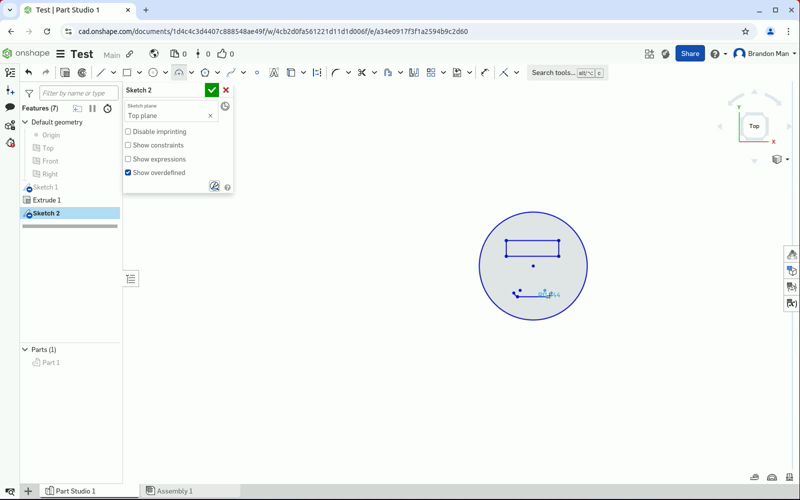
scroll(6)
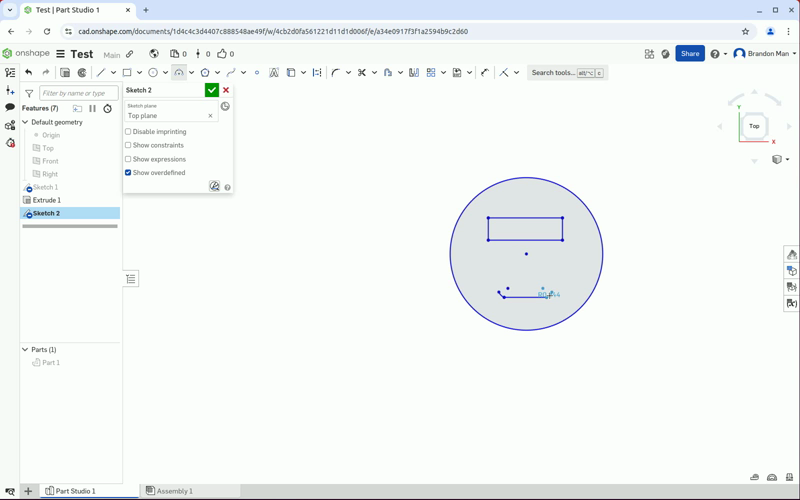
scroll(6)
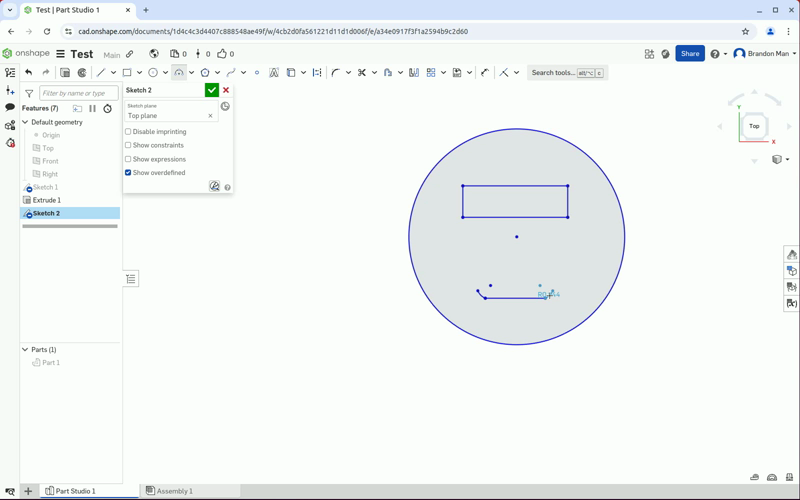
scroll(6)
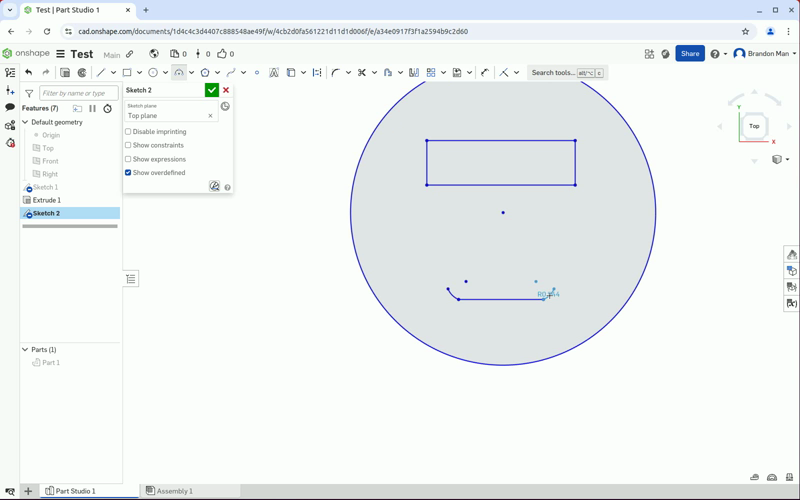
scroll(6)
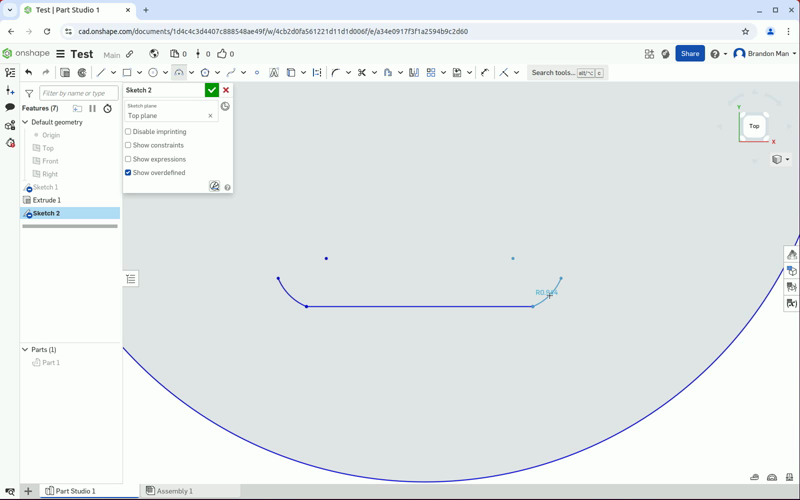
click(549, 295)
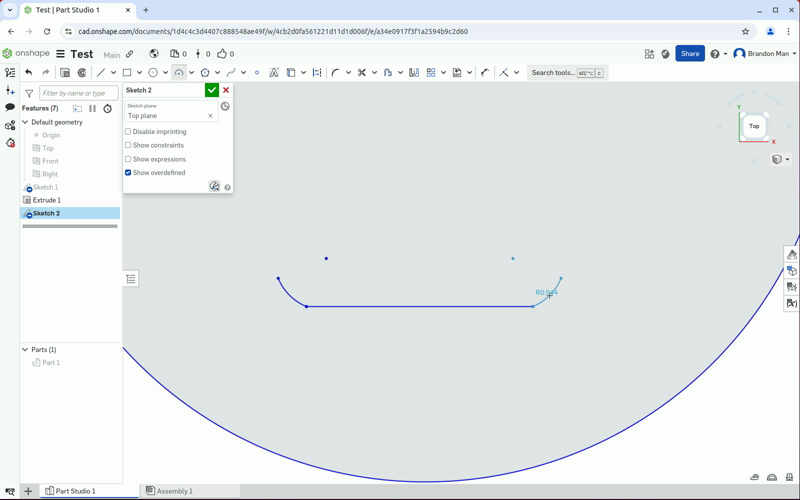
scroll(-6)
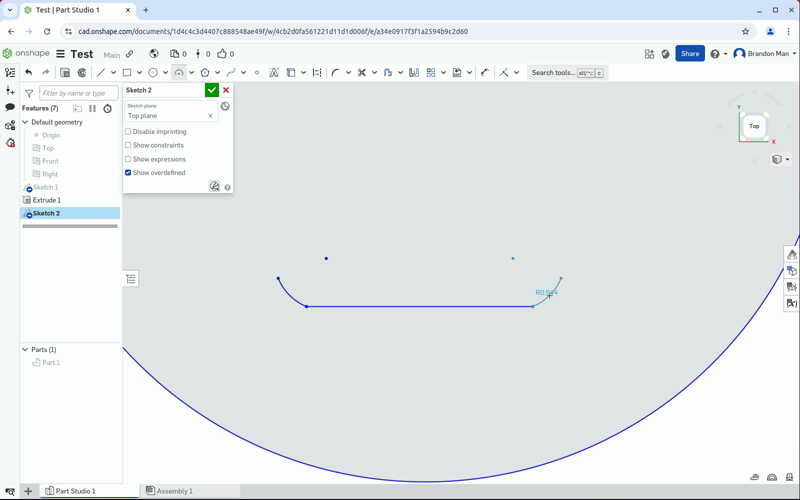
scroll(-6)
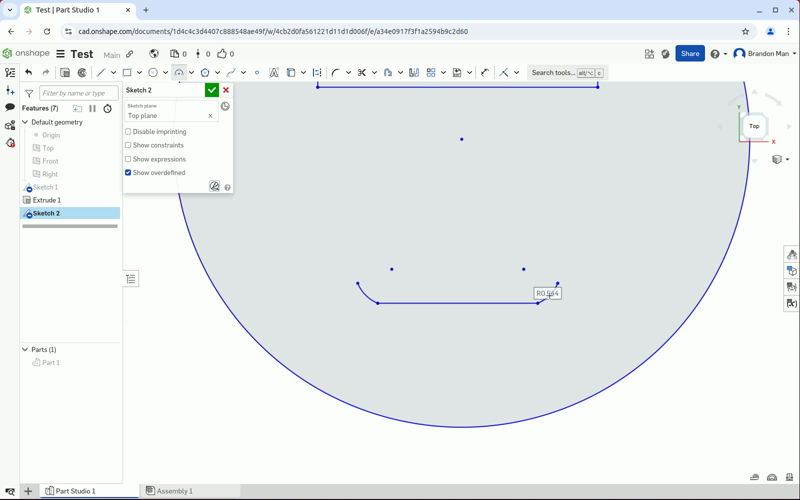
scroll(-6)
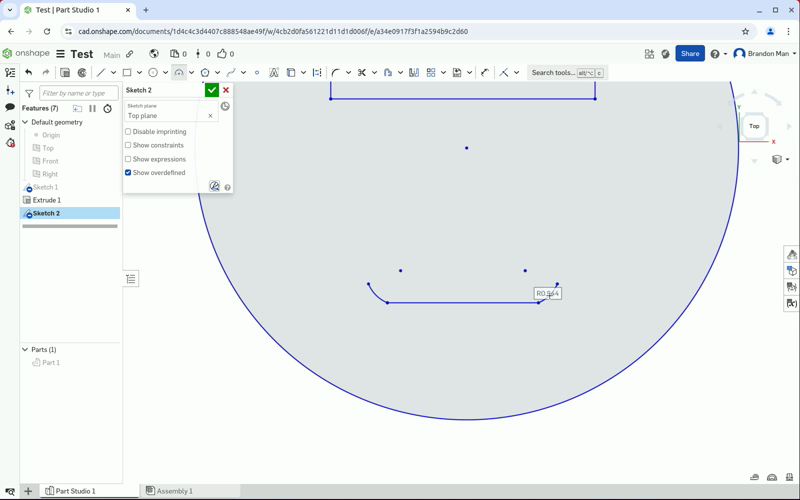
scroll(-6)
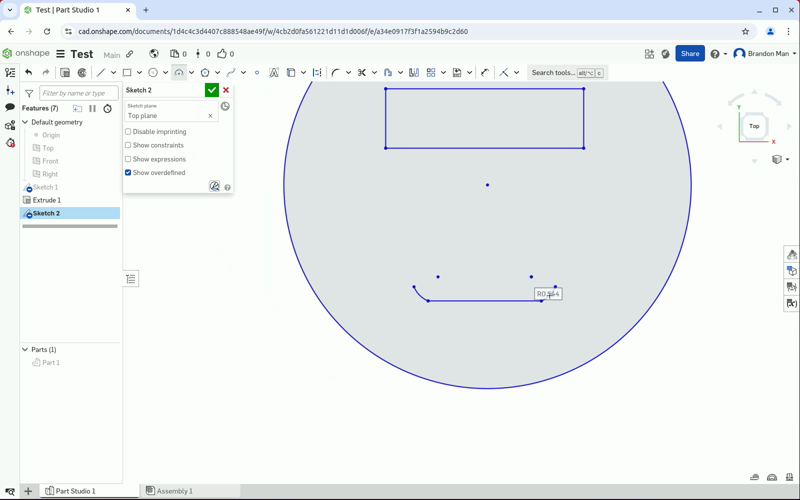
scroll(-6)
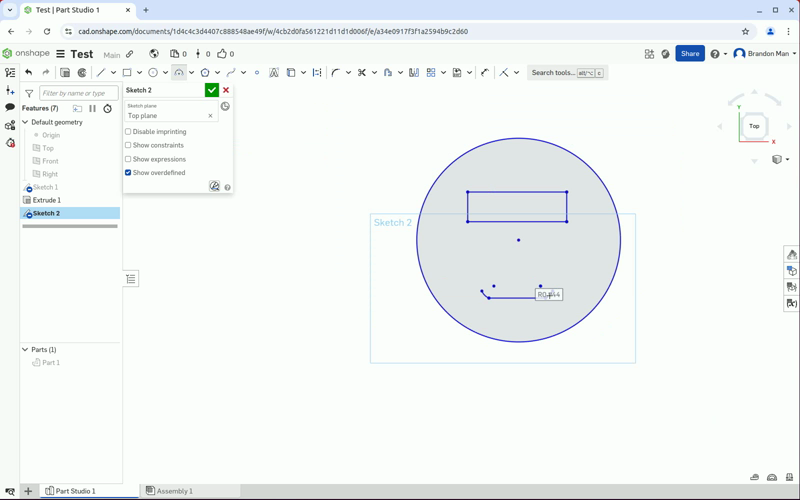
scroll(-6)
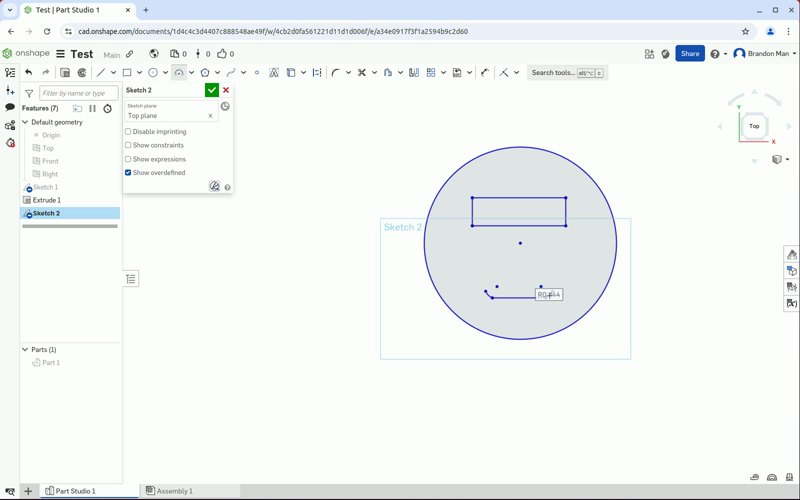
scroll(-6)
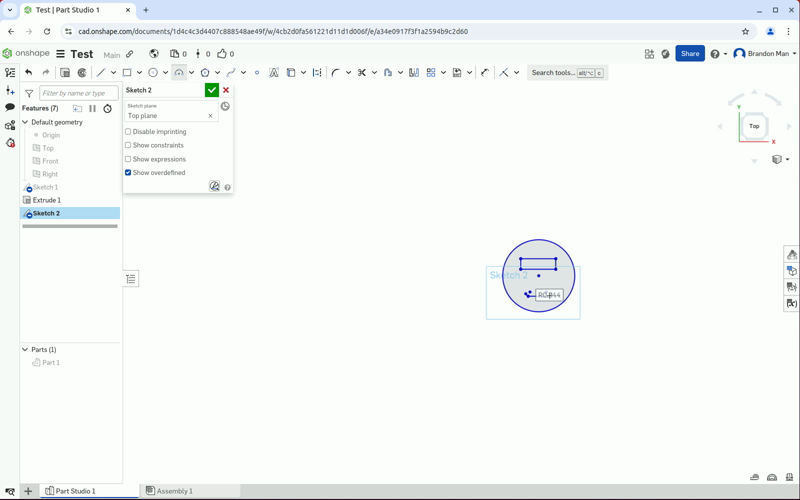
key_up(shift)
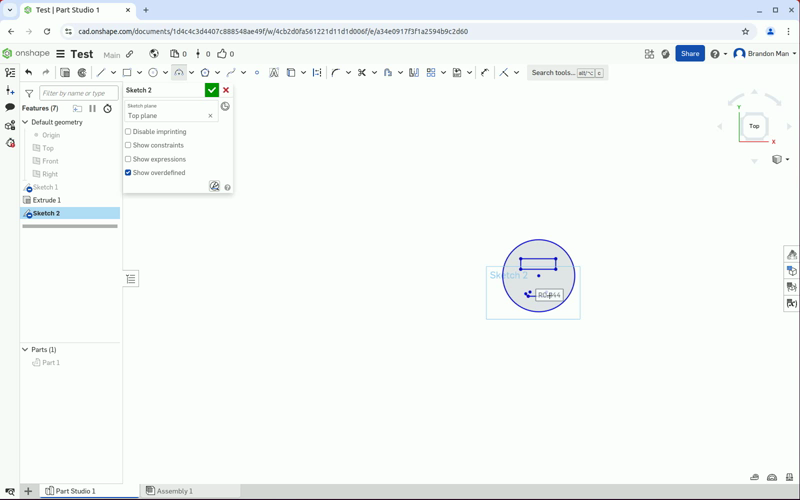
key(esc)
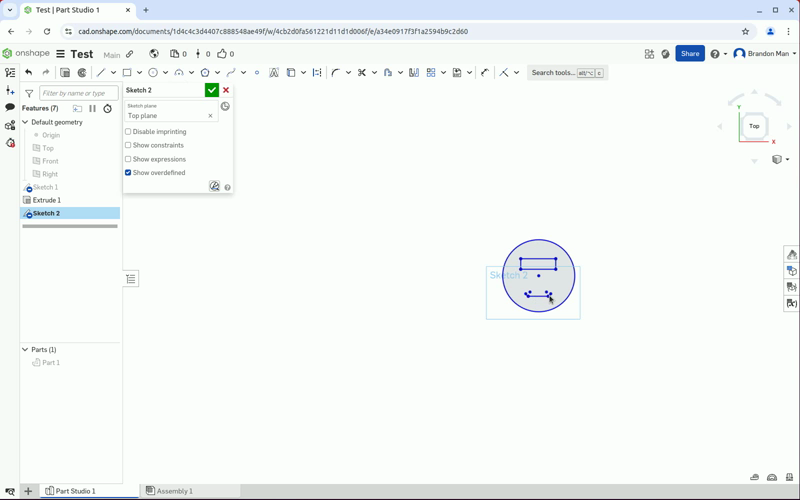
key(l)
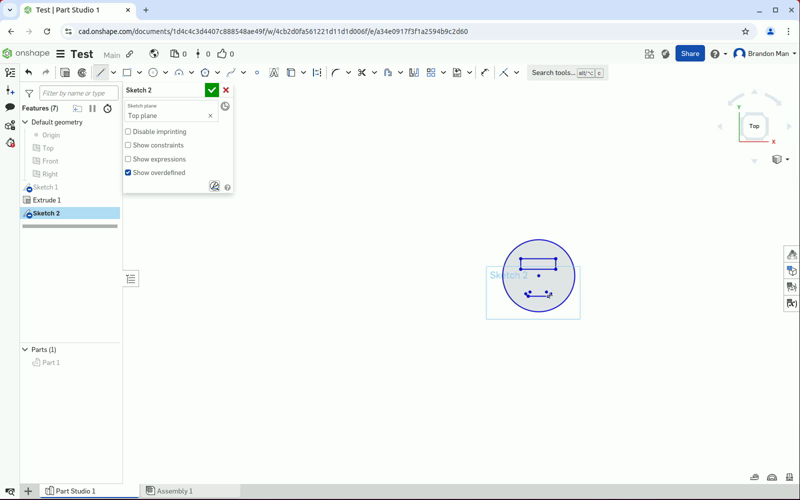
mouse_move(550, 293)
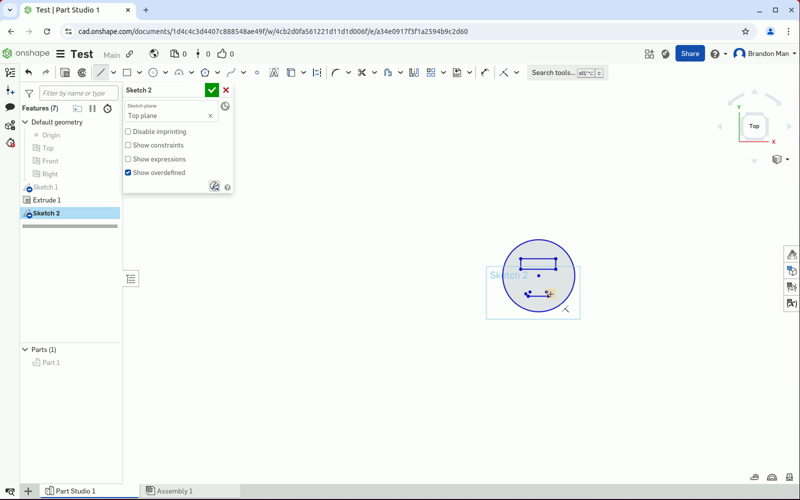
scroll(6)
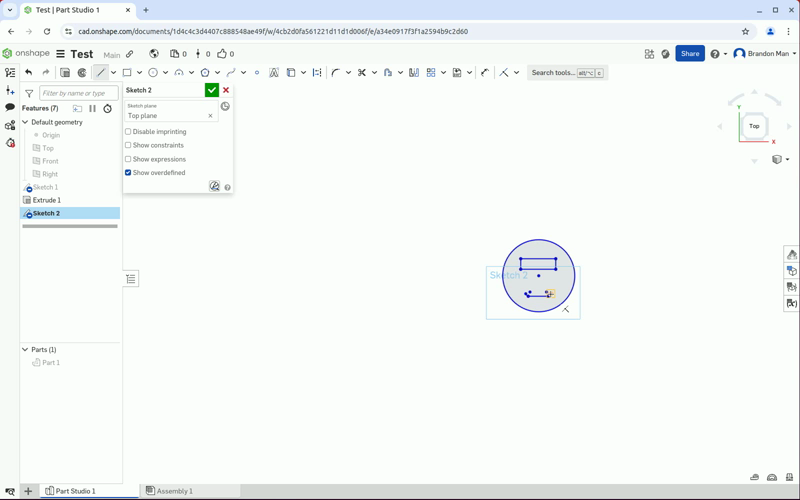
scroll(6)
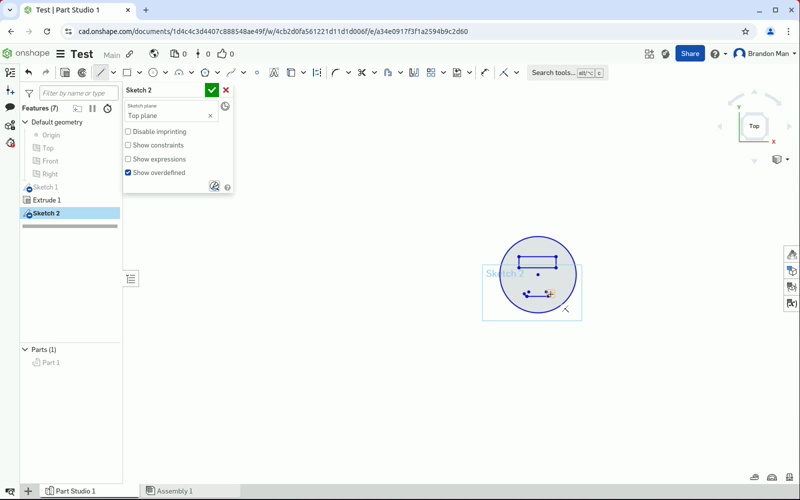
scroll(6)
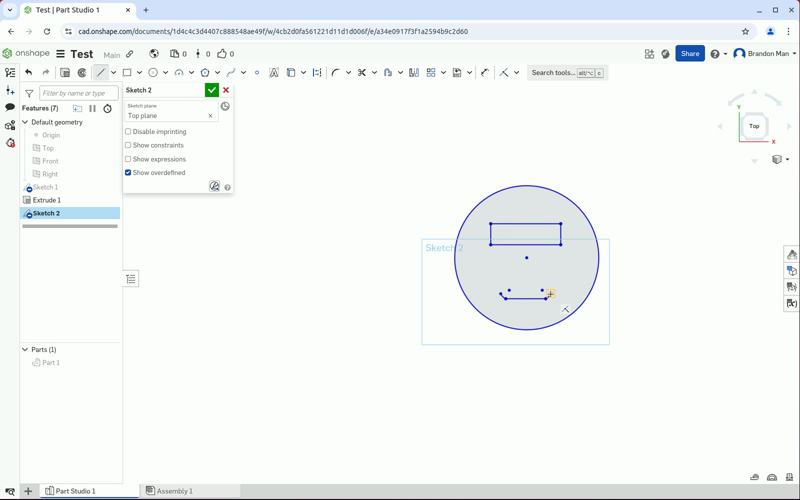
scroll(6)
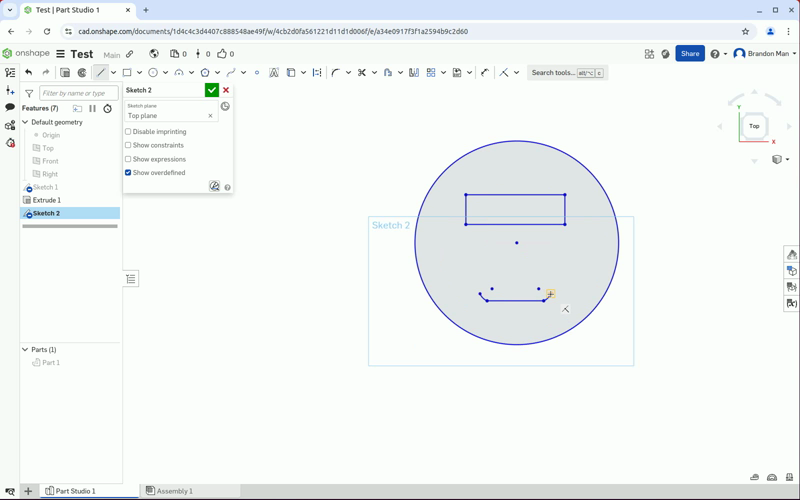
scroll(6)
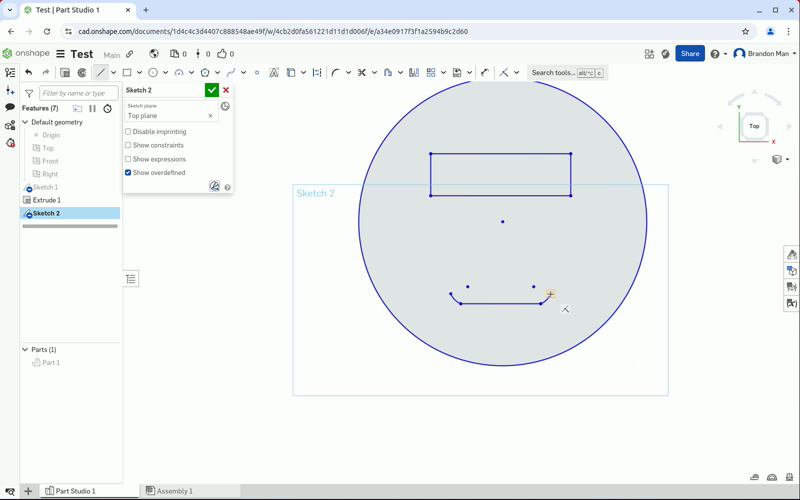
scroll(6)
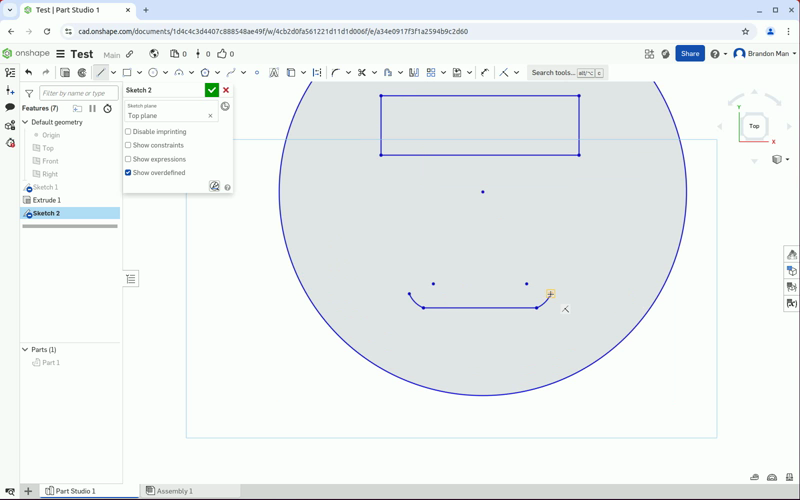
scroll(6)
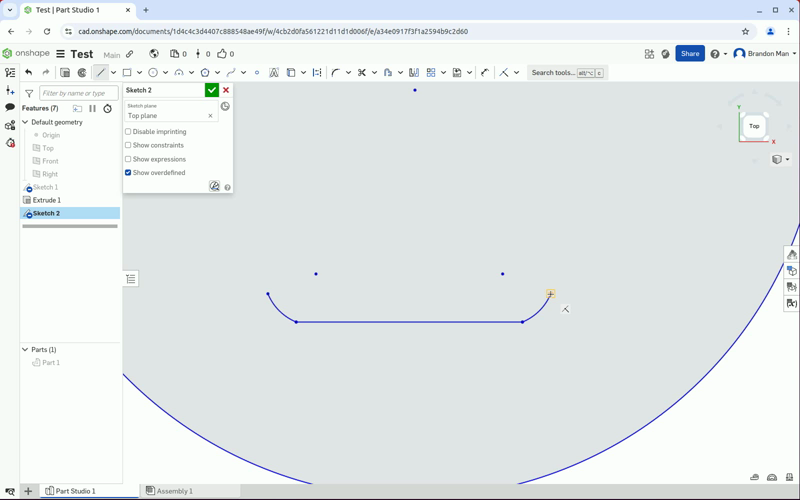
click(550, 293)
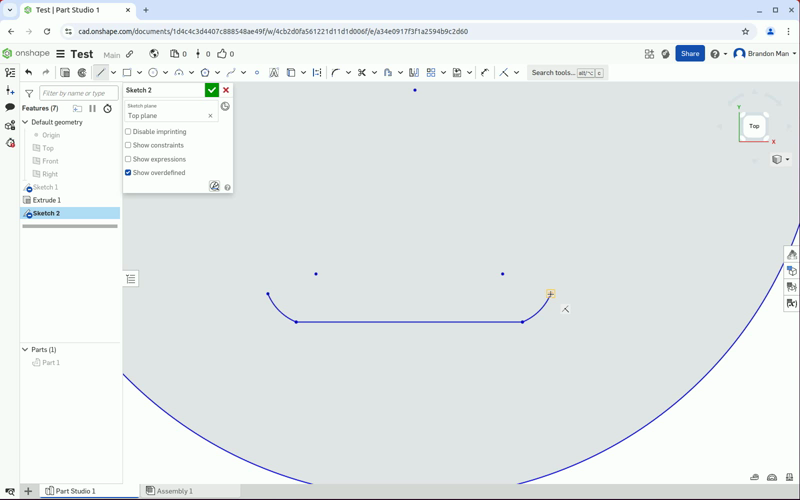
scroll(-6)
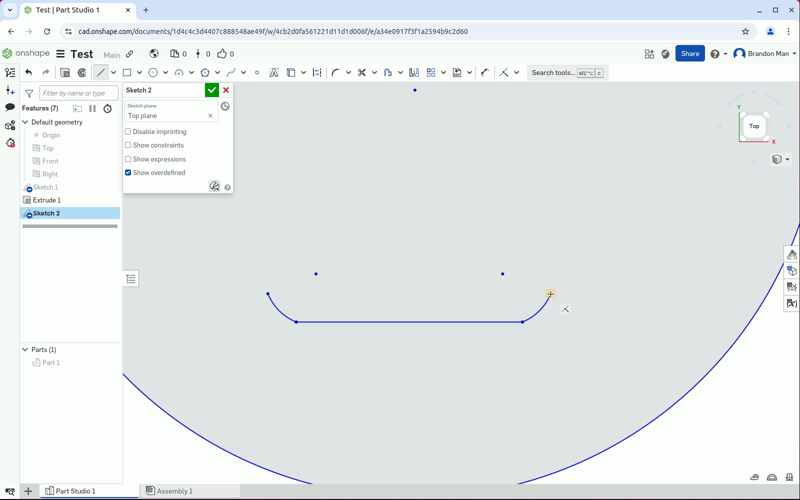
scroll(-6)
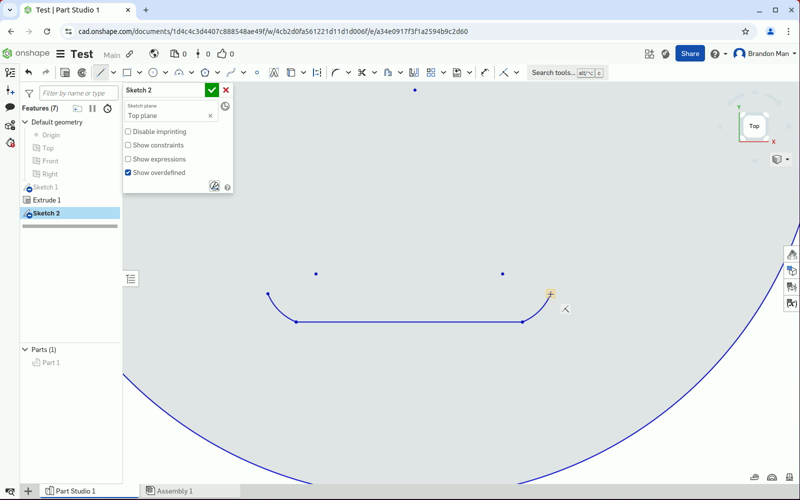
scroll(-6)
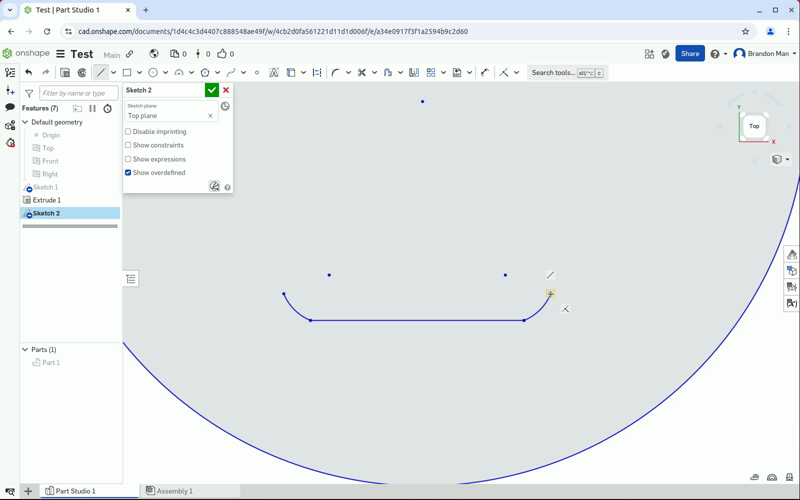
scroll(-6)
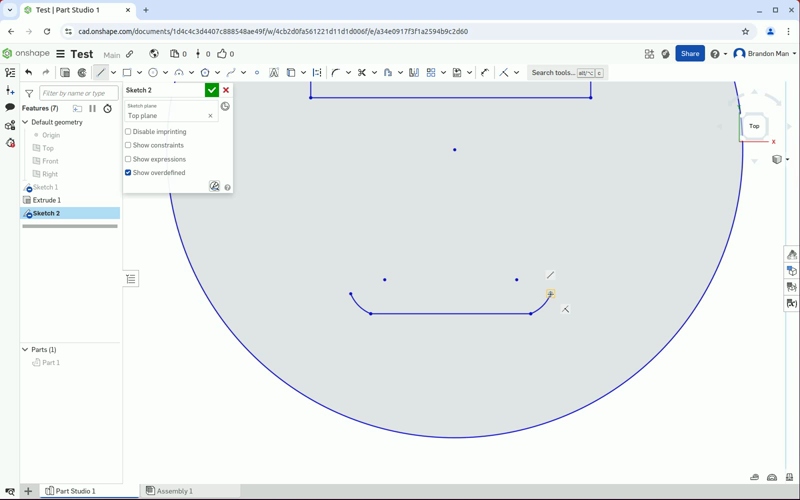
scroll(-6)
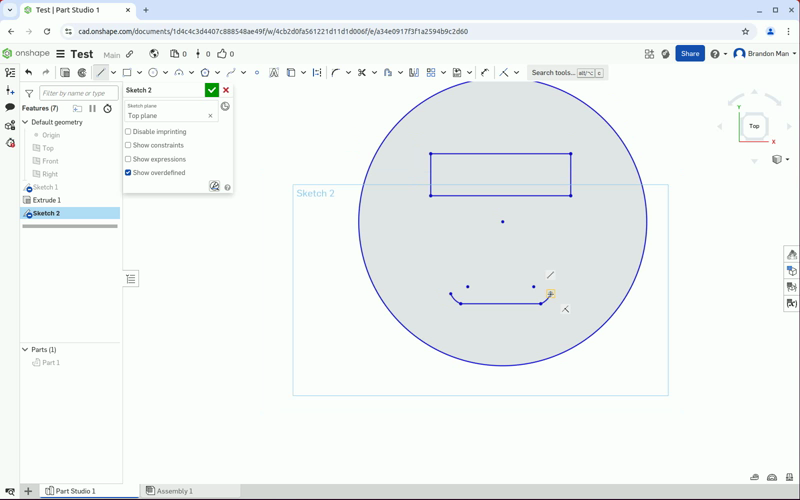
scroll(-6)
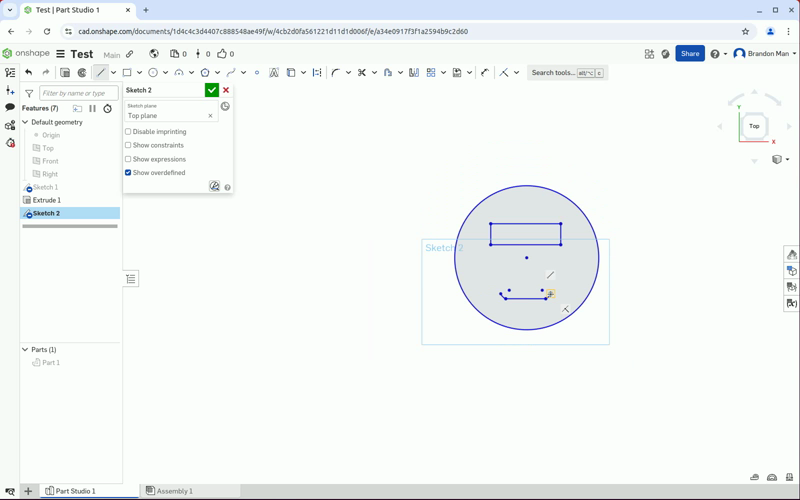
scroll(-6)
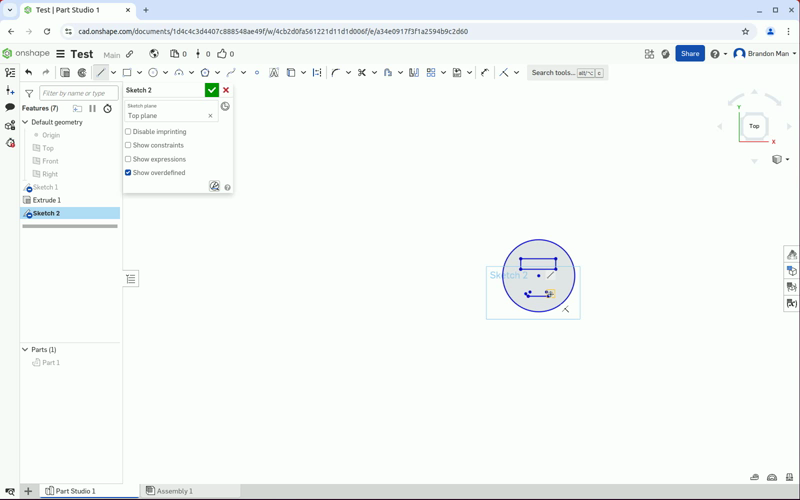
key_down(shift)
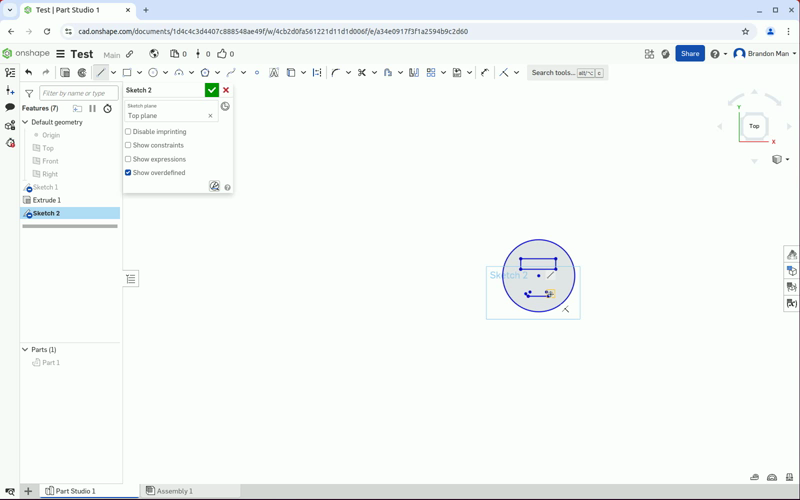
mouse_move(580, 293)
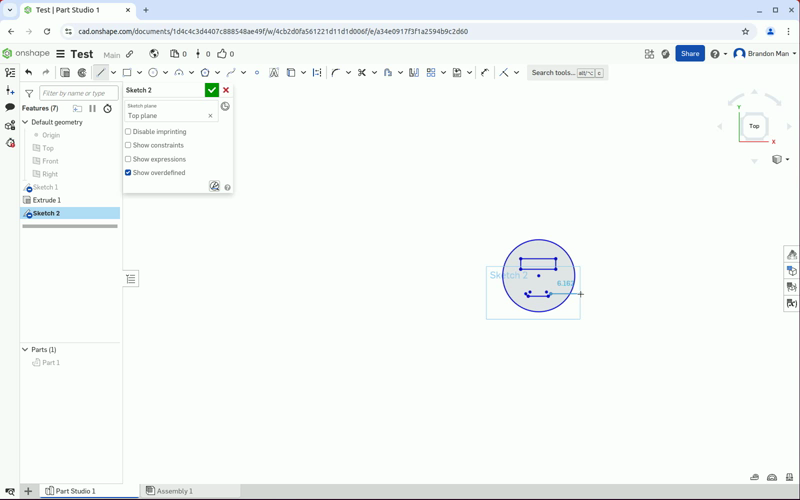
mouse_move(550, 287)
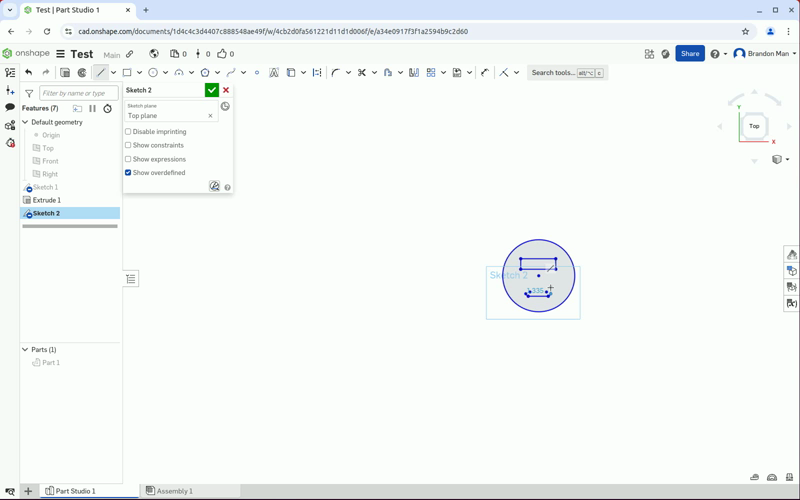
scroll(6)
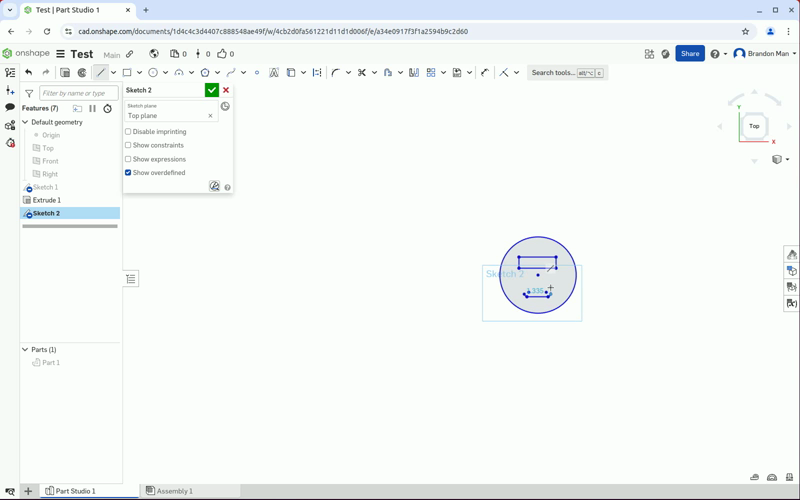
scroll(6)
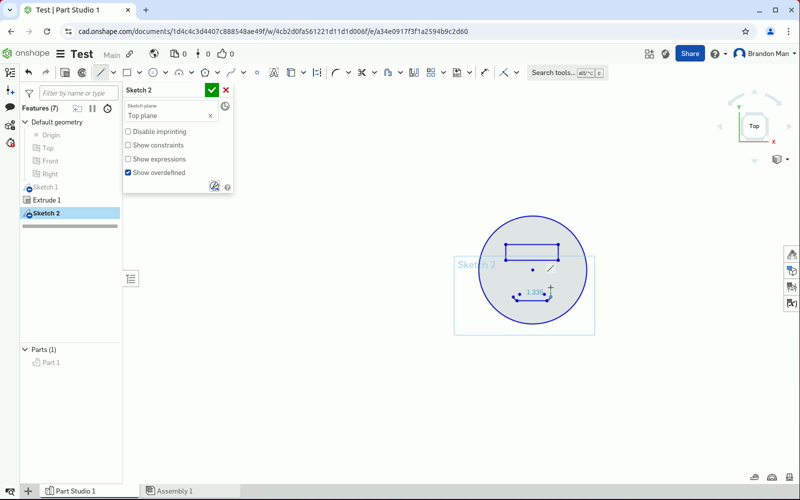
scroll(6)
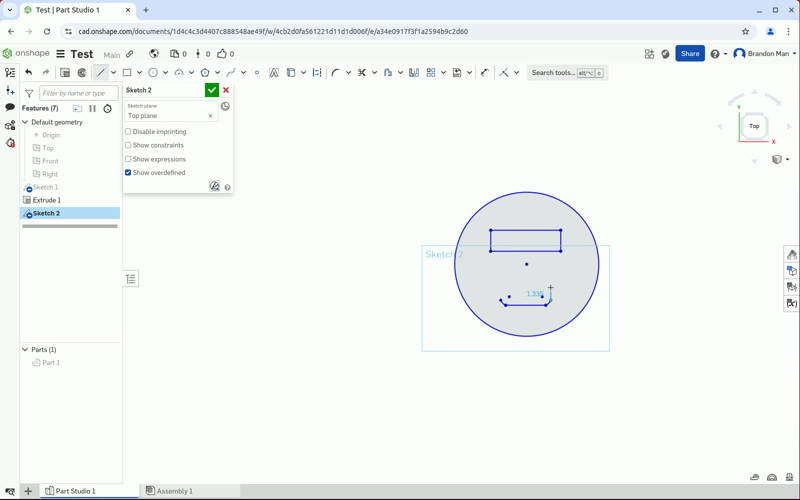
scroll(6)
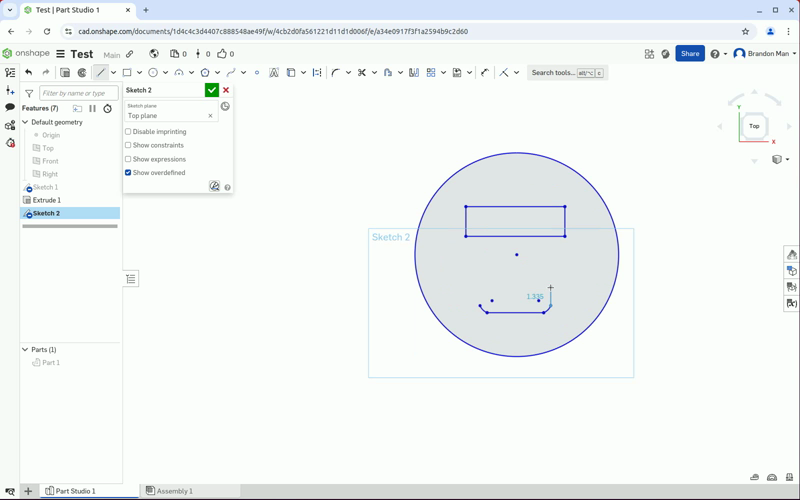
scroll(6)
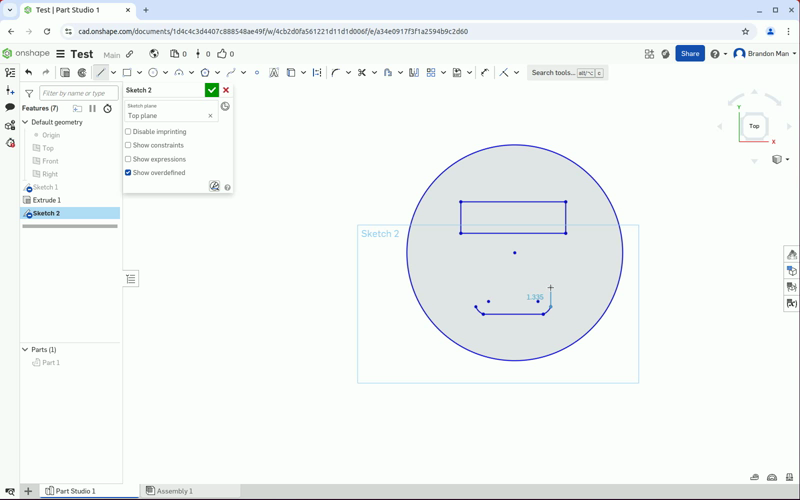
scroll(6)
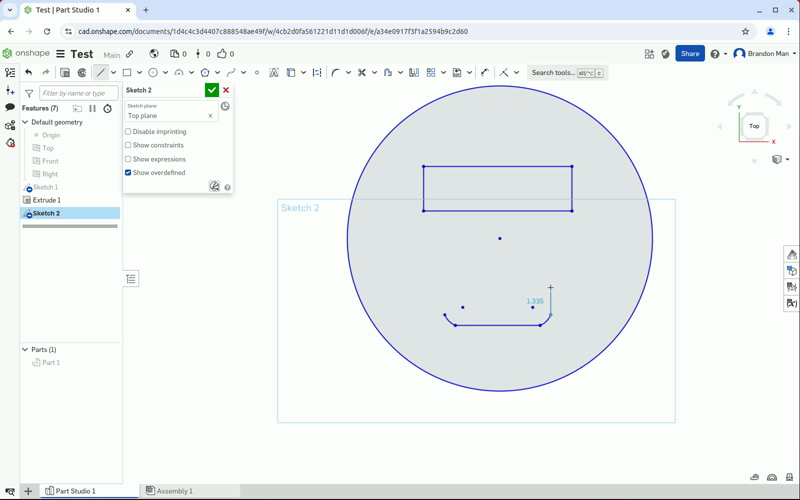
scroll(6)
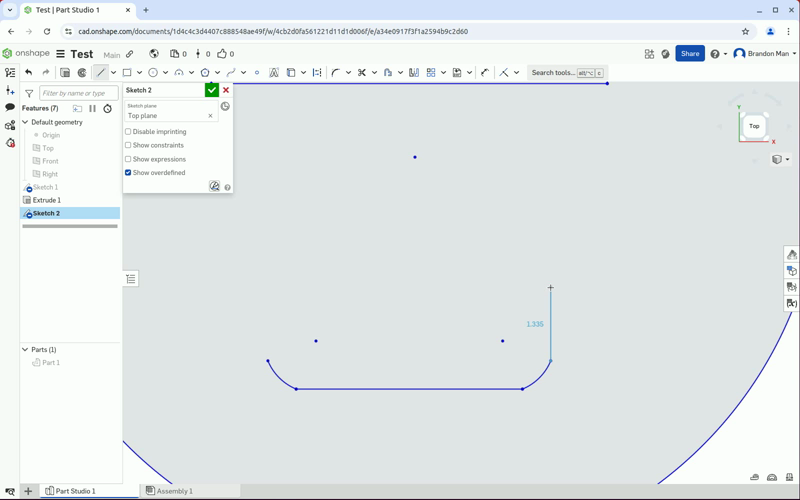
click(550, 287)
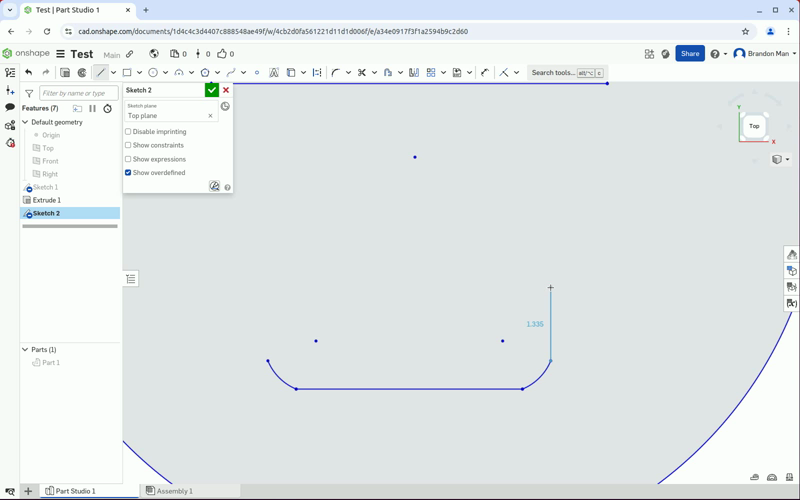
scroll(-6)
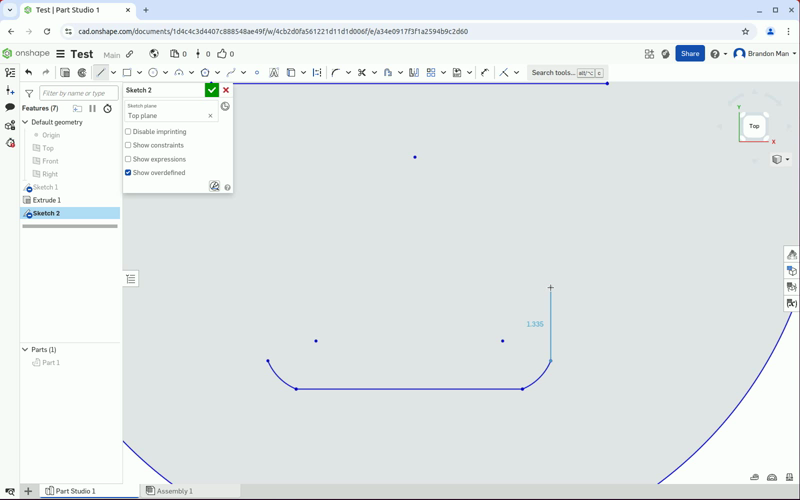
scroll(-6)
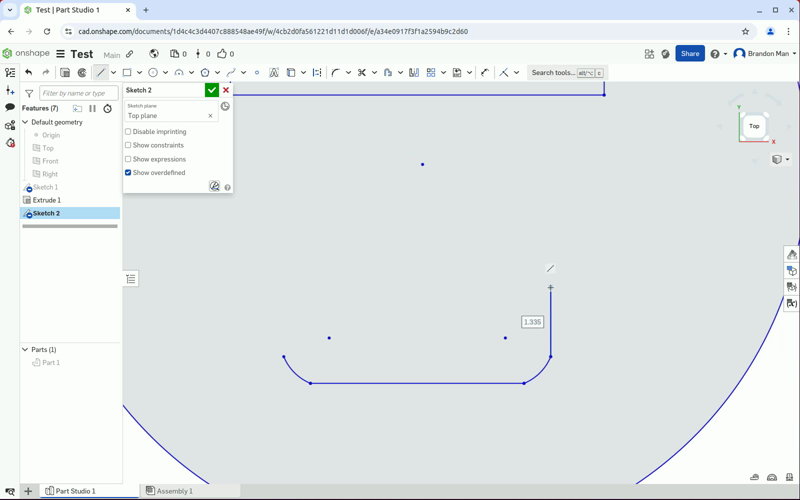
scroll(-6)
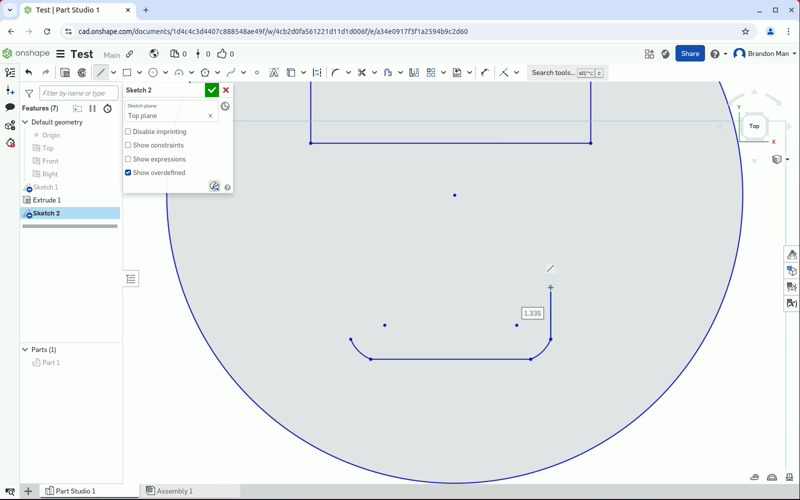
scroll(-6)
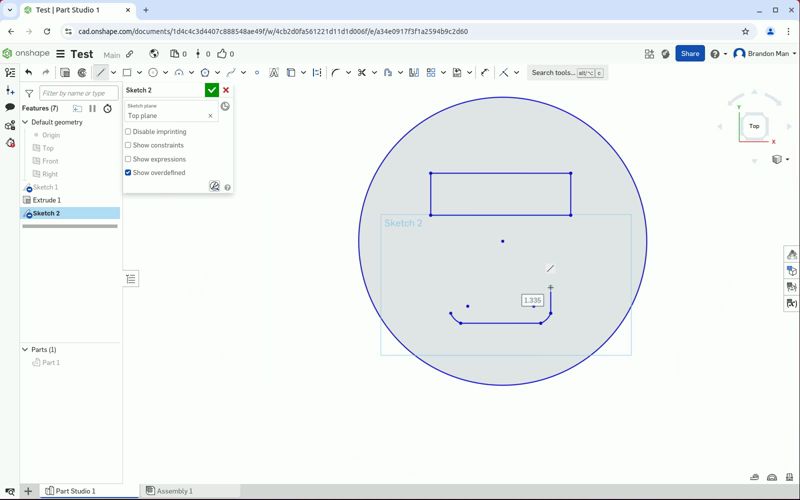
scroll(-6)
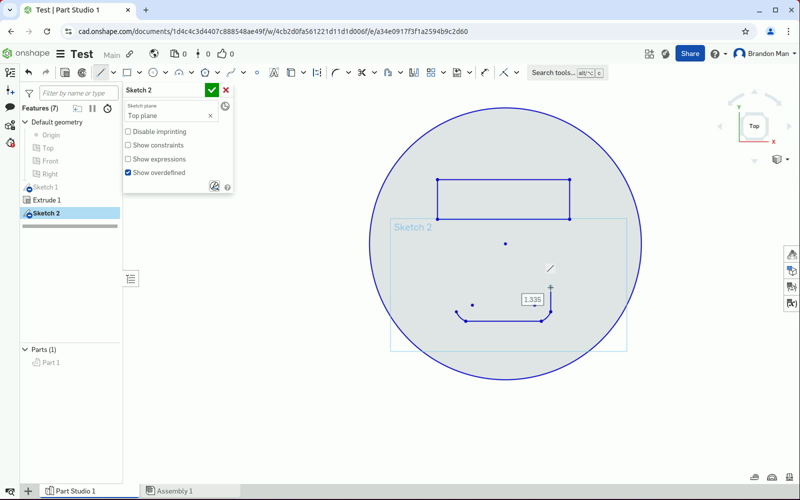
scroll(-6)
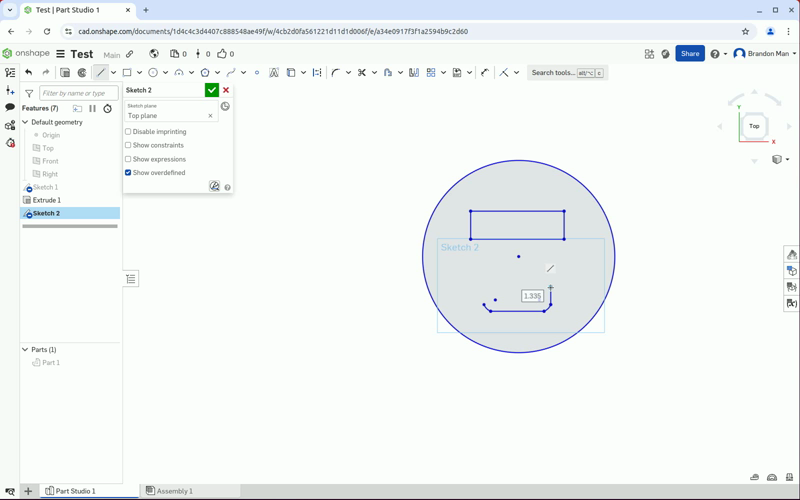
scroll(-6)
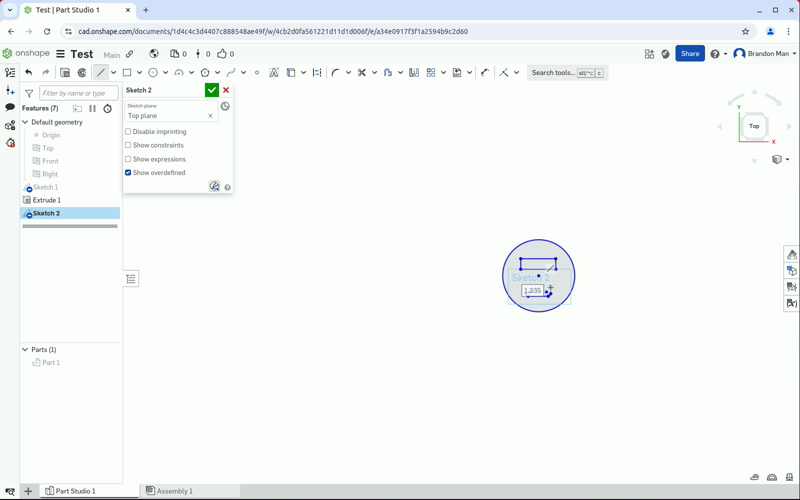
key_up(shift)
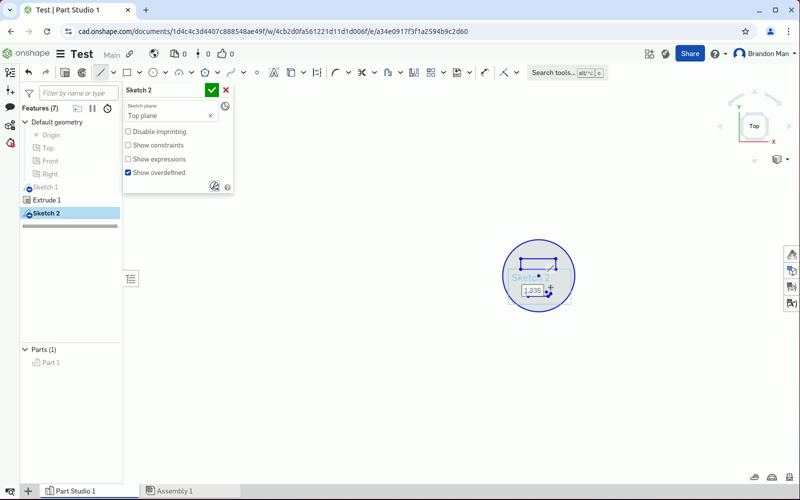
key(esc)
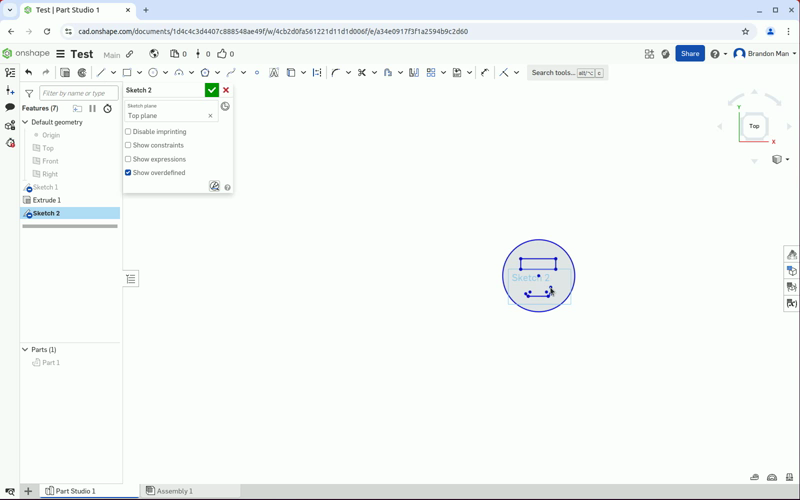
key(a)
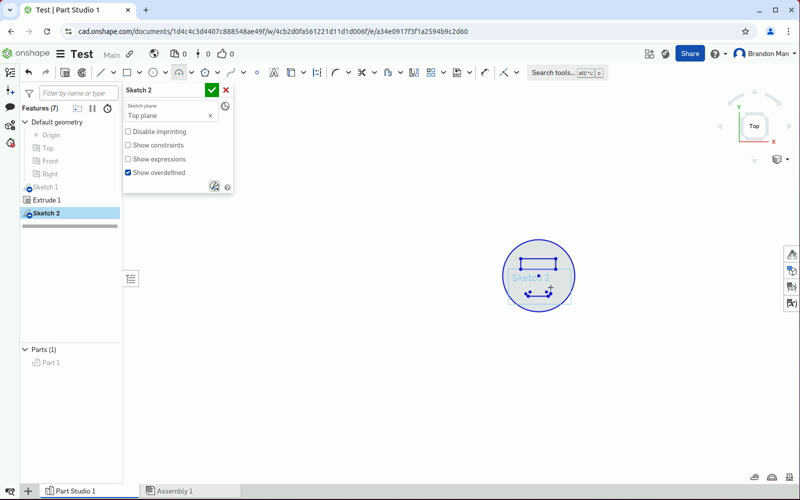
mouse_move(550, 287)
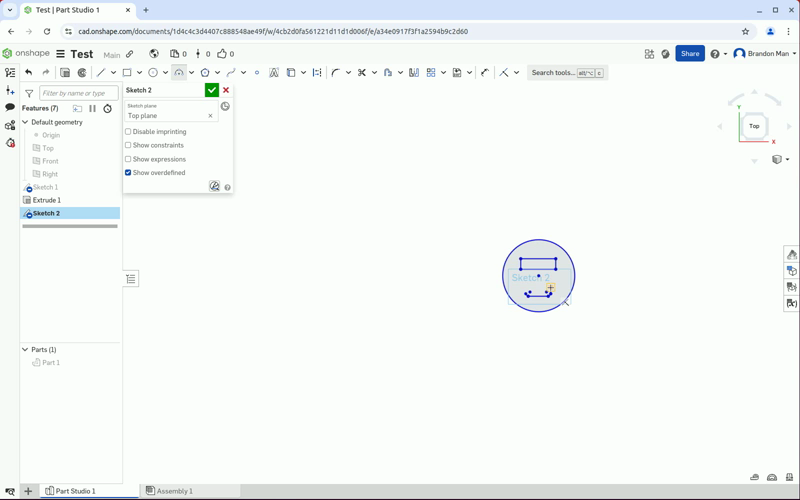
click(550, 287)
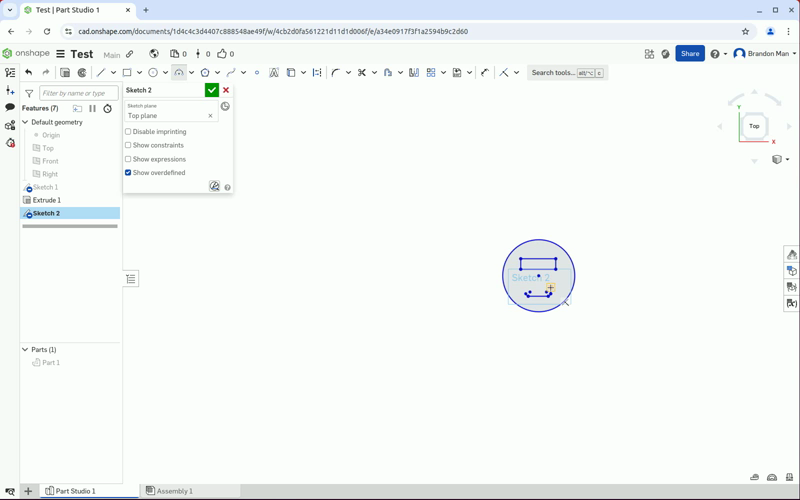
key_down(shift)
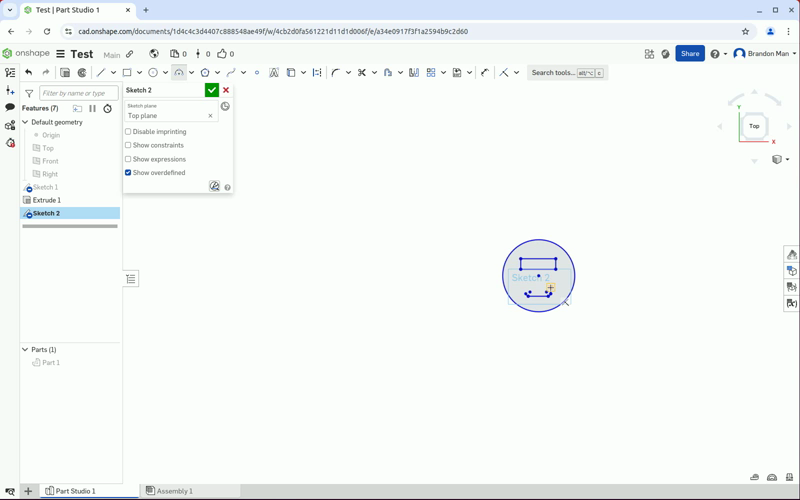
mouse_move(548, 285)
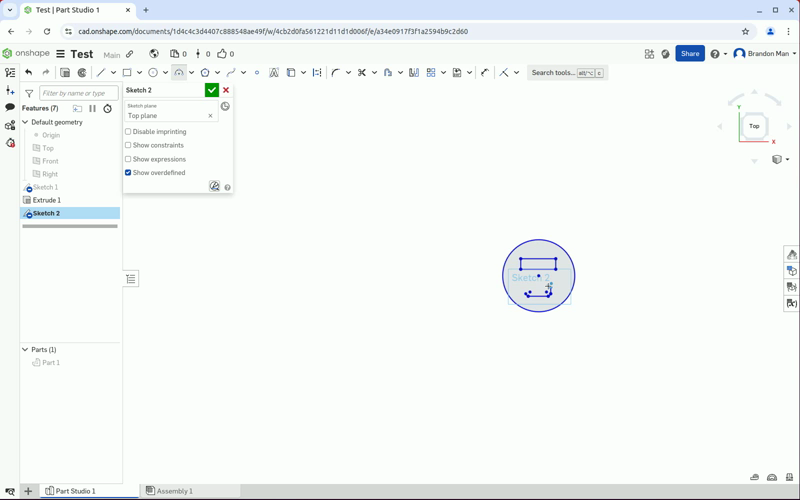
scroll(6)
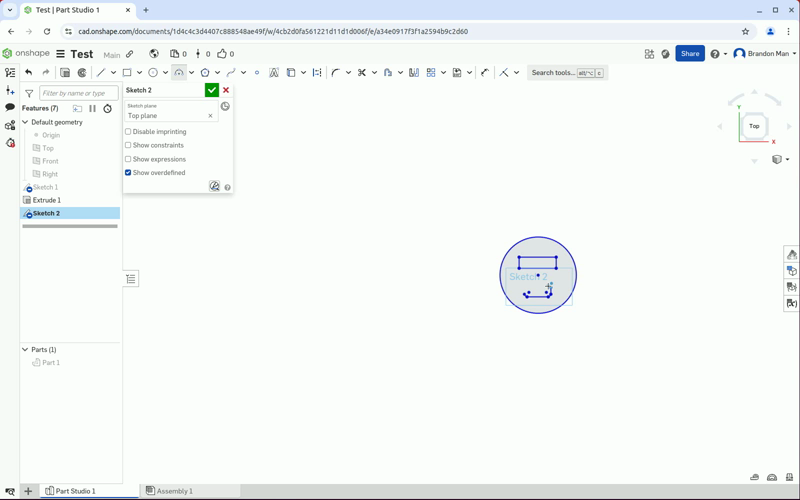
scroll(6)
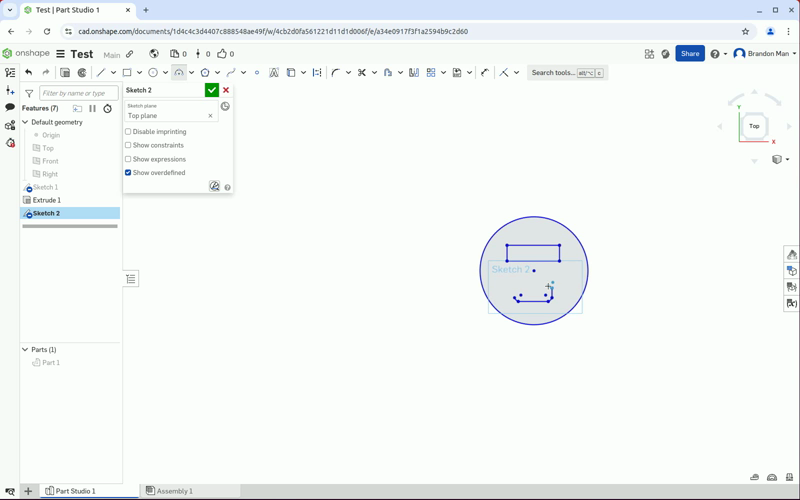
scroll(6)
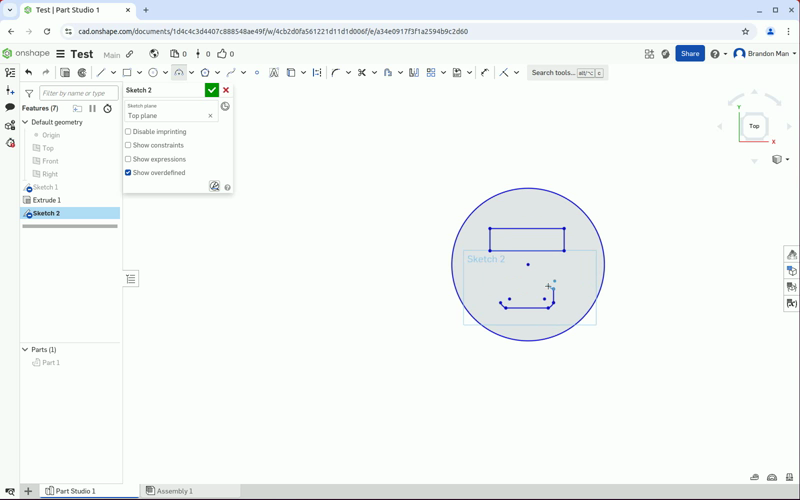
scroll(6)
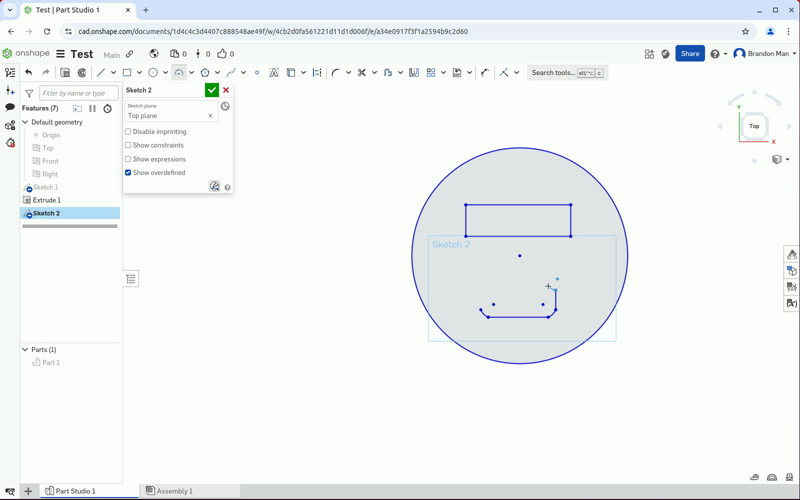
scroll(6)
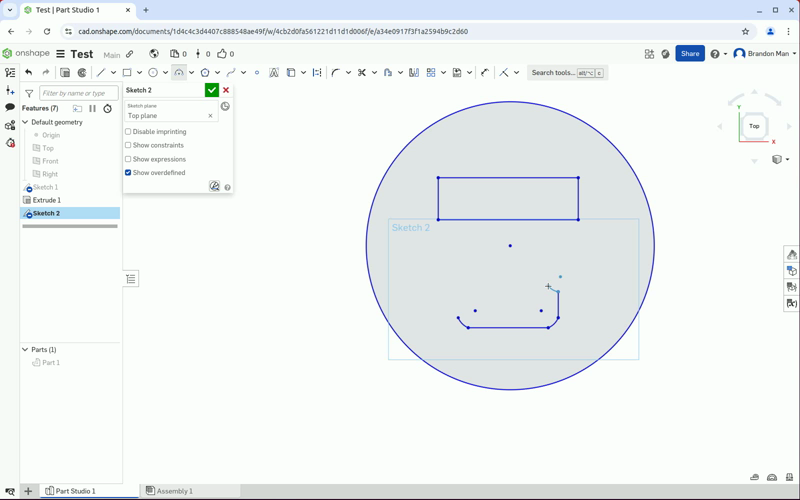
scroll(6)
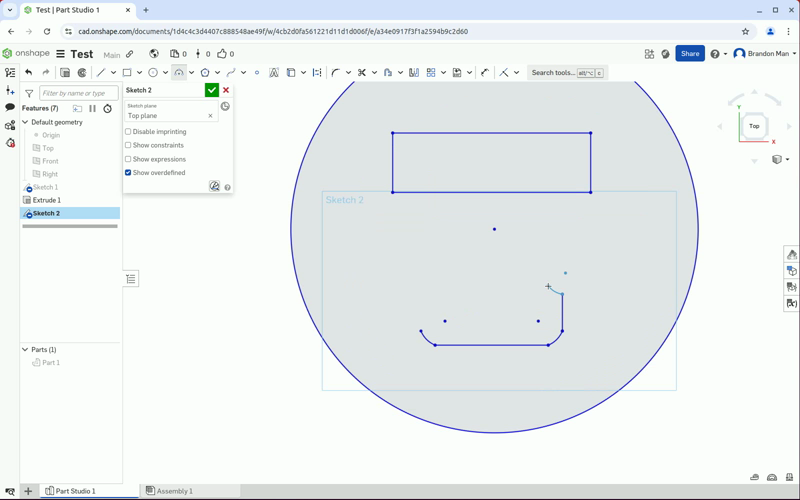
scroll(6)
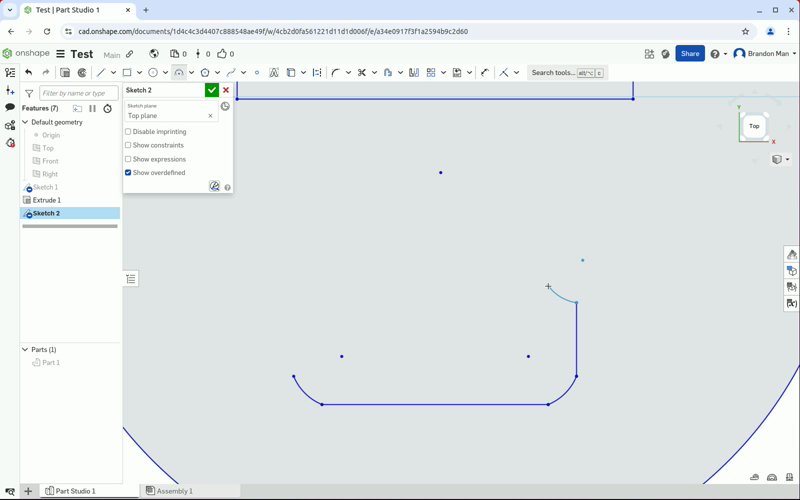
click(548, 285)
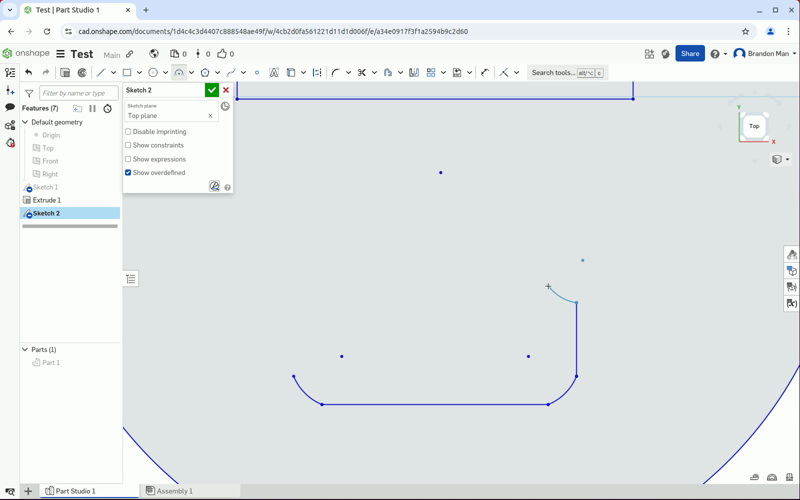
scroll(-6)
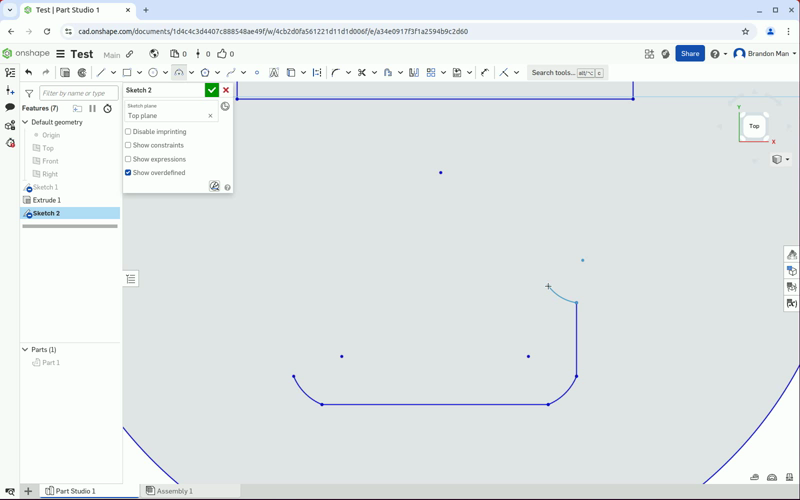
scroll(-6)
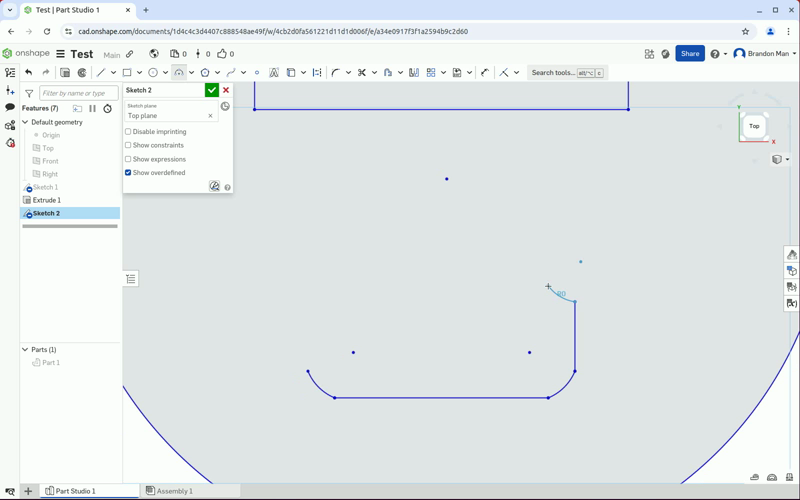
scroll(-6)
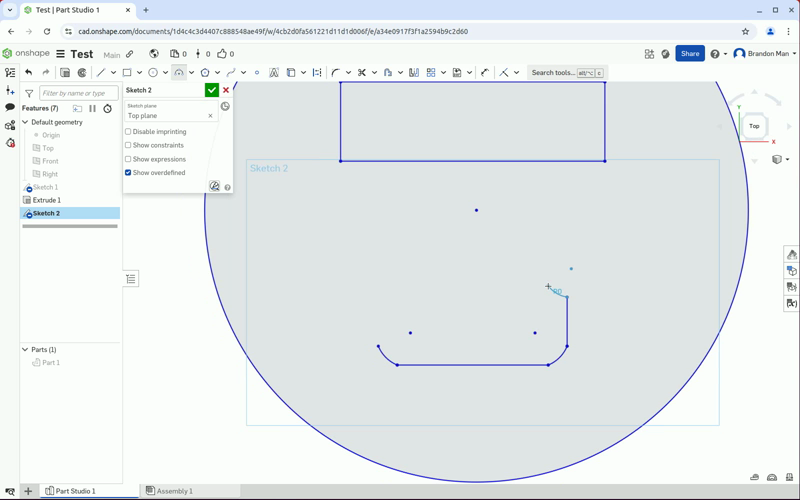
scroll(-6)
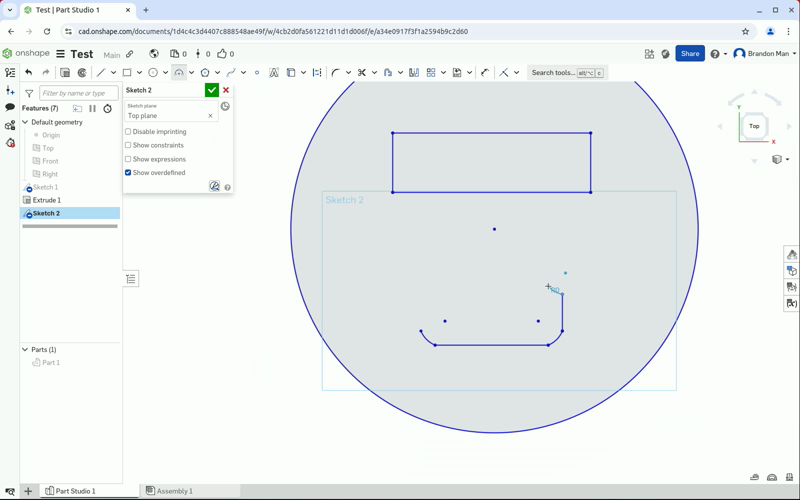
scroll(-6)
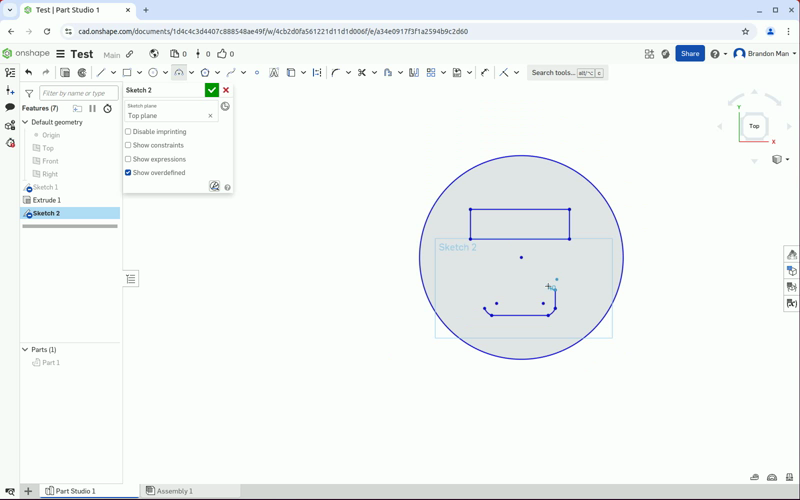
scroll(-6)
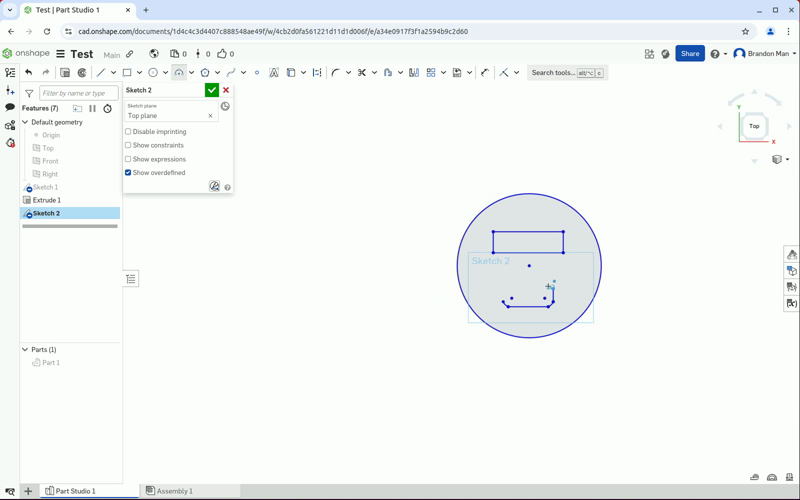
scroll(-6)
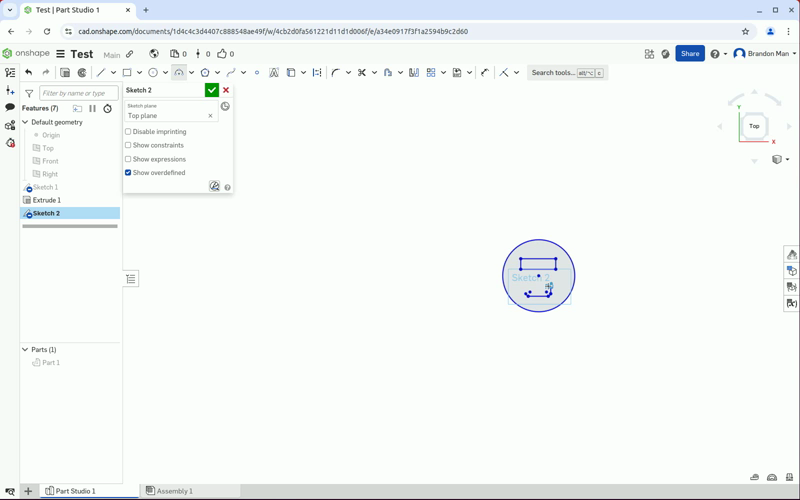
mouse_move(549, 285)
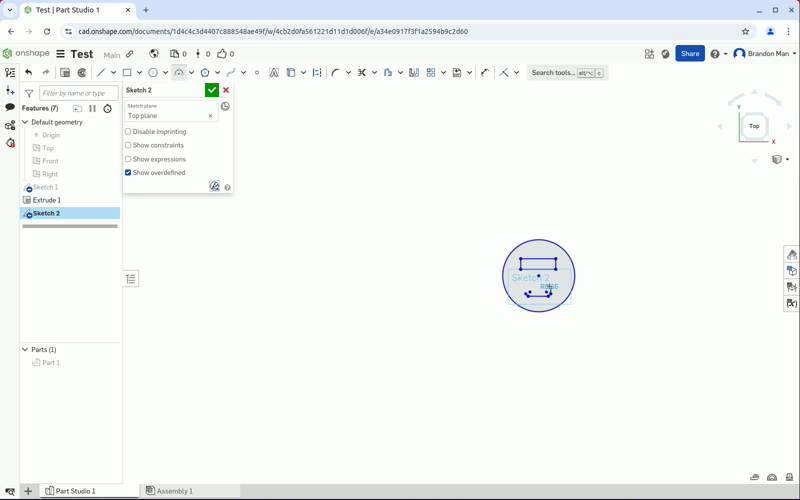
scroll(6)
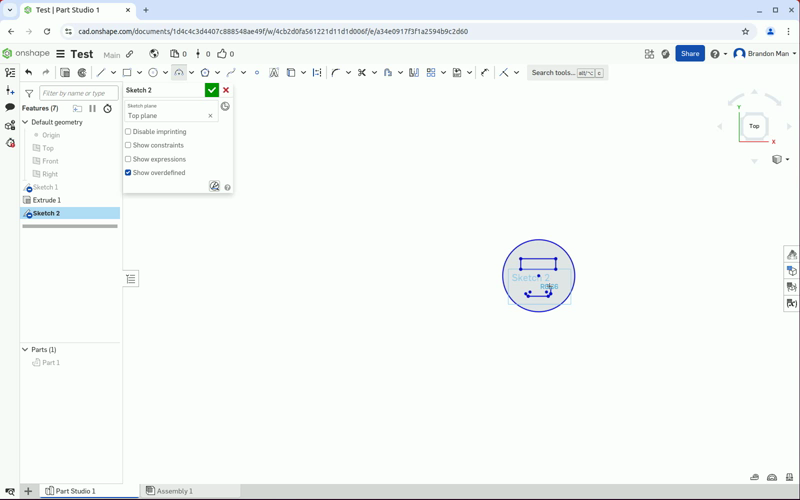
scroll(6)
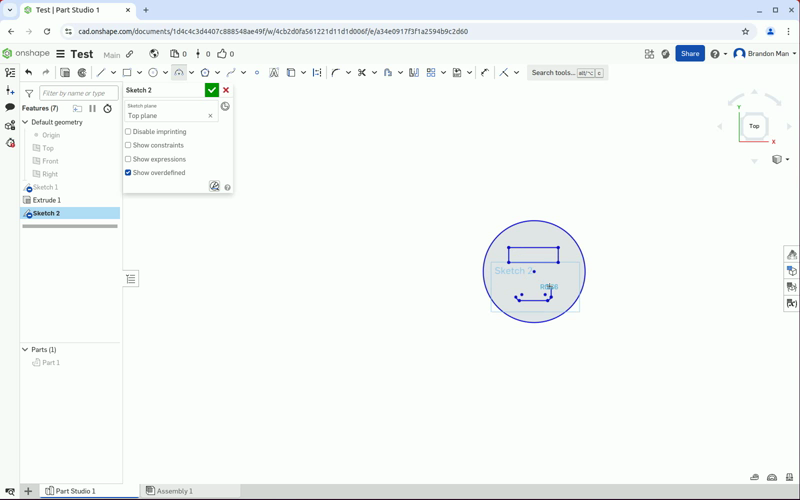
scroll(6)
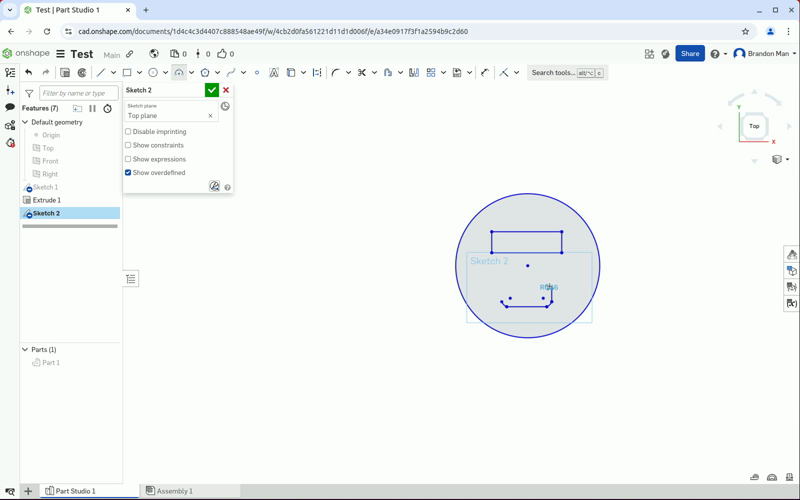
scroll(6)
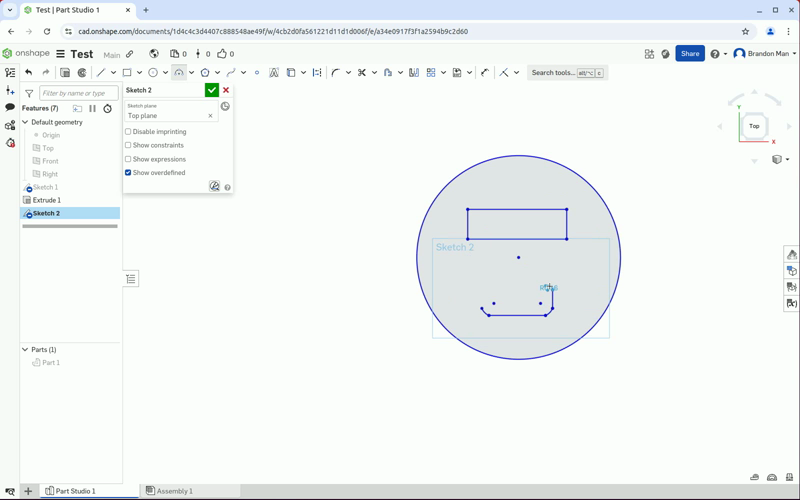
scroll(6)
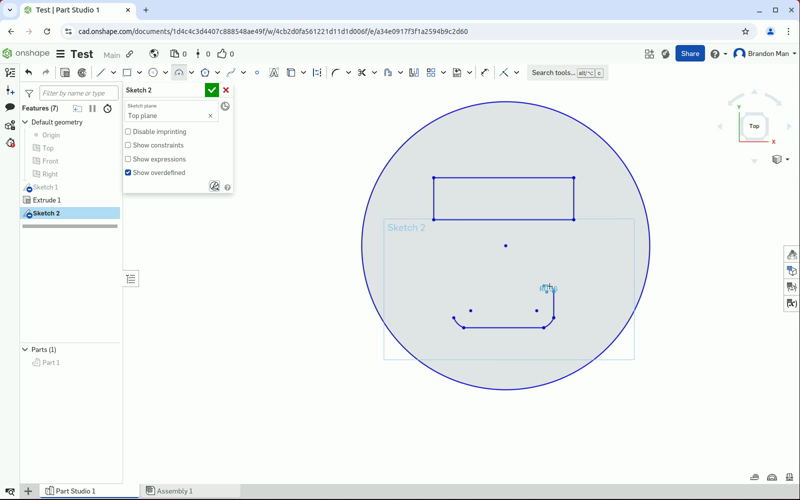
scroll(6)
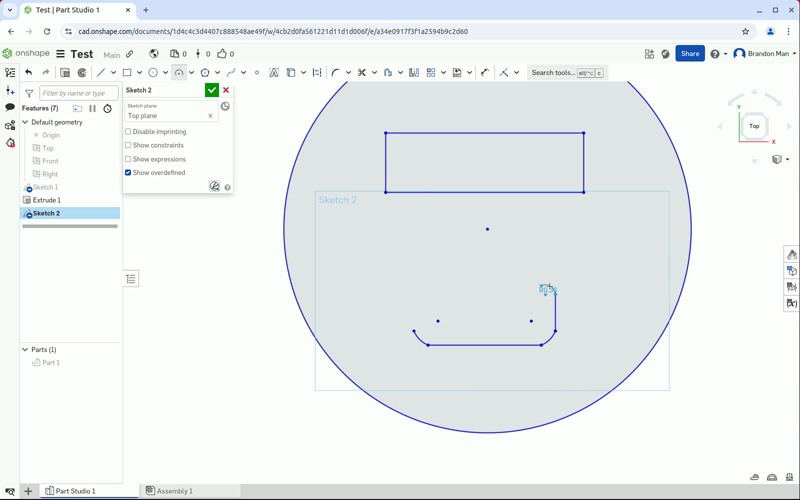
scroll(6)
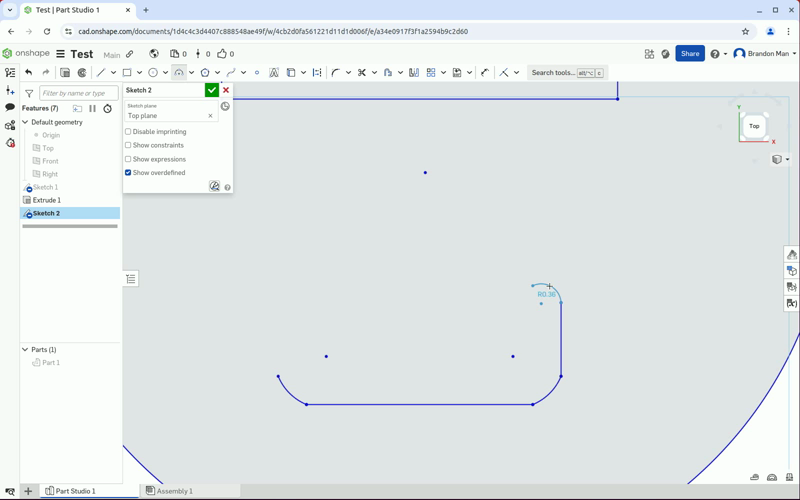
click(549, 285)
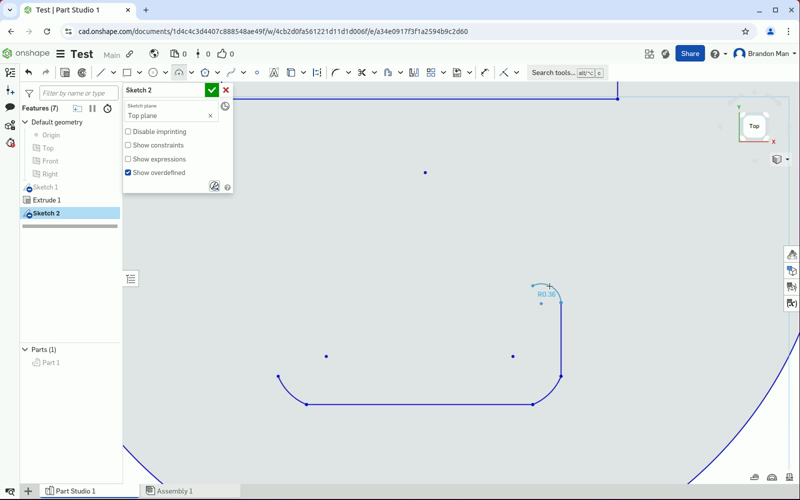
scroll(-6)
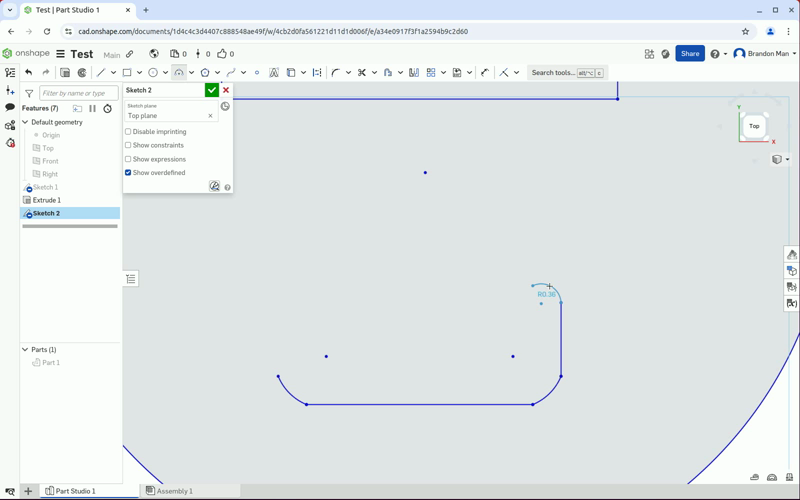
scroll(-6)
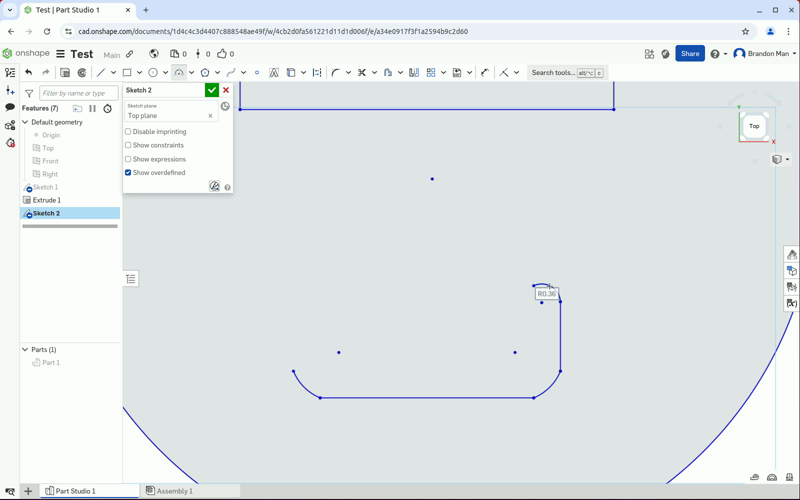
scroll(-6)
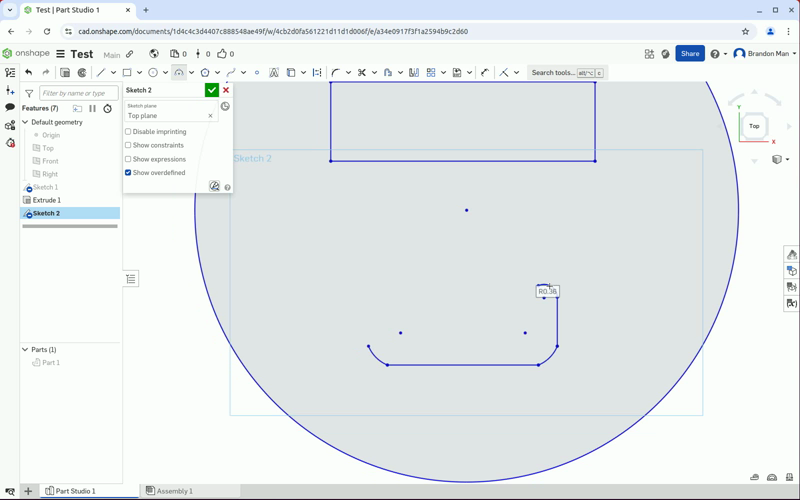
scroll(-6)
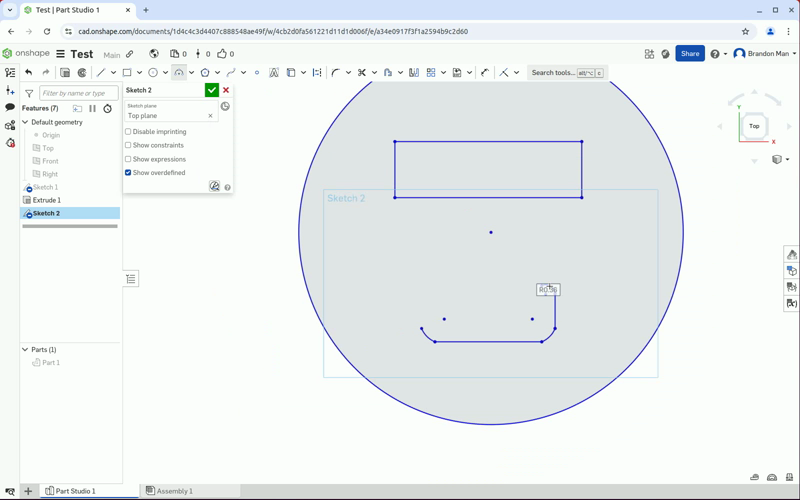
scroll(-6)
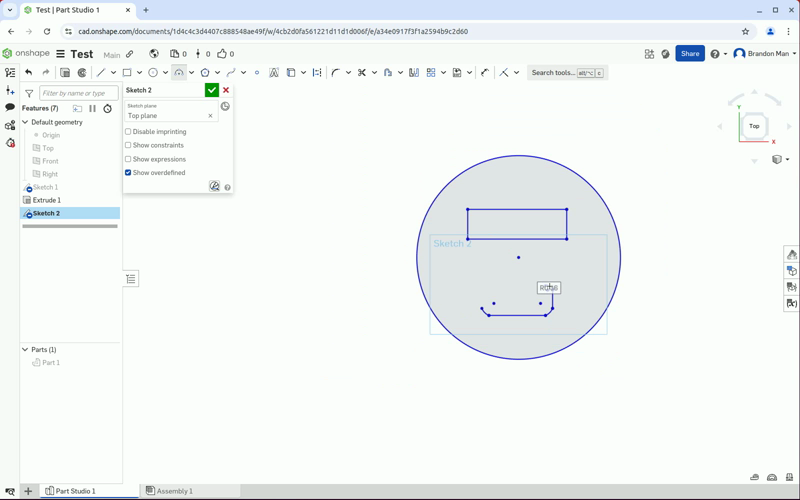
scroll(-6)
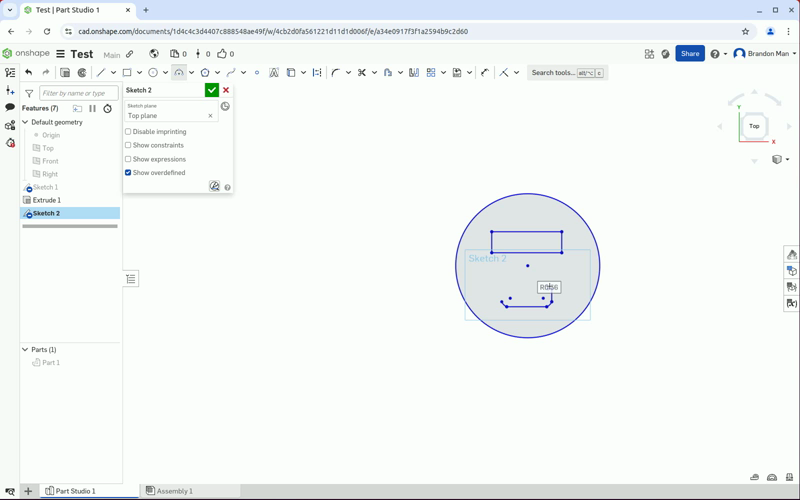
scroll(-6)
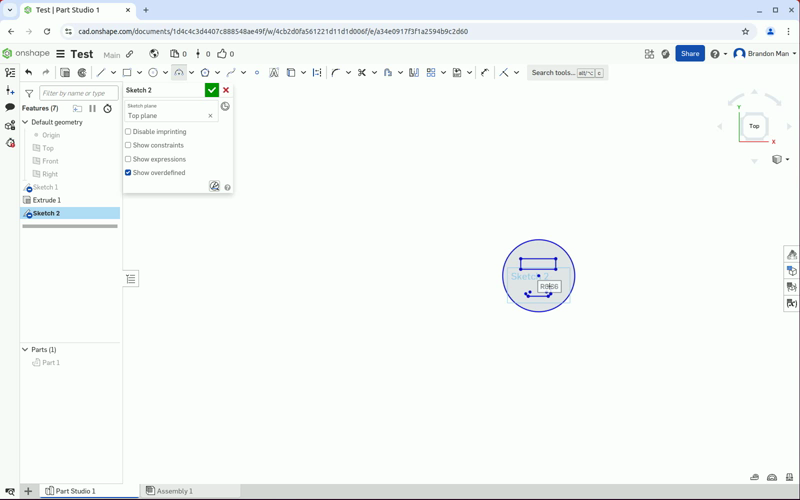
key_up(shift)
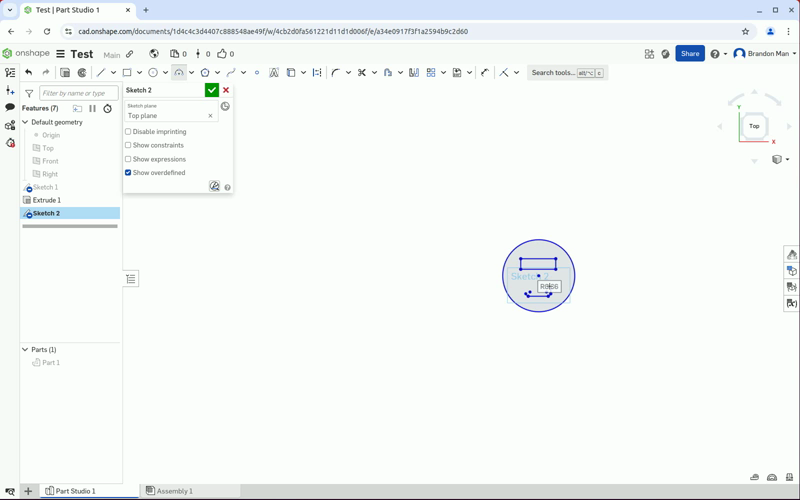
key(esc)
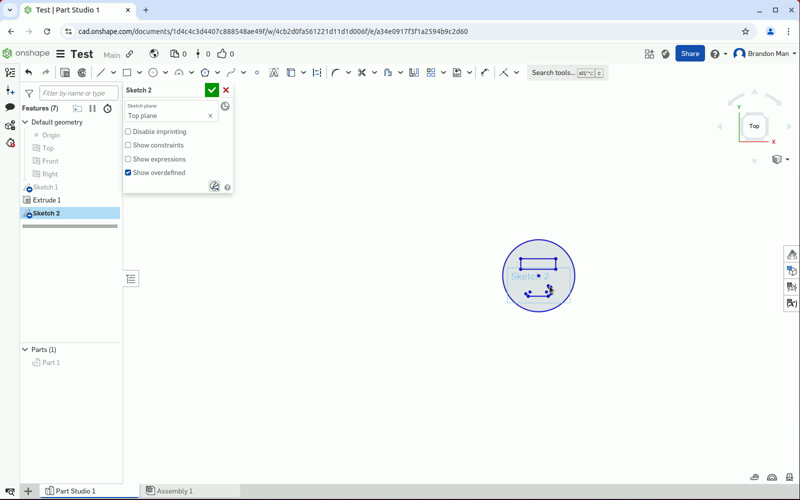
key(l)
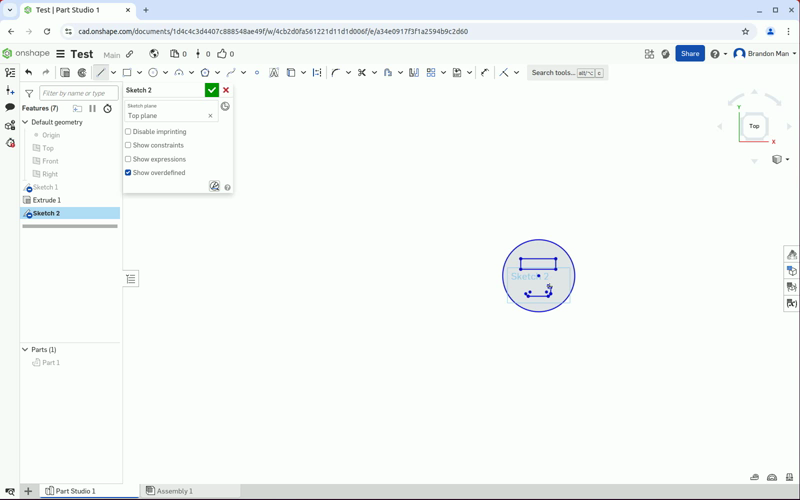
mouse_move(548, 285)
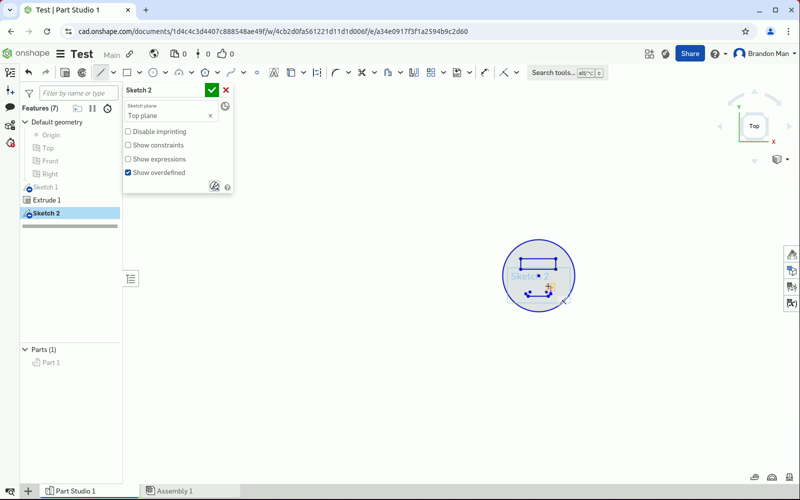
scroll(6)
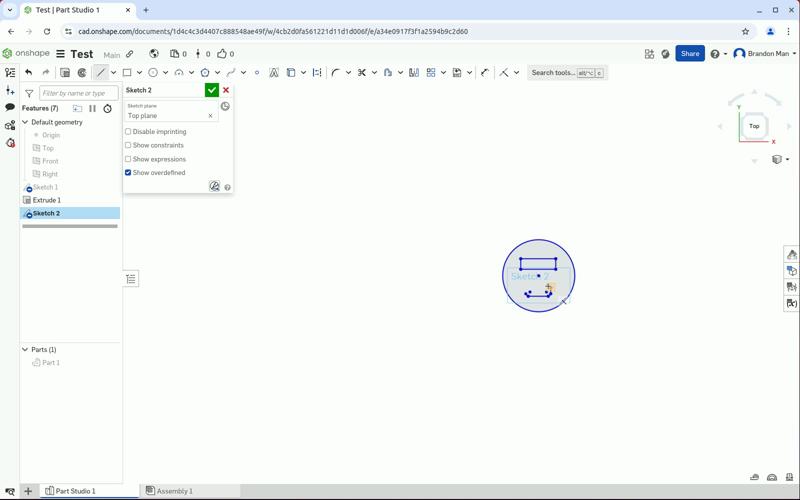
scroll(6)
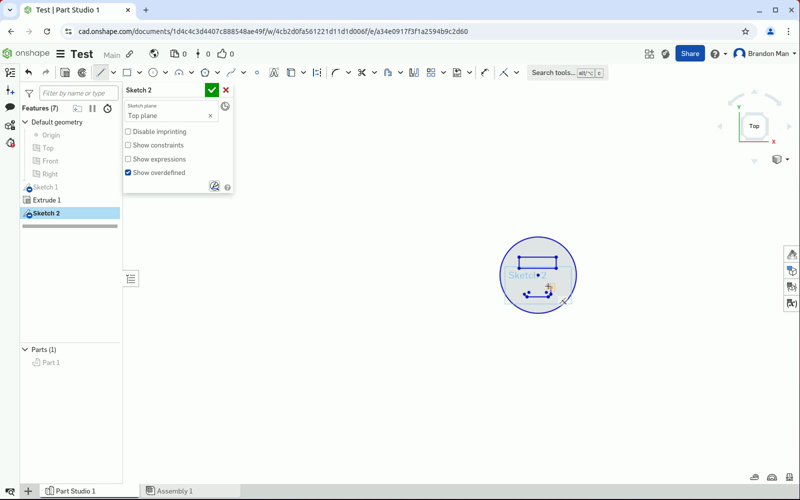
scroll(6)
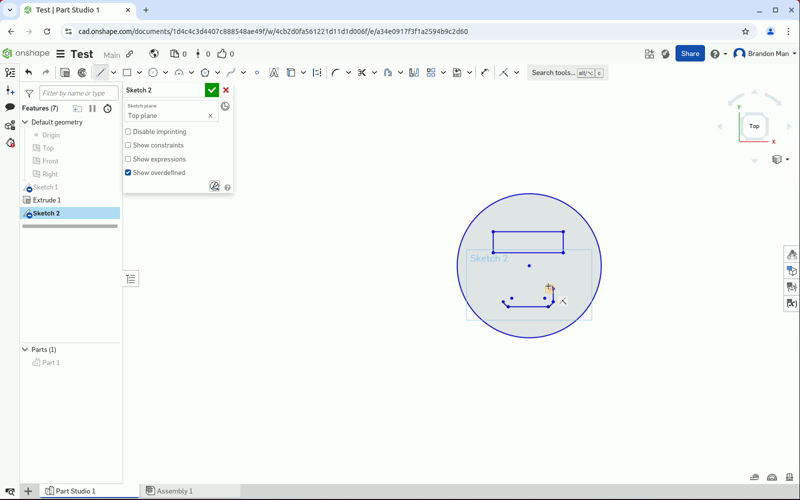
scroll(6)
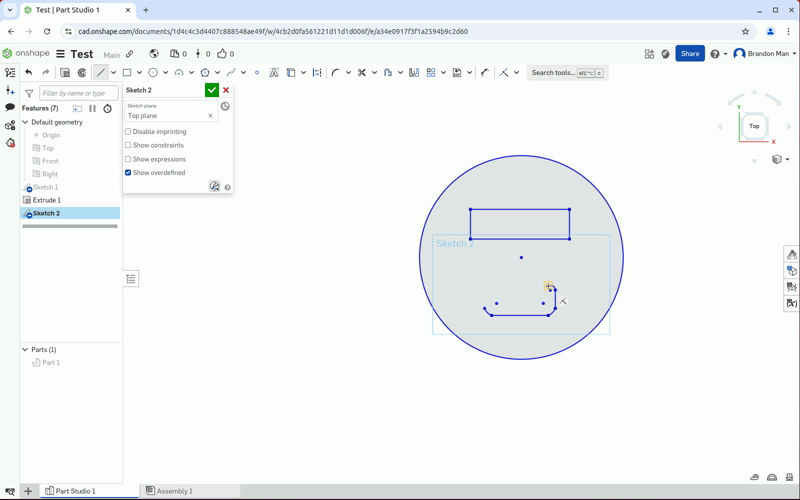
scroll(6)
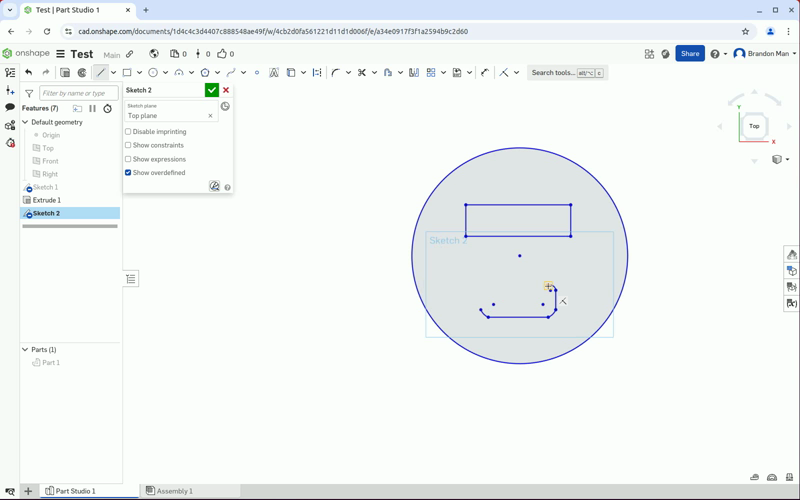
scroll(6)
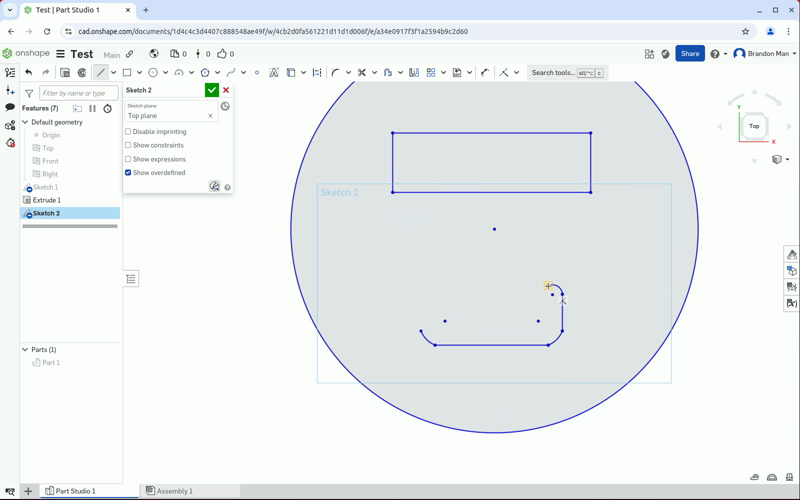
scroll(6)
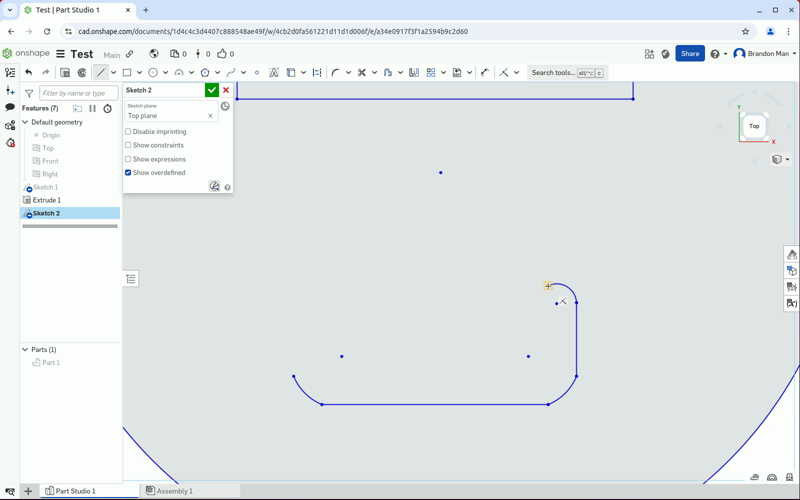
click(548, 285)
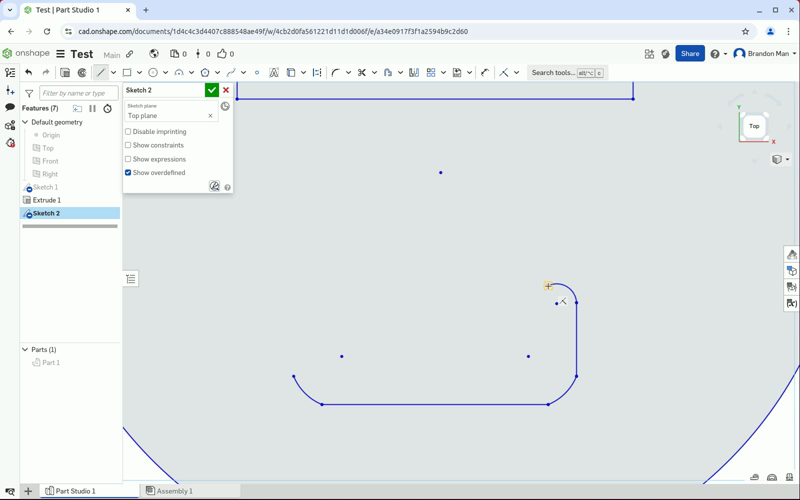
scroll(-6)
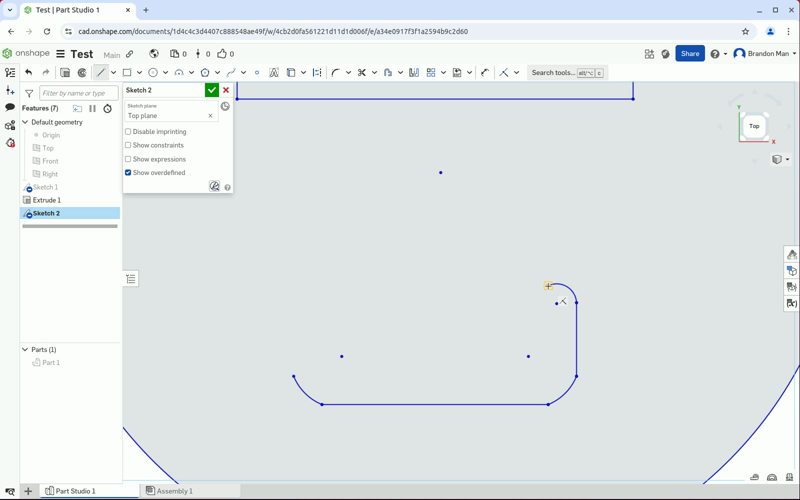
scroll(-6)
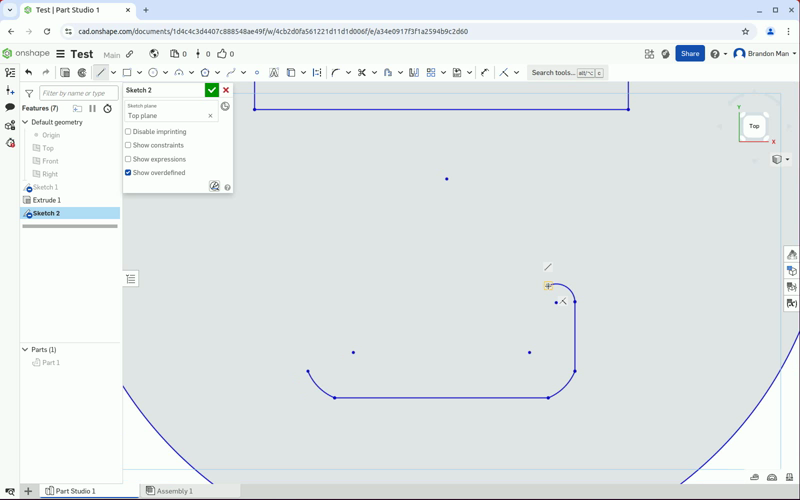
scroll(-6)
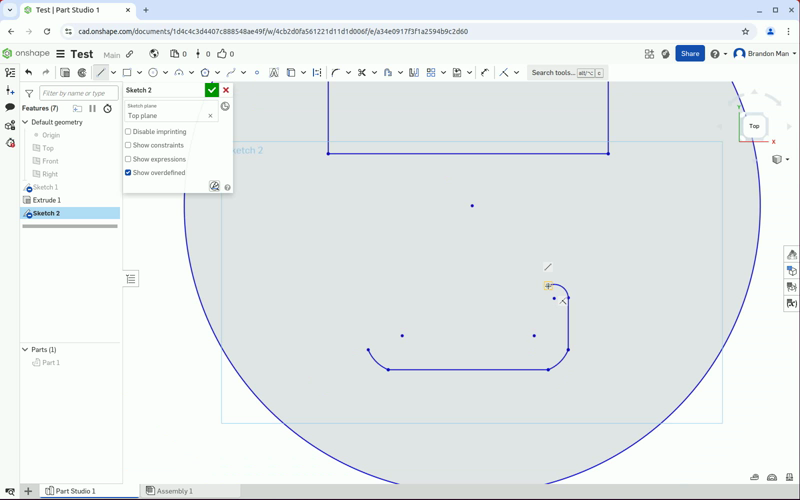
scroll(-6)
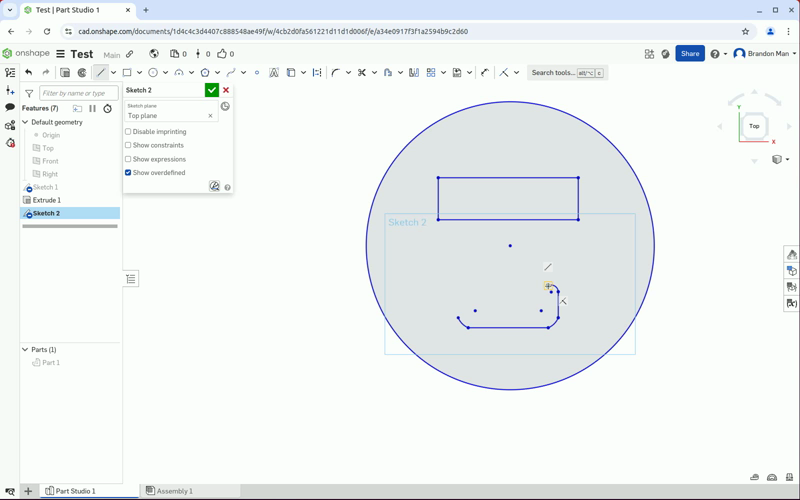
scroll(-6)
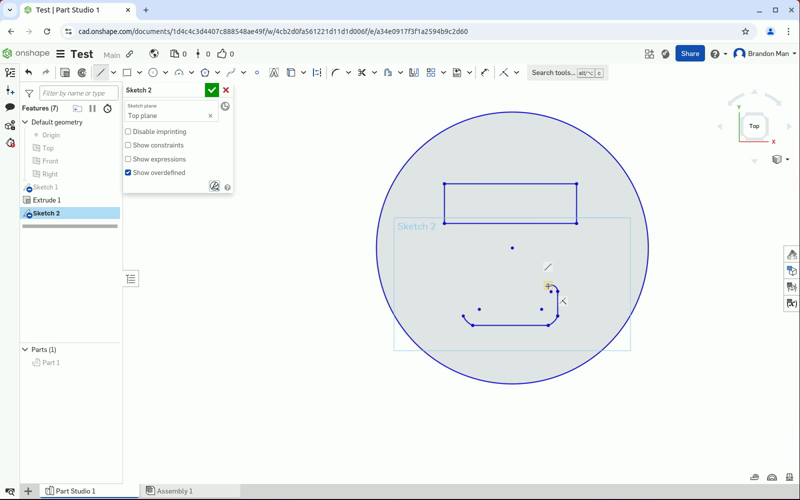
scroll(-6)
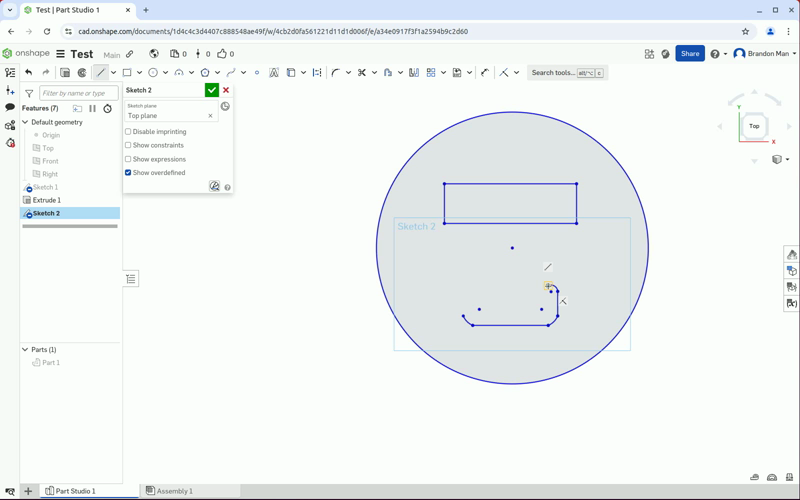
scroll(-6)
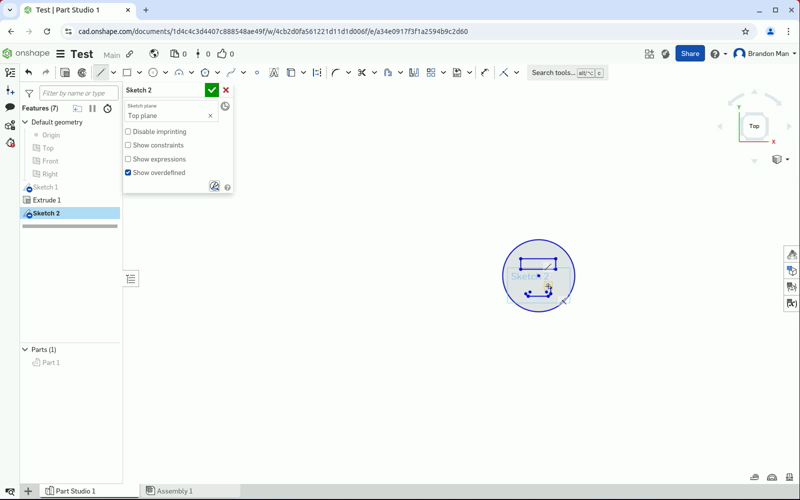
key_down(shift)
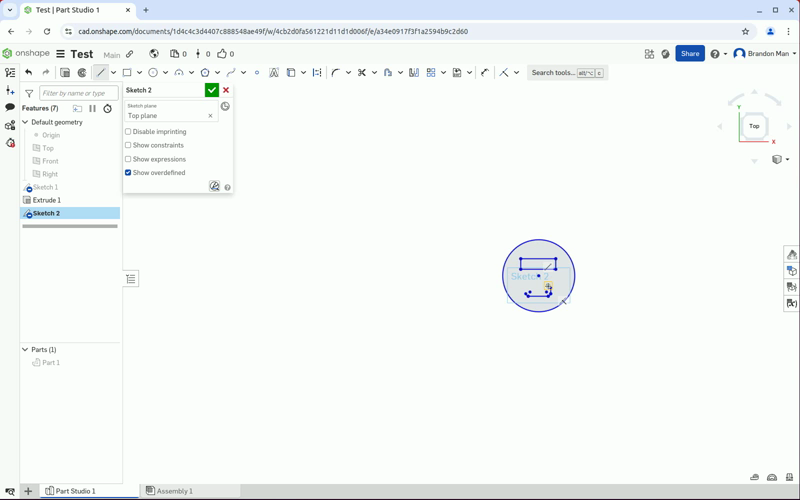
mouse_move(578, 285)
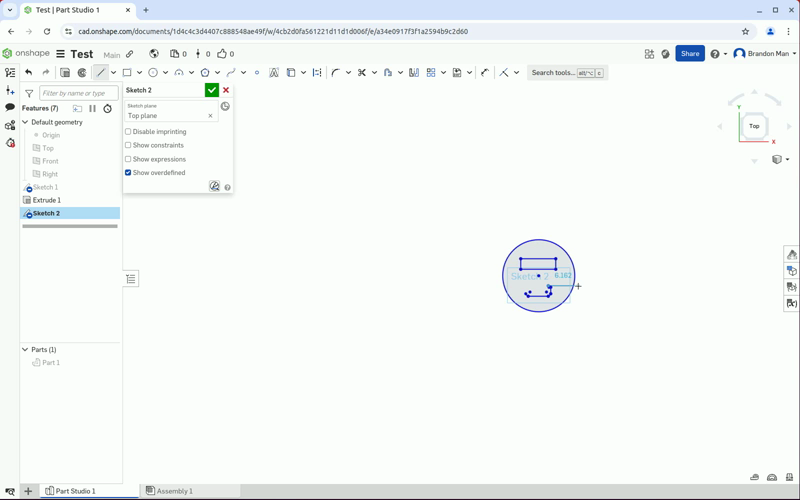
mouse_move(529, 285)
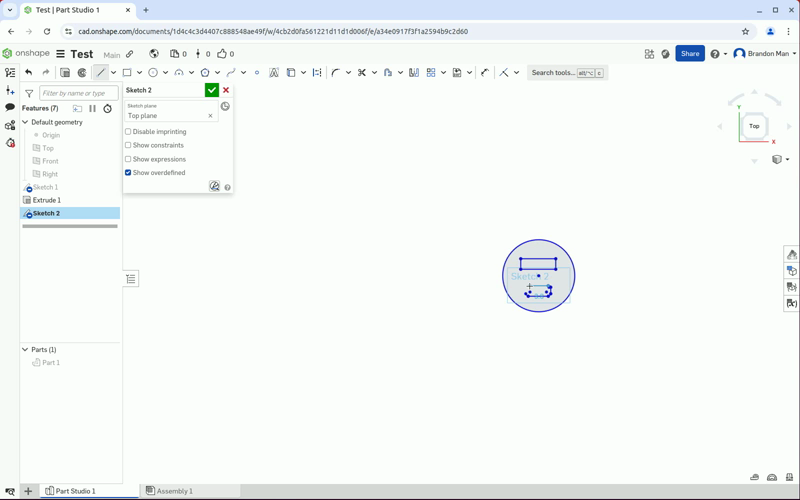
click(529, 285)
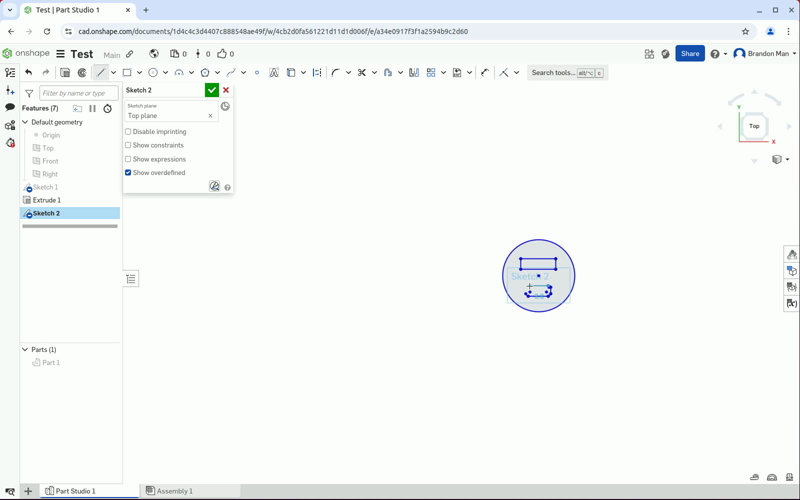
key_up(shift)
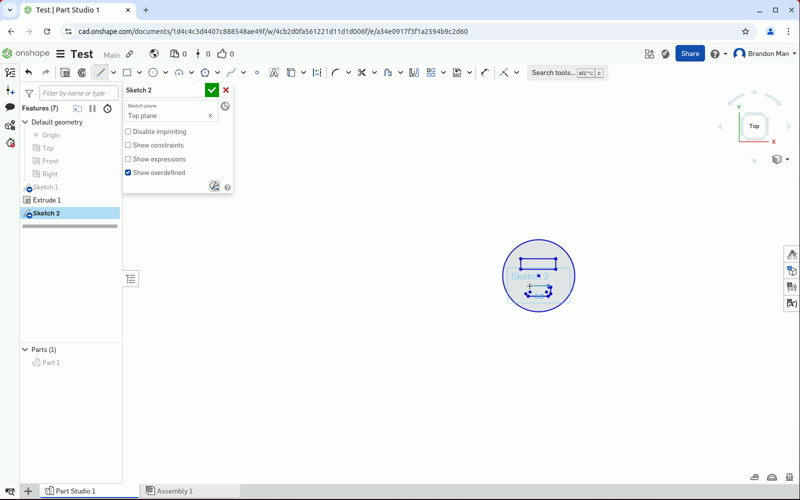
key(esc)
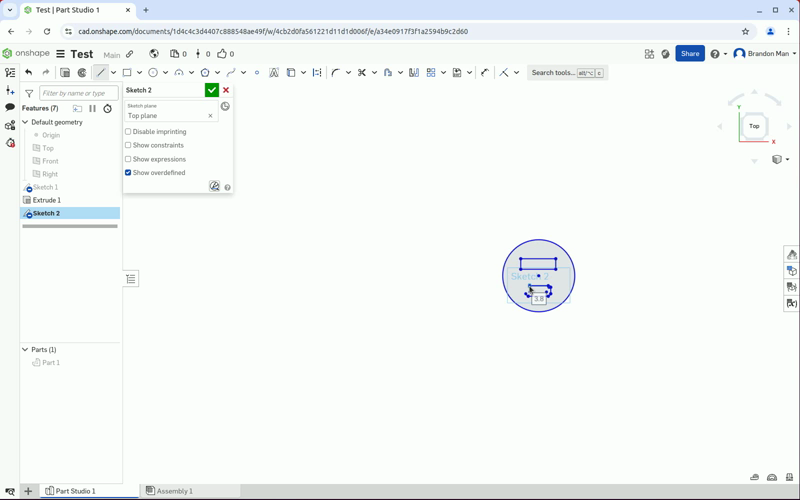
key(a)
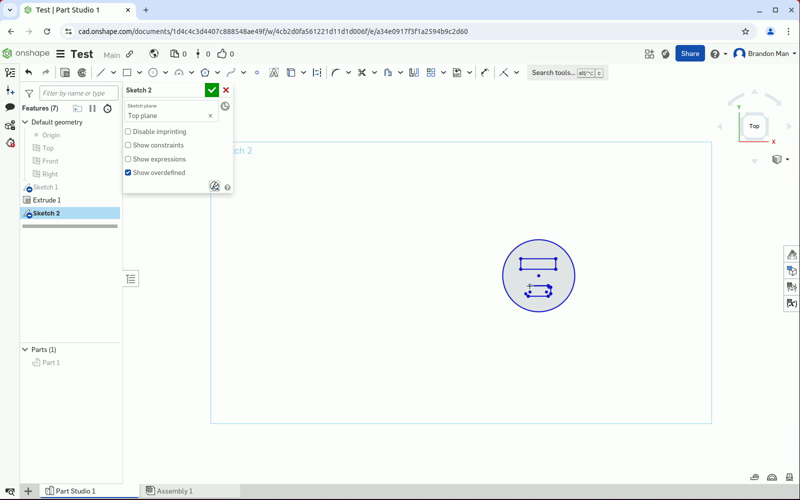
mouse_move(529, 285)
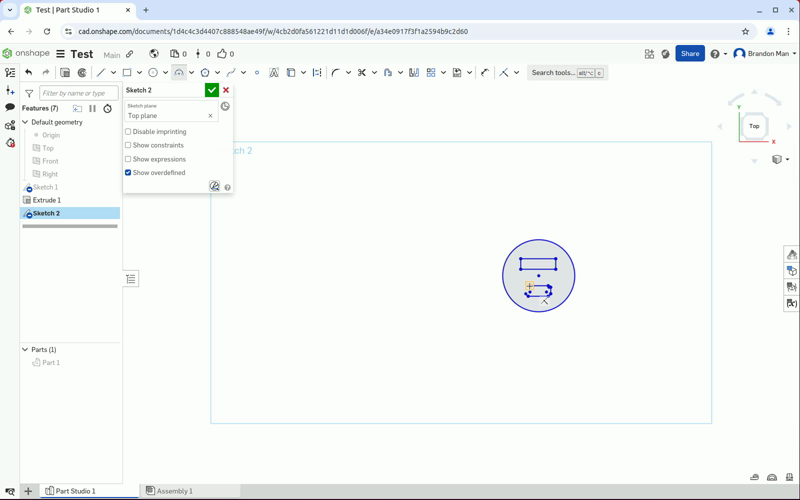
click(529, 285)
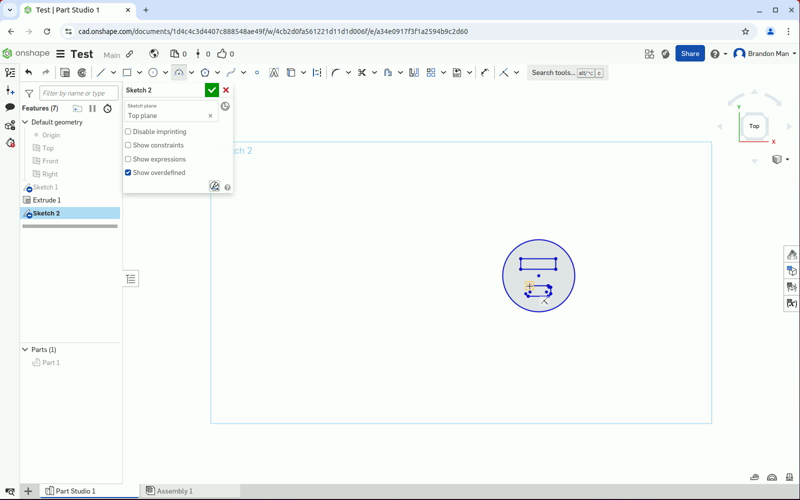
key_down(shift)
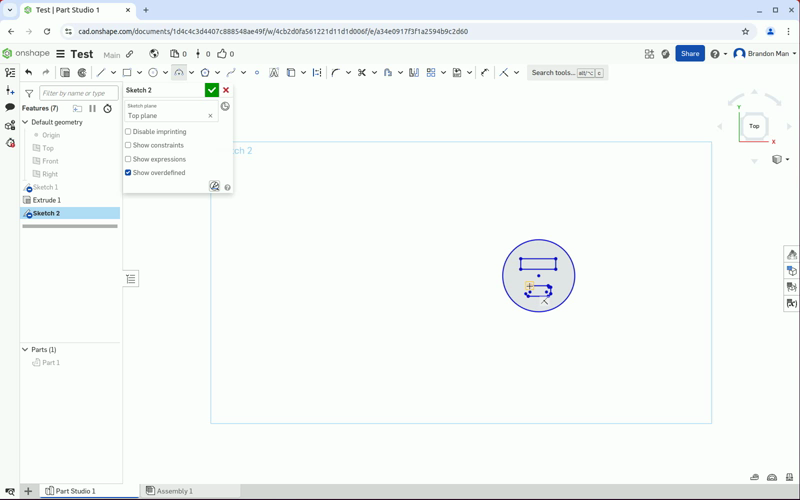
mouse_move(525, 288)
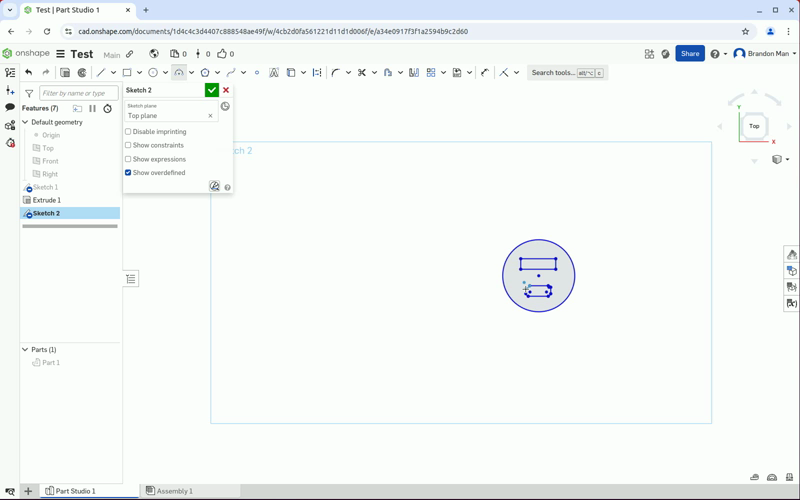
scroll(6)
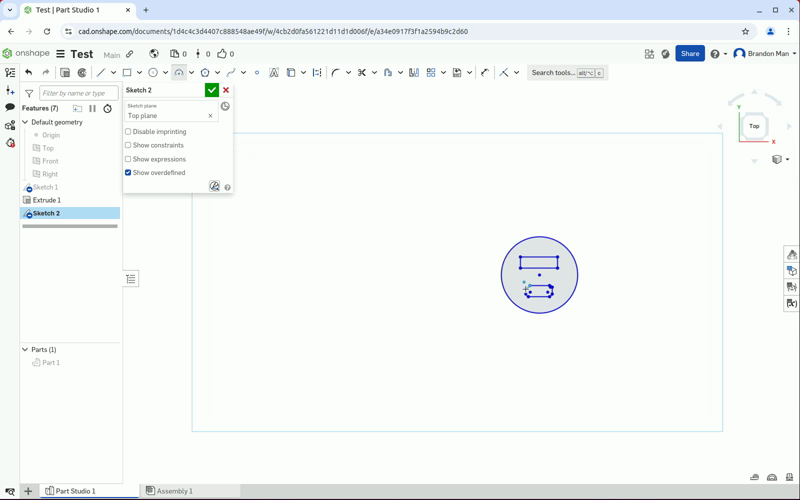
scroll(6)
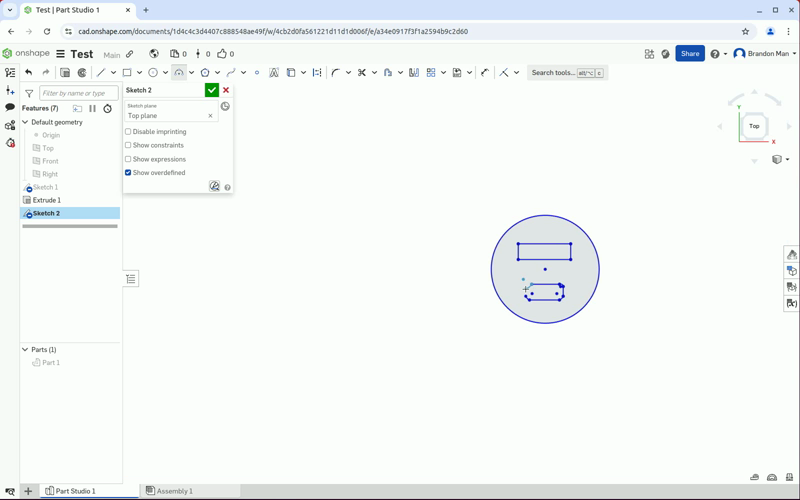
scroll(6)
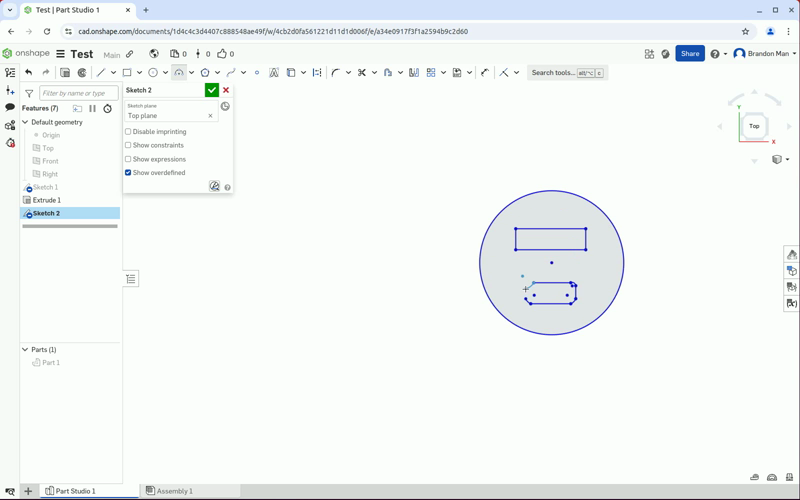
scroll(6)
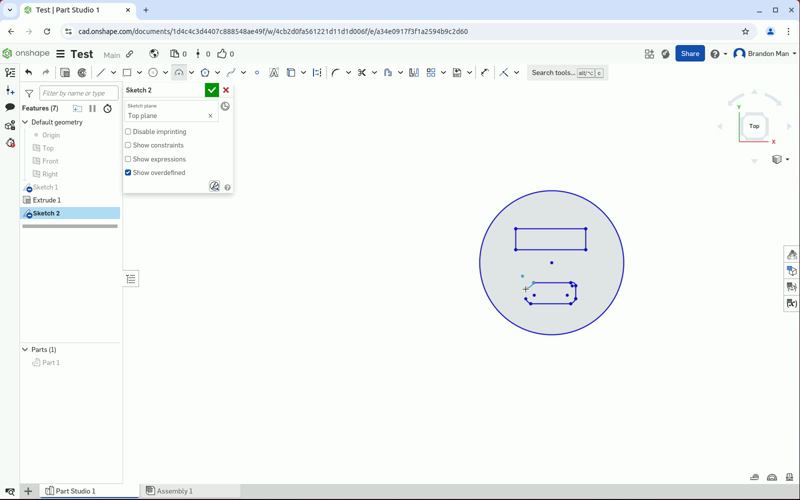
scroll(6)
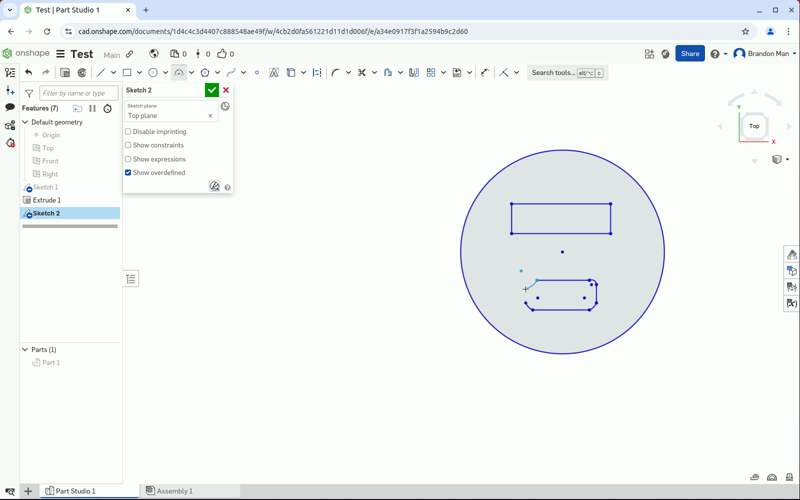
scroll(6)
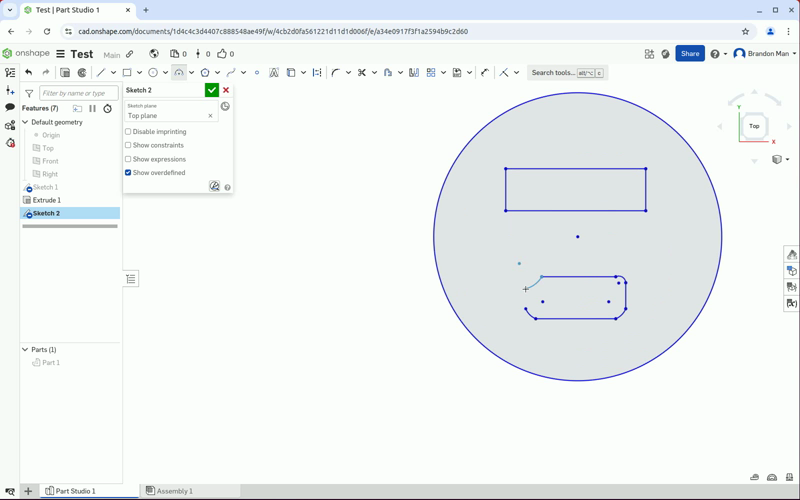
scroll(6)
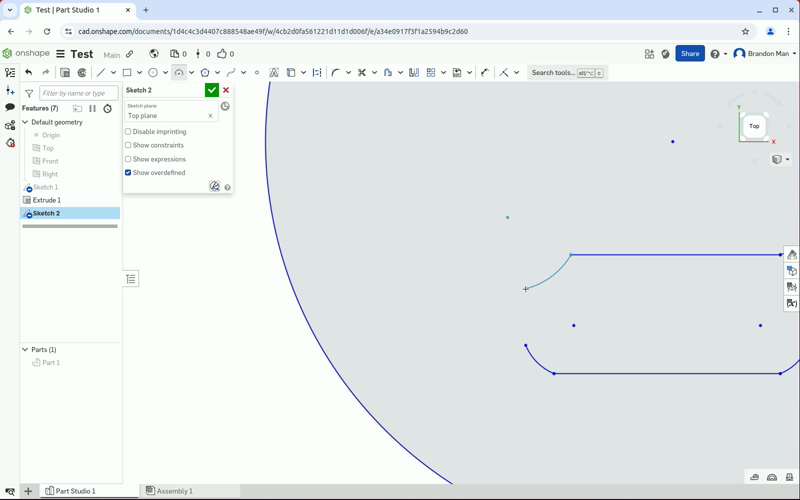
click(525, 288)
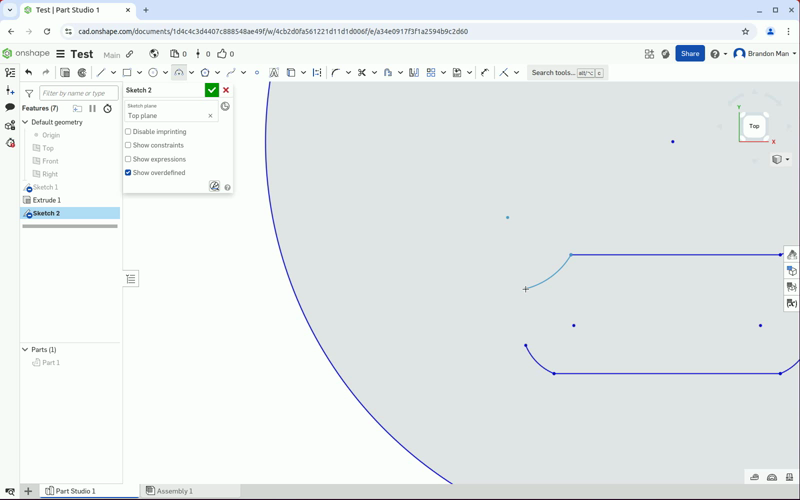
scroll(-6)
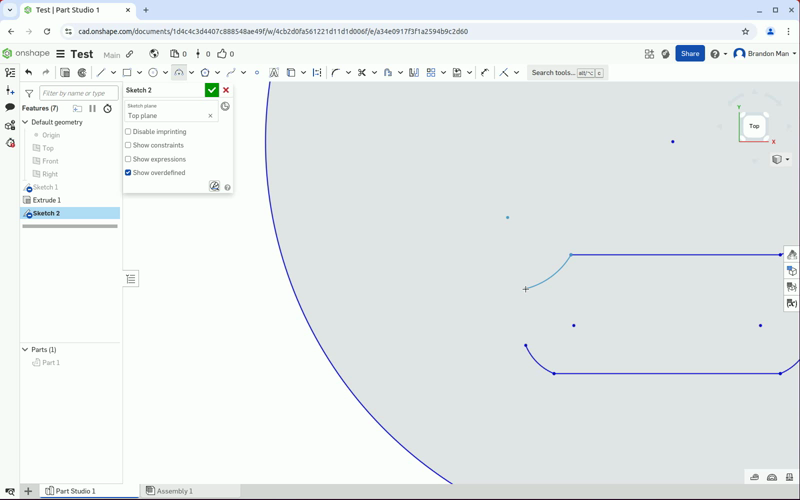
scroll(-6)
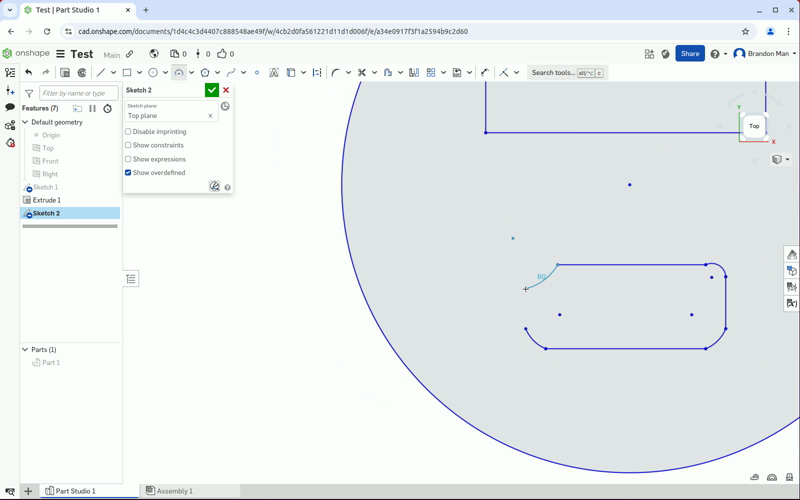
scroll(-6)
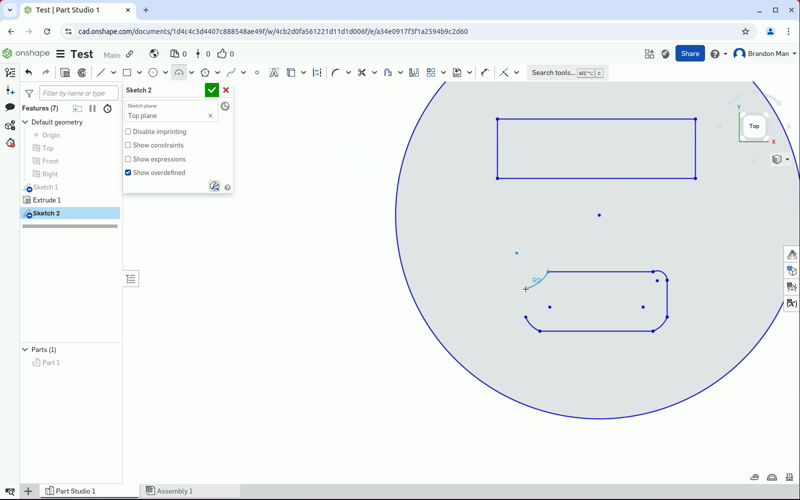
scroll(-6)
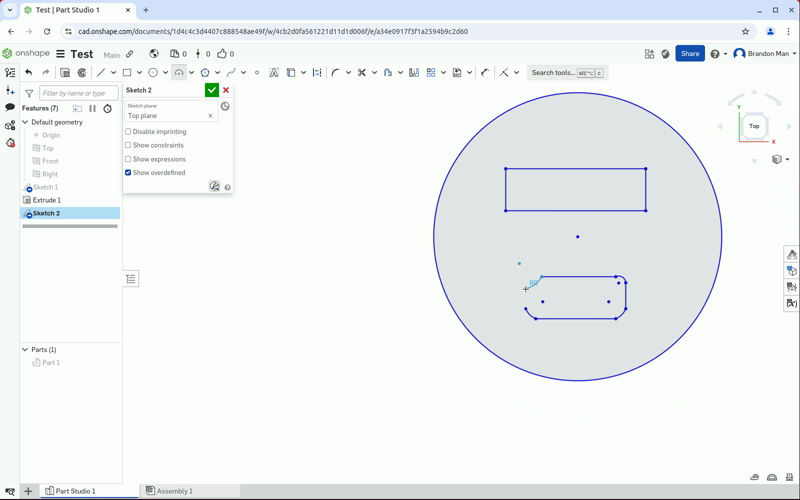
scroll(-6)
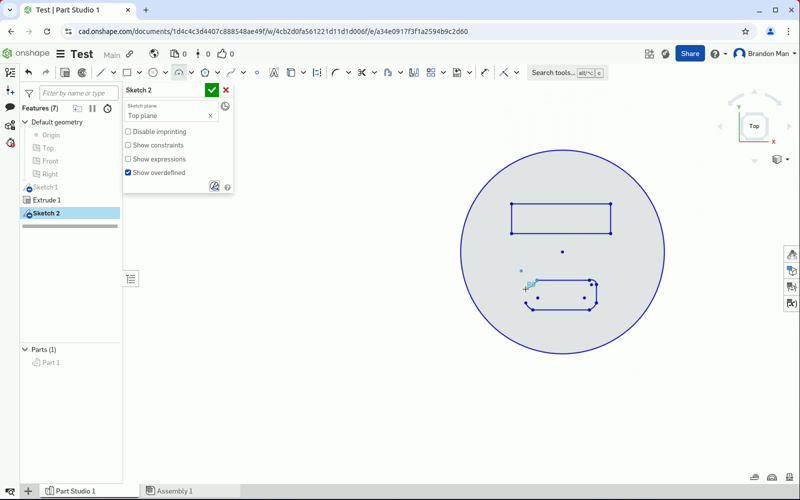
scroll(-6)
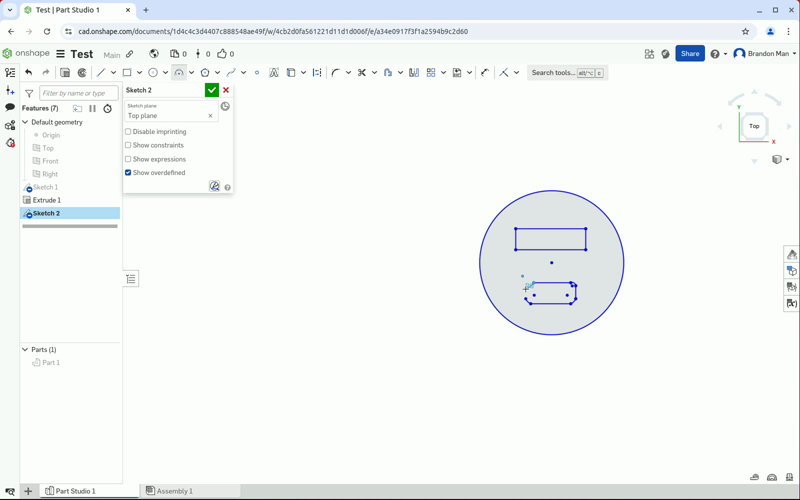
scroll(-6)
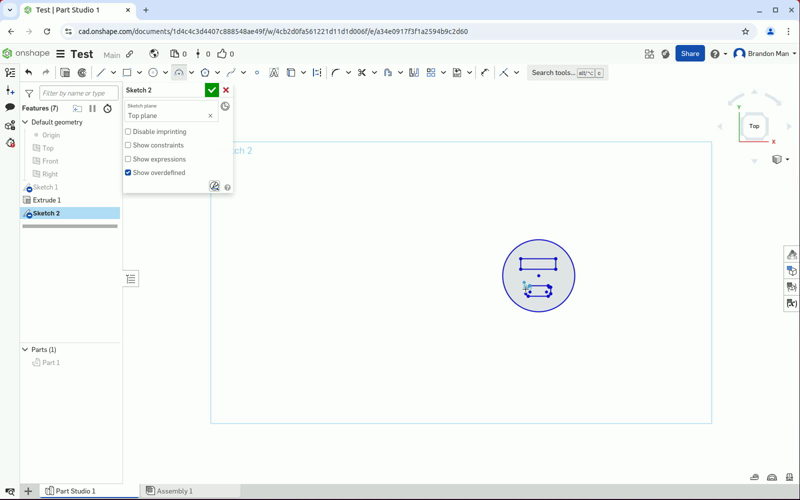
mouse_move(527, 286)
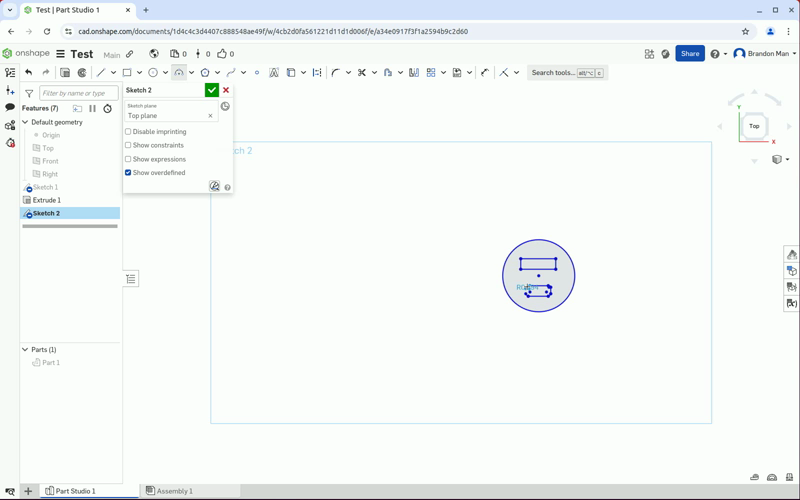
scroll(6)
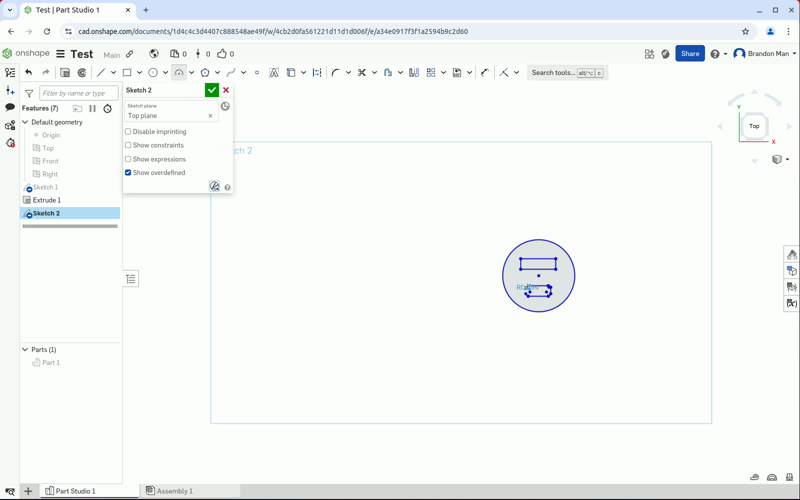
scroll(6)
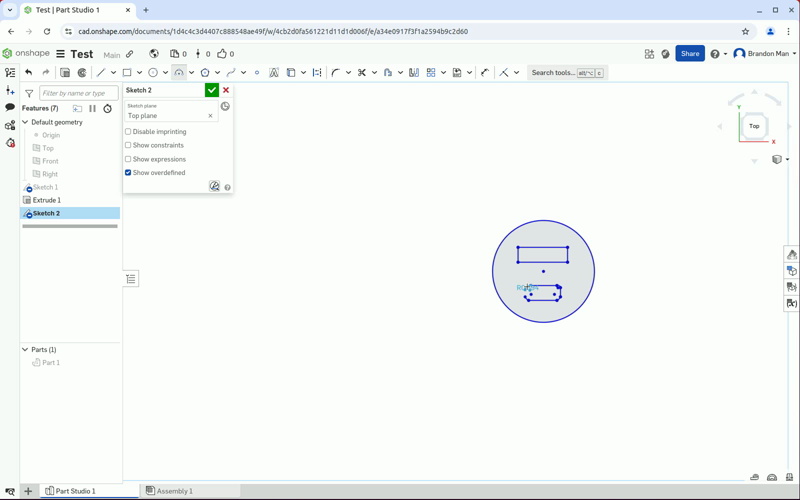
scroll(6)
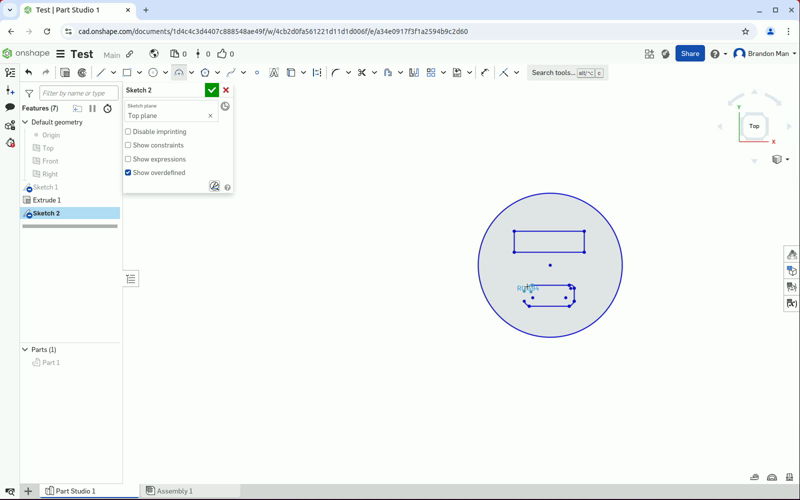
scroll(6)
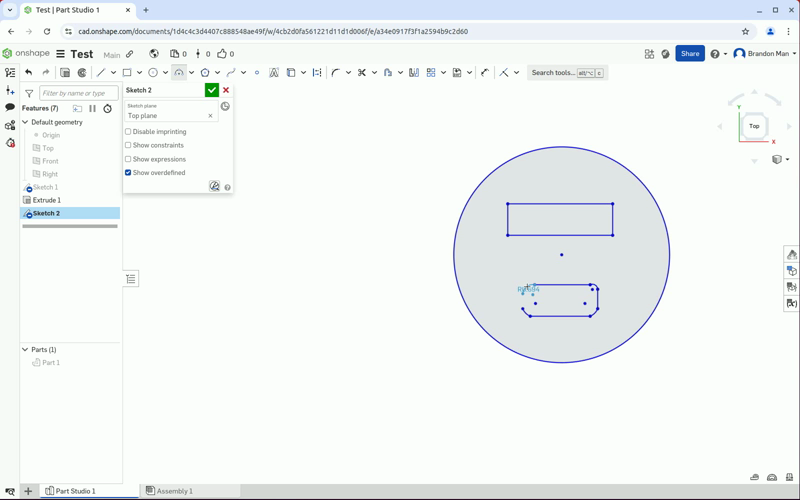
scroll(6)
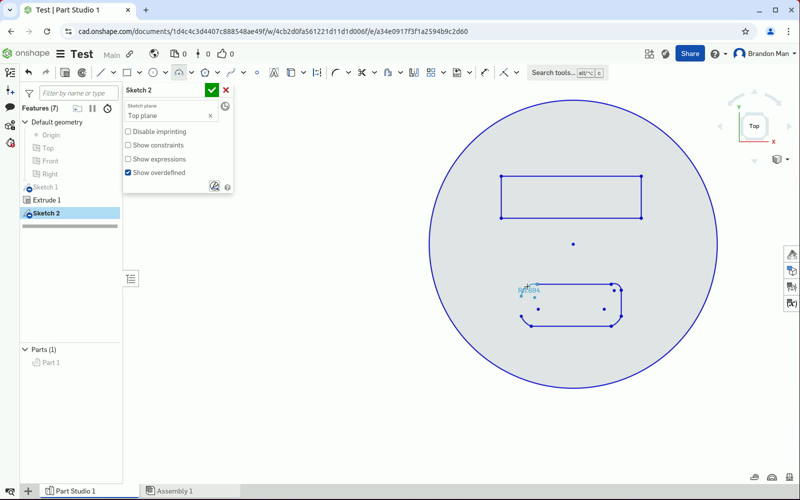
scroll(6)
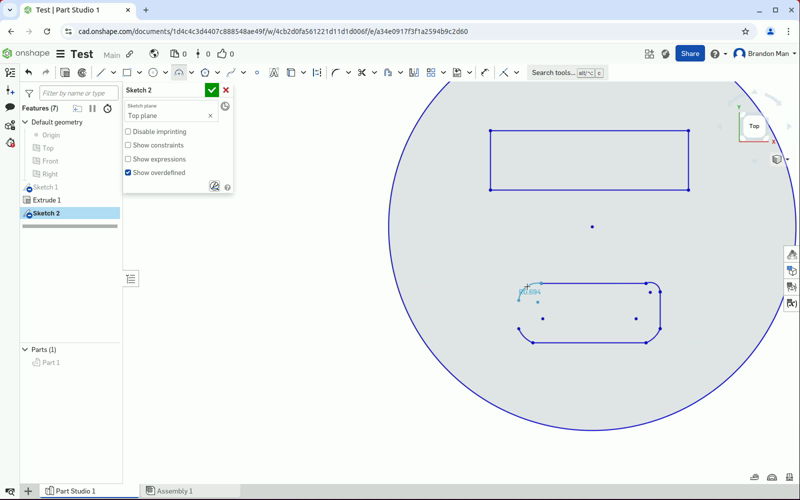
scroll(6)
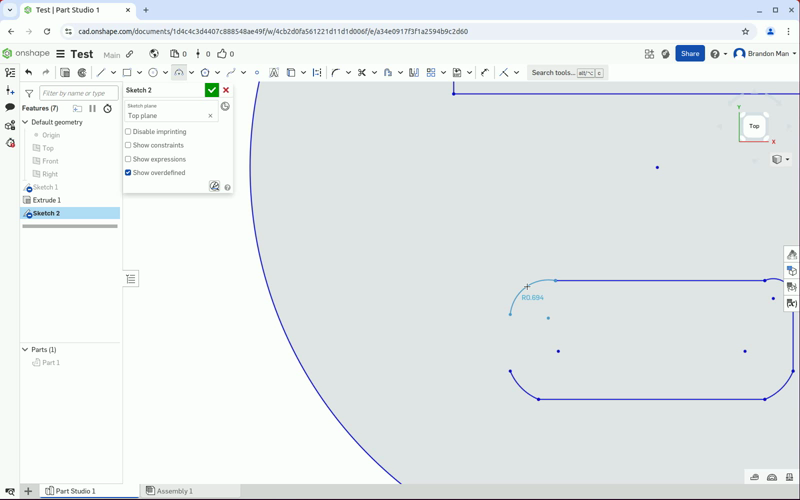
click(527, 286)
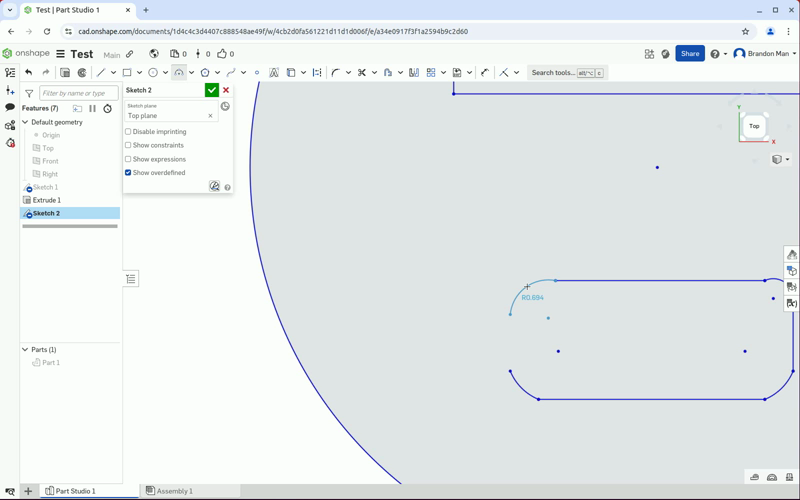
scroll(-6)
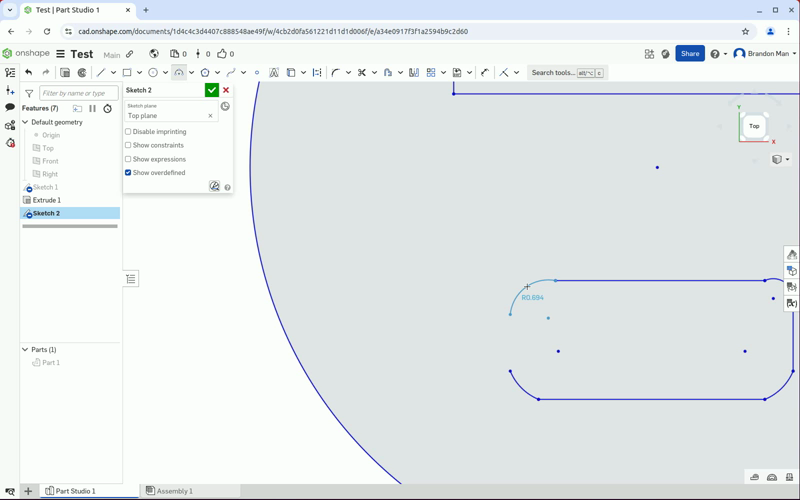
scroll(-6)
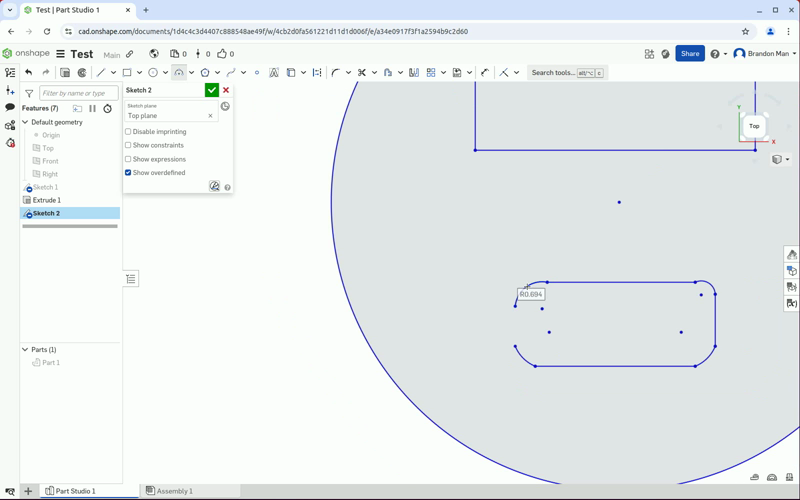
scroll(-6)
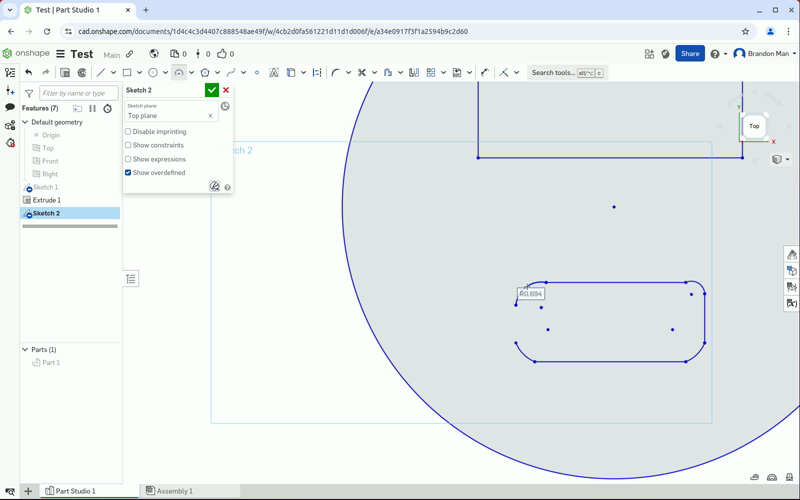
scroll(-6)
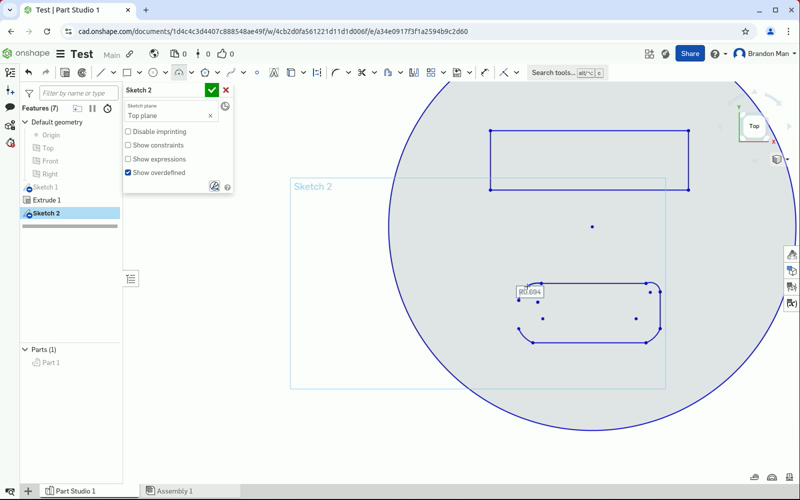
scroll(-6)
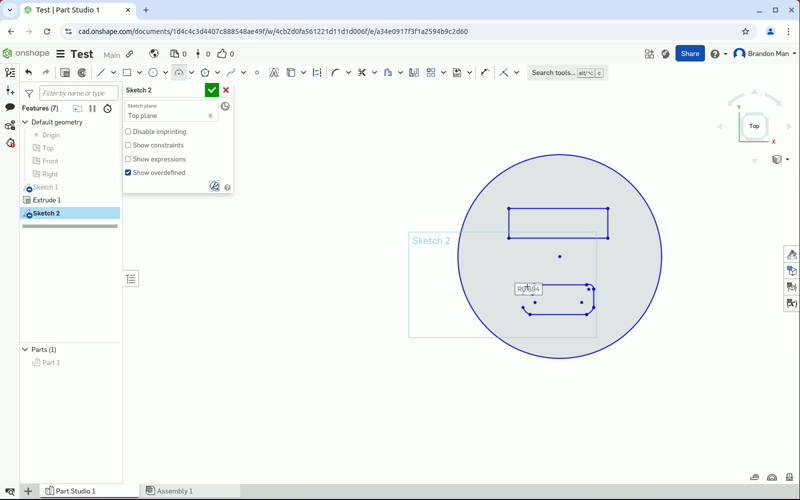
scroll(-6)
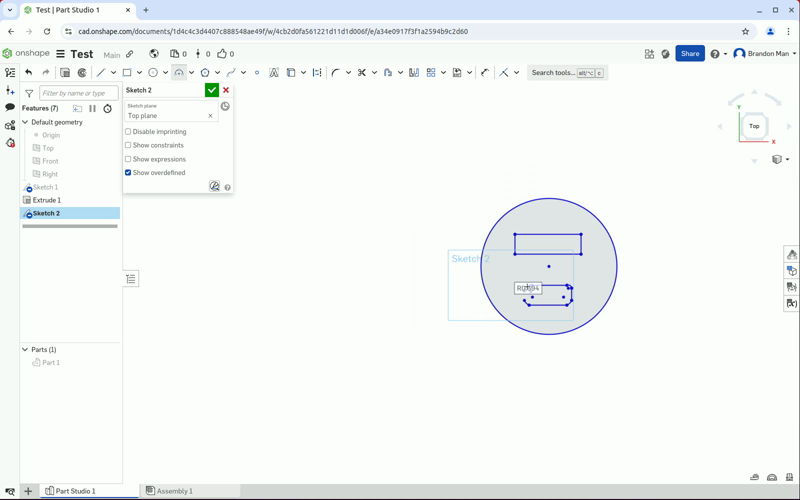
scroll(-6)
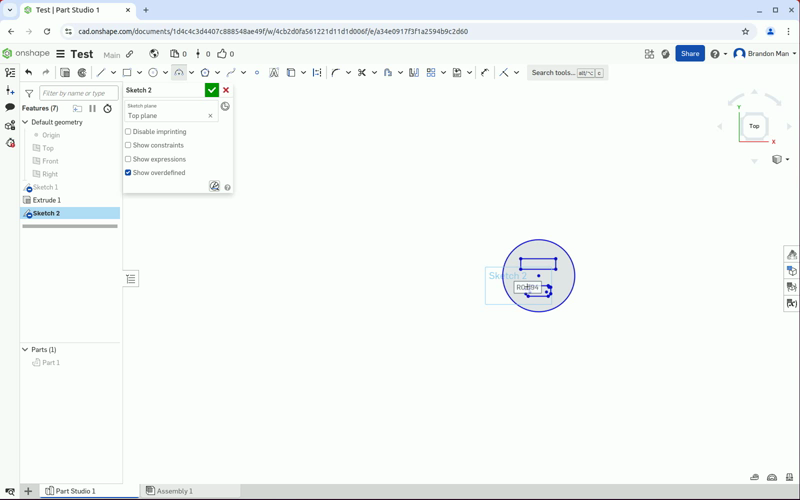
key_up(shift)
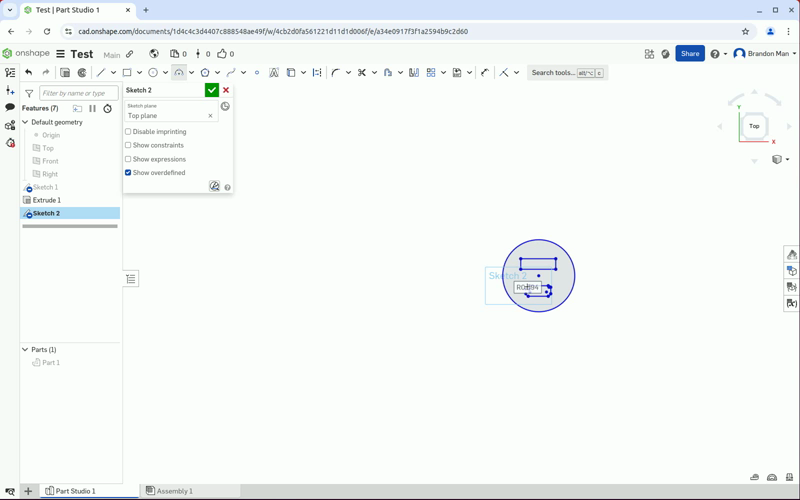
key(esc)
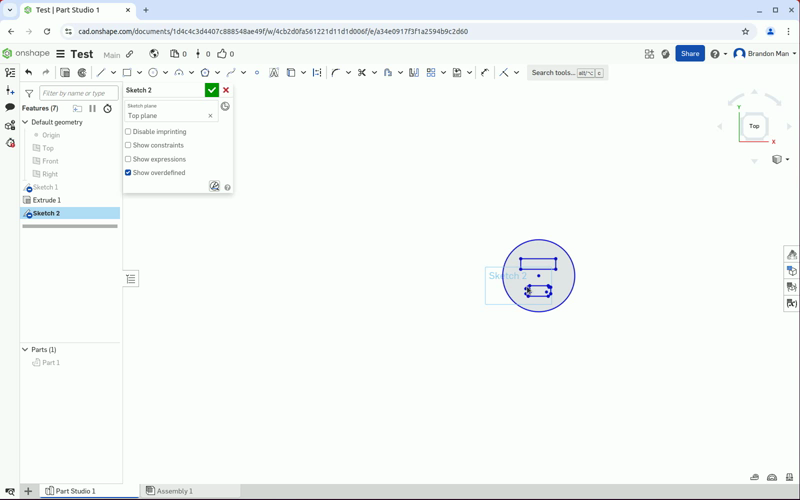
key(l)
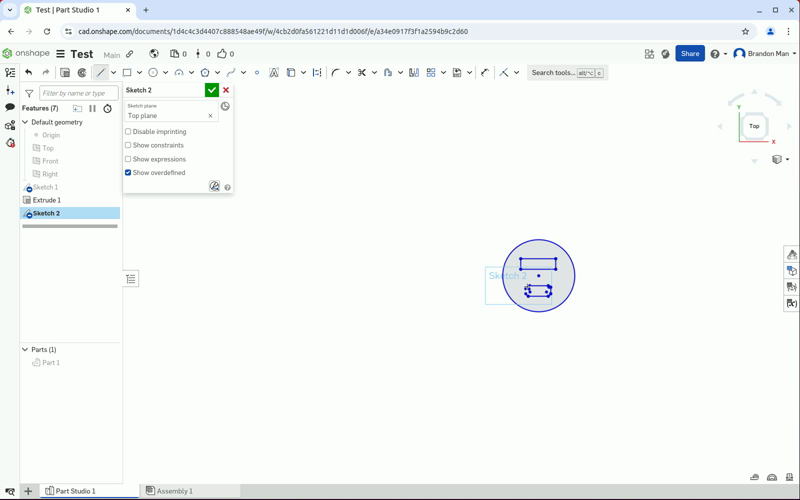
mouse_move(525, 288)
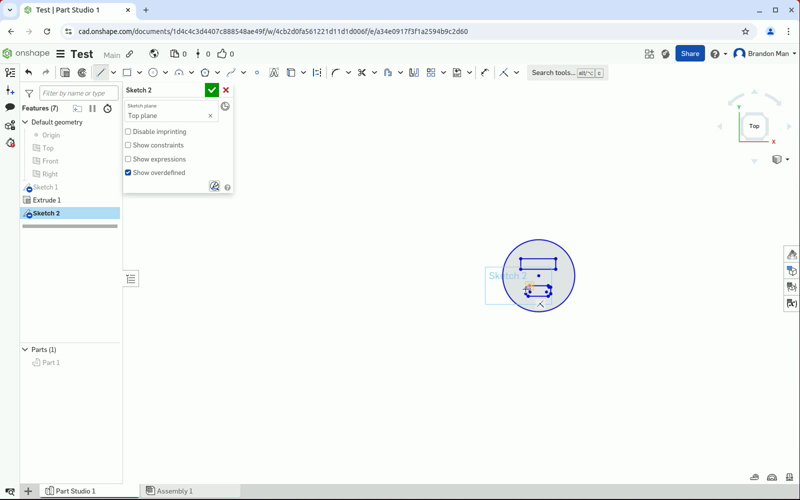
scroll(6)
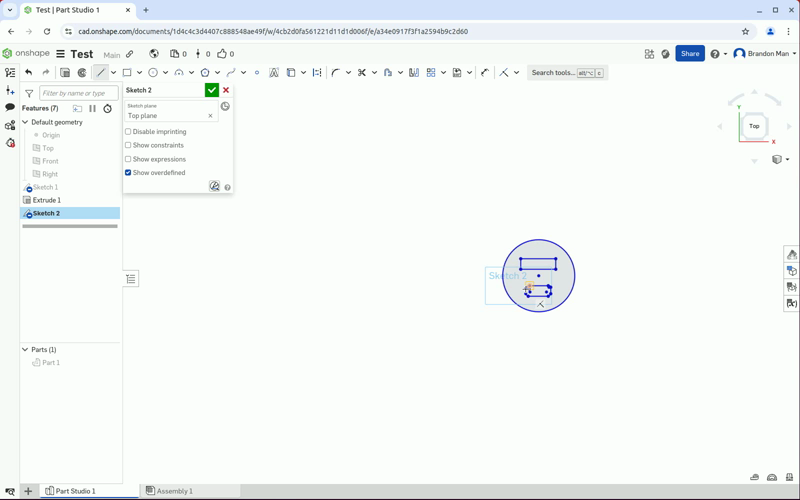
scroll(6)
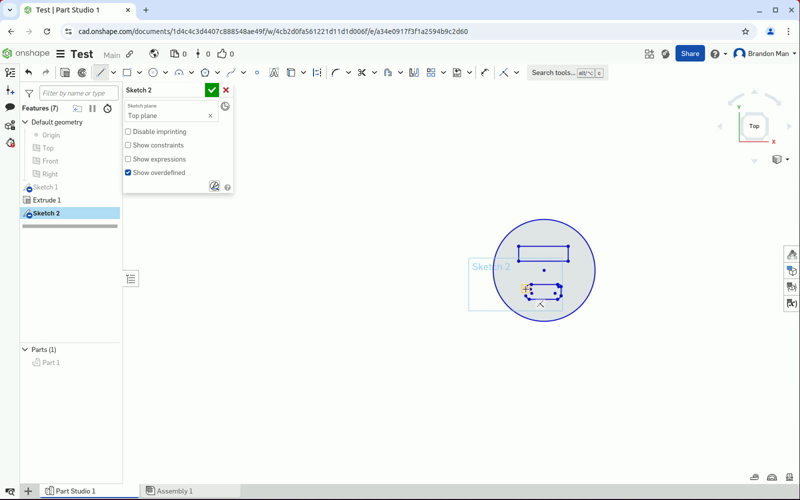
scroll(6)
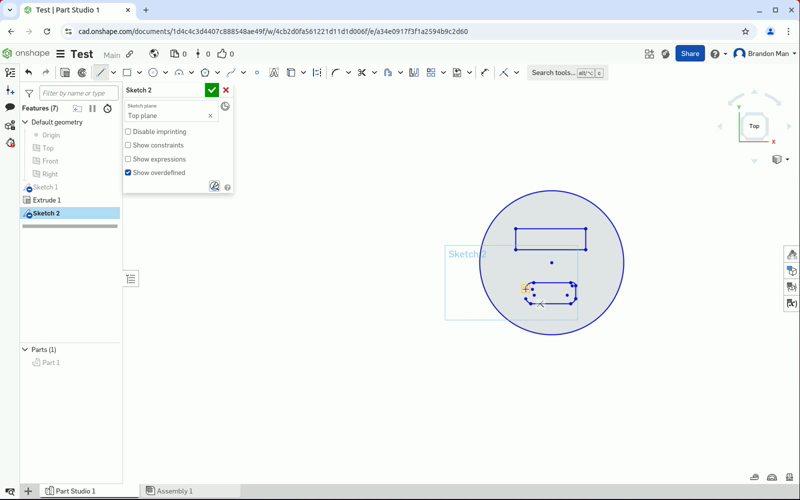
scroll(6)
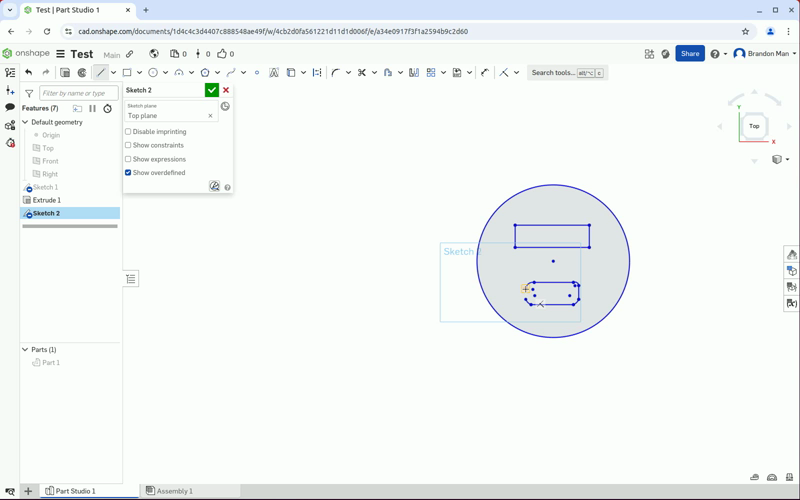
scroll(6)
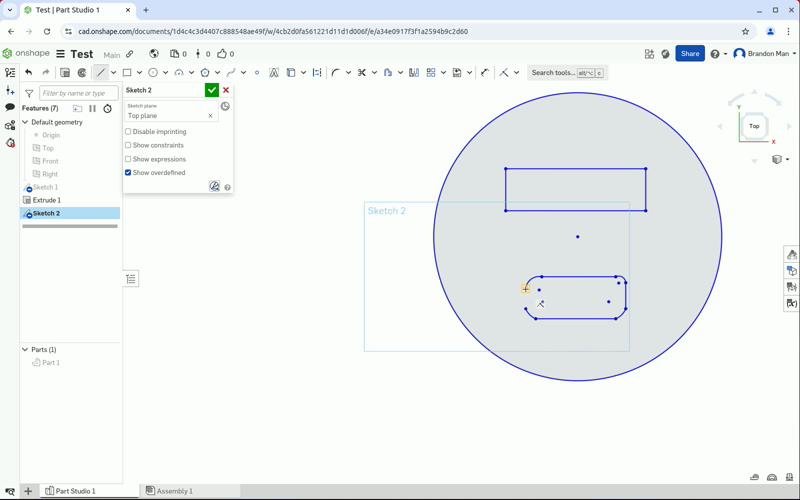
scroll(6)
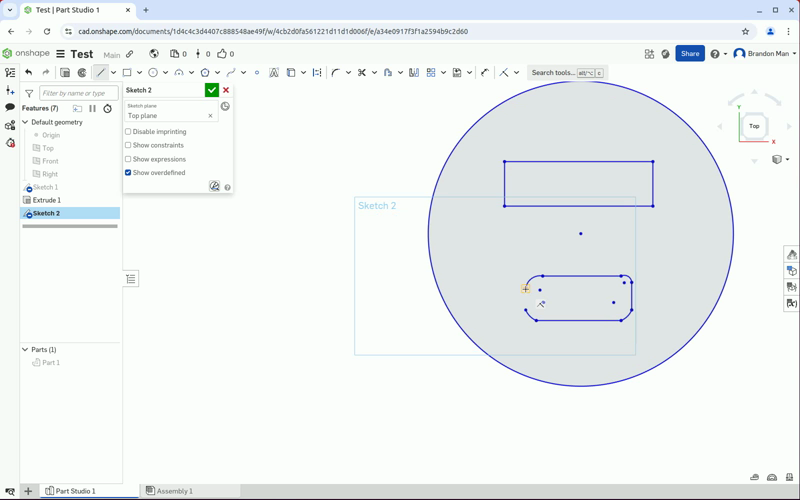
scroll(6)
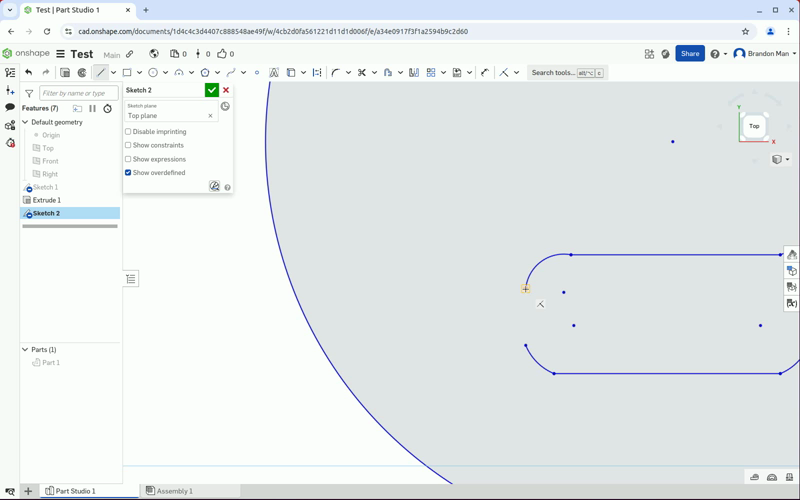
click(525, 288)
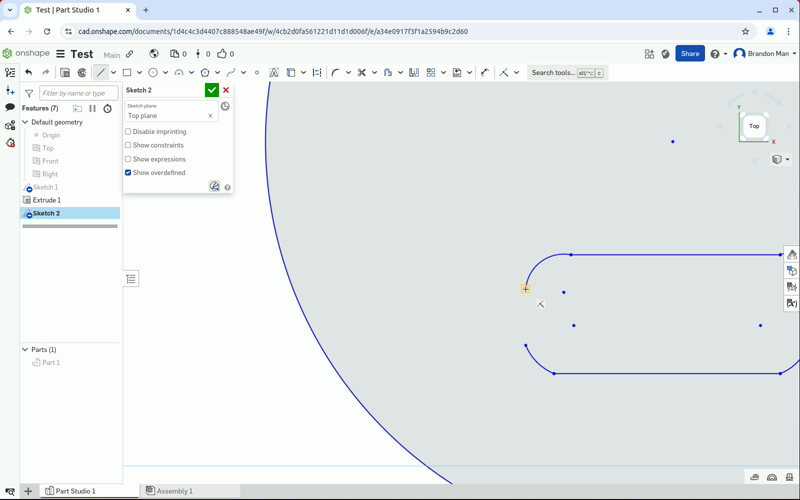
scroll(-6)
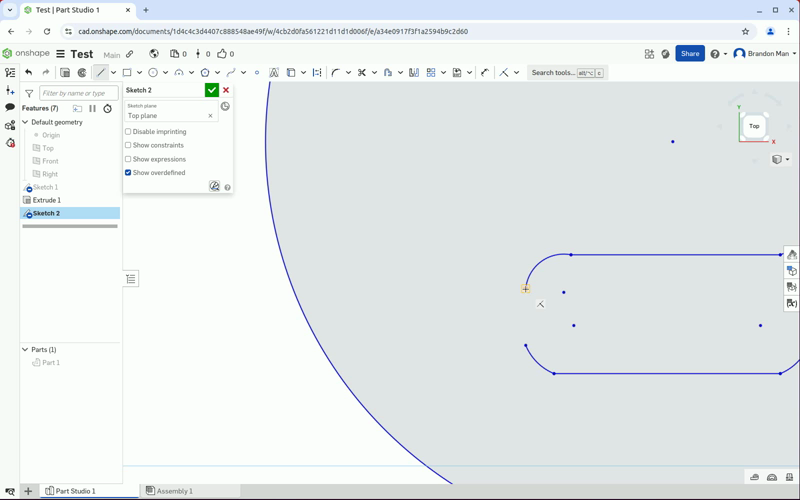
scroll(-6)
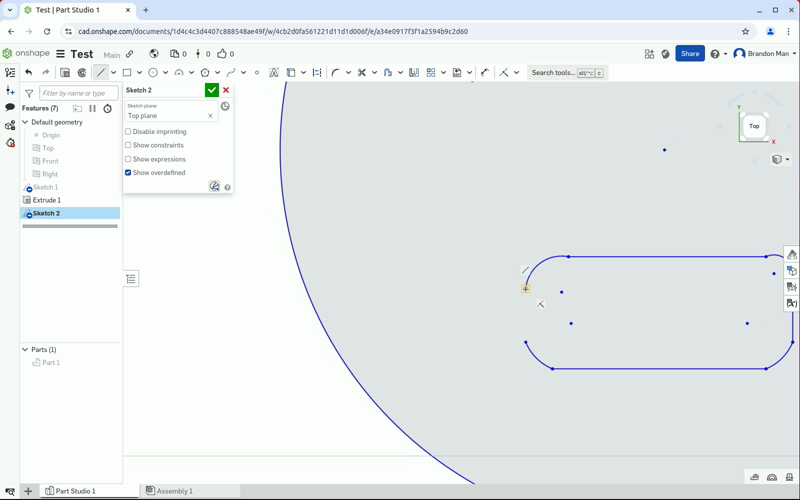
scroll(-6)
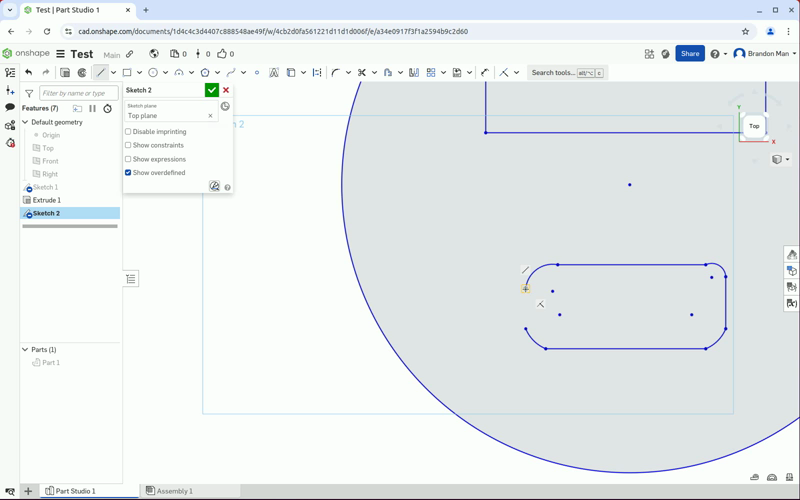
scroll(-6)
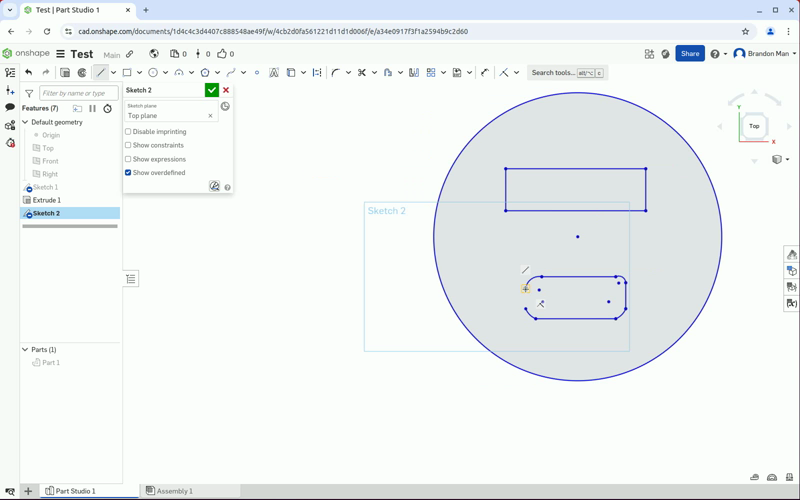
scroll(-6)
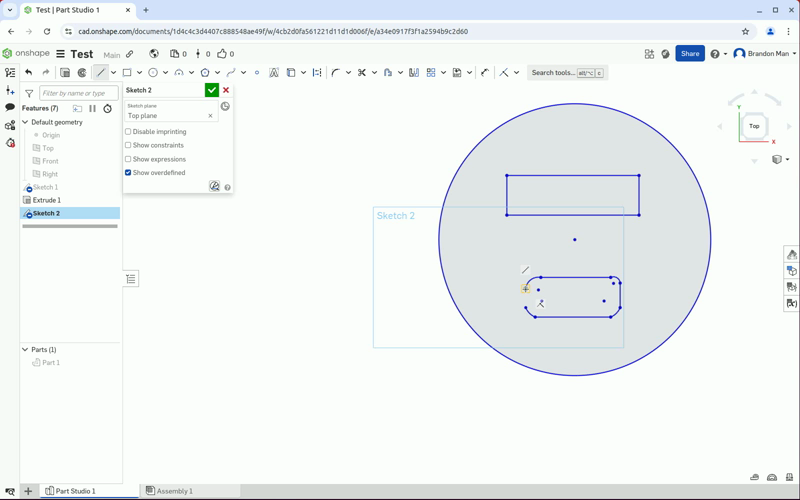
scroll(-6)
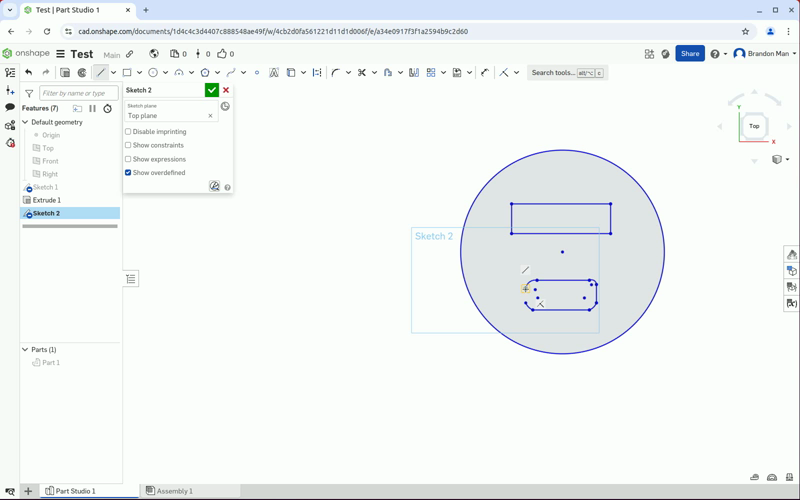
scroll(-6)
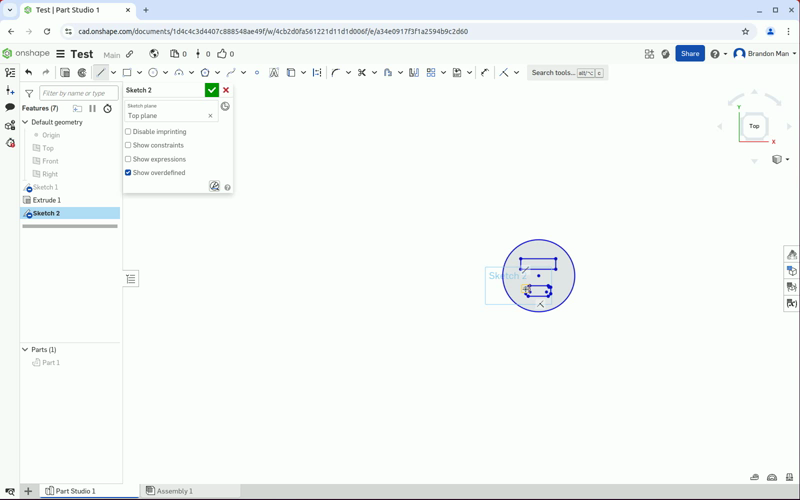
mouse_move(555, 288)
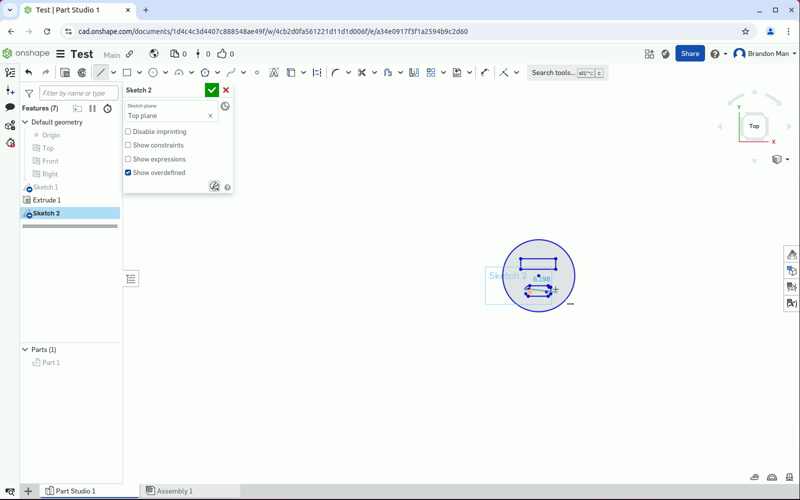
key_down(shift)
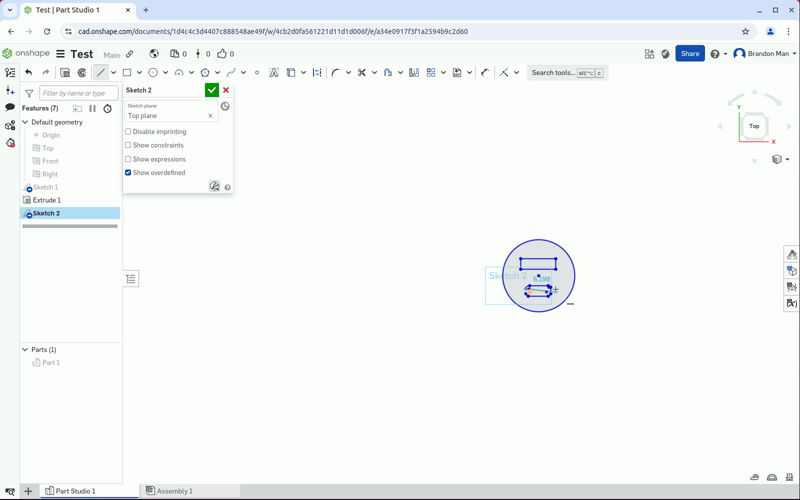
mouse_move(525, 293)
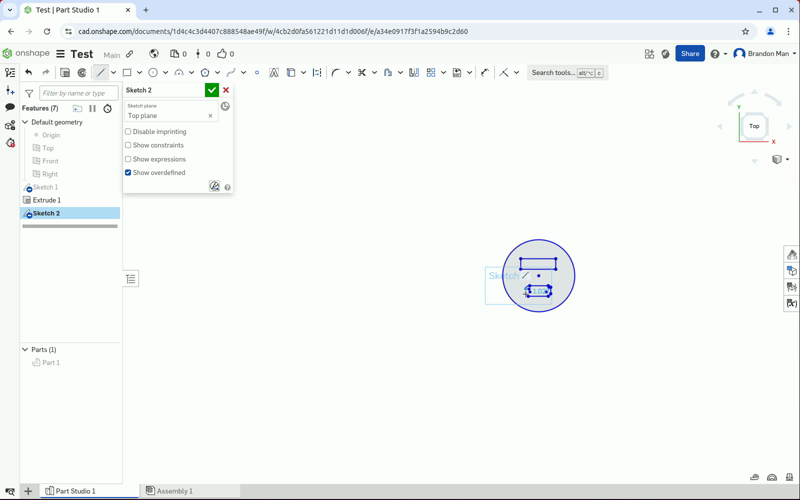
scroll(6)
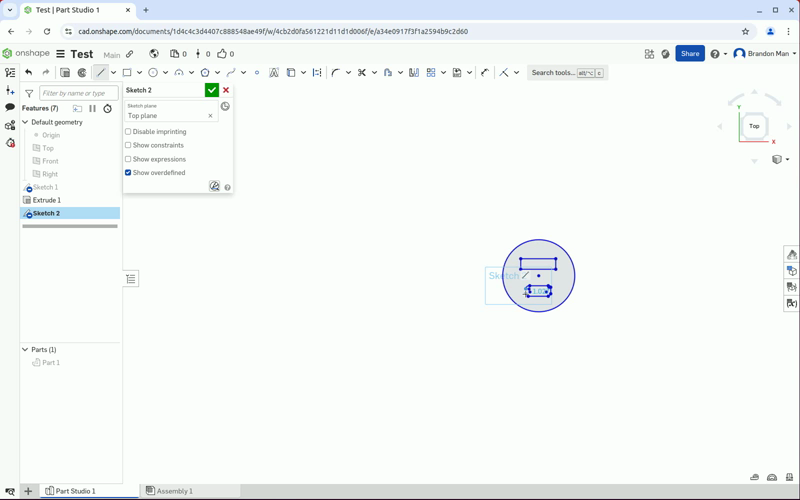
scroll(6)
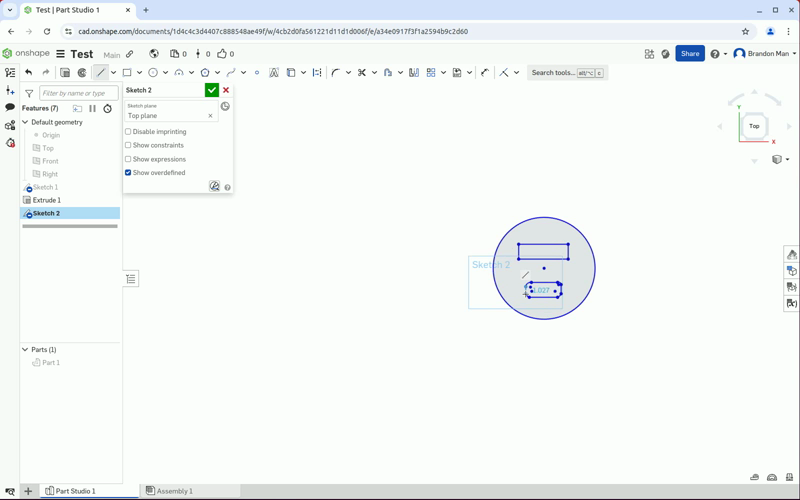
scroll(6)
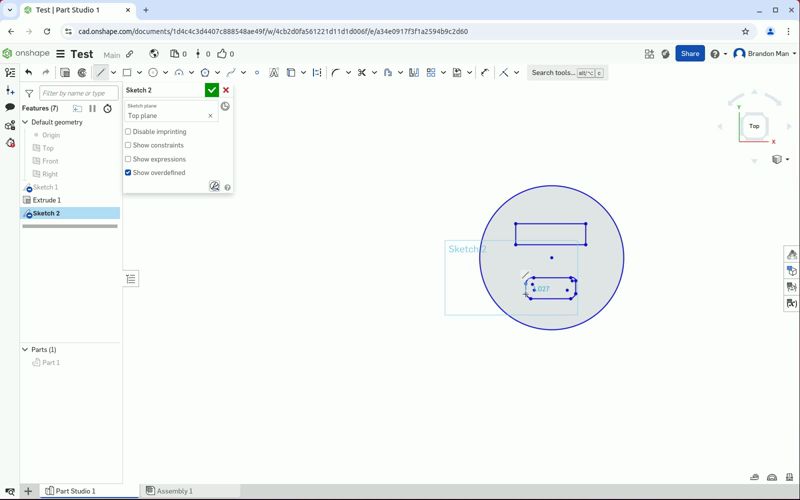
scroll(6)
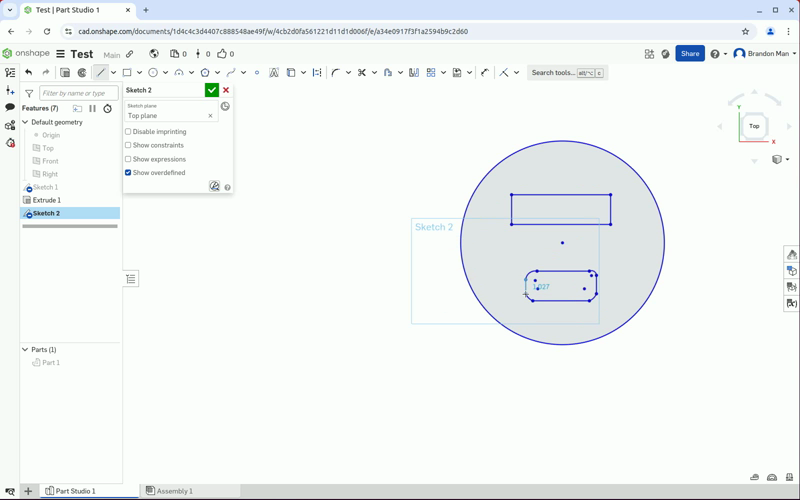
scroll(6)
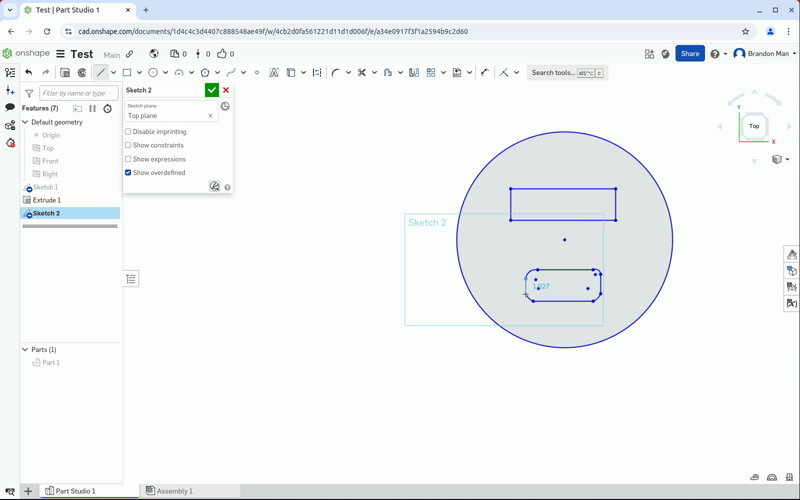
scroll(6)
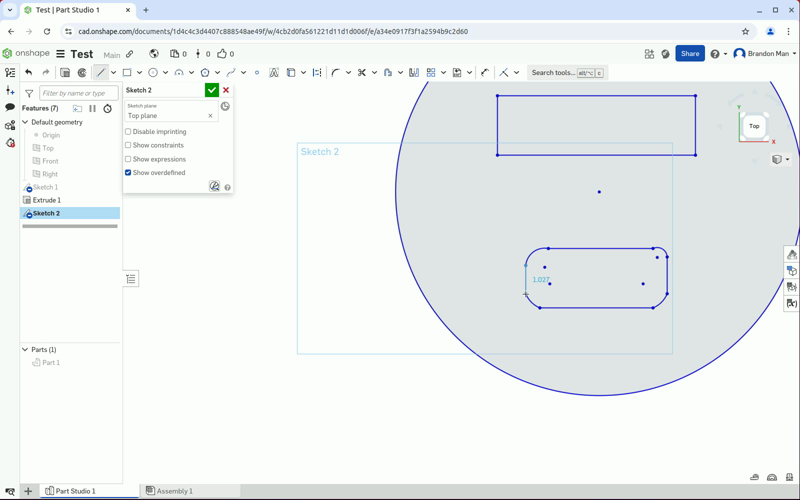
scroll(6)
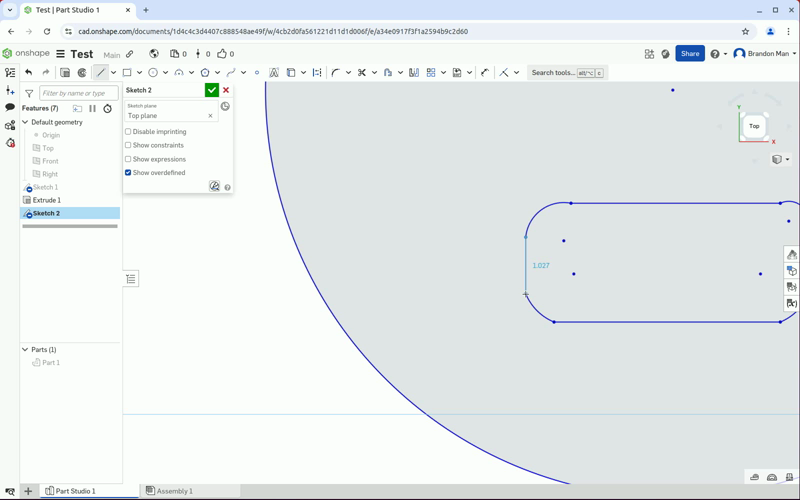
key_up(shift)
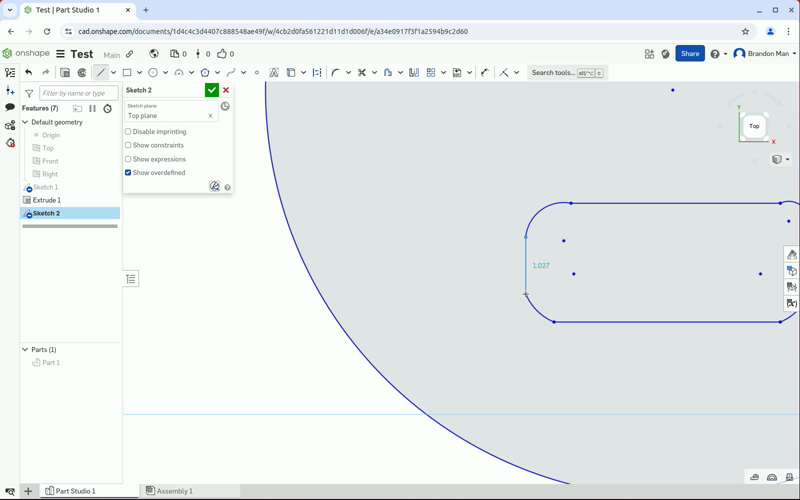
click(525, 293)
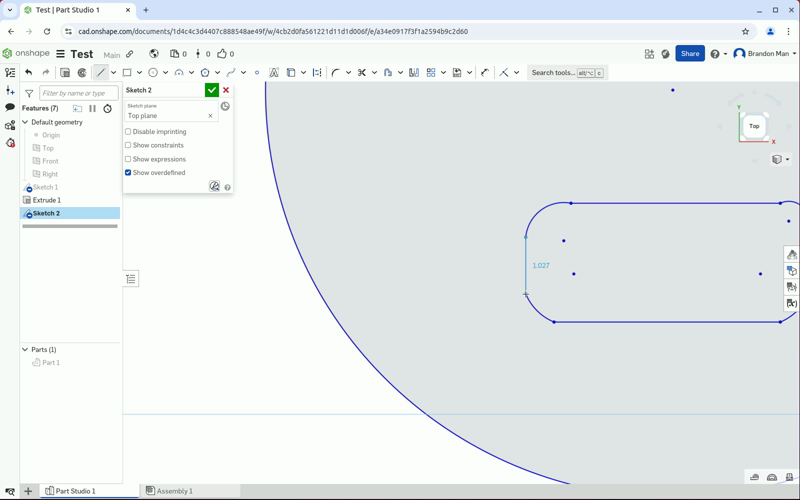
scroll(-6)
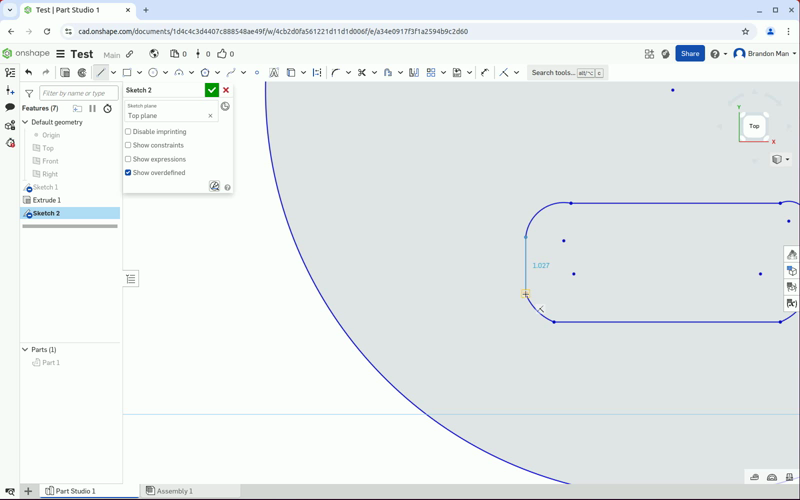
scroll(-6)
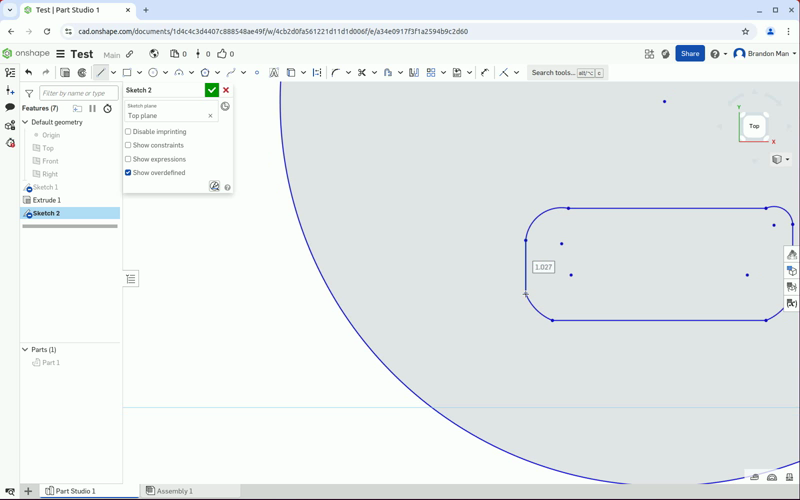
scroll(-6)
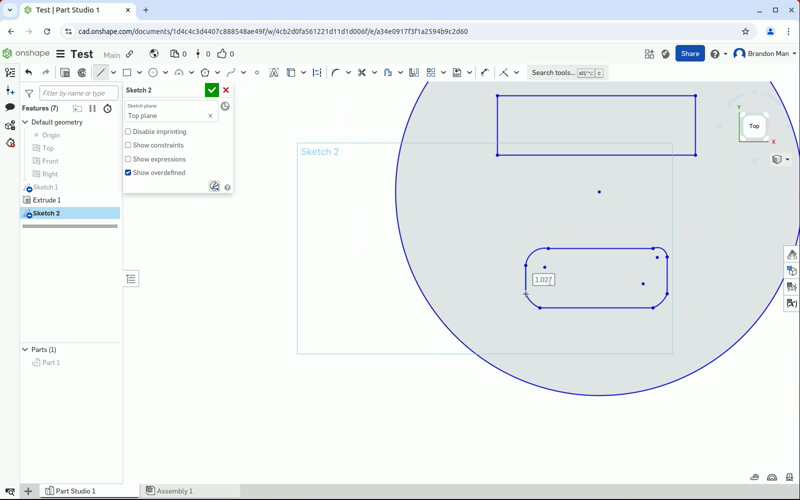
scroll(-6)
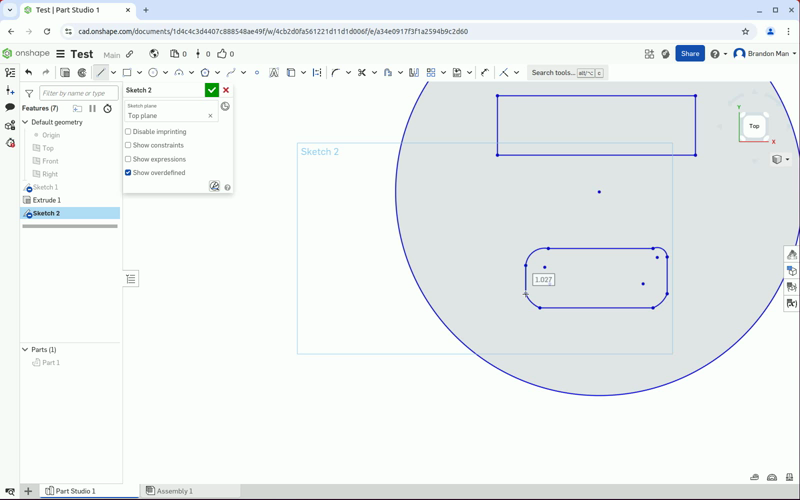
scroll(-6)
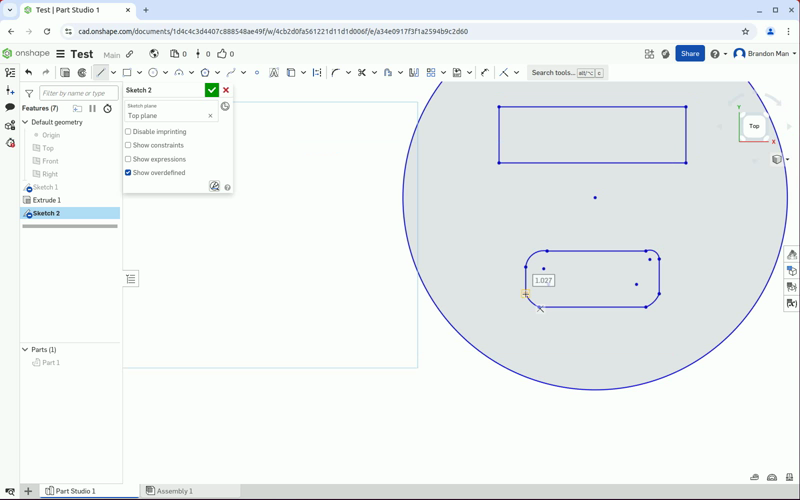
scroll(-6)
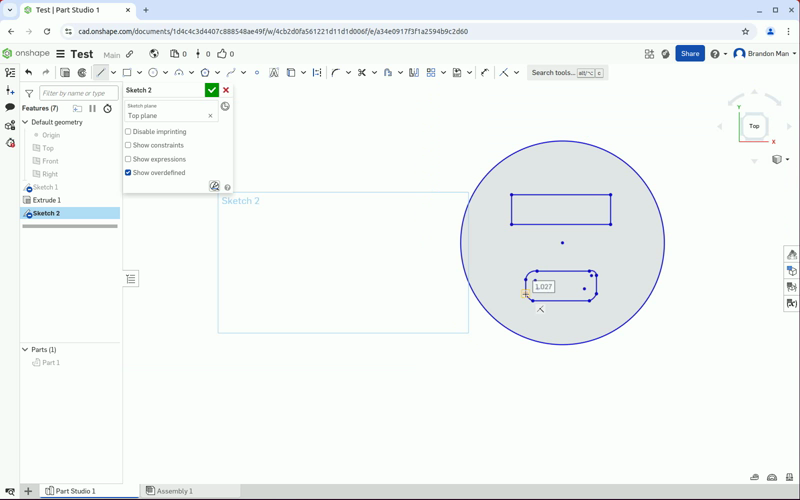
scroll(-6)
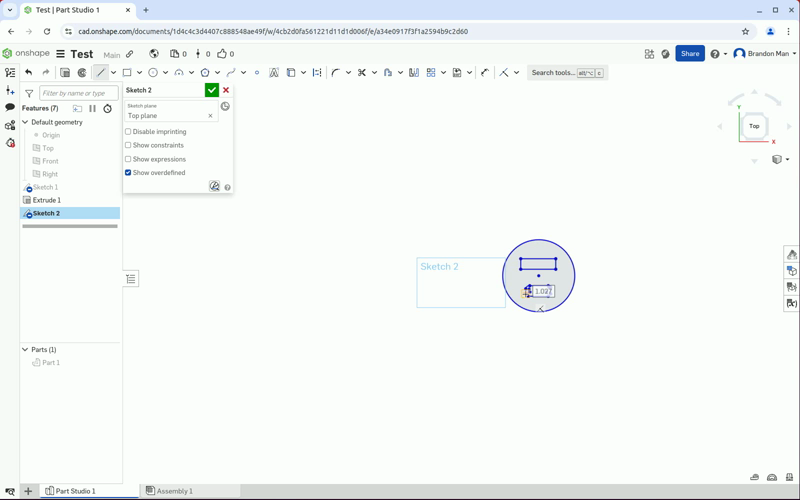
key(esc)
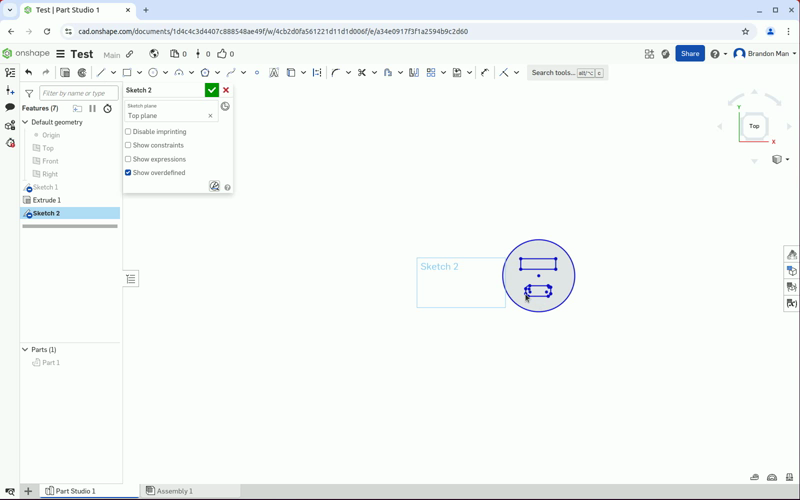
mouse_move(524, 251)
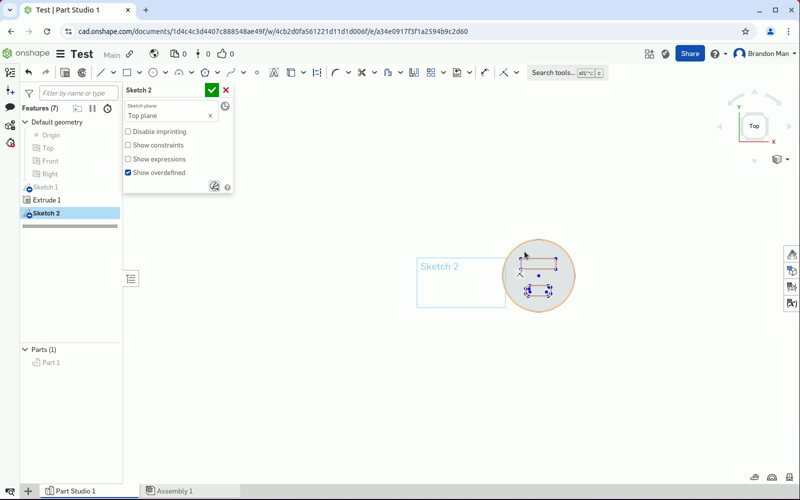
click(524, 251)
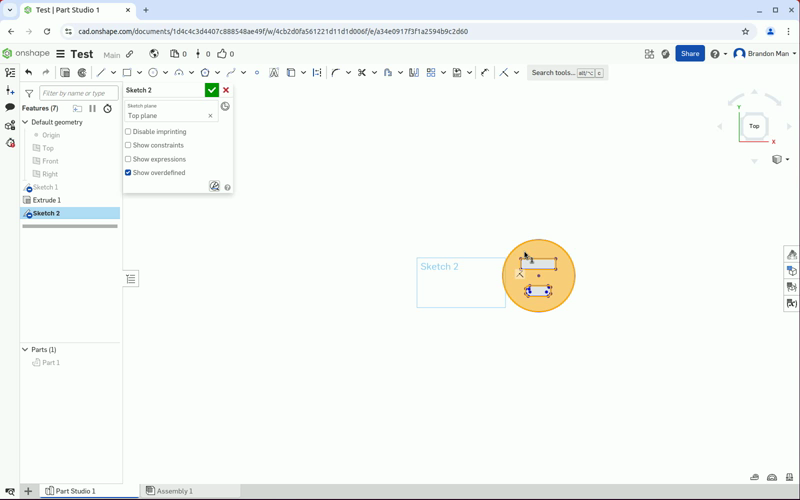
mouse_move(73, 352)
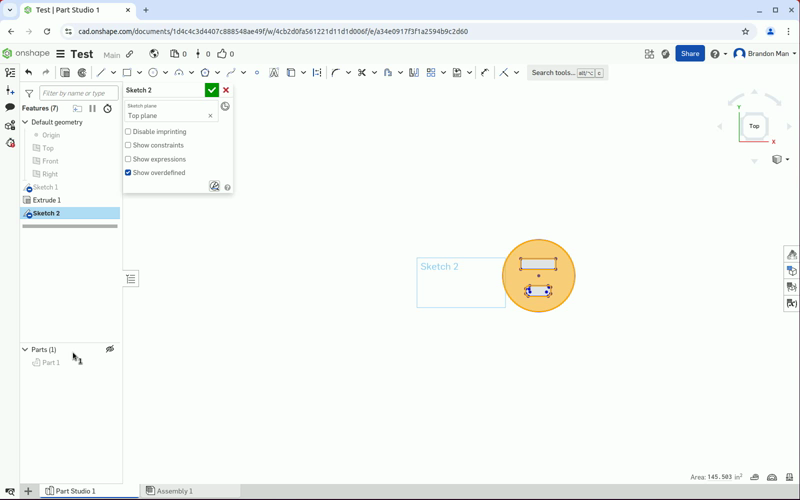
key(shift+y)
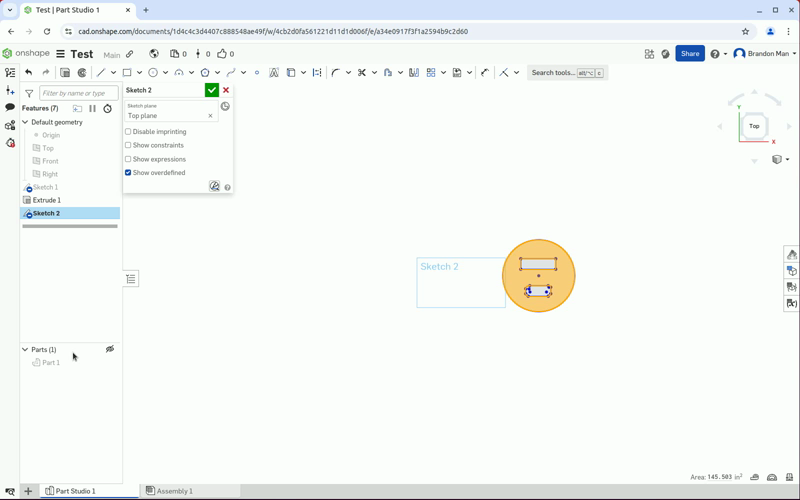
key(shift+e)
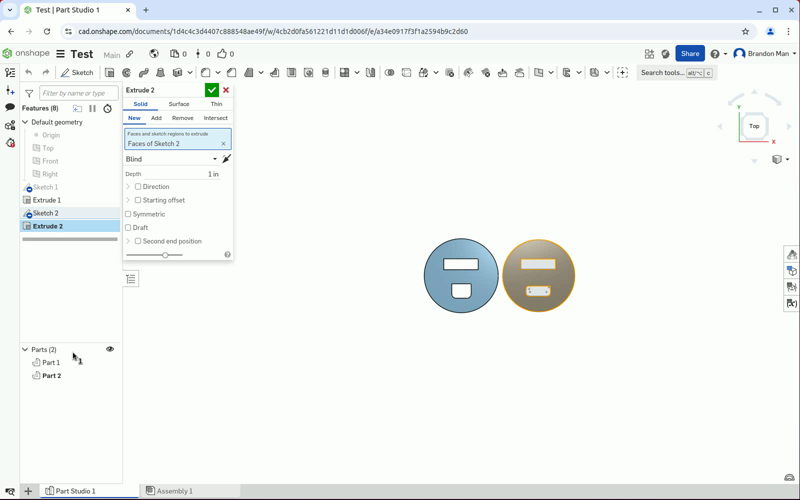
mouse_move(143, 106)
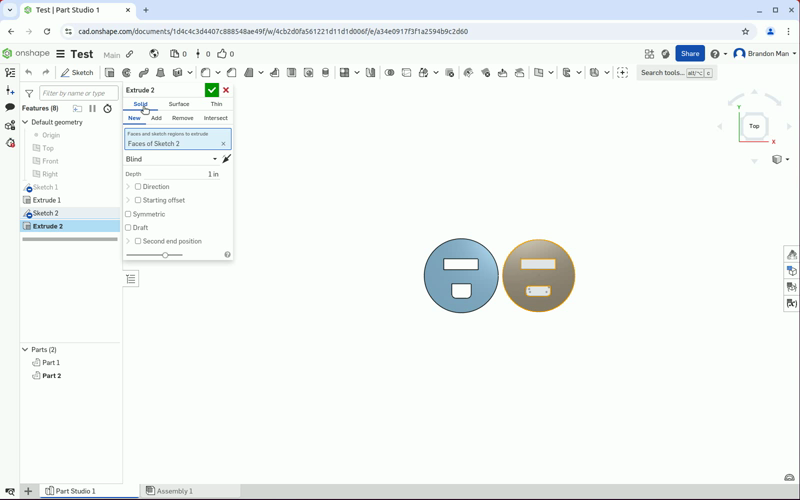
click(143, 106)
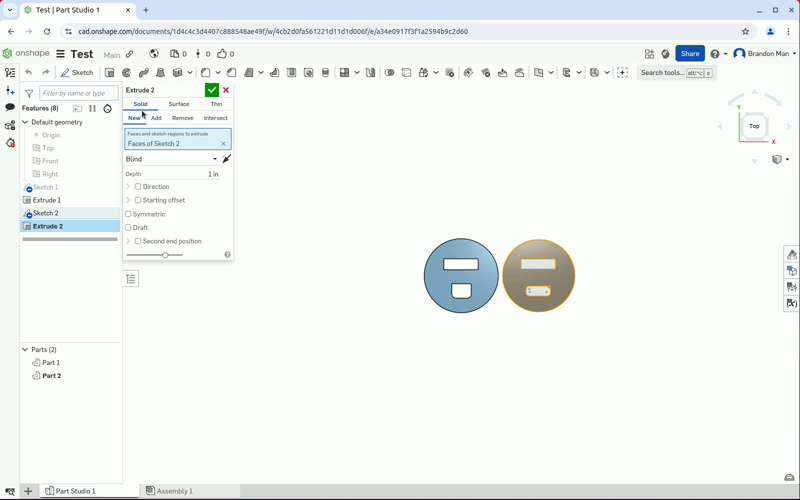
mouse_move(137, 120)
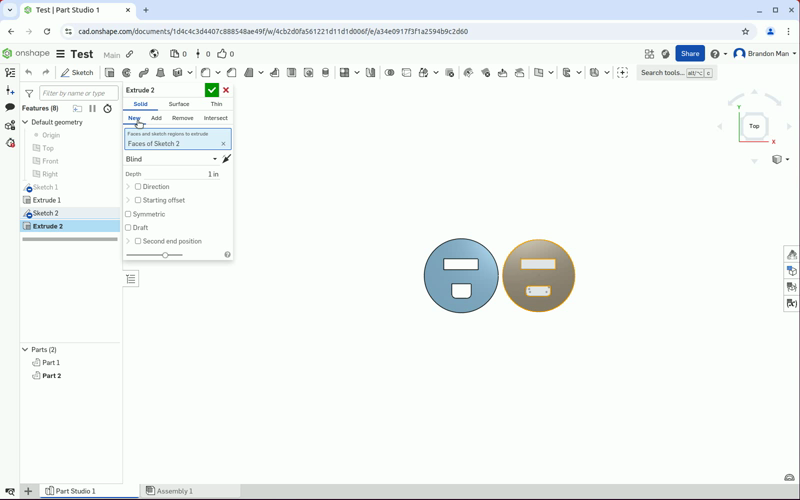
click(137, 120)
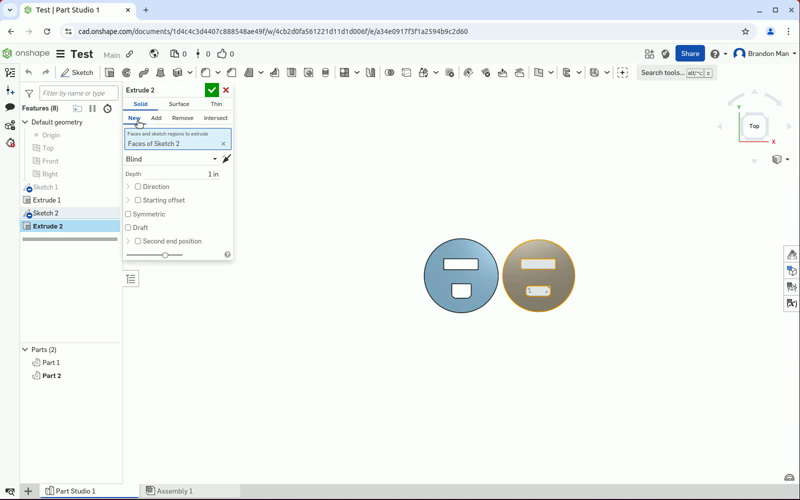
key(tab, 4)
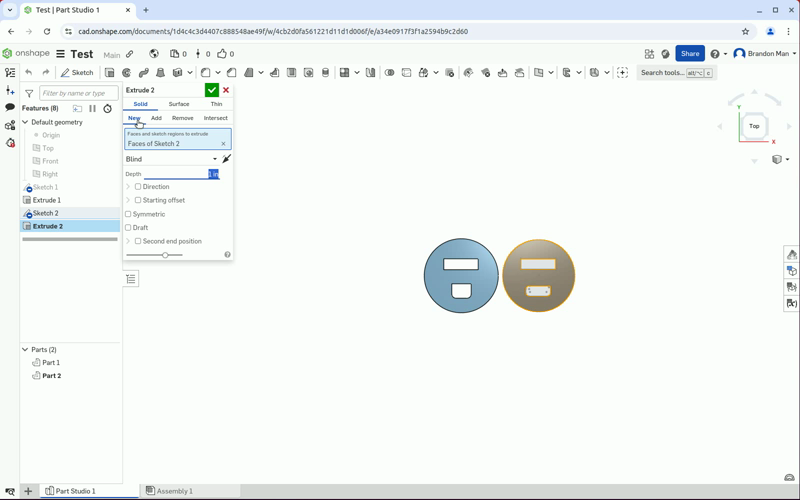
text(0.241)
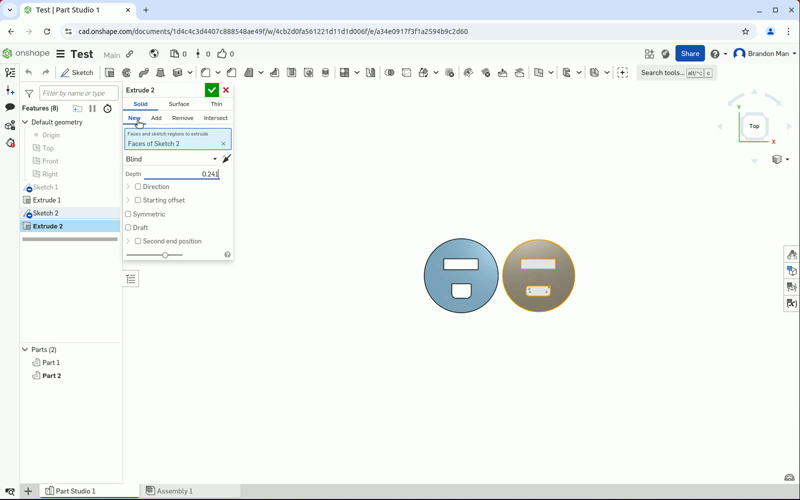
key(enter)
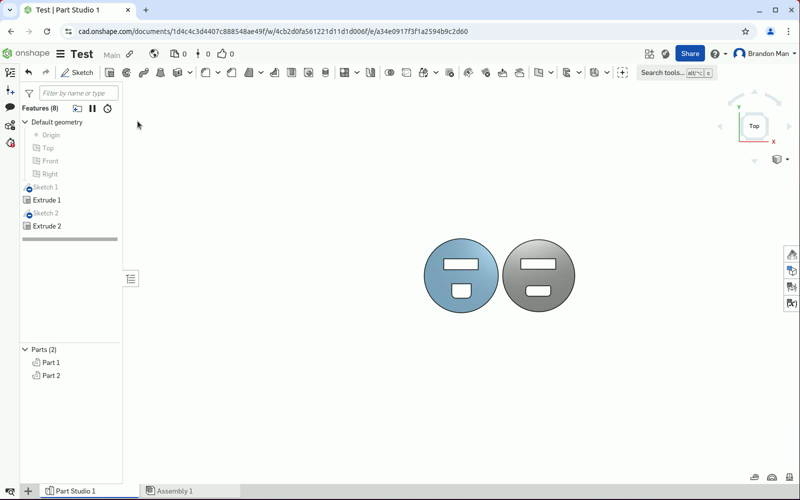
key(shift+h)
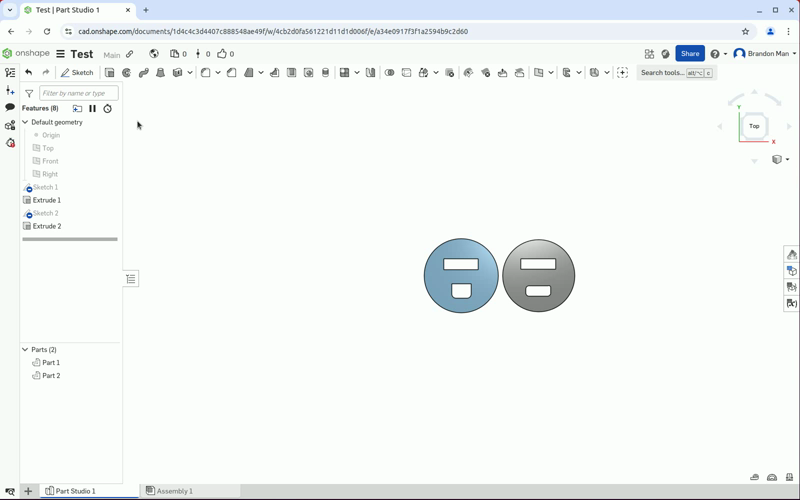
key(shift+h)
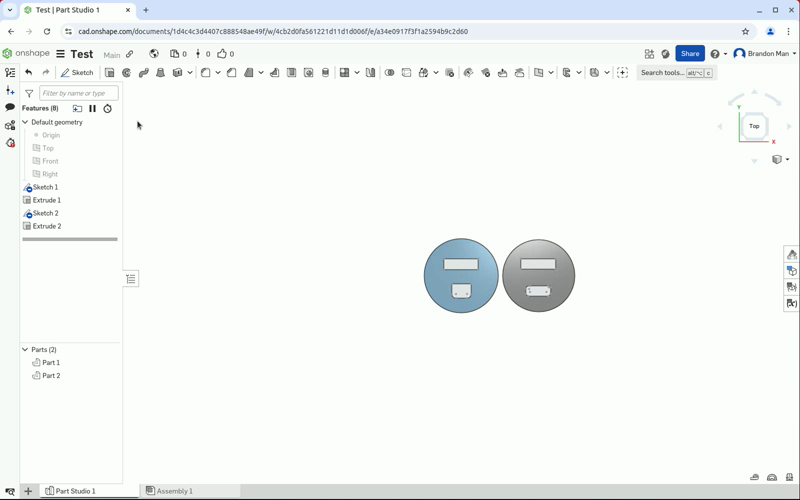
key(shift+7)
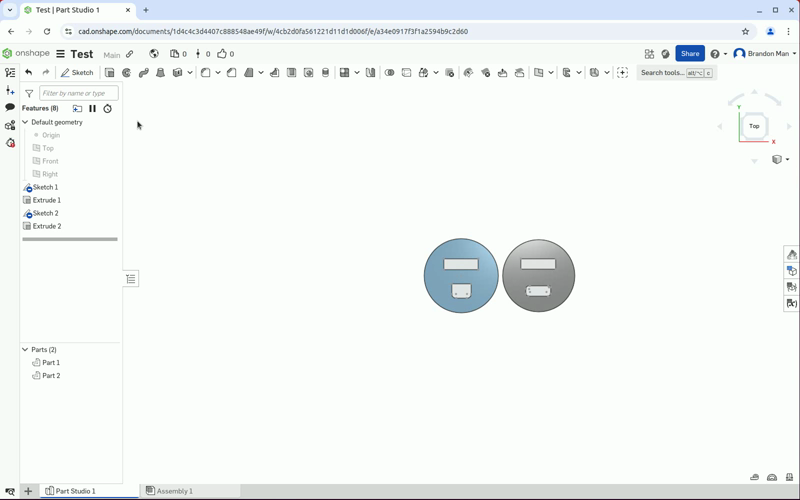
key(up, 3)
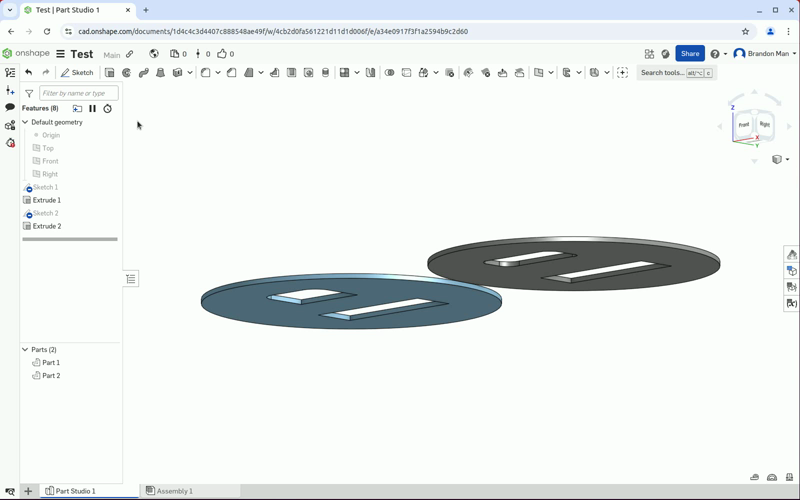
key(left, 3)
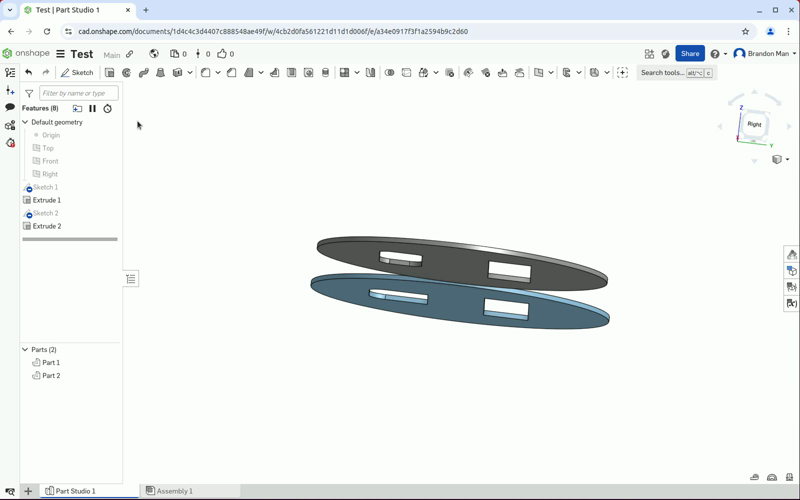
key(right, 3)
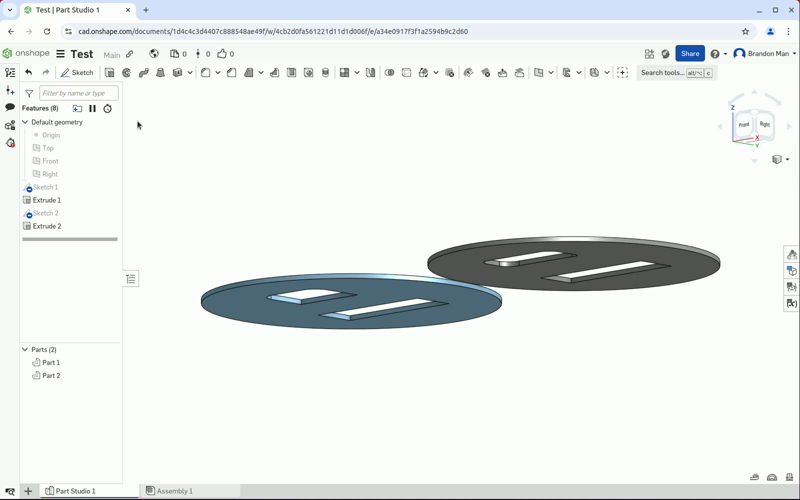
key(down, 3)
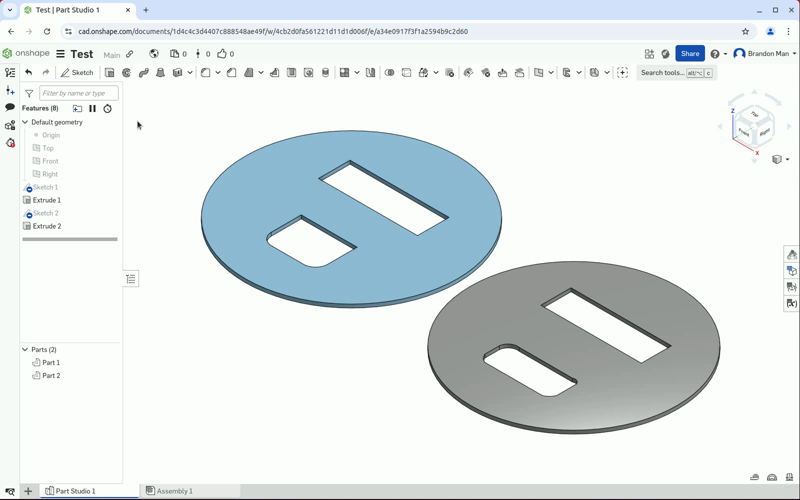
mouse_move(73, 189)
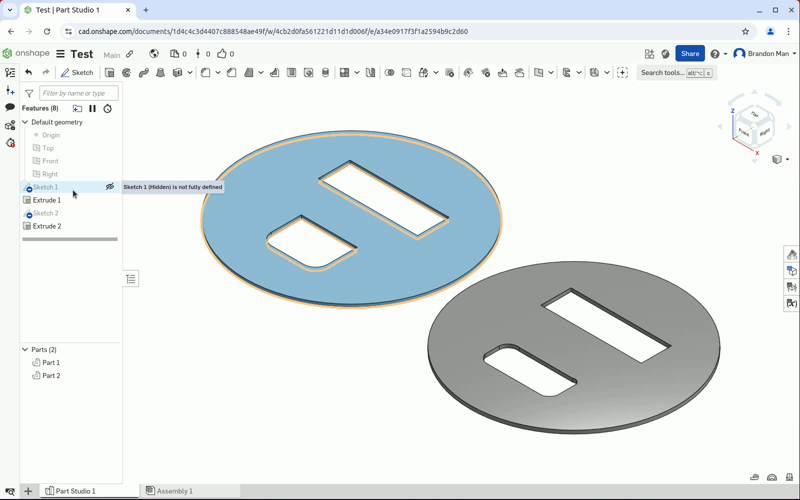
click(73, 189)